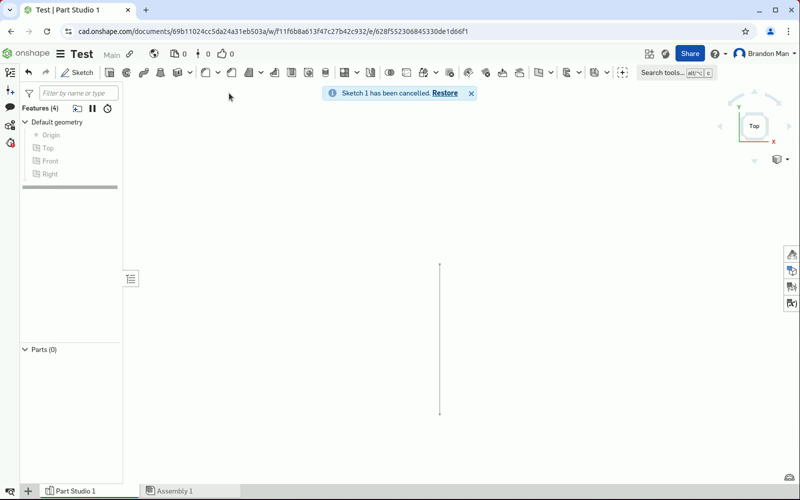
key(shift+h)
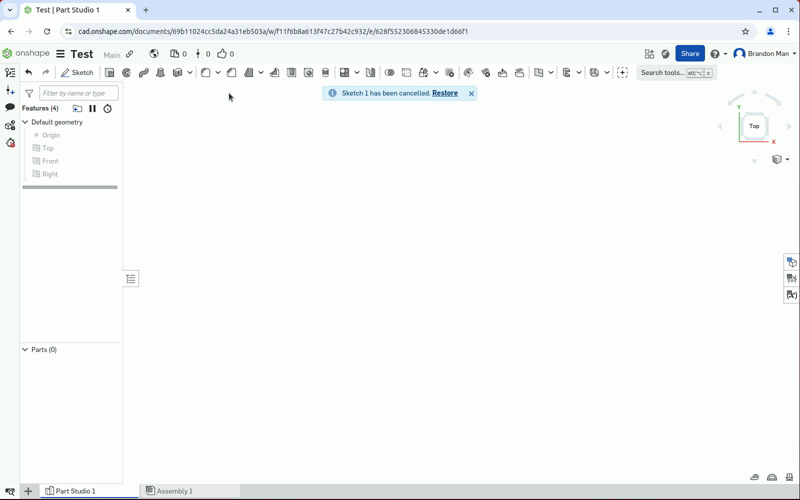
mouse_move(73, 352)
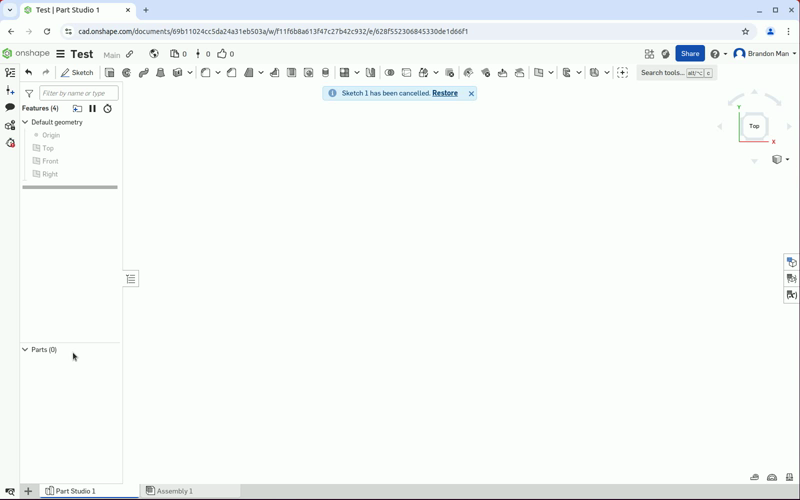
key(y)
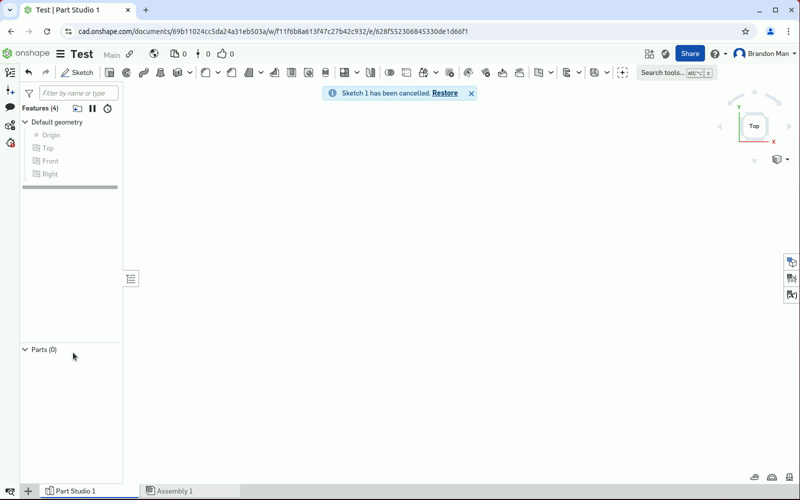
key(shift+p)
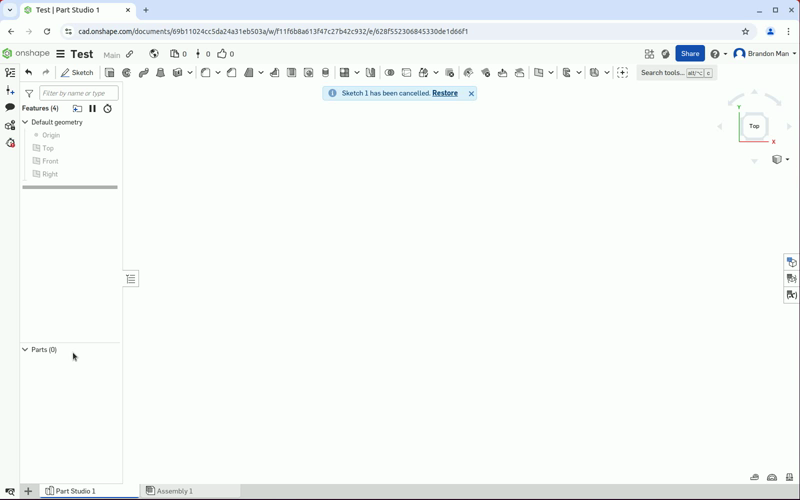
key(space)
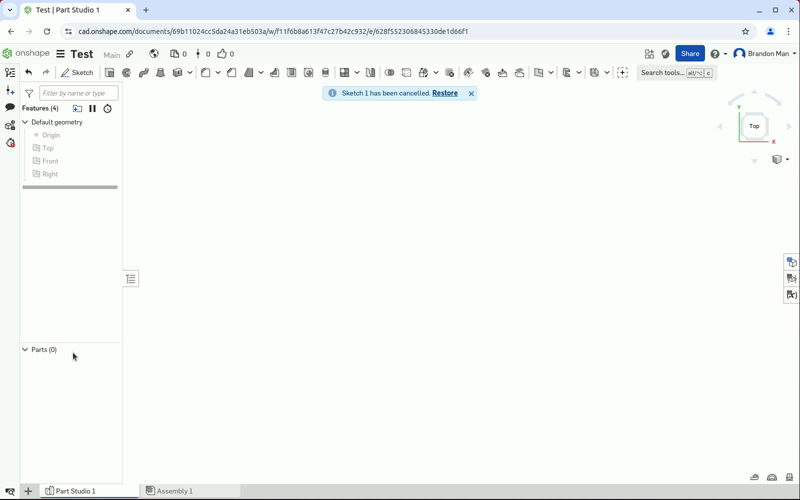
key_down(shift)
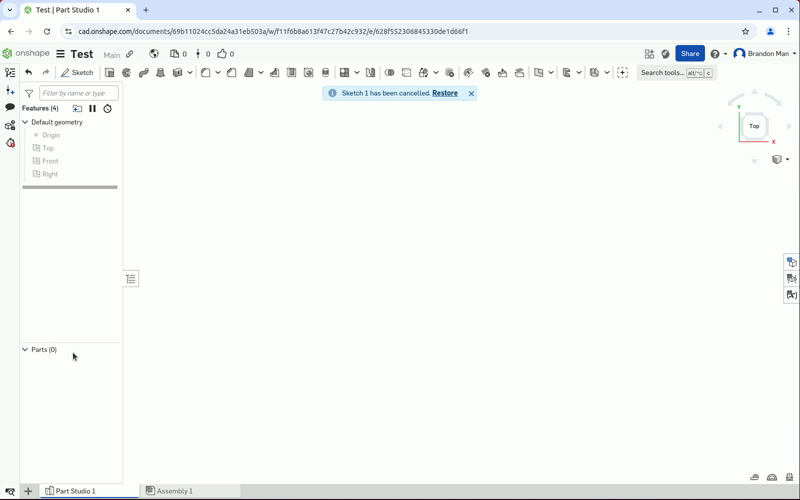
key(up)
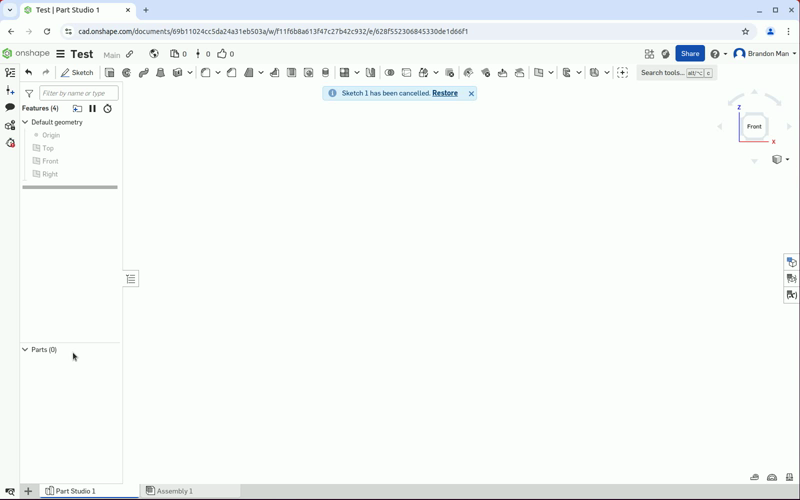
key_up(shift)
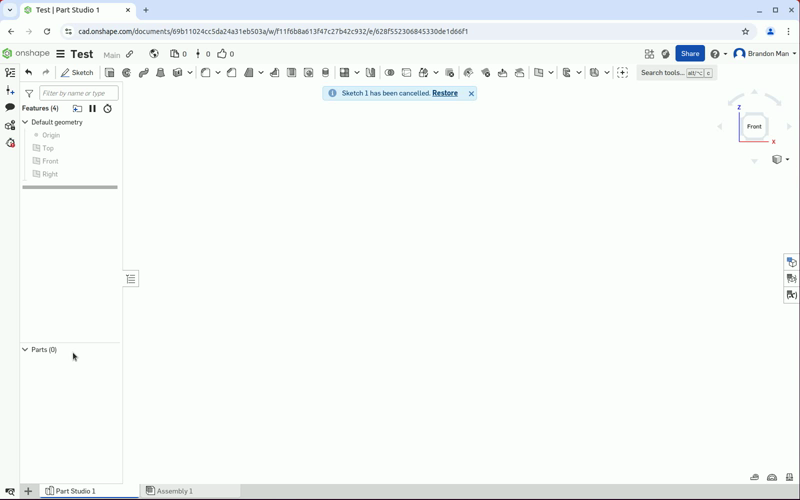
mouse_move(73, 352)
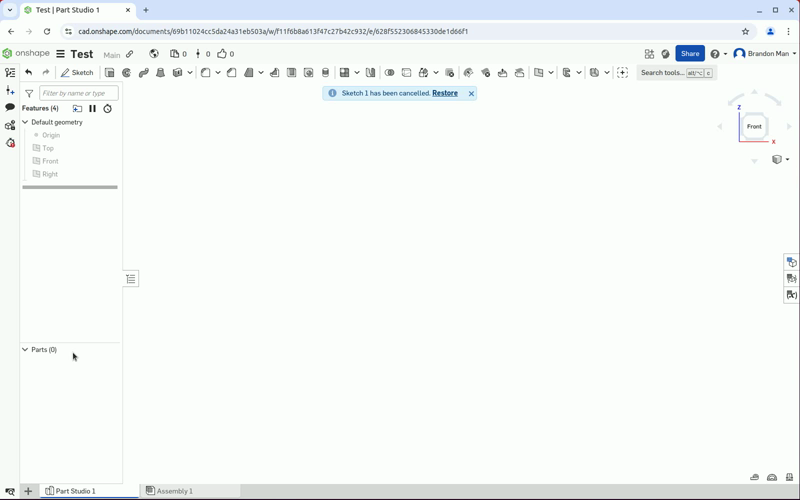
key(shift+y)
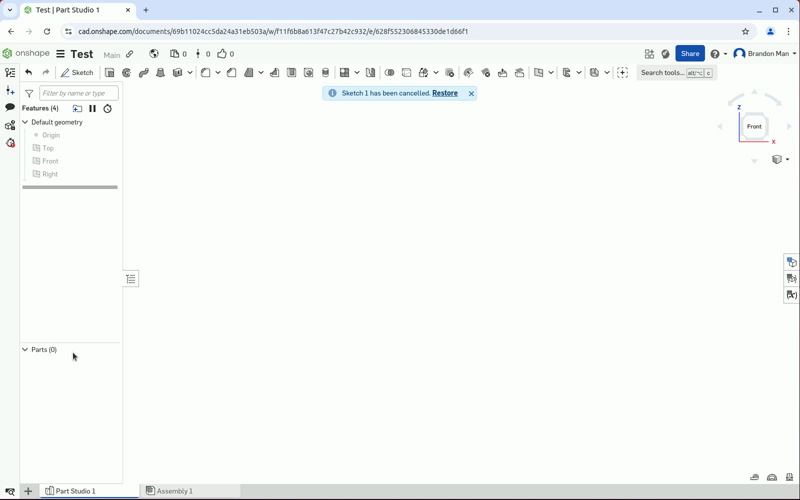
key(shift+s)
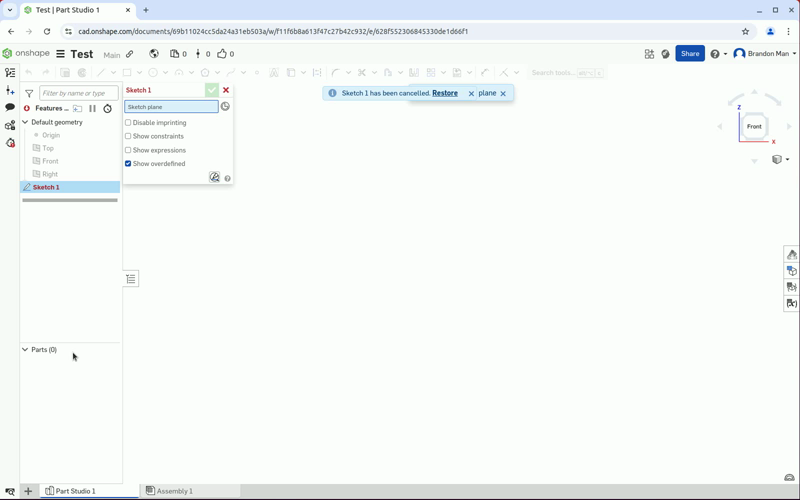
mouse_move(73, 163)
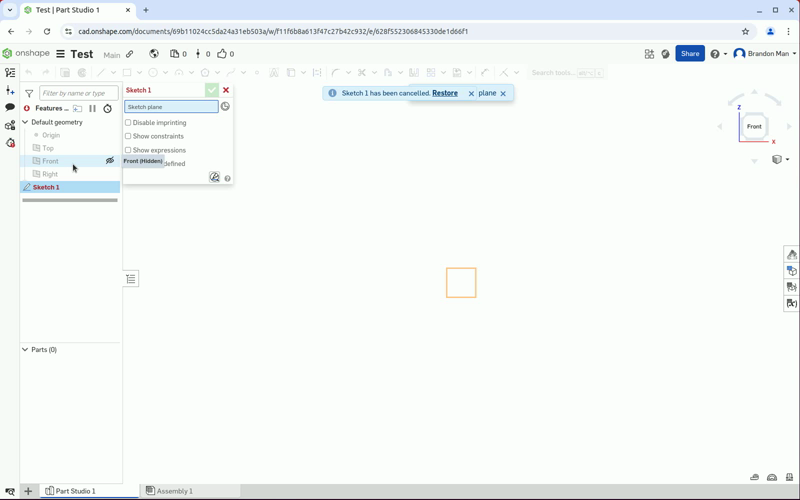
click(73, 163)
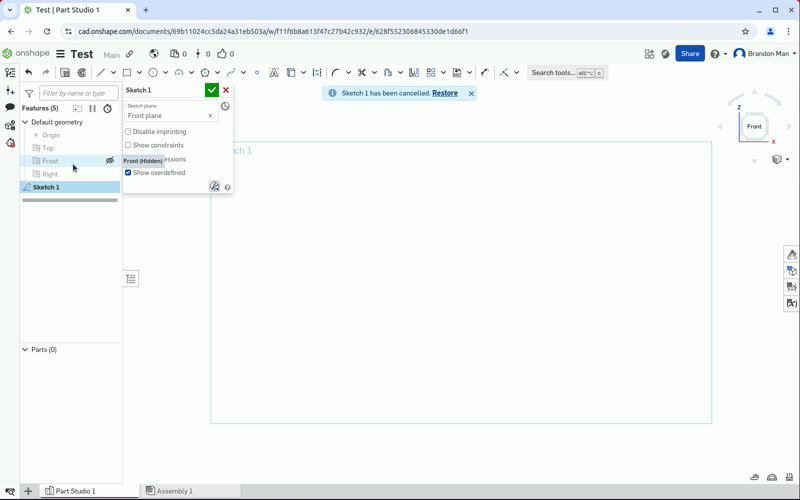
mouse_move(73, 352)
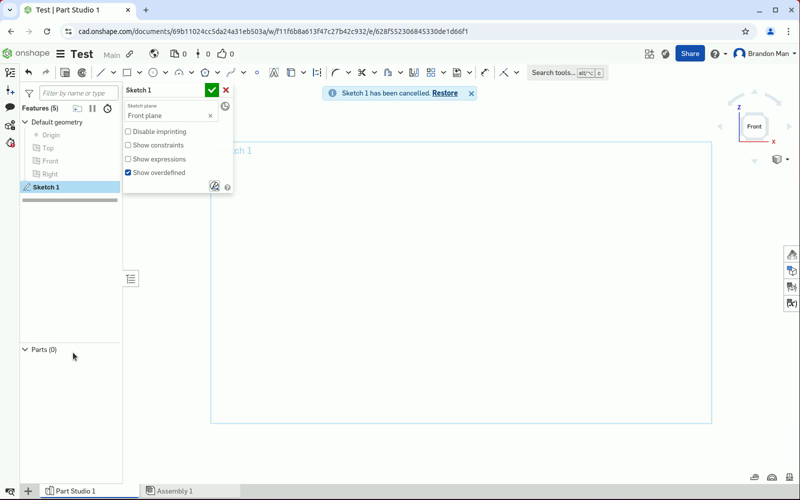
key(y)
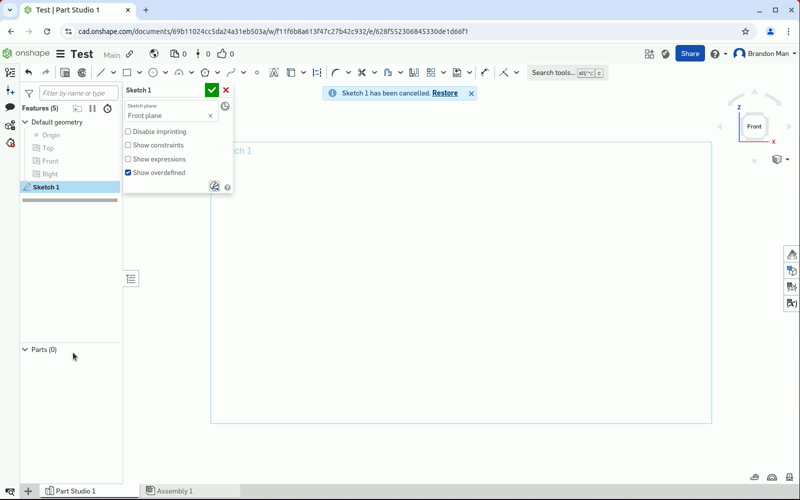
key(l)
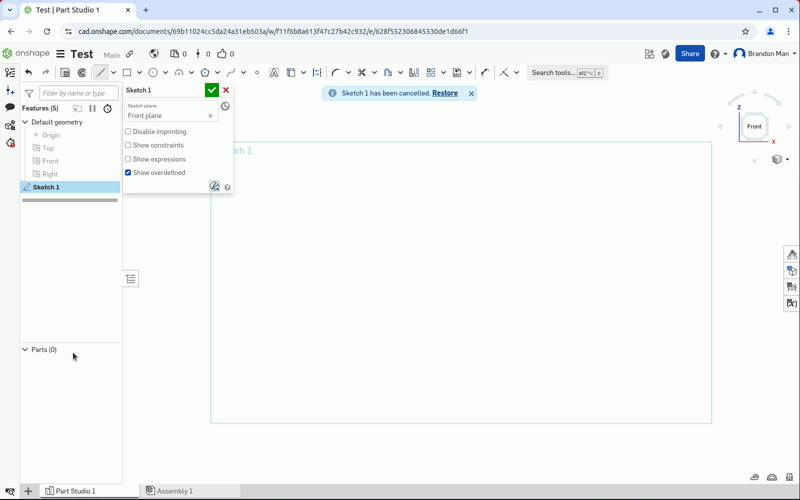
key_down(shift)
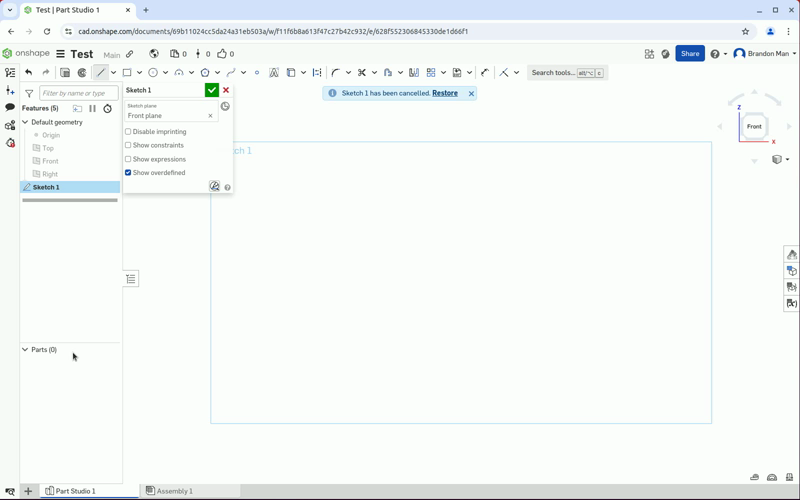
mouse_move(353, 282)
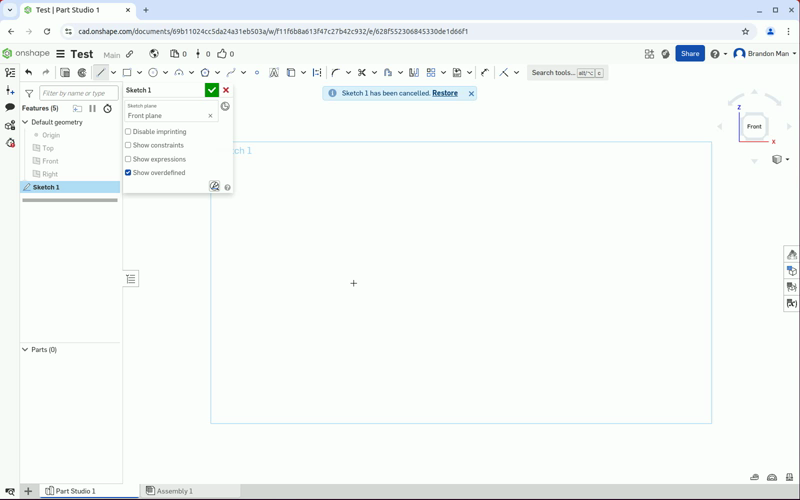
click(353, 282)
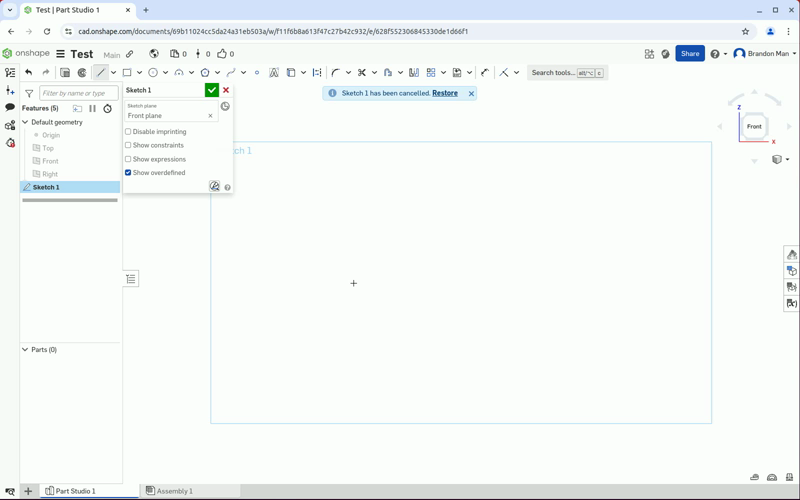
key_up(shift)
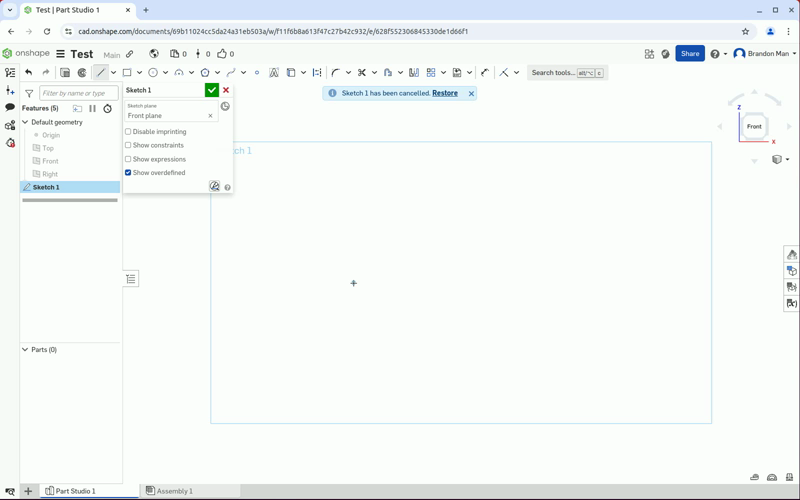
key_down(shift)
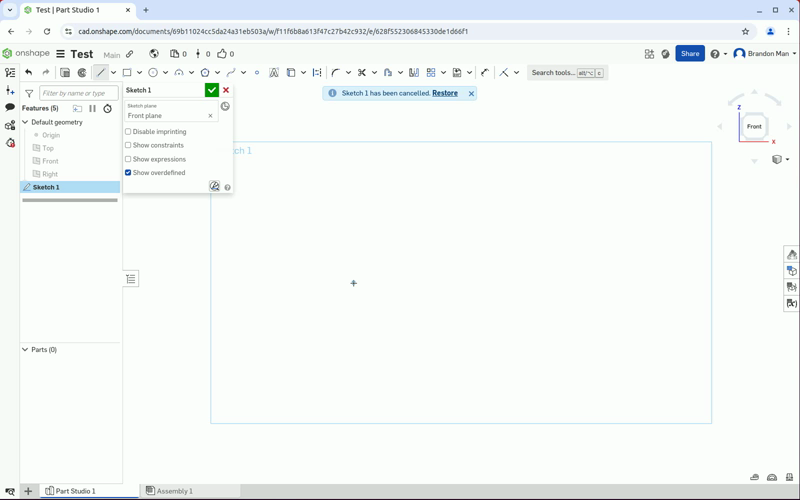
mouse_move(466, 282)
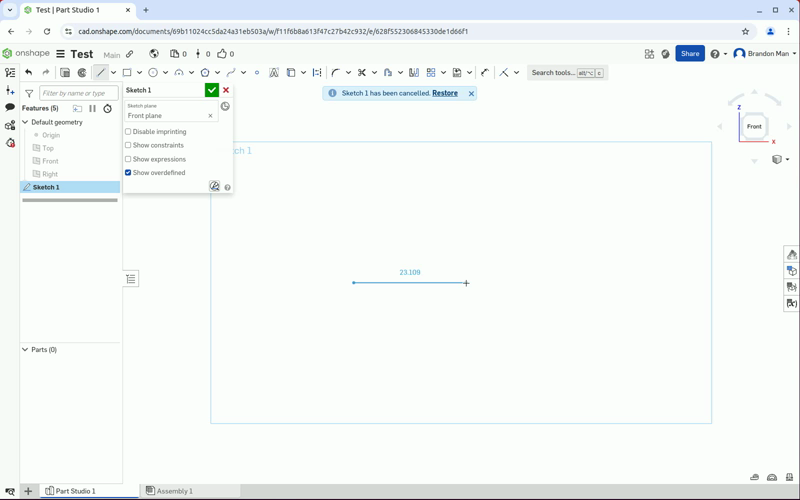
click(466, 282)
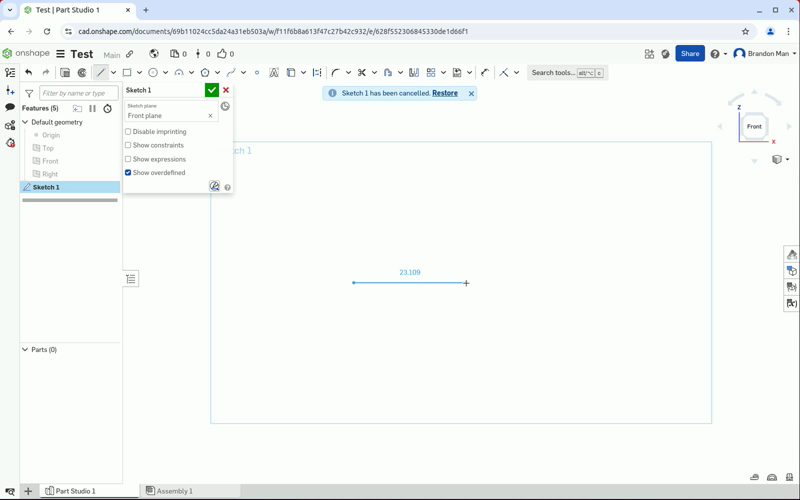
key_up(shift)
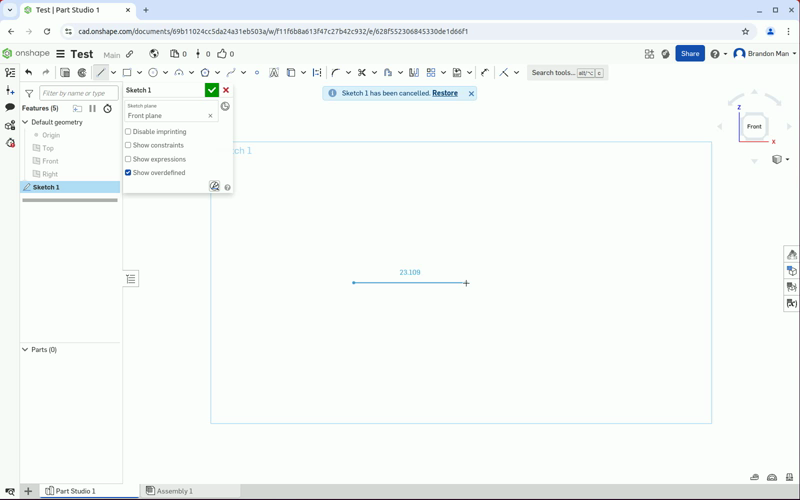
key_down(shift)
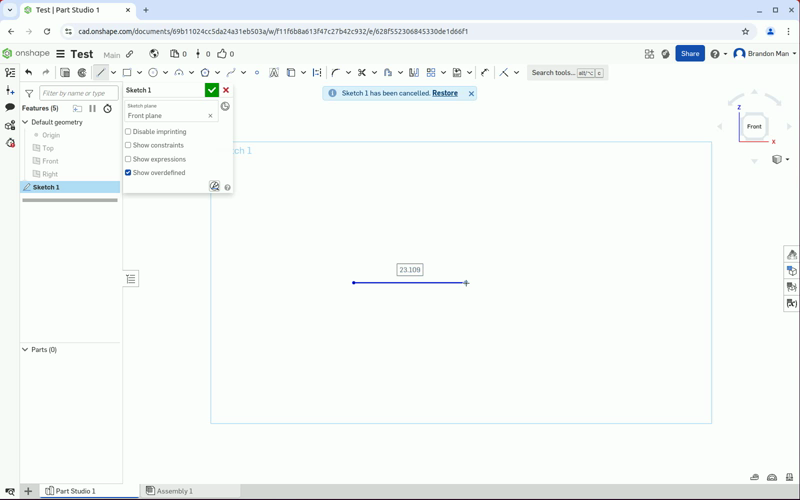
mouse_move(496, 282)
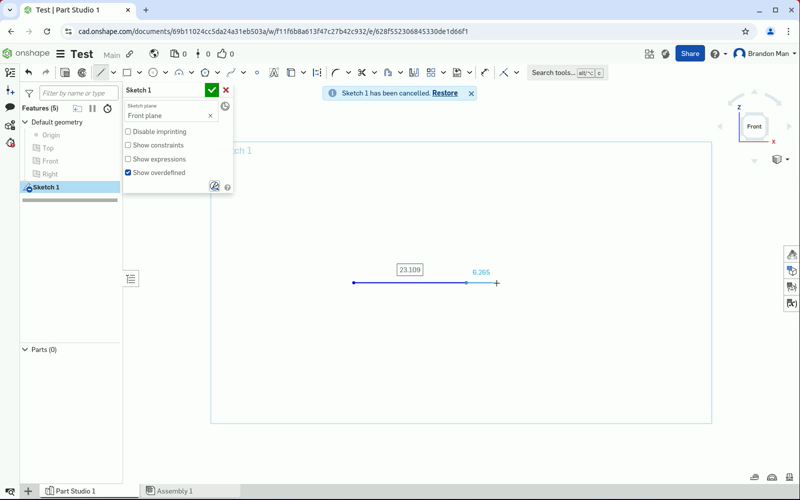
mouse_move(466, 273)
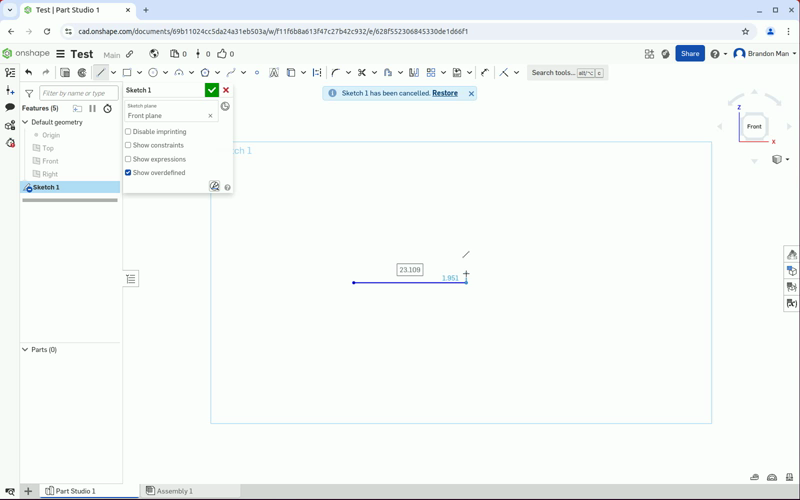
click(466, 273)
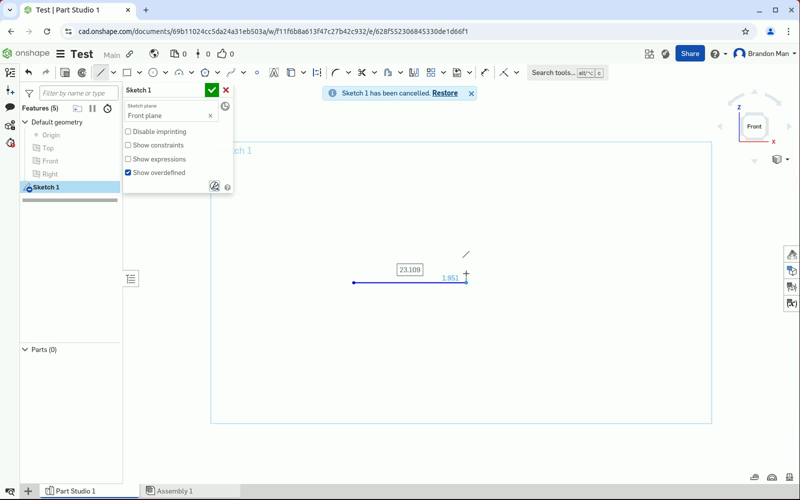
key_up(shift)
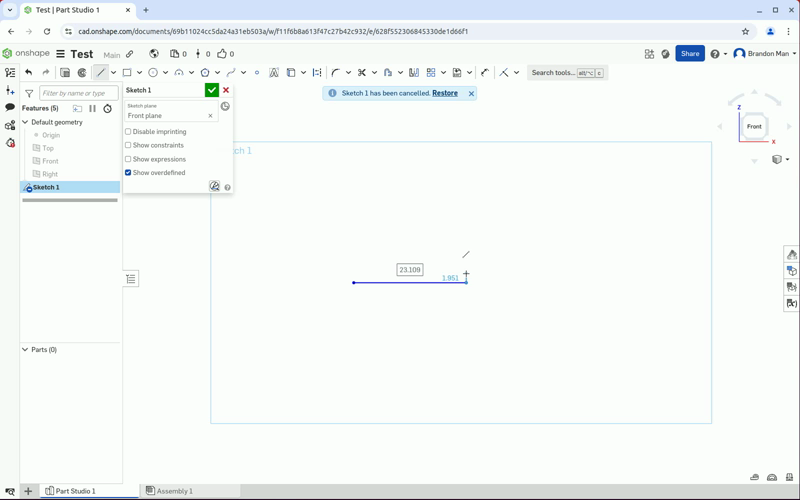
key_down(shift)
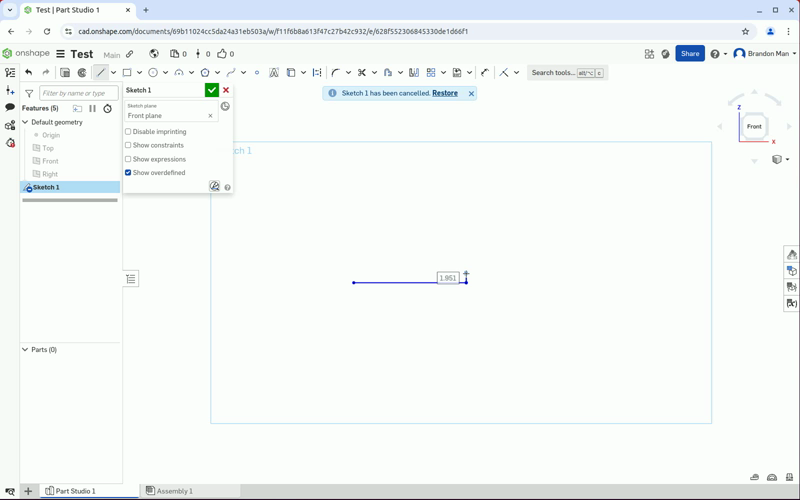
mouse_move(363, 273)
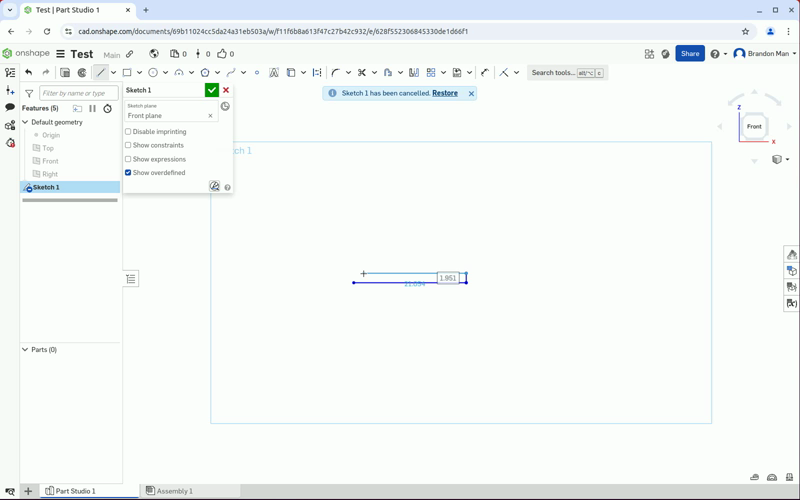
click(363, 273)
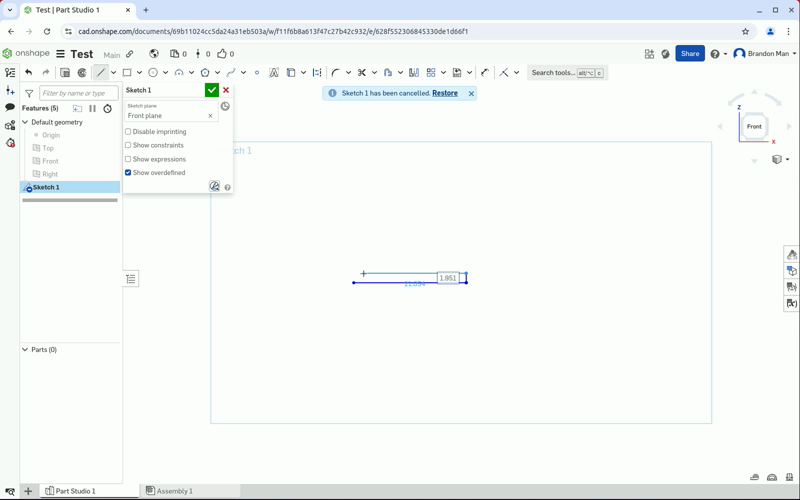
key_up(shift)
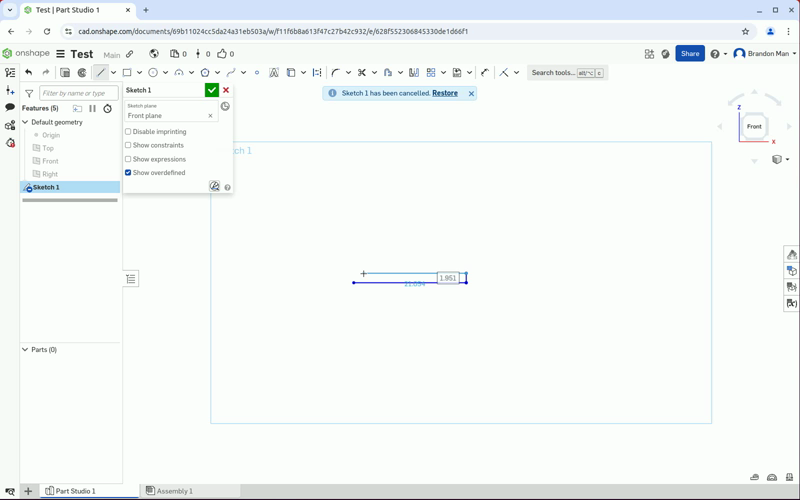
key_down(shift)
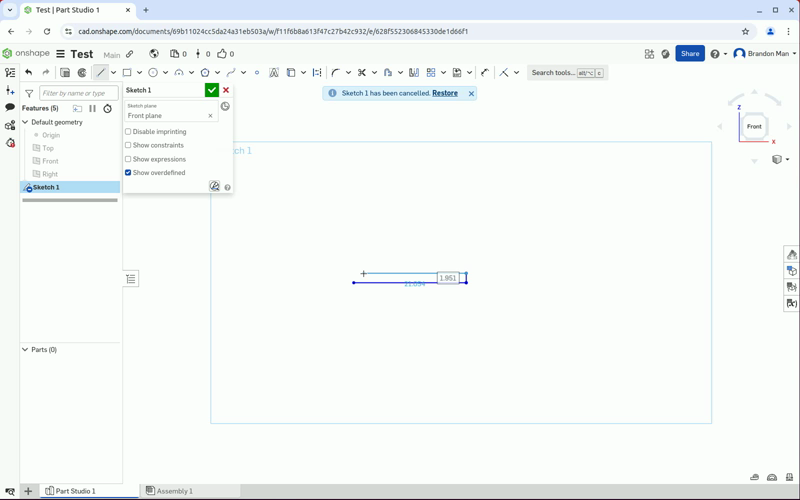
mouse_move(363, 170)
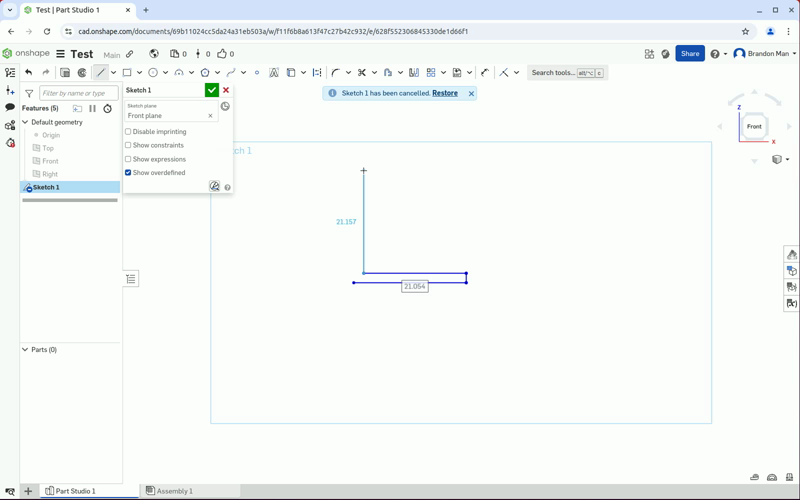
click(363, 170)
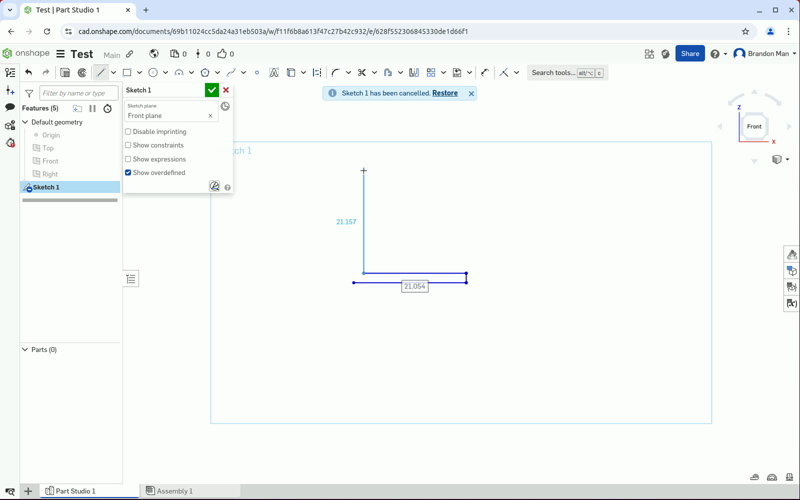
key_up(shift)
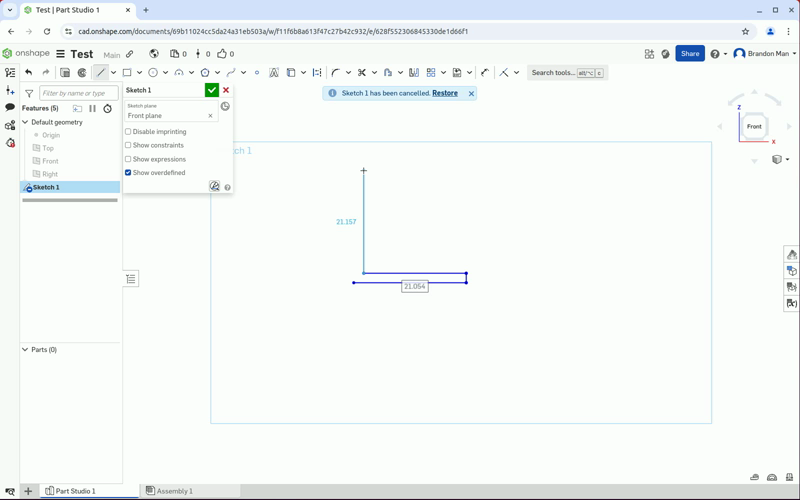
key_down(shift)
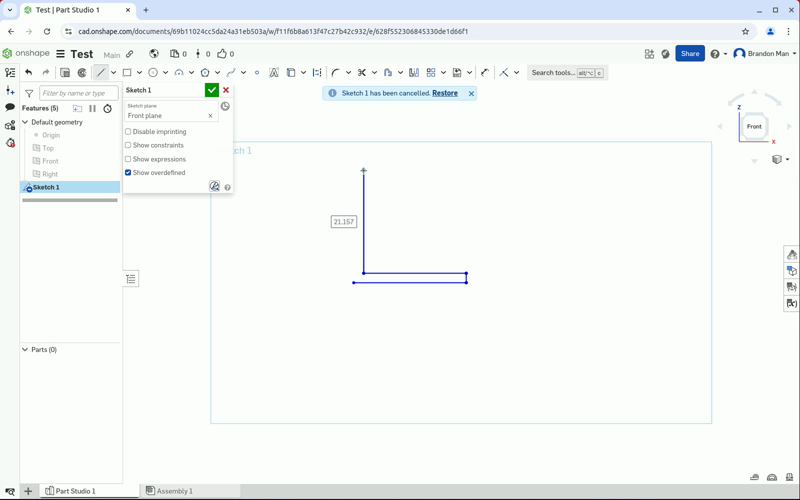
mouse_move(393, 170)
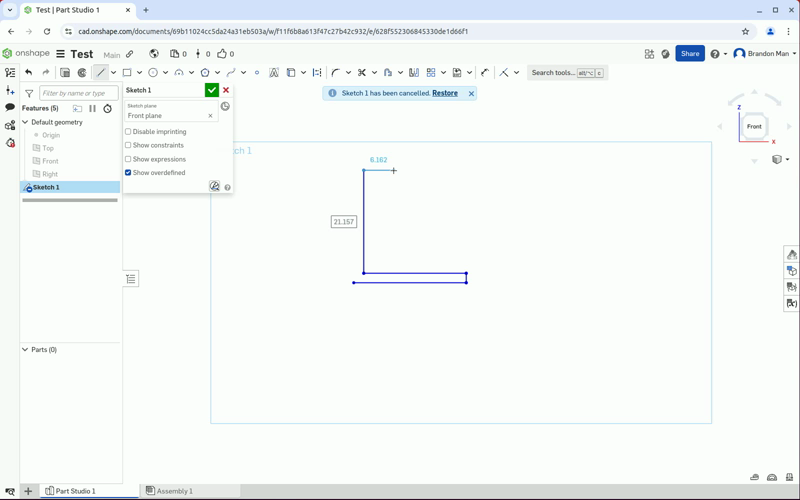
mouse_move(353, 170)
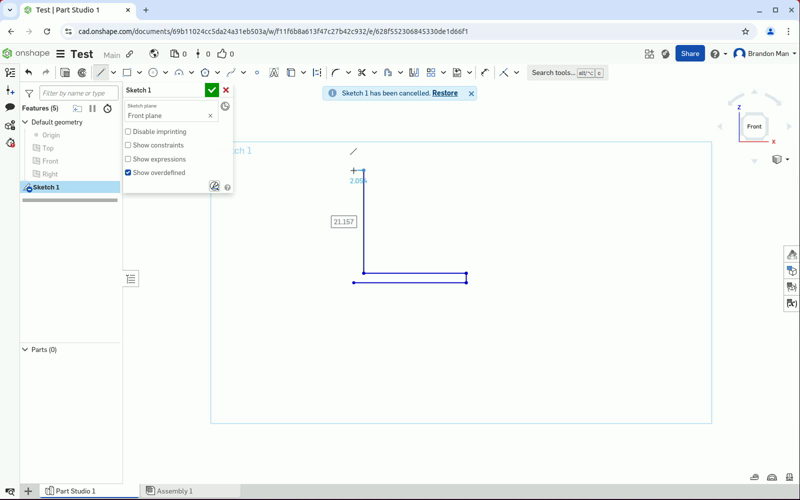
click(353, 170)
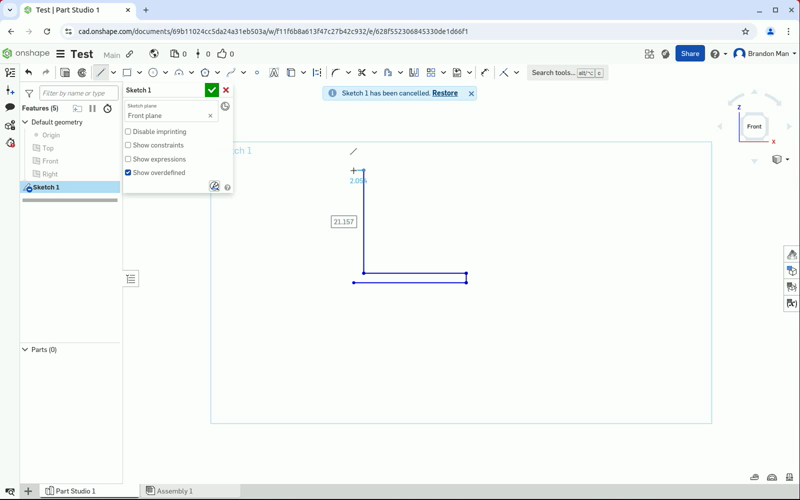
key_up(shift)
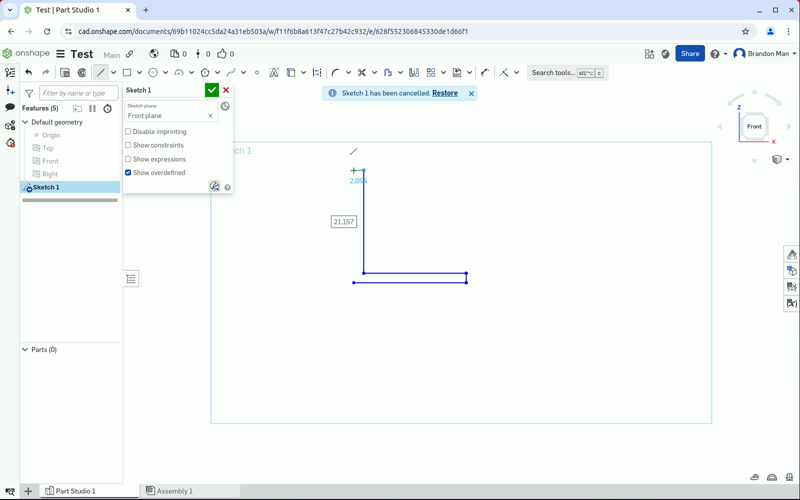
key_down(shift)
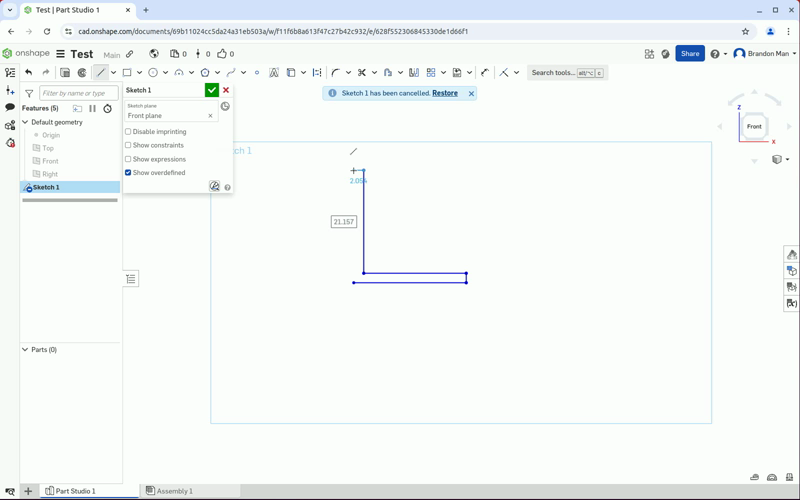
mouse_move(353, 282)
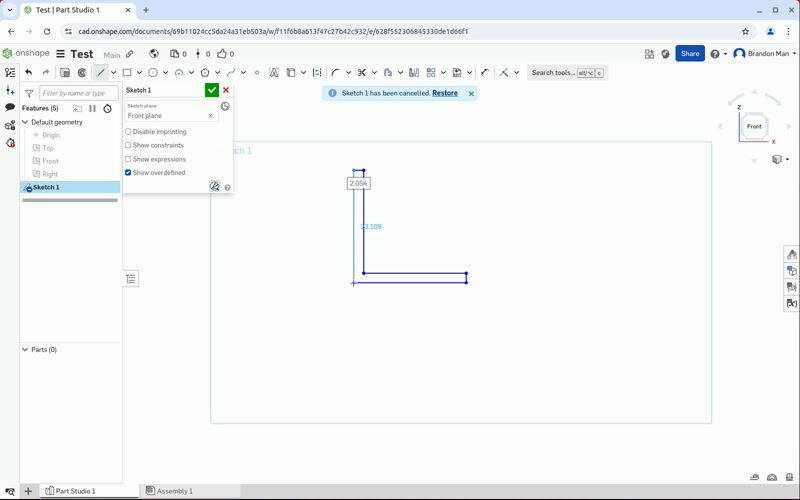
key_up(shift)
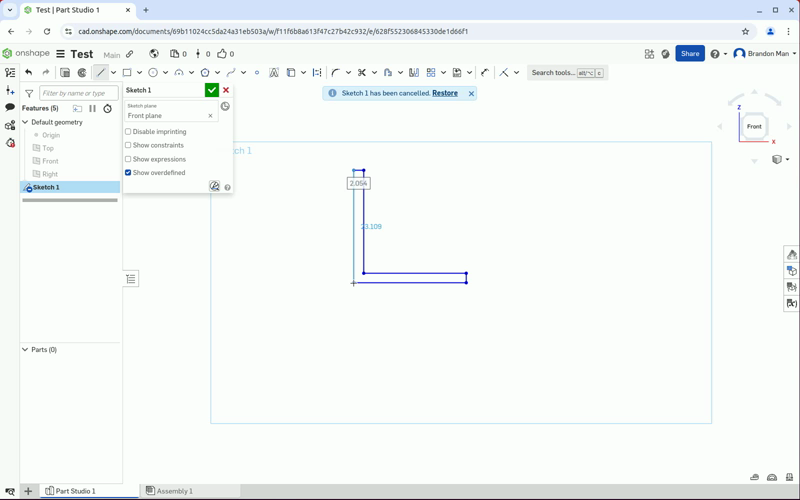
click(353, 282)
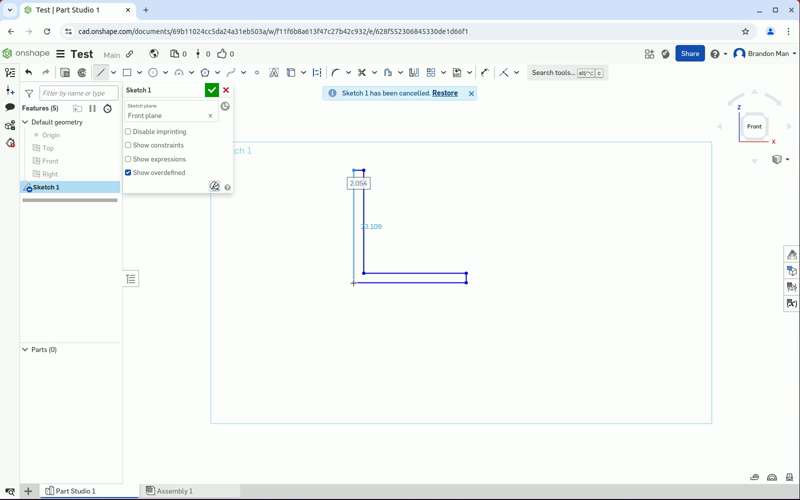
key(esc)
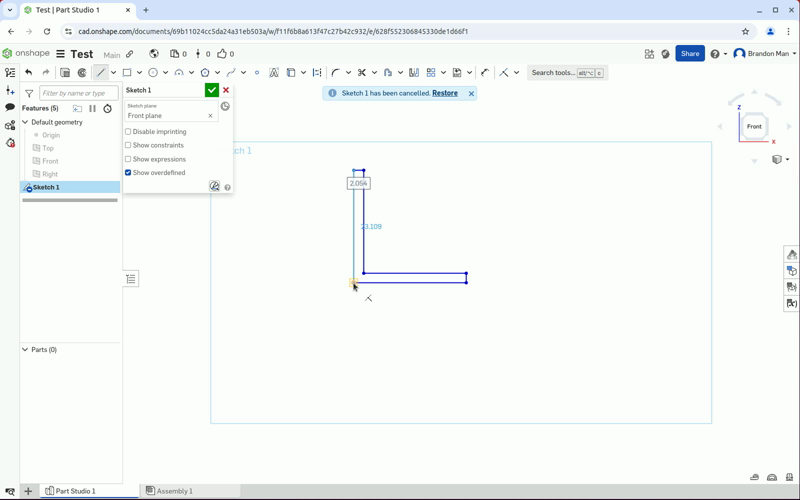
mouse_move(356, 243)
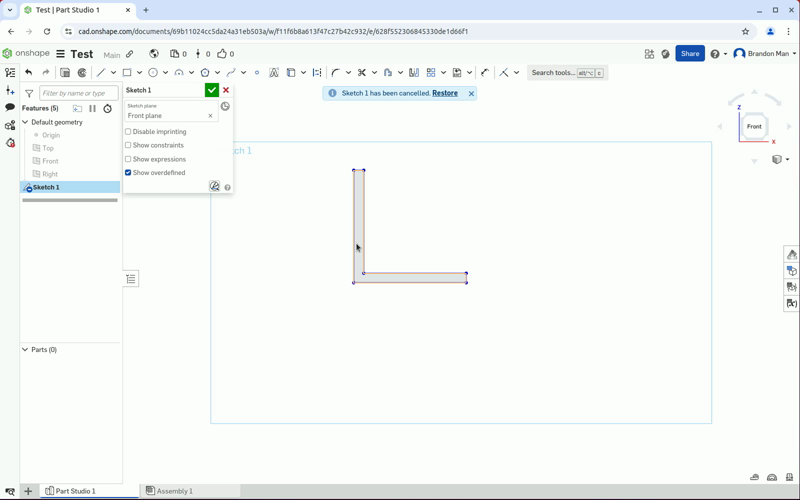
click(356, 243)
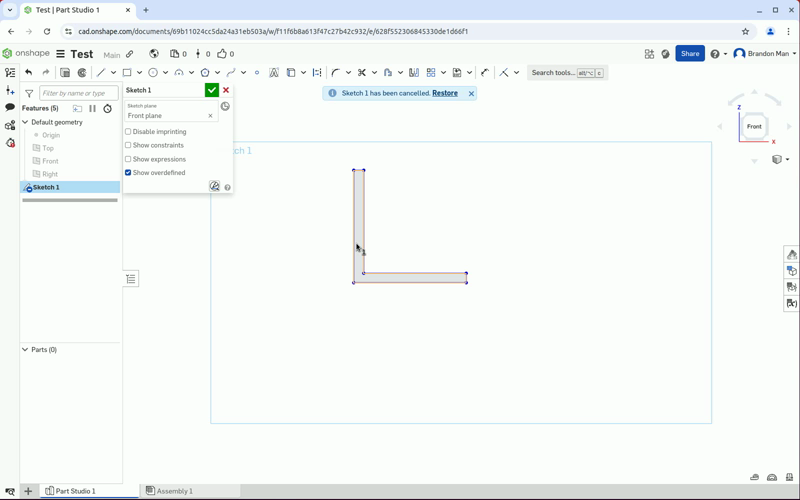
mouse_move(73, 352)
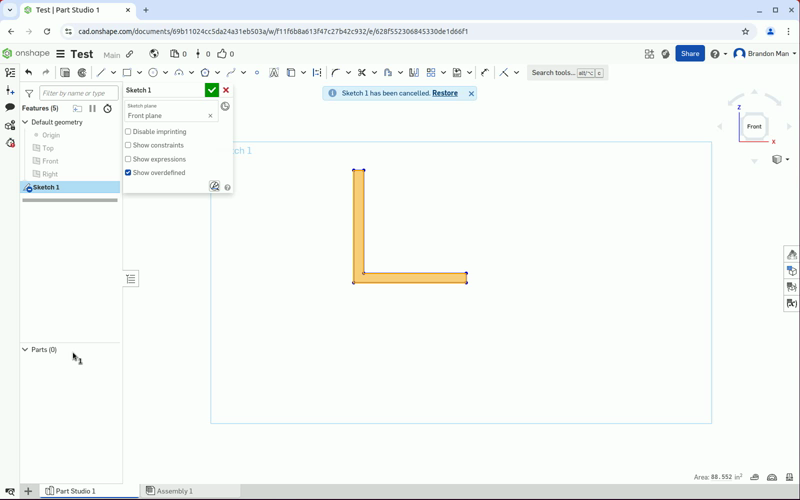
key(shift+y)
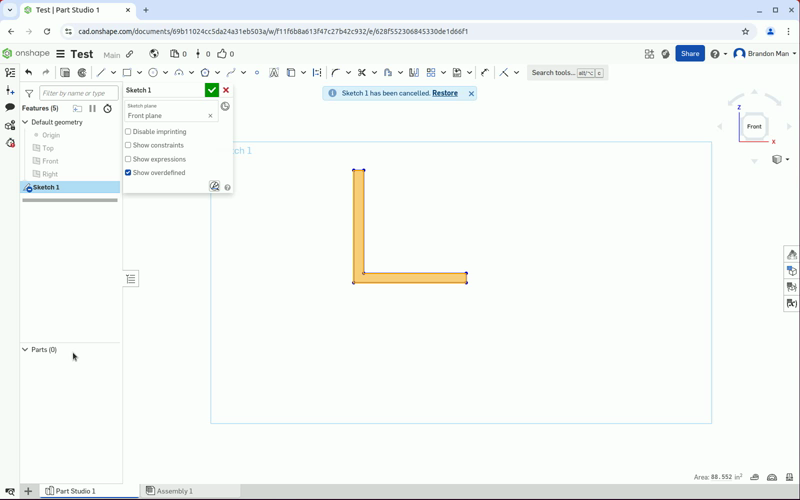
key(shift+e)
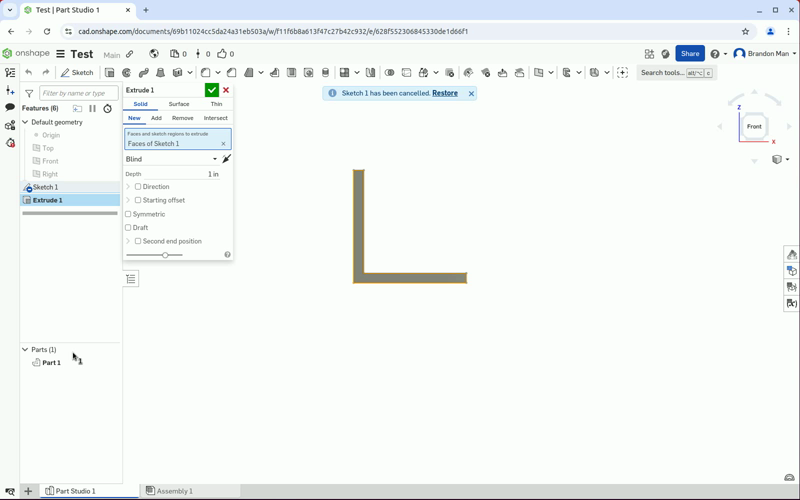
mouse_move(143, 106)
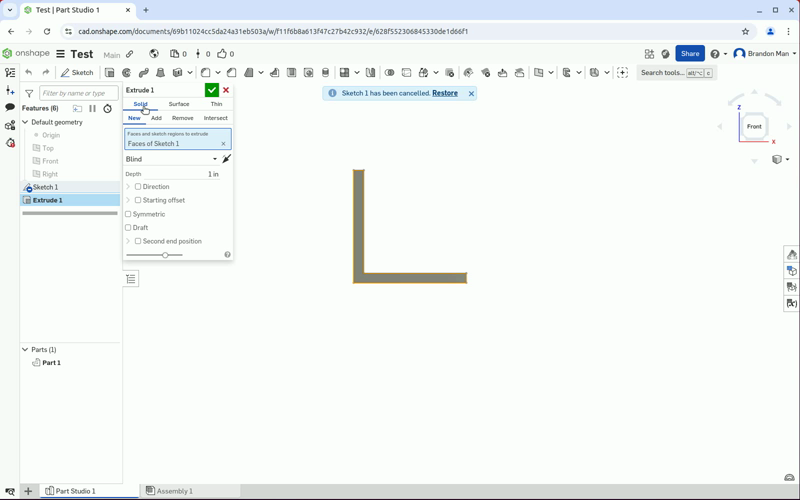
click(143, 106)
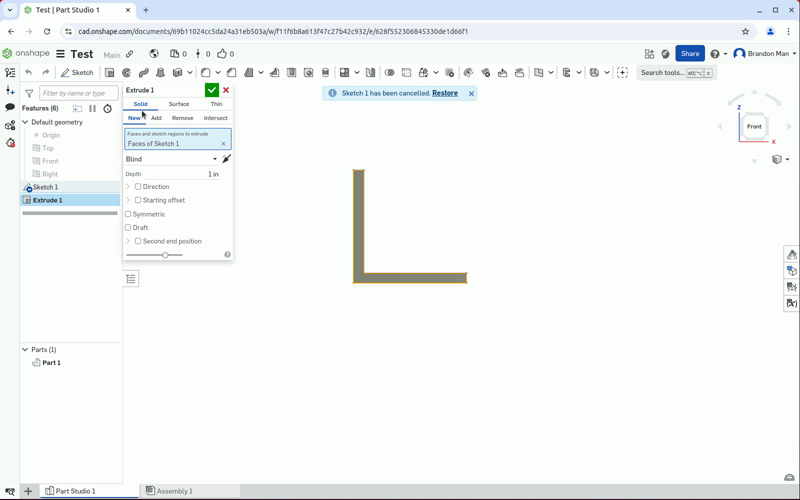
mouse_move(137, 120)
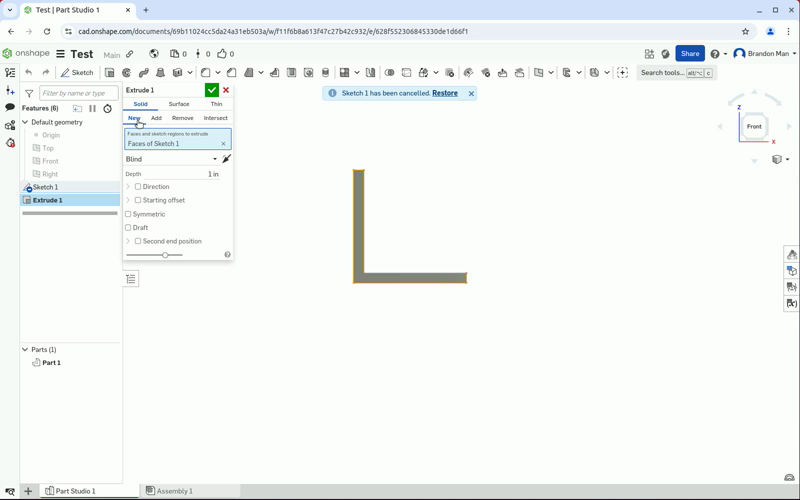
click(137, 120)
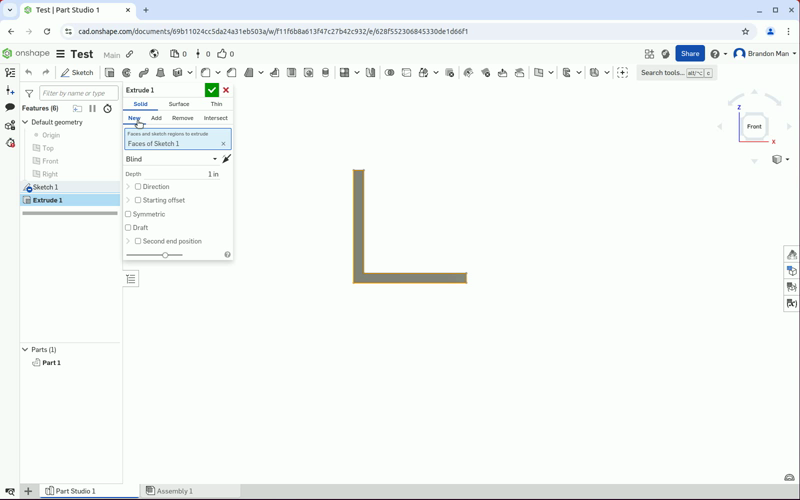
key(tab, 4)
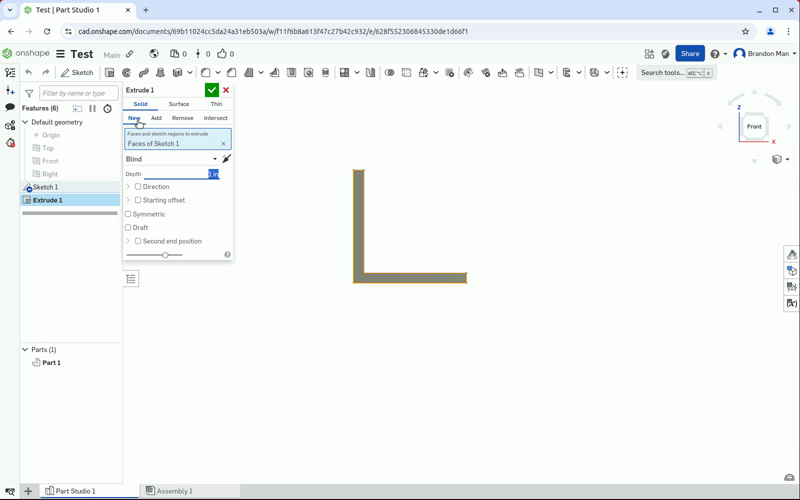
text(10.832)
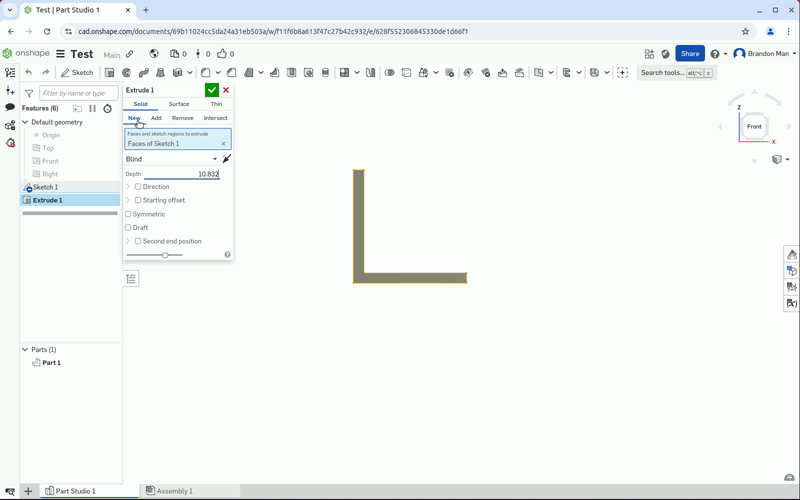
key(enter)
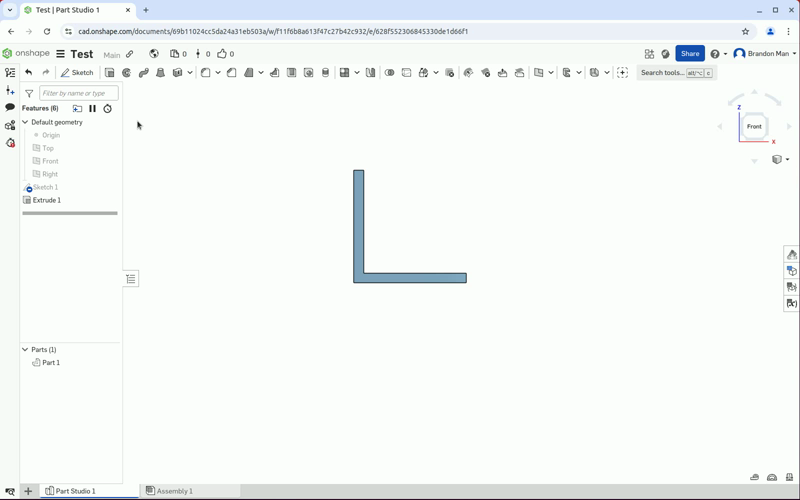
key(shift+h)
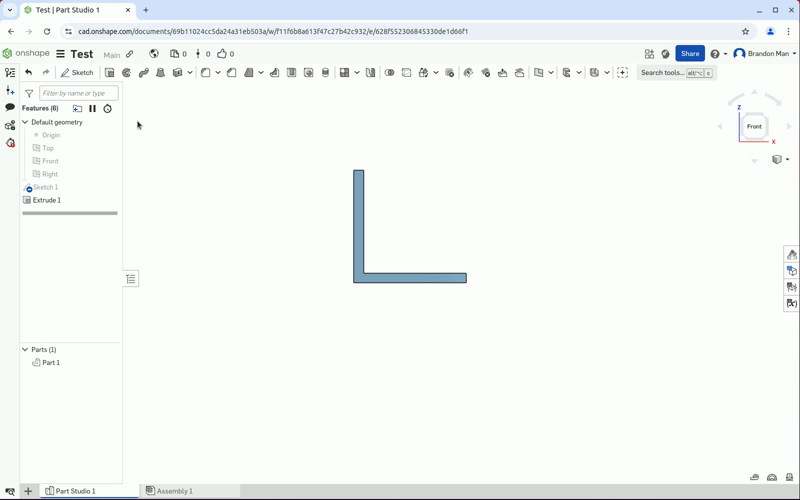
key(shift+h)
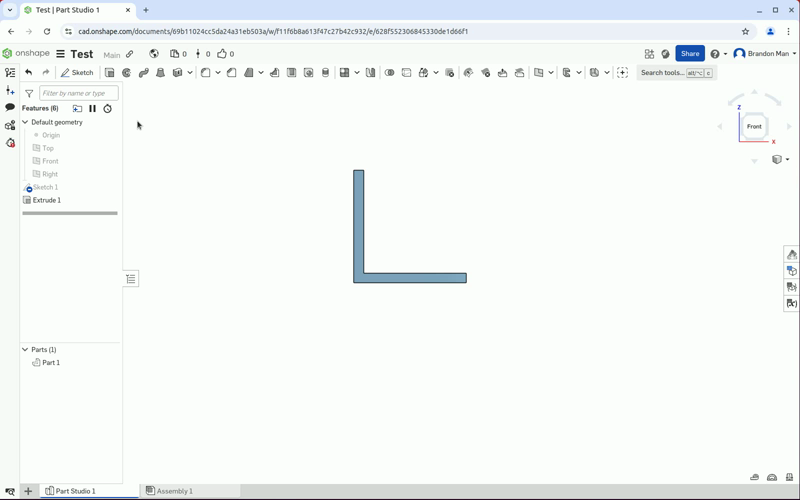
mouse_move(73, 189)
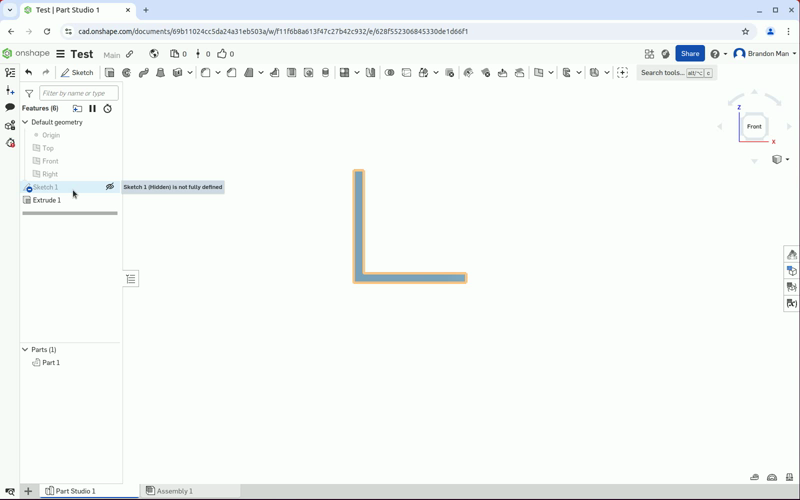
click(73, 189)
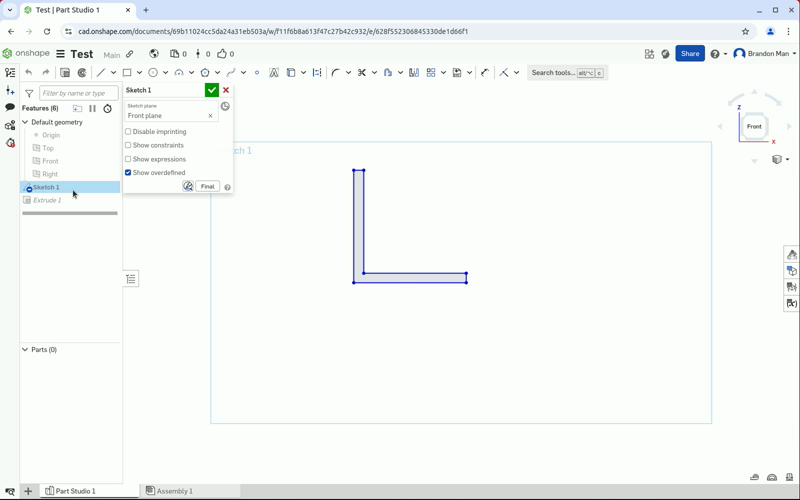
mouse_move(229, 92)
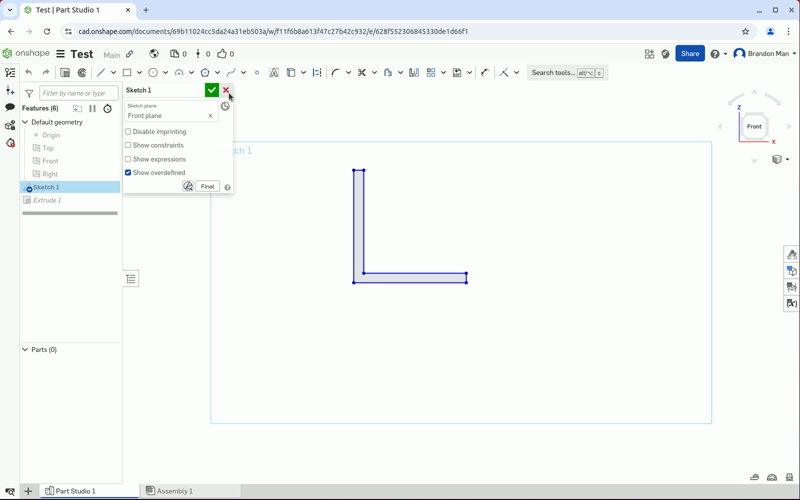
click(229, 92)
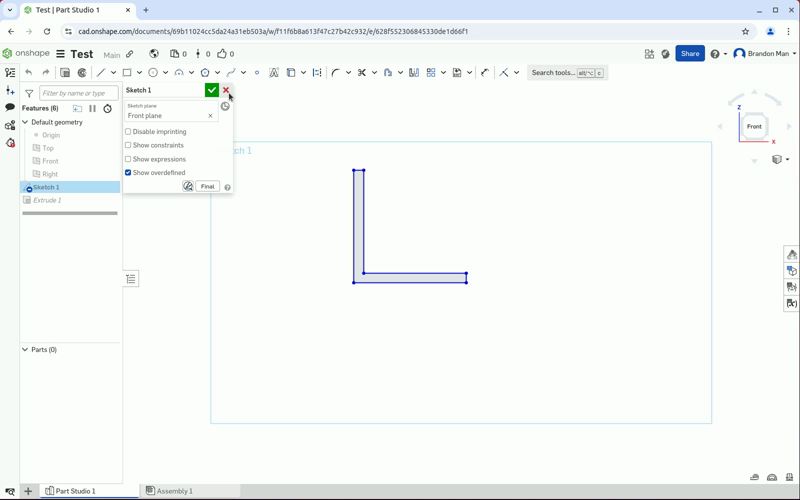
key(shift+s)
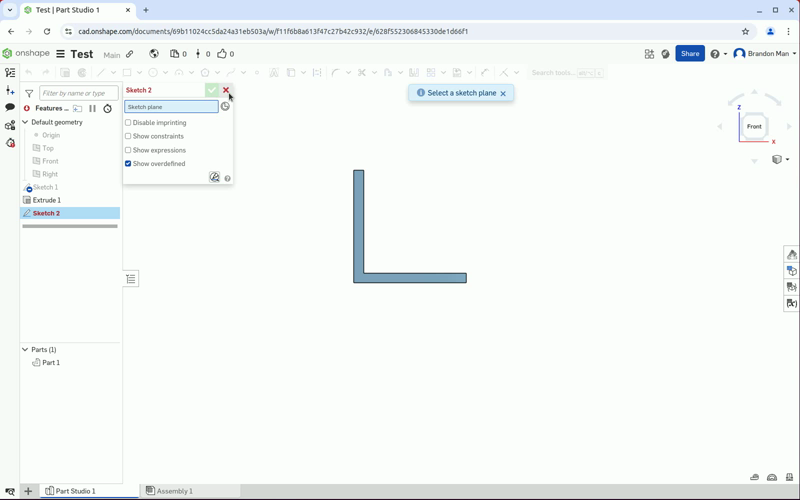
mouse_move(73, 163)
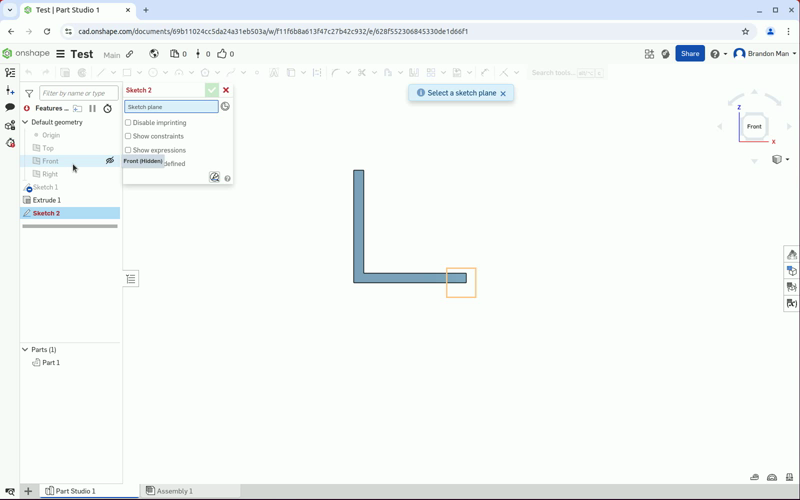
click(73, 163)
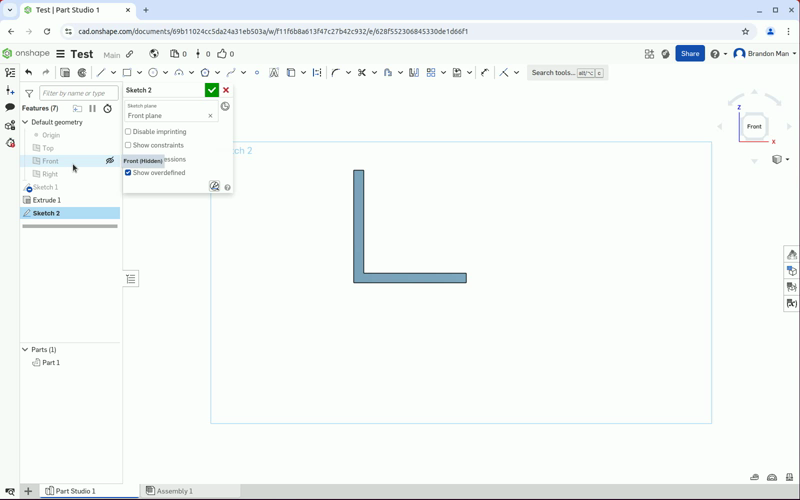
mouse_move(73, 352)
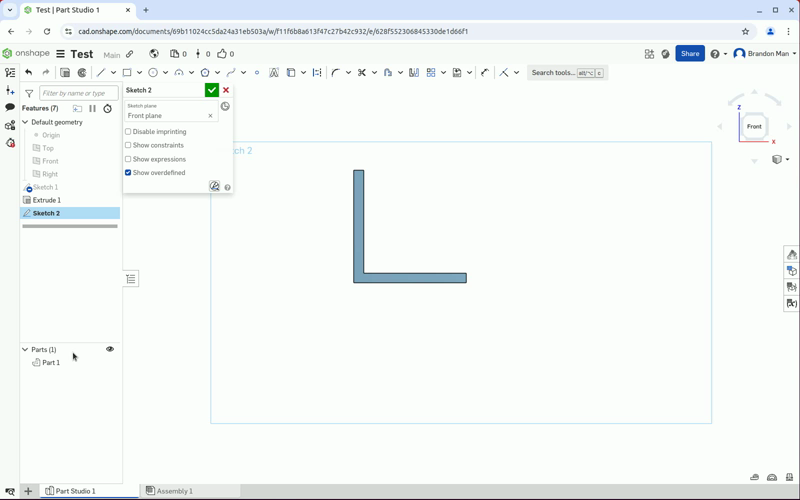
key(y)
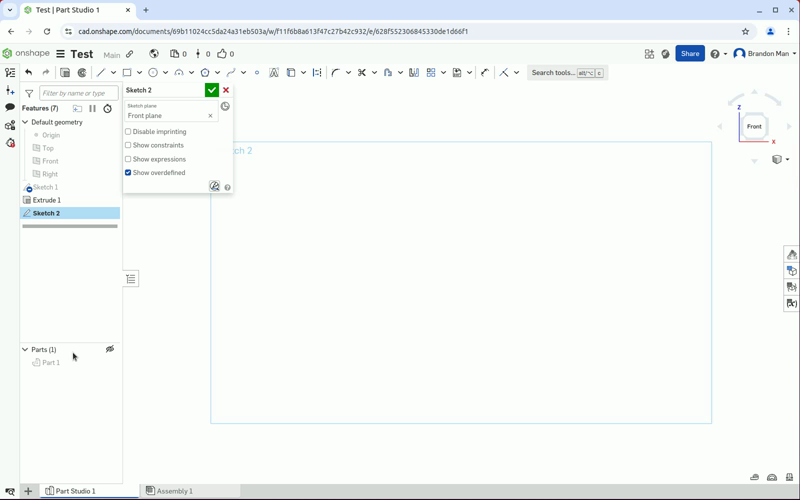
key(l)
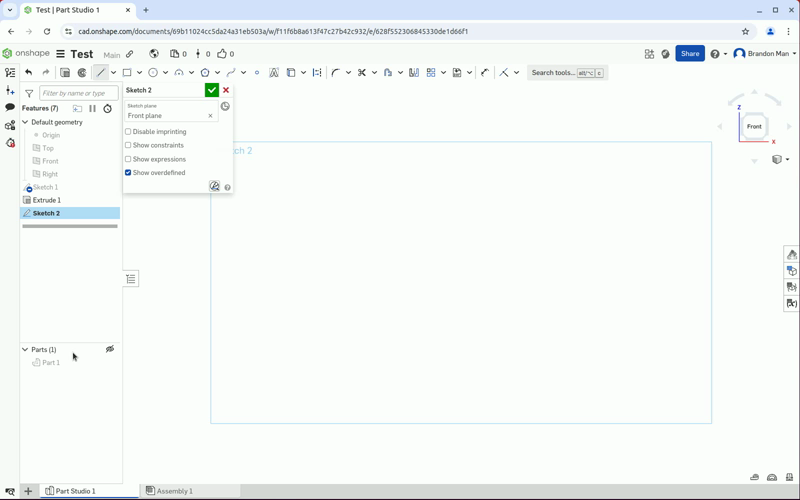
key_down(shift)
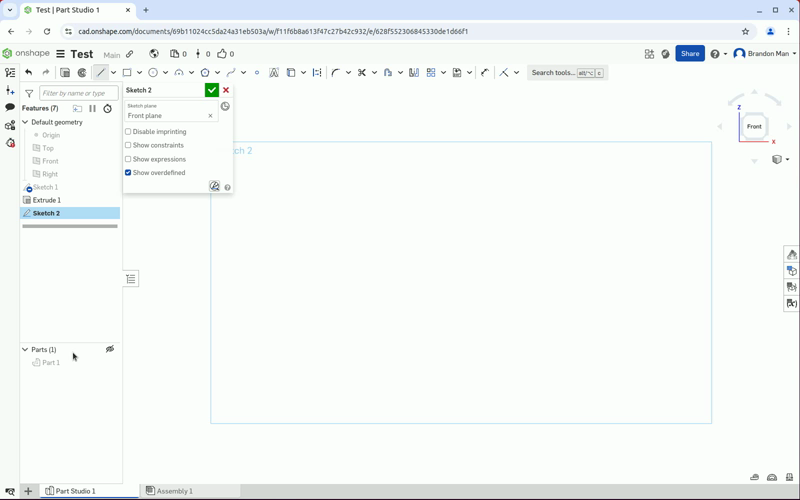
mouse_move(363, 273)
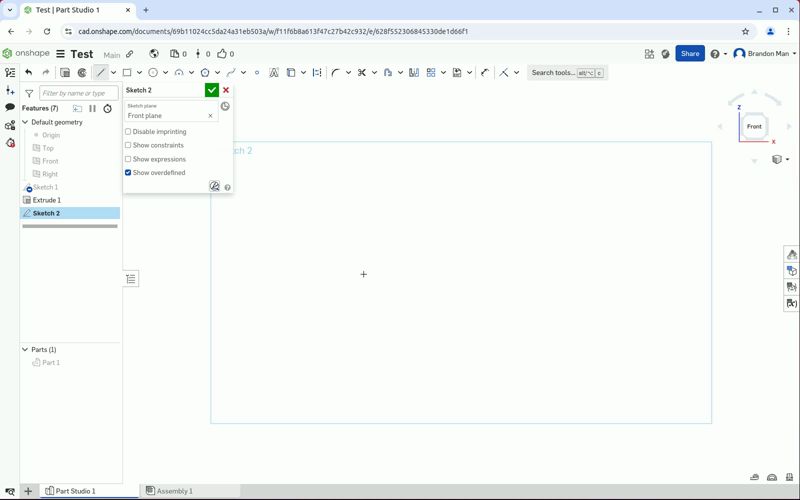
click(363, 273)
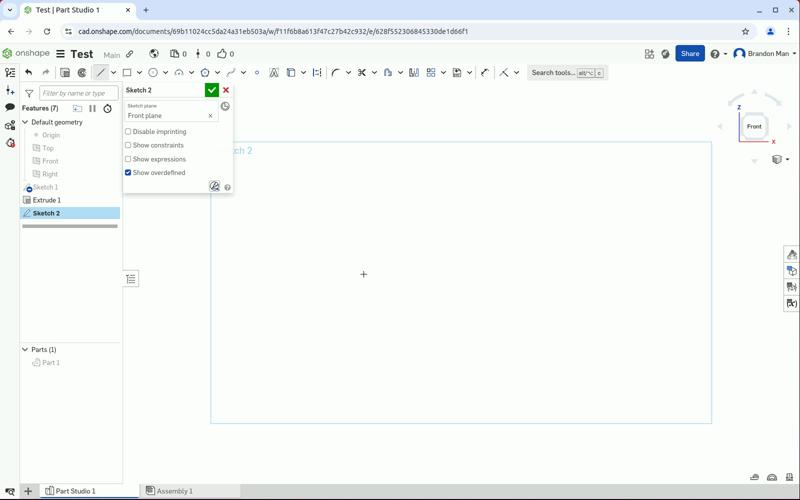
key_up(shift)
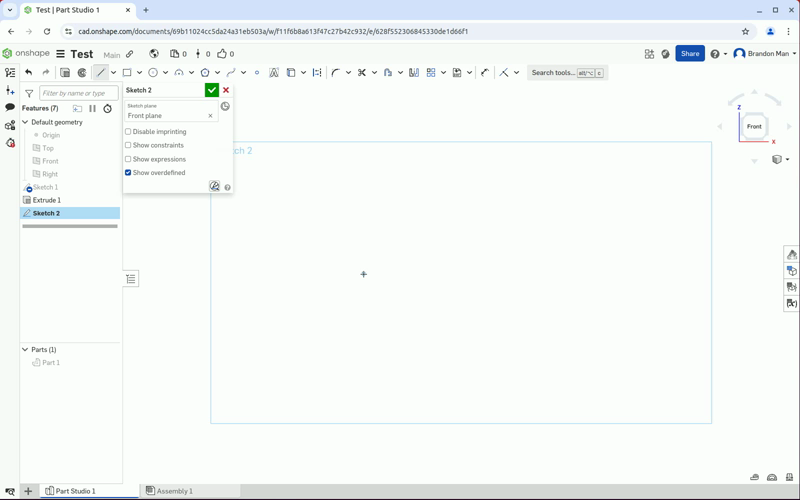
key_down(shift)
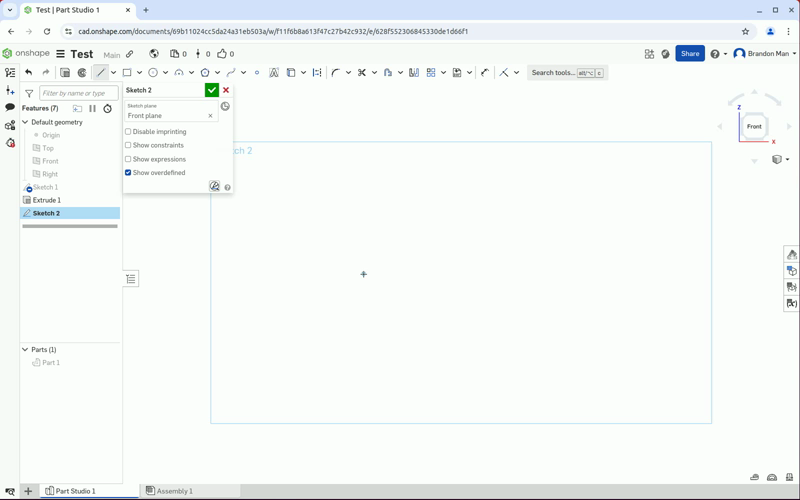
mouse_move(466, 273)
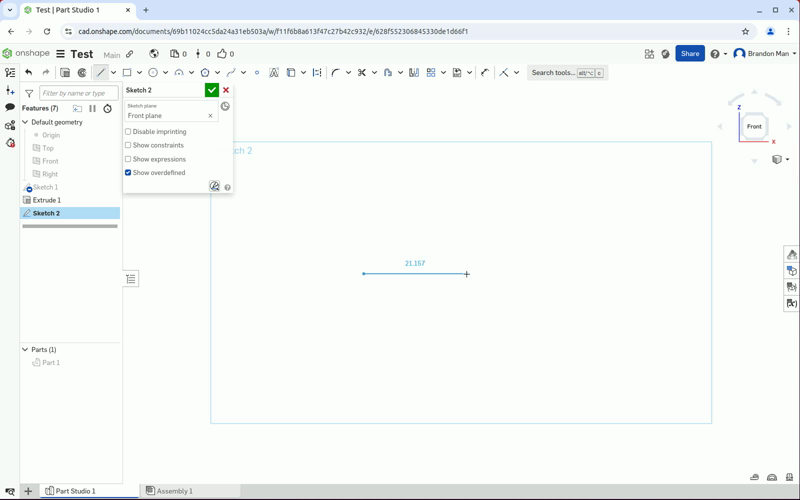
click(466, 273)
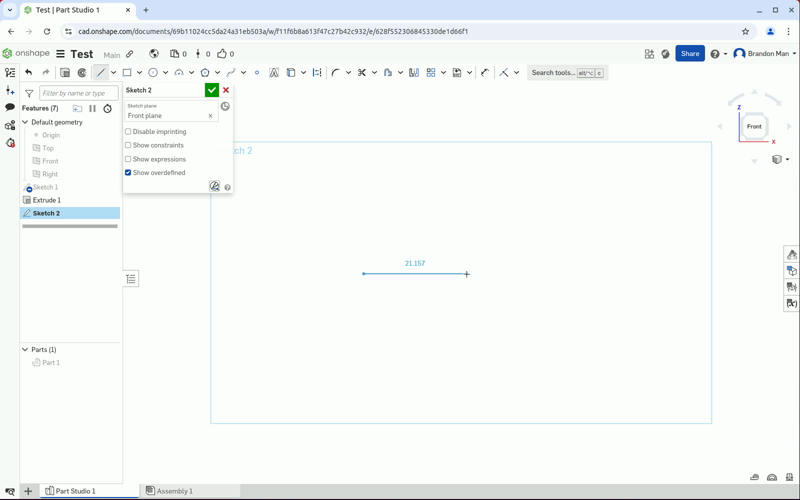
key_up(shift)
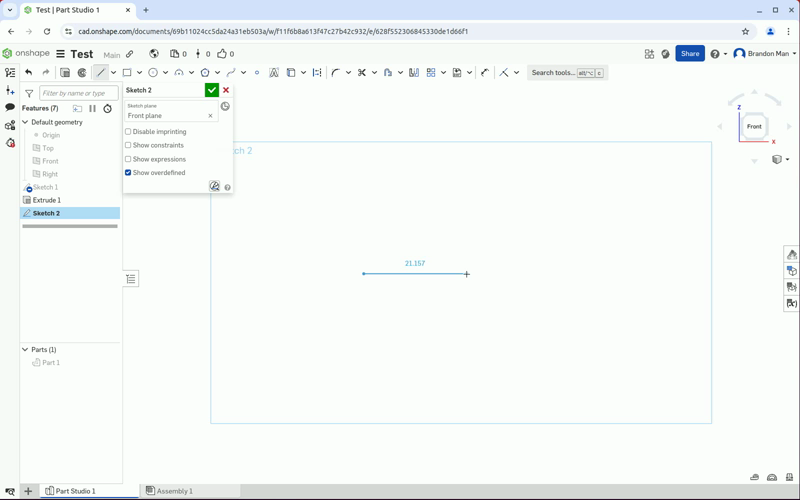
key_down(shift)
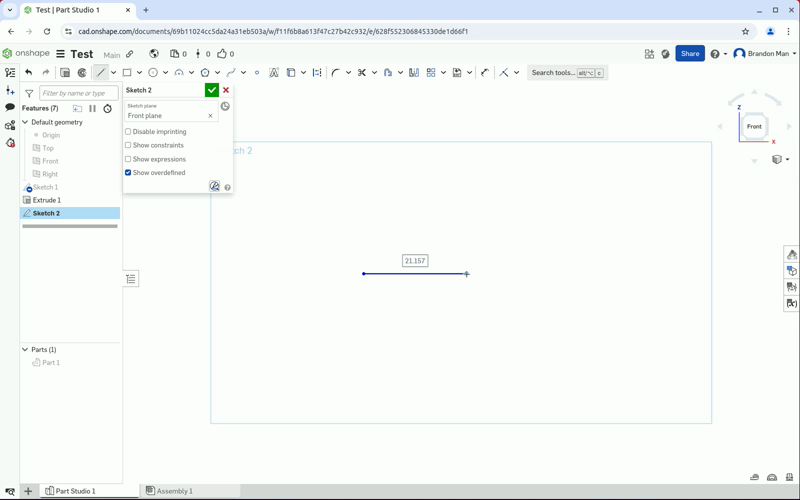
mouse_move(363, 170)
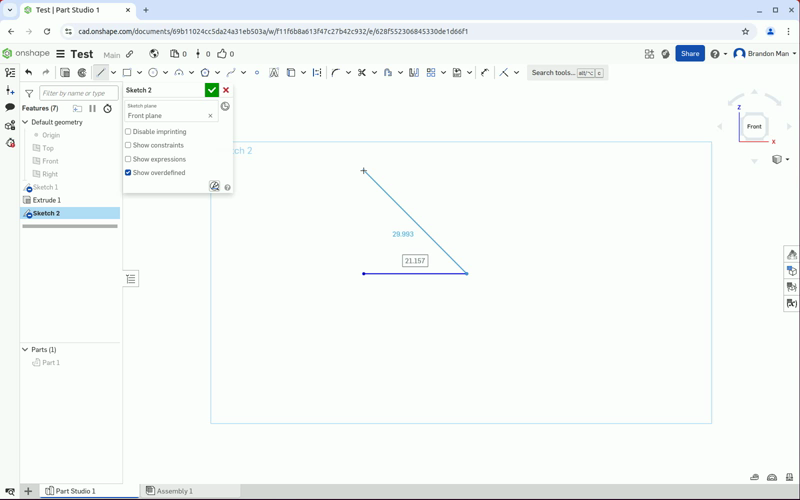
click(363, 170)
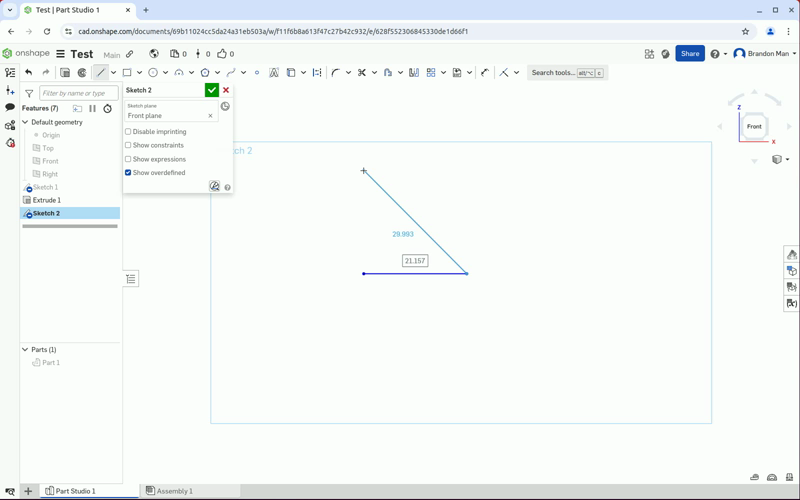
key_up(shift)
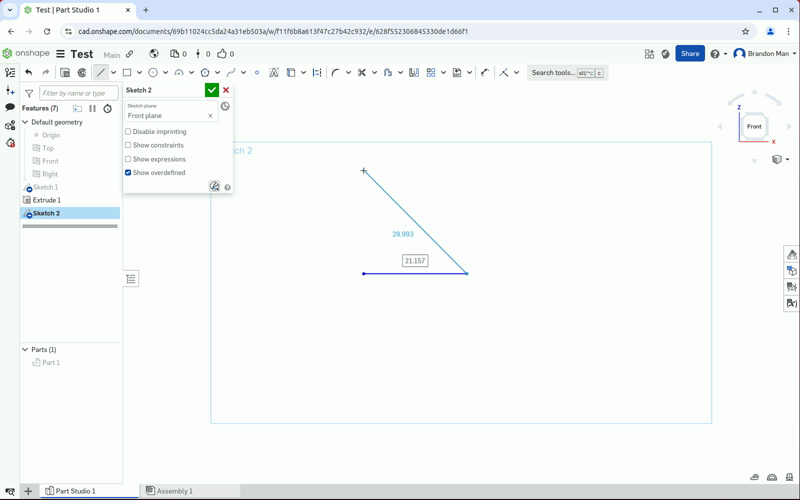
key_down(shift)
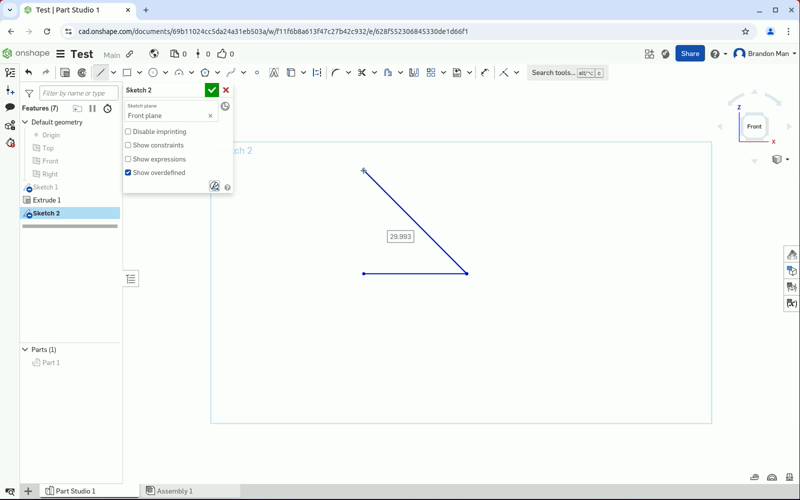
mouse_move(363, 273)
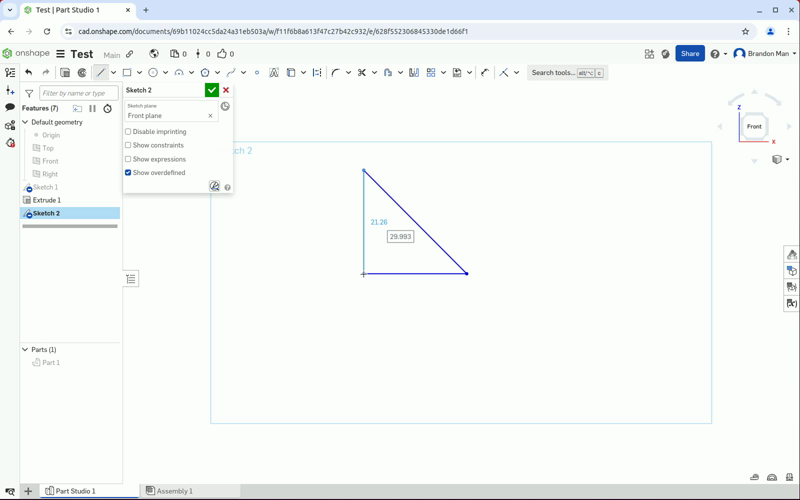
key_up(shift)
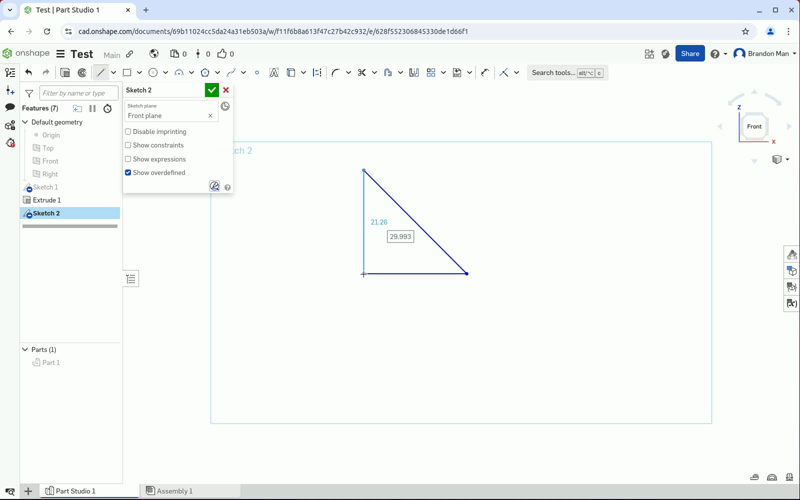
click(363, 273)
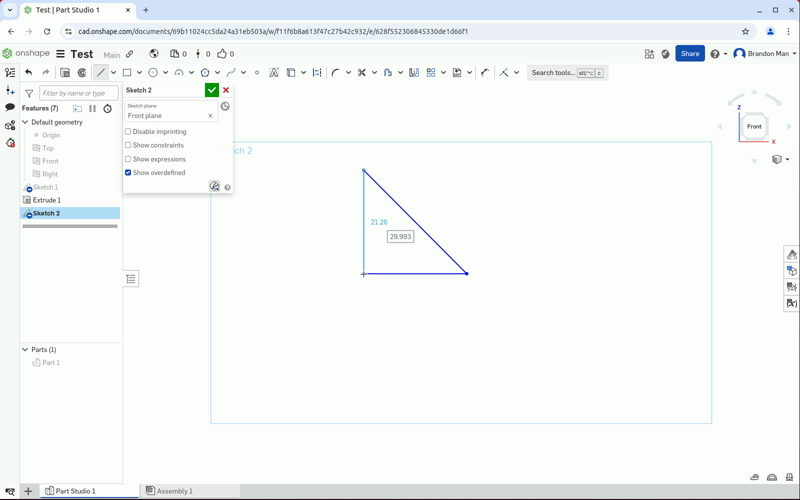
key(esc)
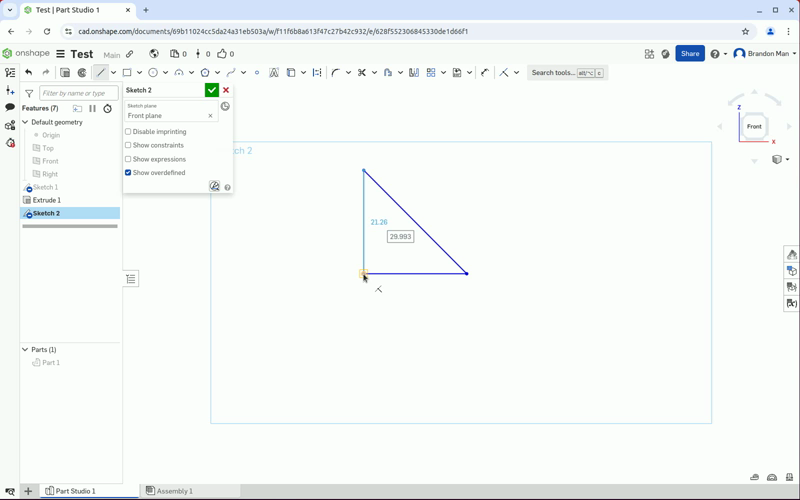
mouse_move(391, 245)
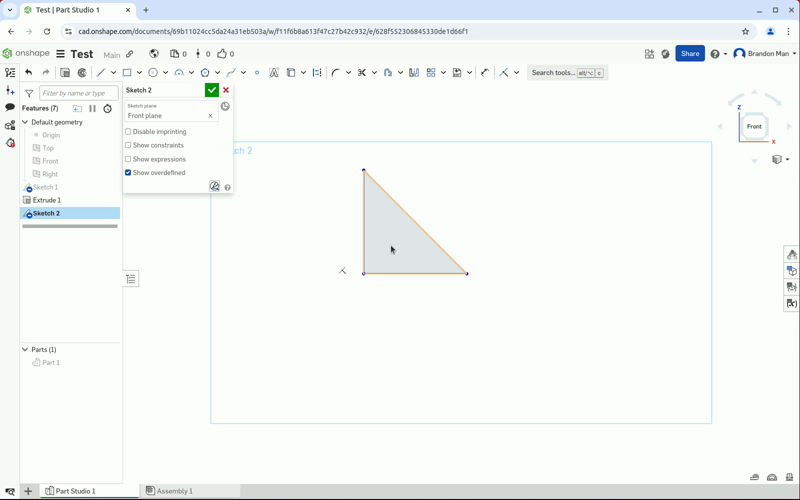
click(391, 245)
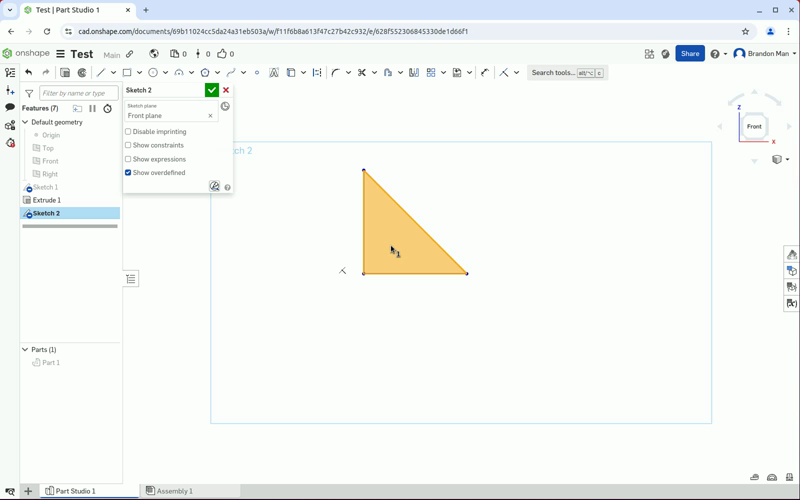
mouse_move(73, 352)
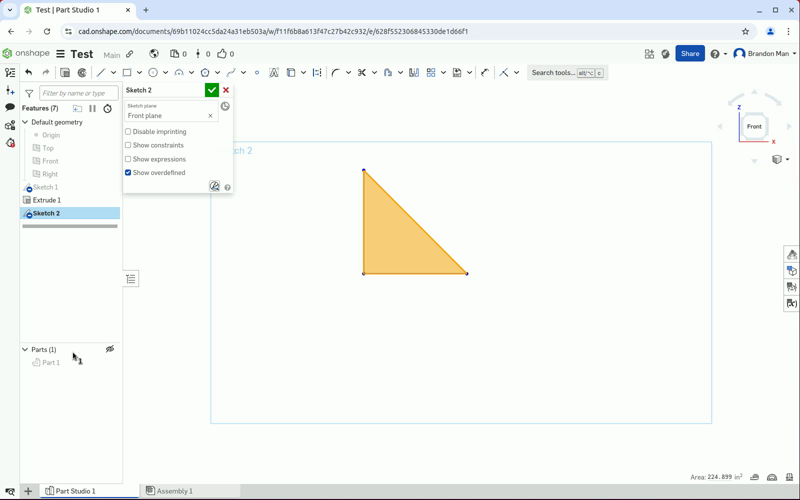
key(shift+y)
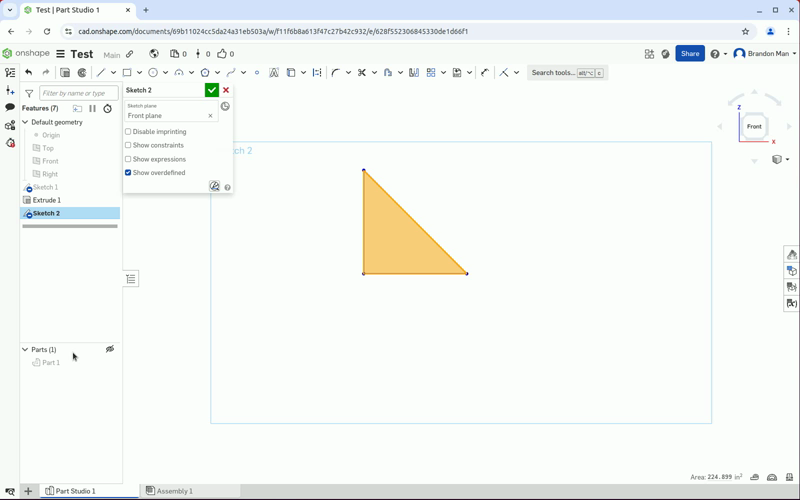
key(shift+e)
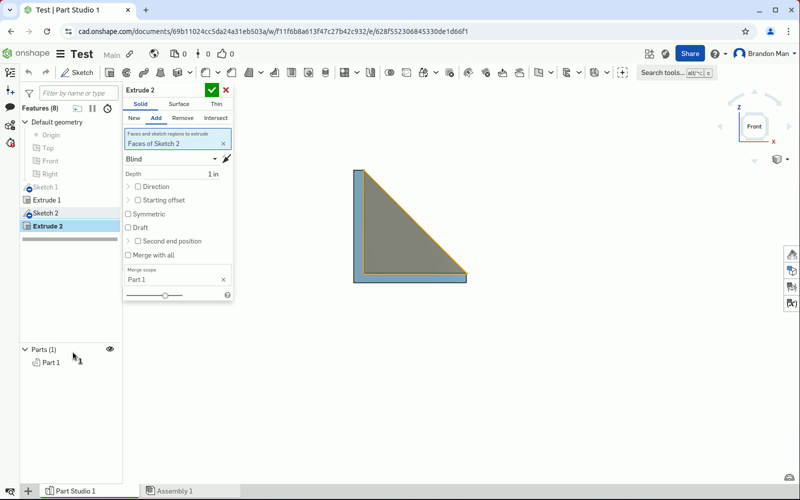
mouse_move(143, 106)
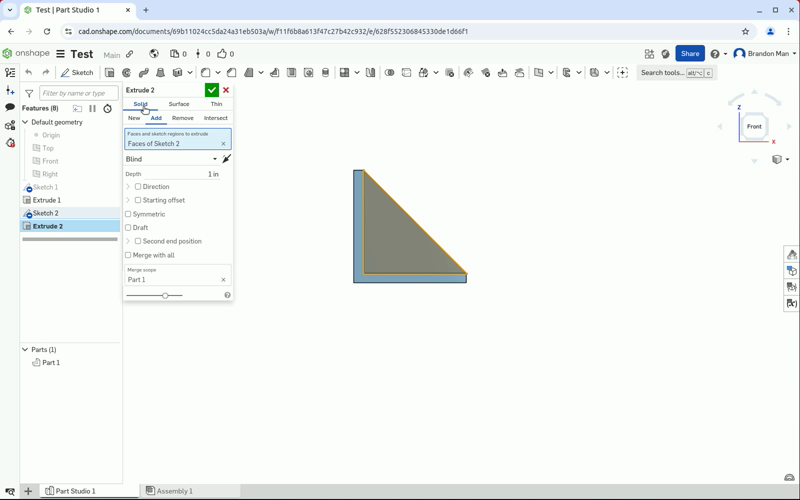
click(143, 106)
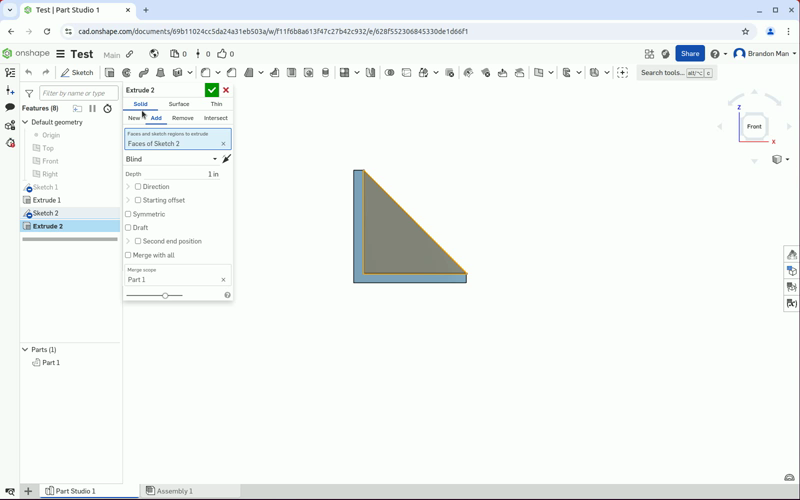
mouse_move(137, 120)
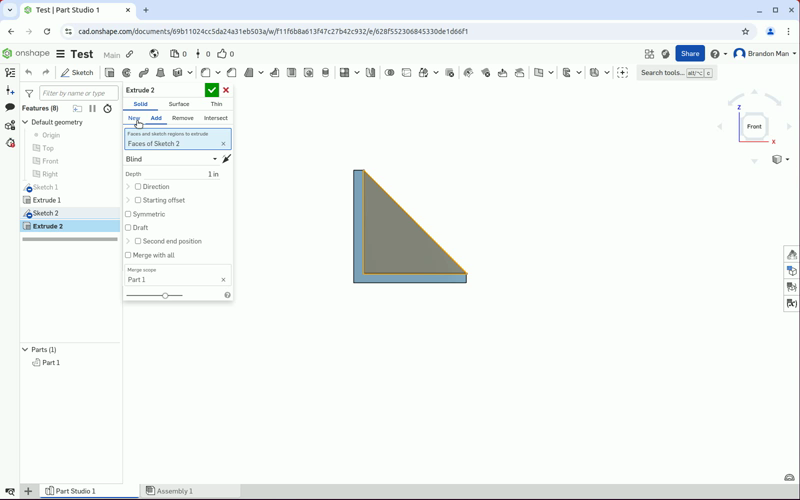
click(137, 120)
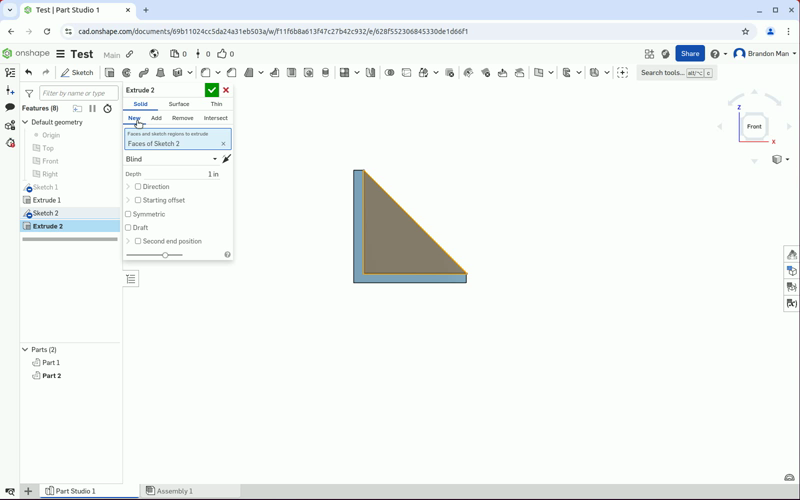
key(tab, 4)
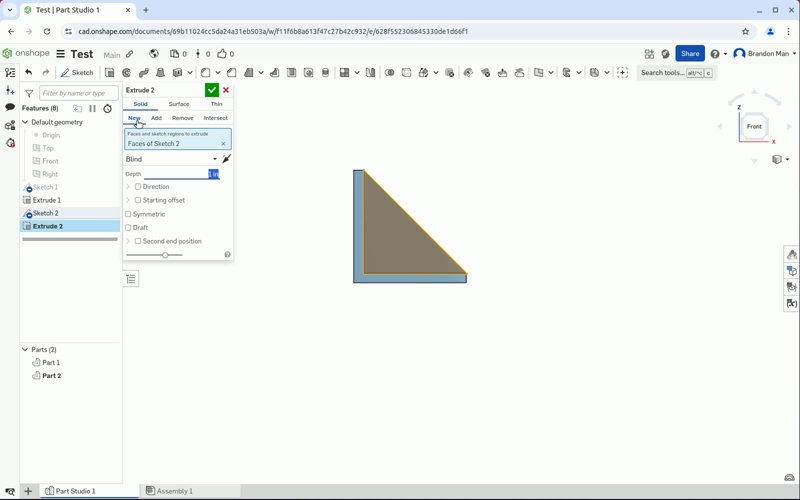
text(1.926)
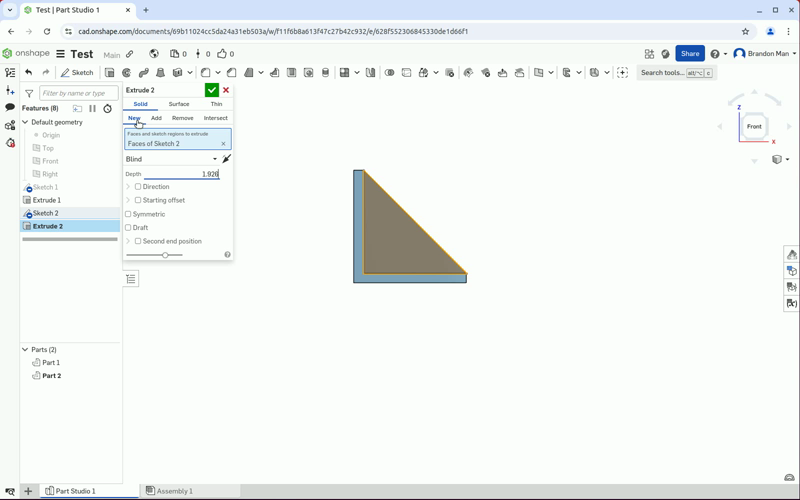
key(enter)
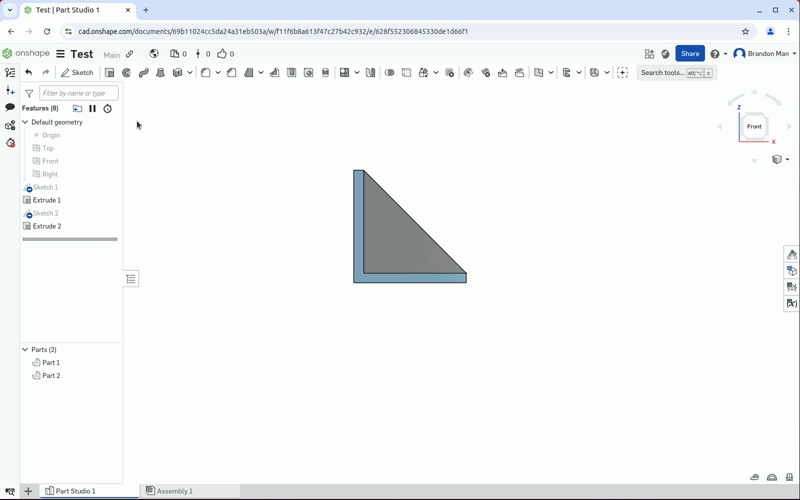
key(shift+h)
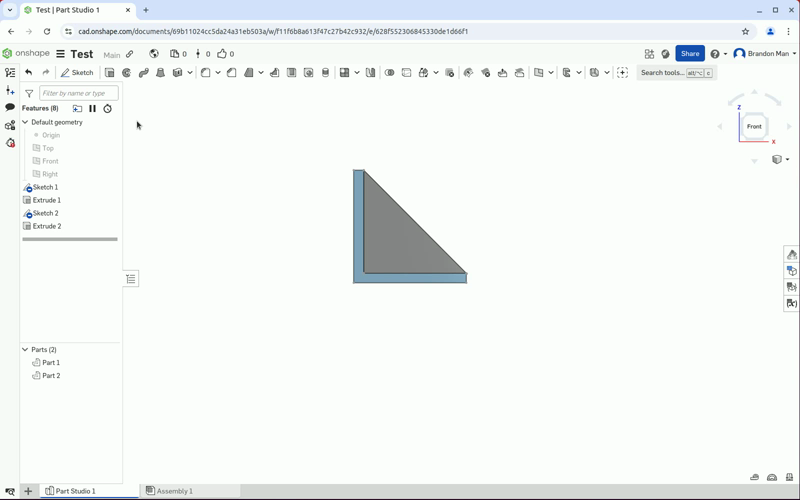
key(shift+h)
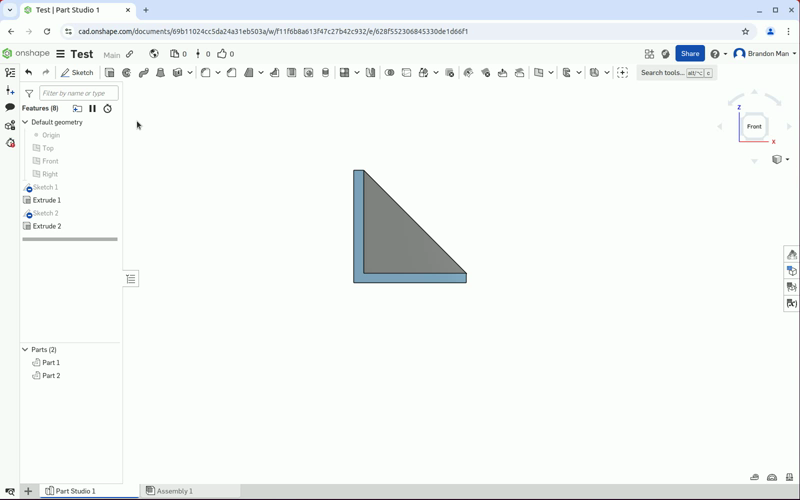
mouse_move(73, 189)
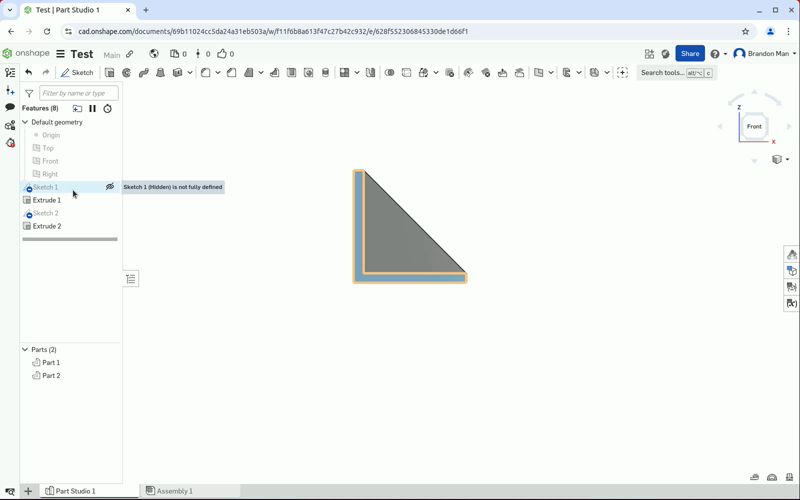
click(73, 189)
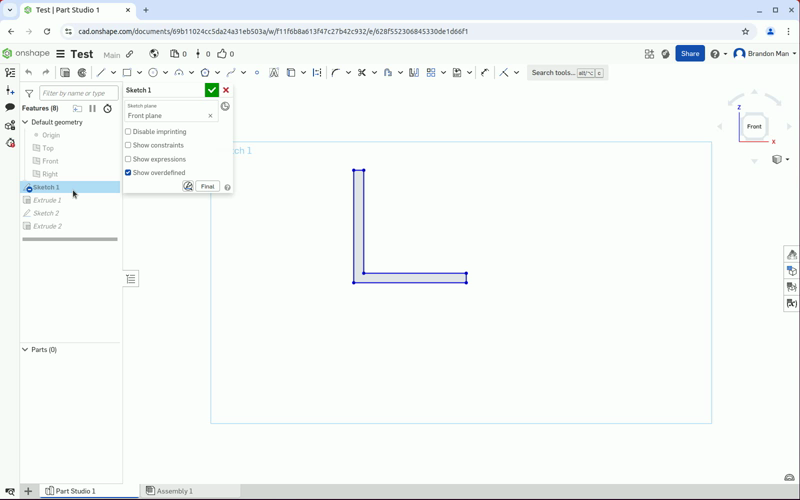
mouse_move(229, 92)
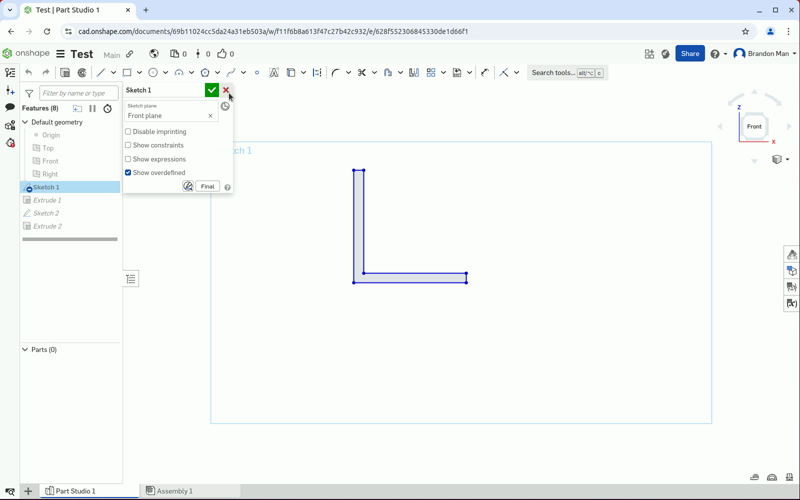
click(229, 92)
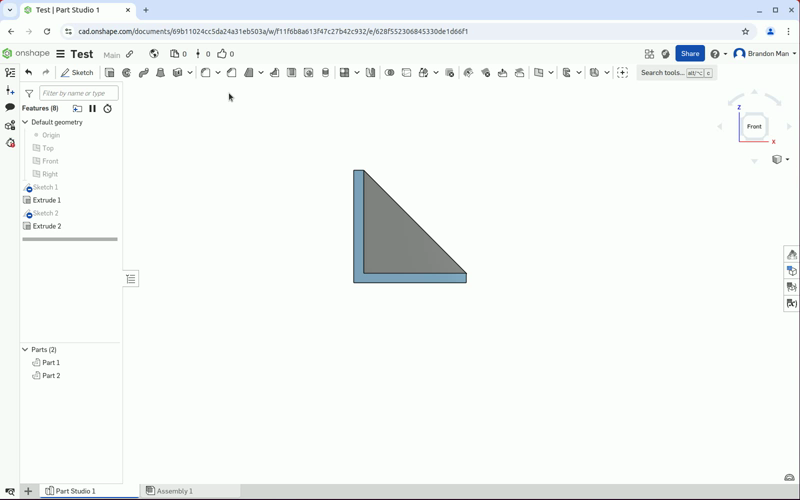
mouse_move(73, 352)
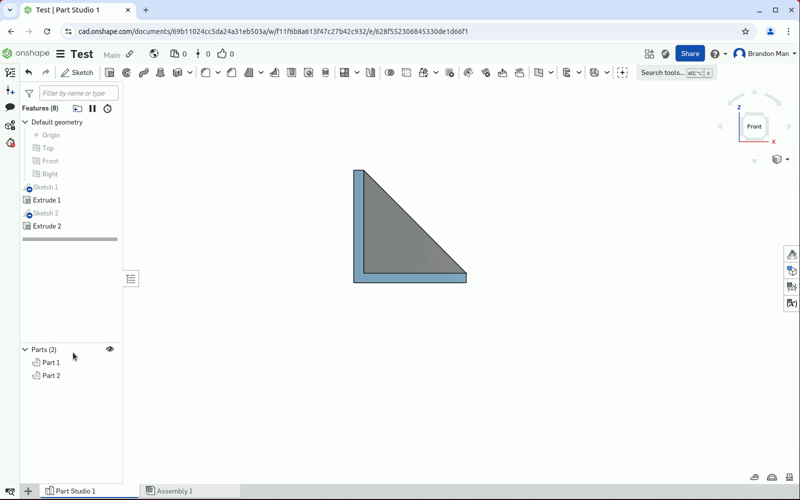
key(y)
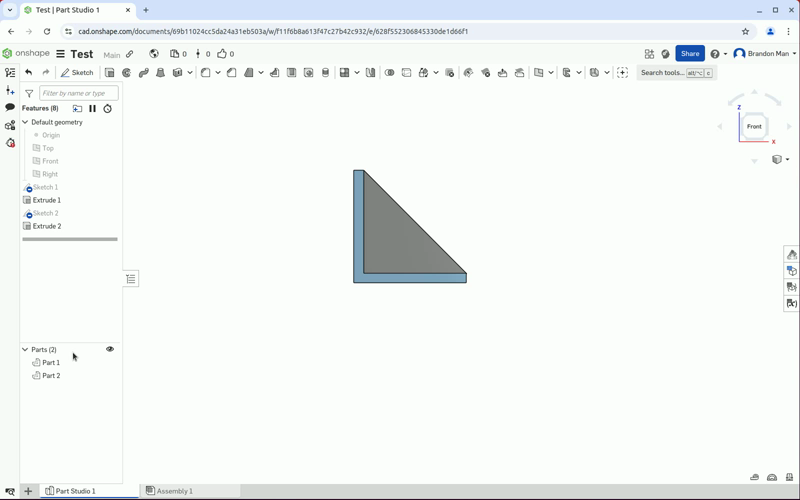
key(shift+p)
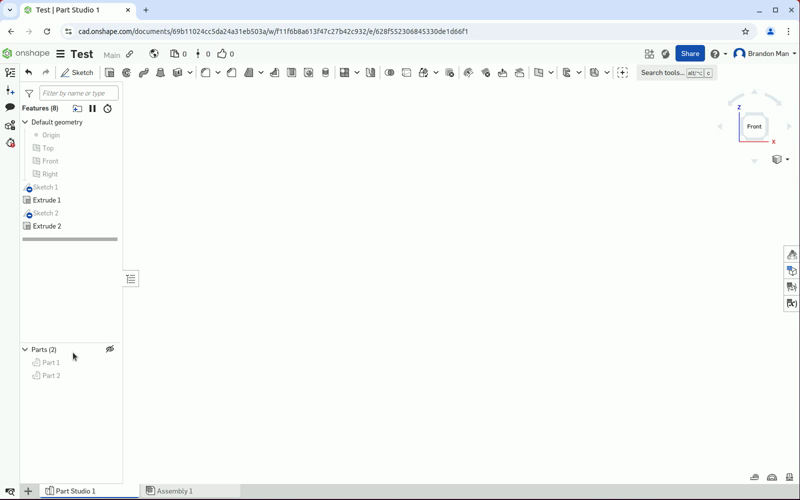
key(space)
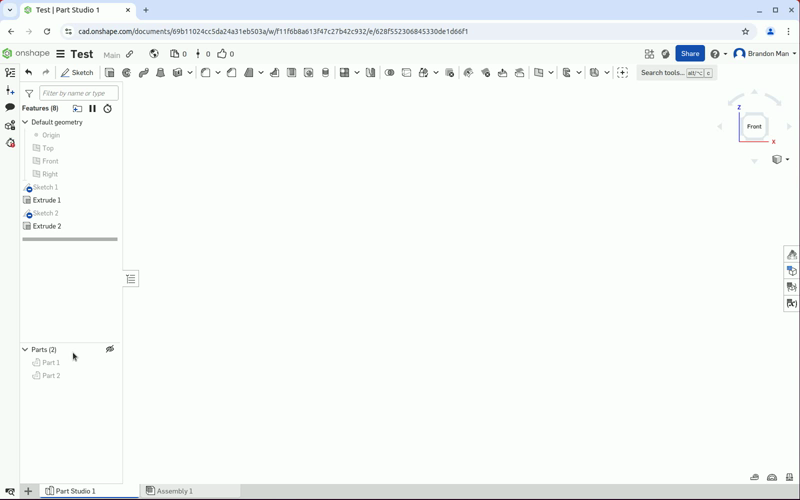
key_down(shift)
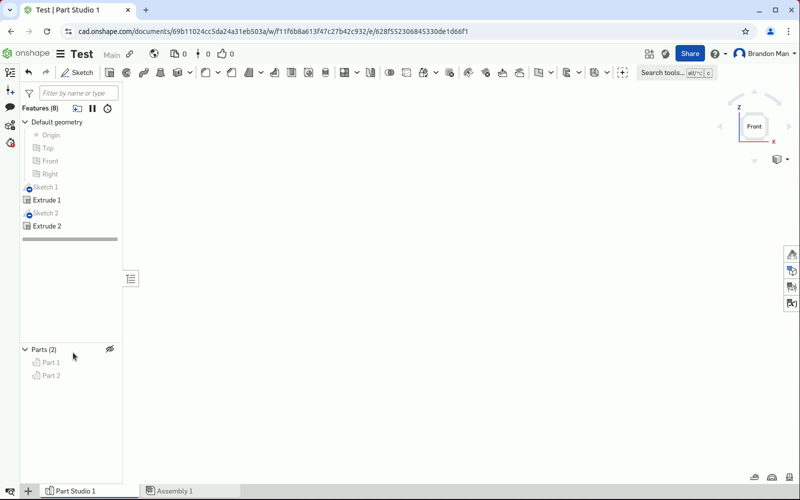
key(left)
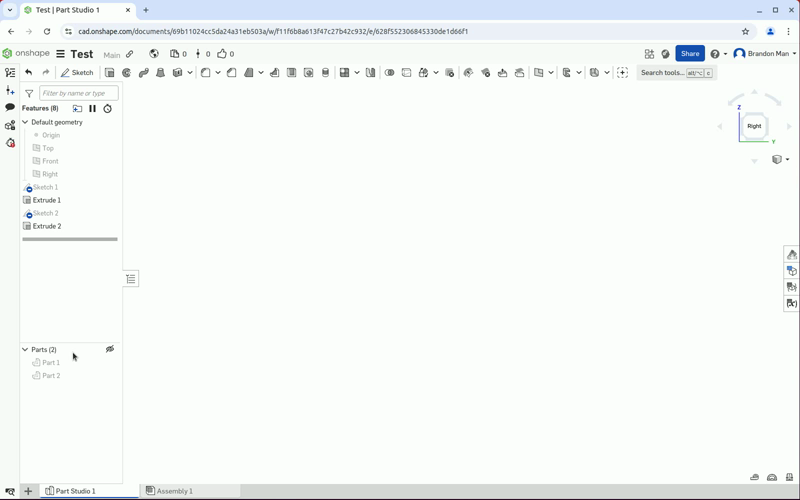
key_up(shift)
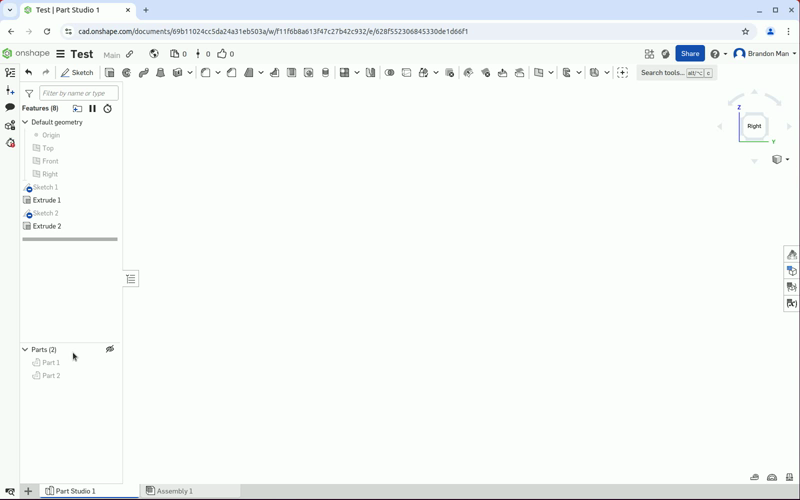
mouse_move(73, 352)
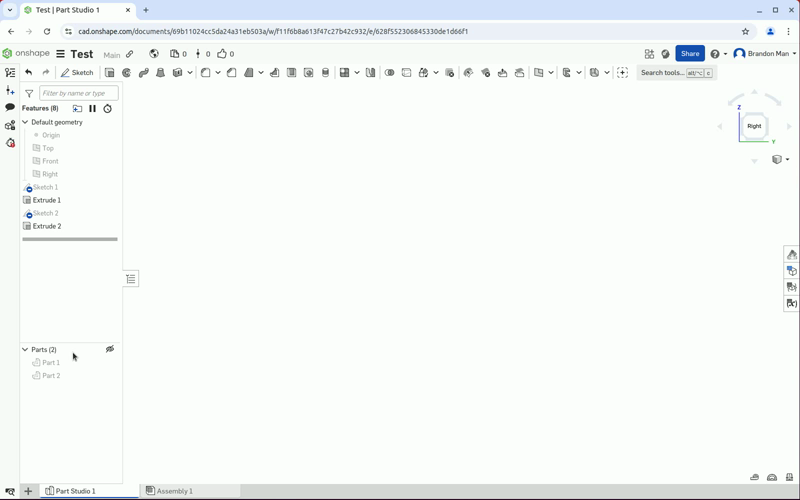
key(shift+y)
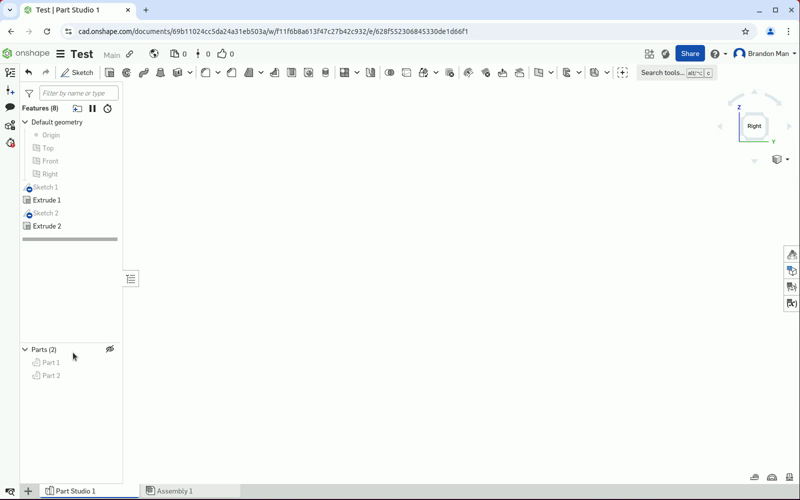
key(shift+s)
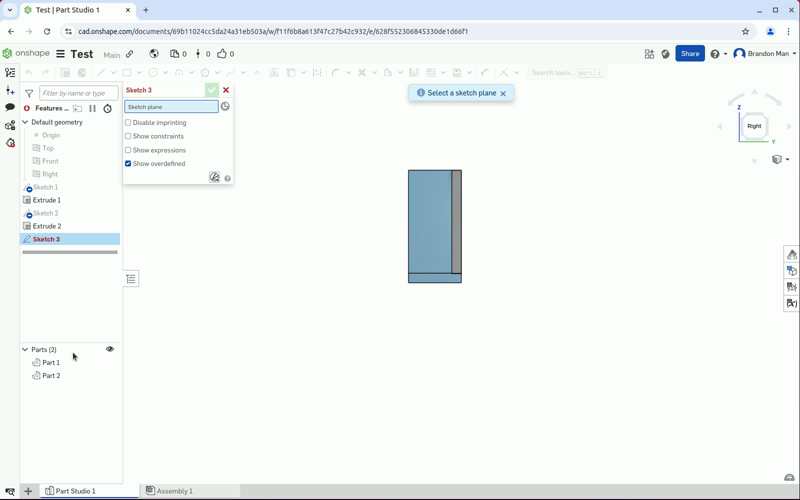
mouse_move(73, 176)
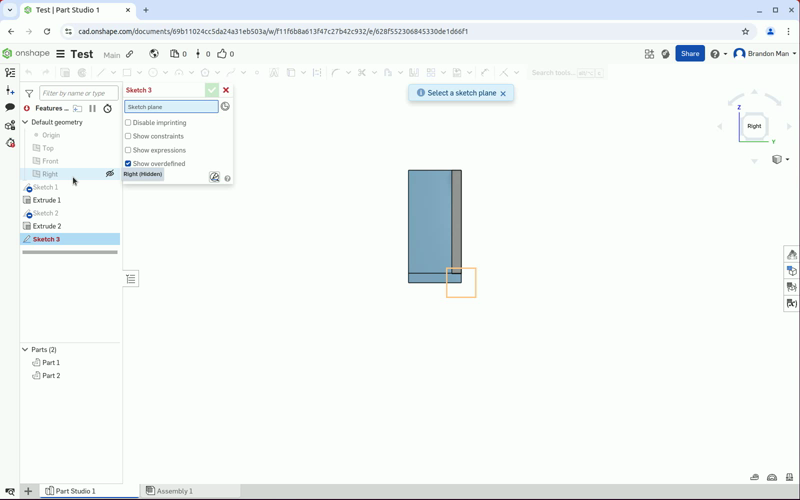
click(73, 176)
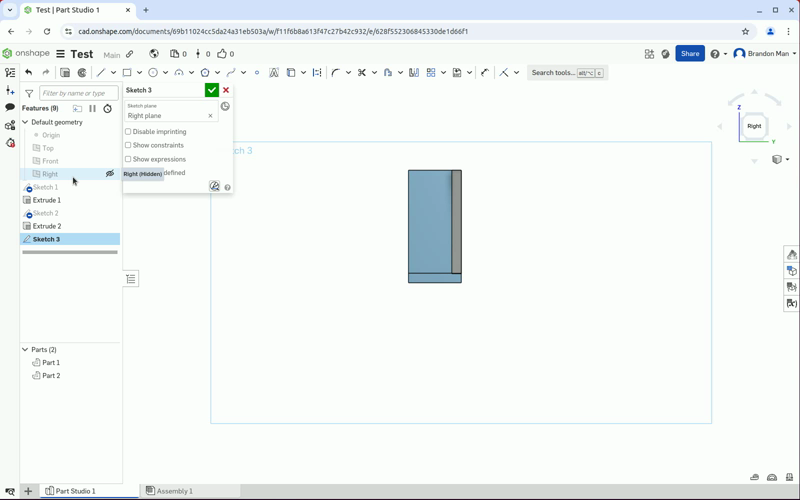
mouse_move(73, 352)
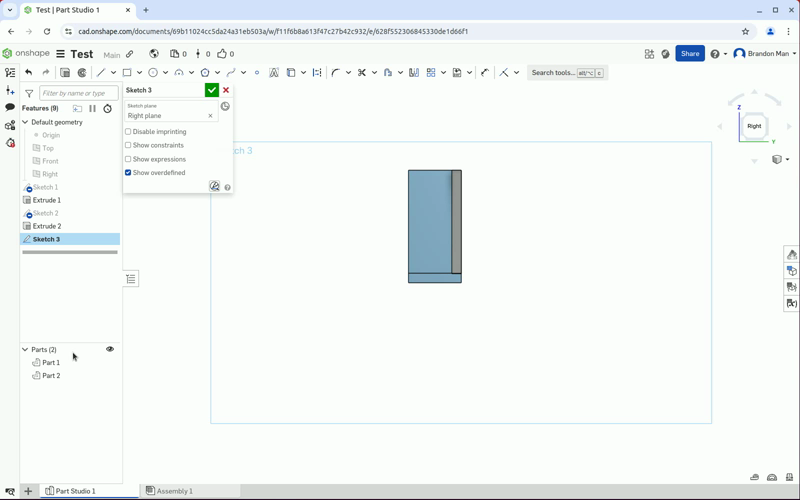
key(y)
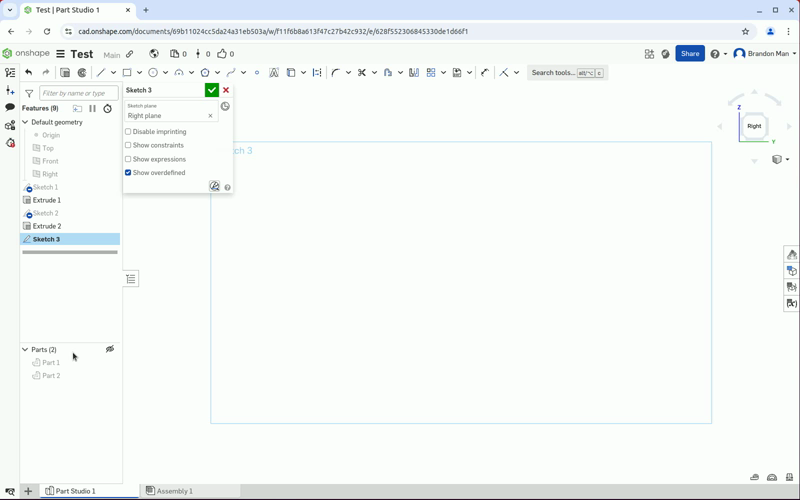
key(l)
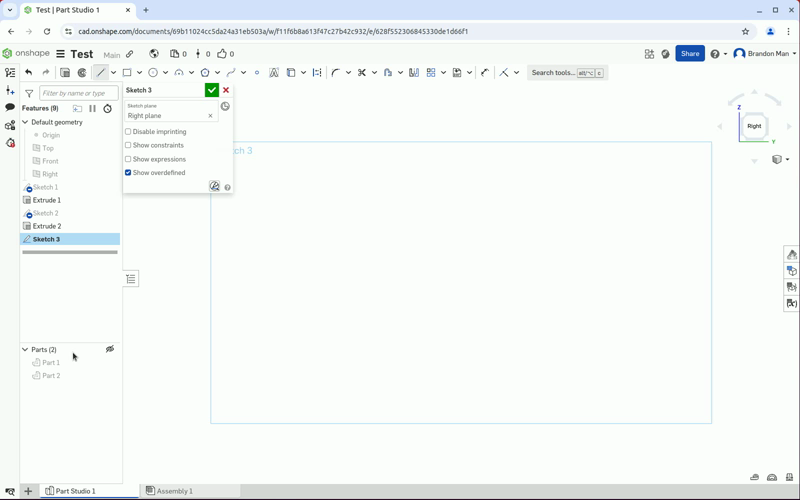
key_down(shift)
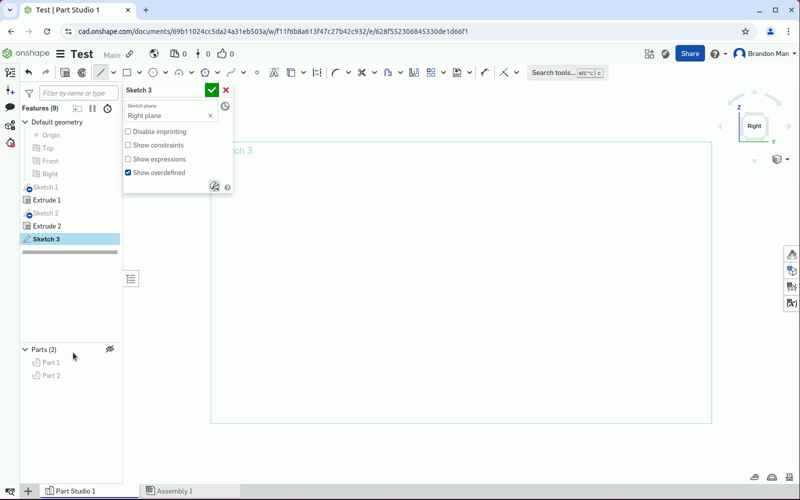
mouse_move(426, 203)
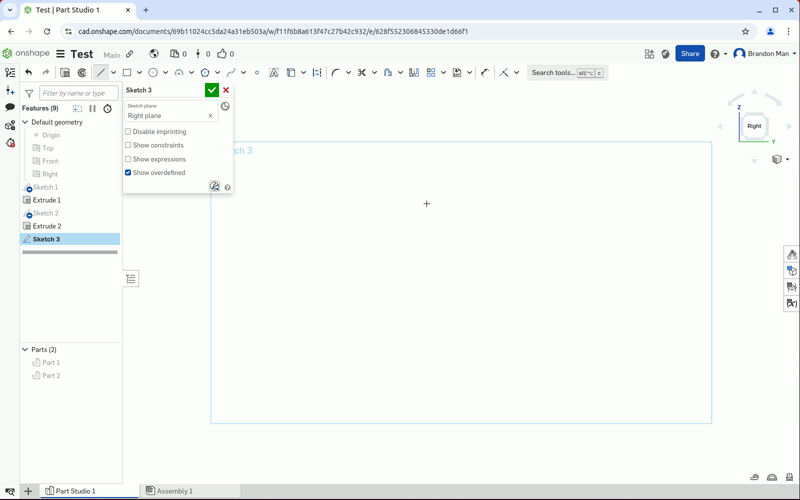
click(426, 203)
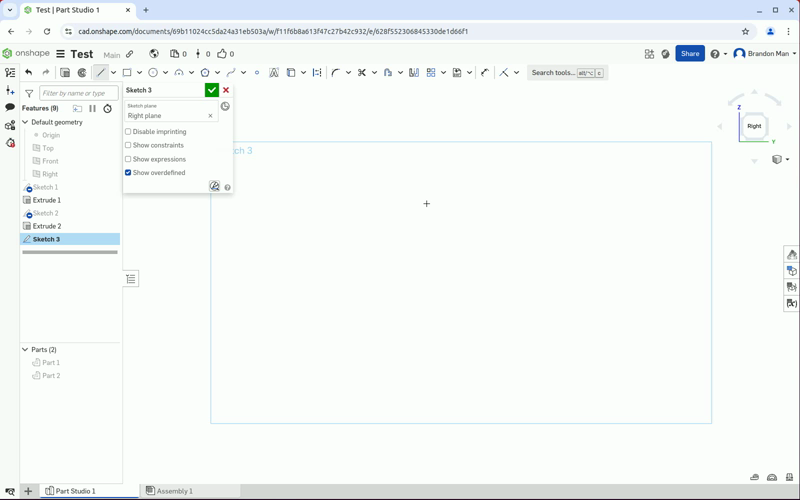
key_up(shift)
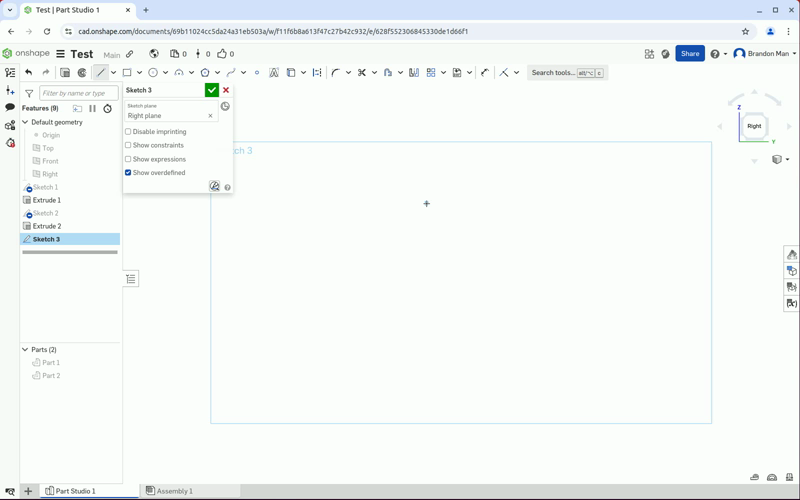
key_down(shift)
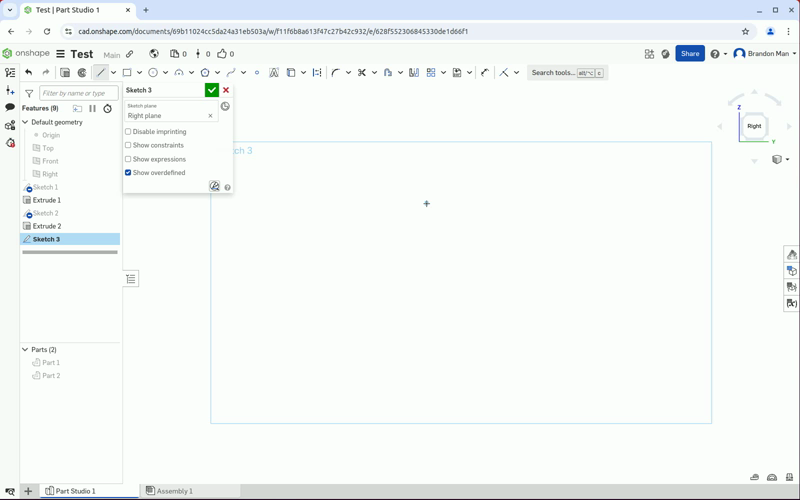
mouse_move(456, 203)
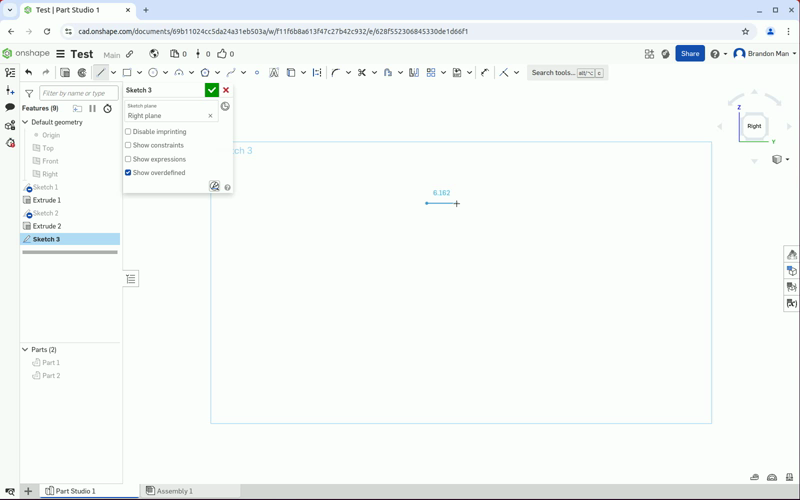
mouse_move(442, 203)
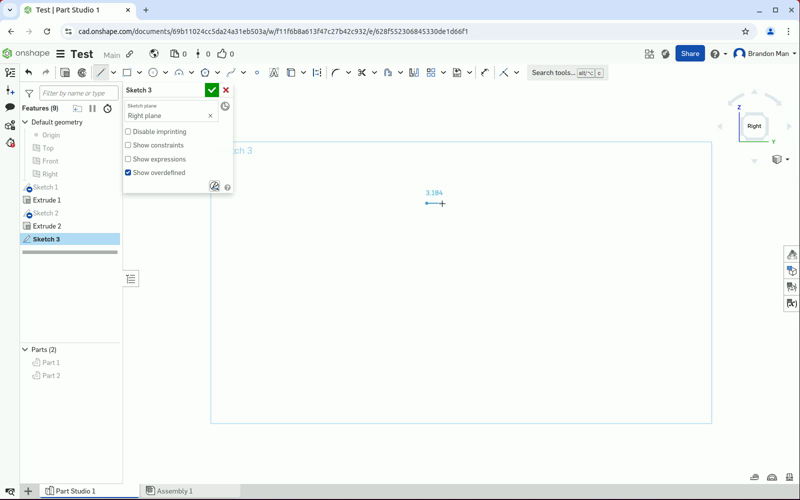
click(442, 203)
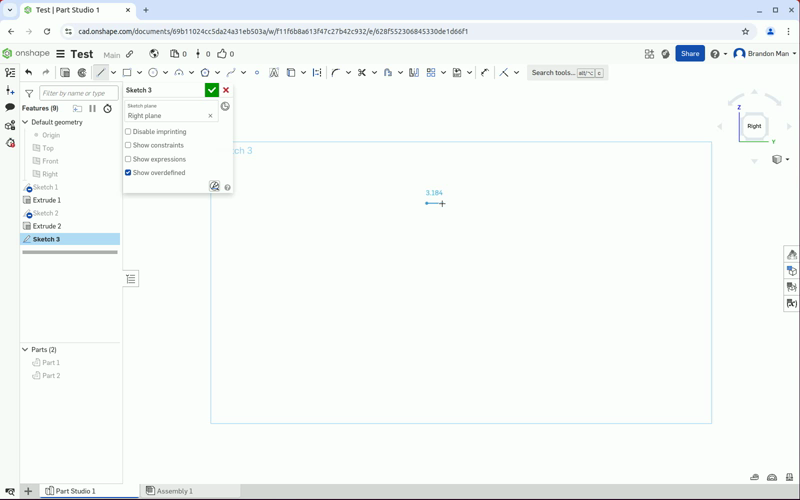
key_up(shift)
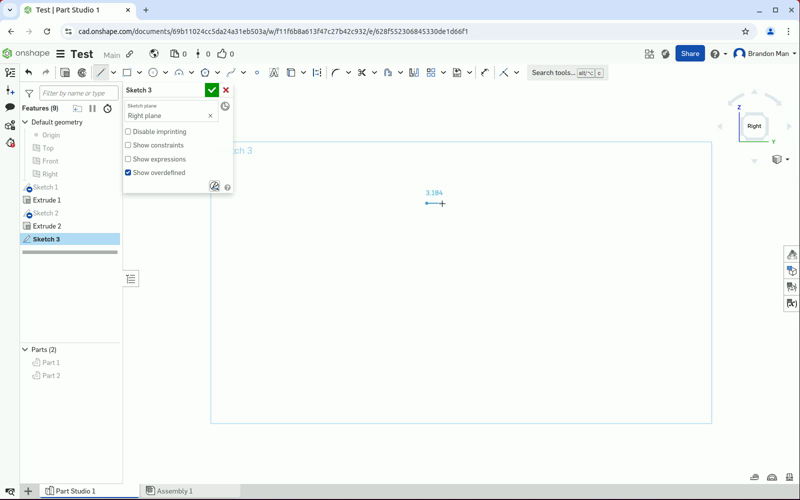
key_down(shift)
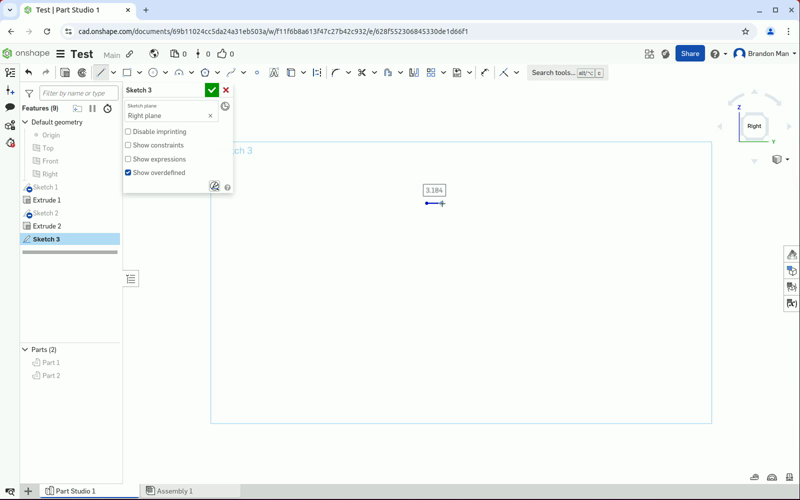
mouse_move(472, 203)
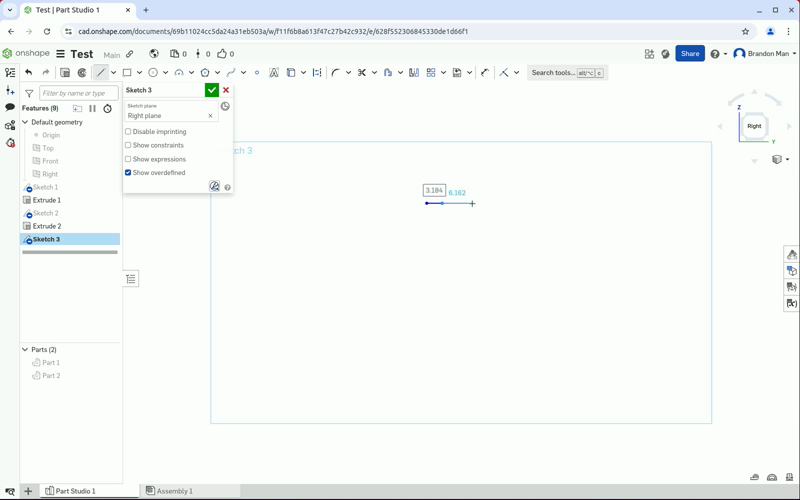
mouse_move(442, 180)
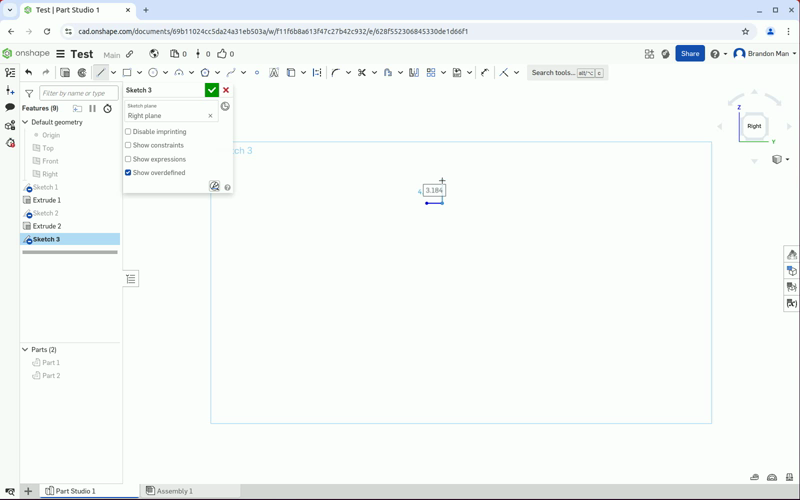
click(442, 180)
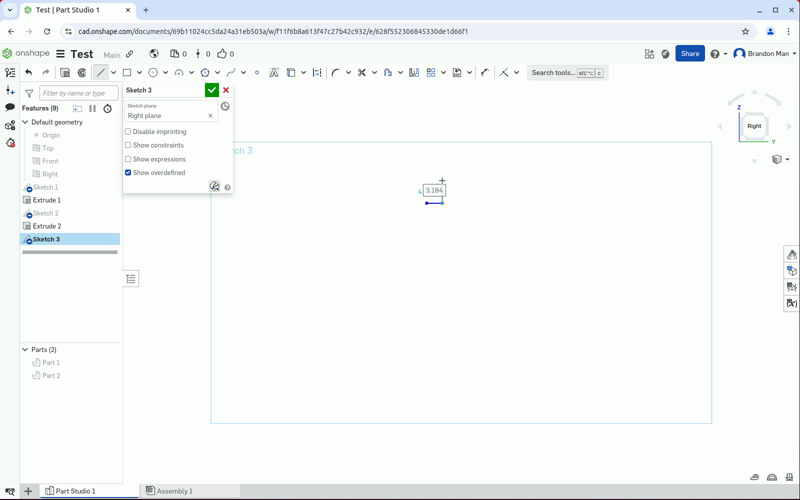
key_up(shift)
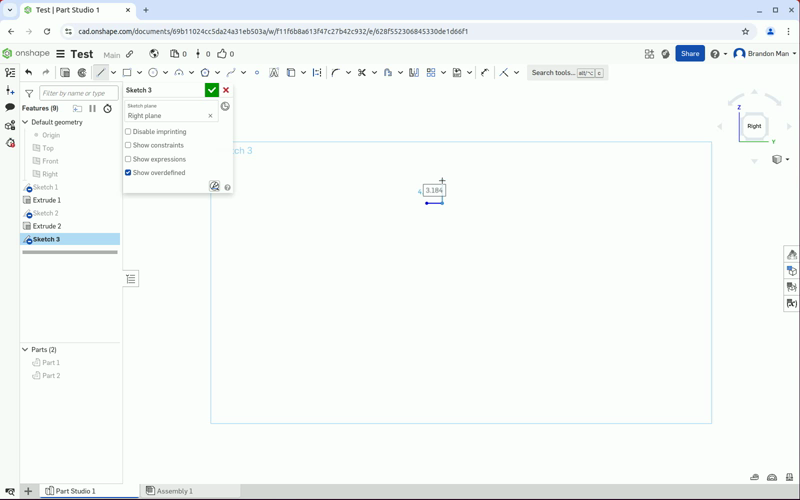
key_down(shift)
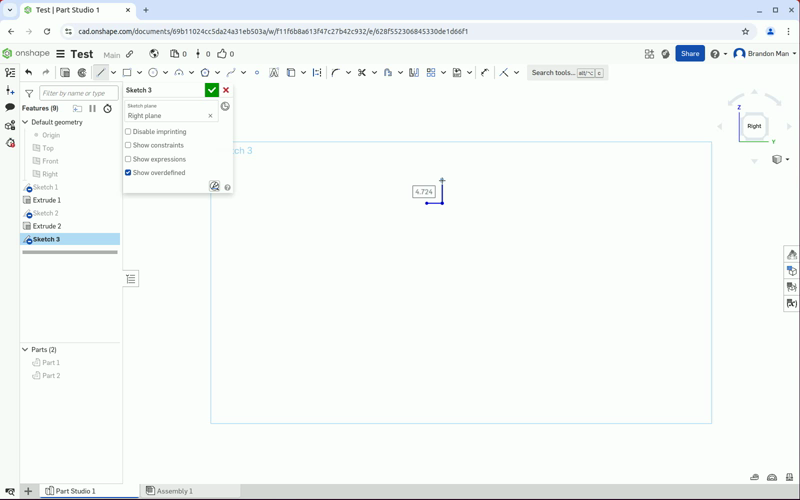
mouse_move(472, 180)
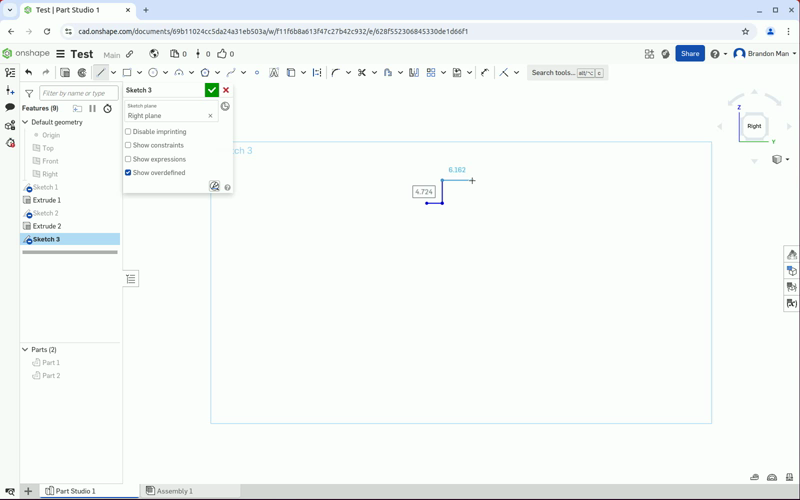
mouse_move(426, 180)
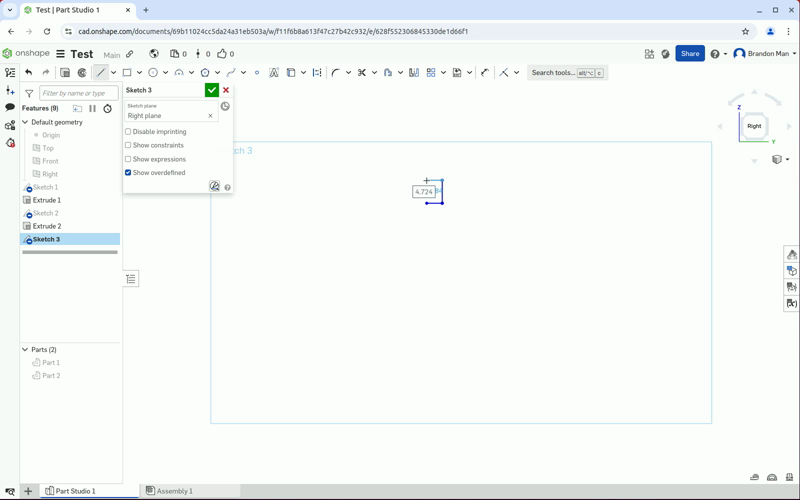
click(426, 180)
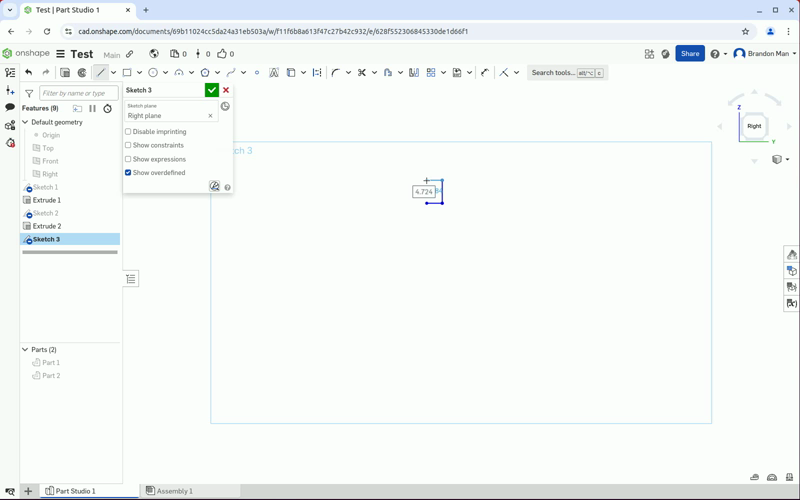
key_up(shift)
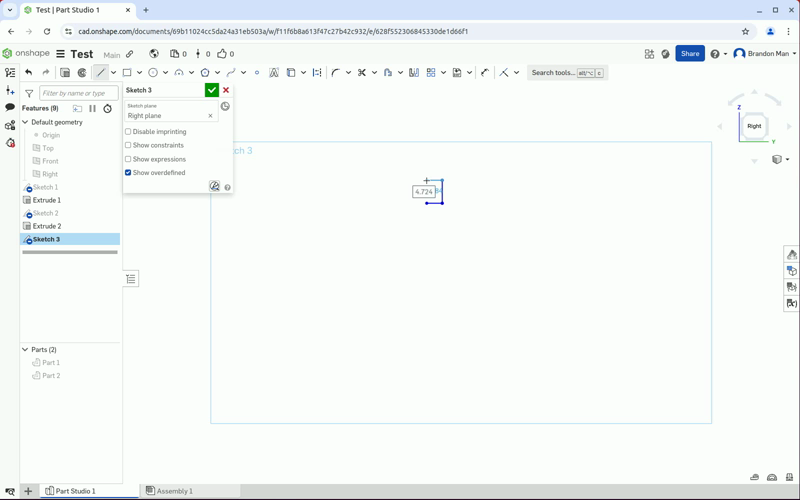
mouse_move(456, 180)
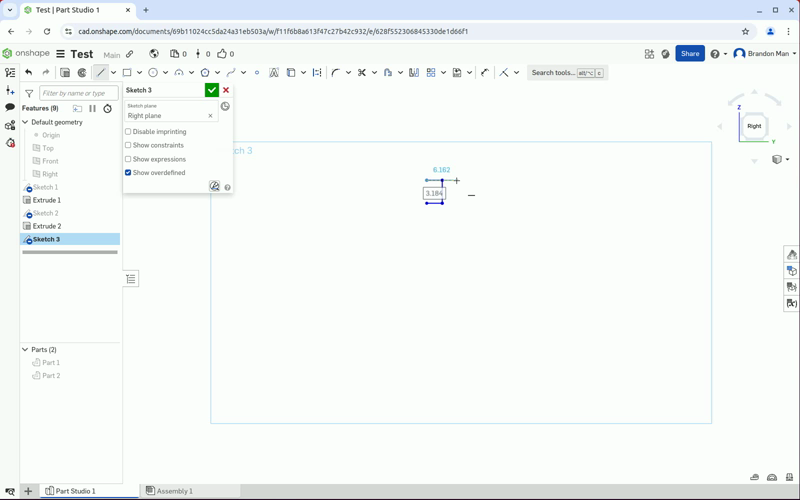
key_down(shift)
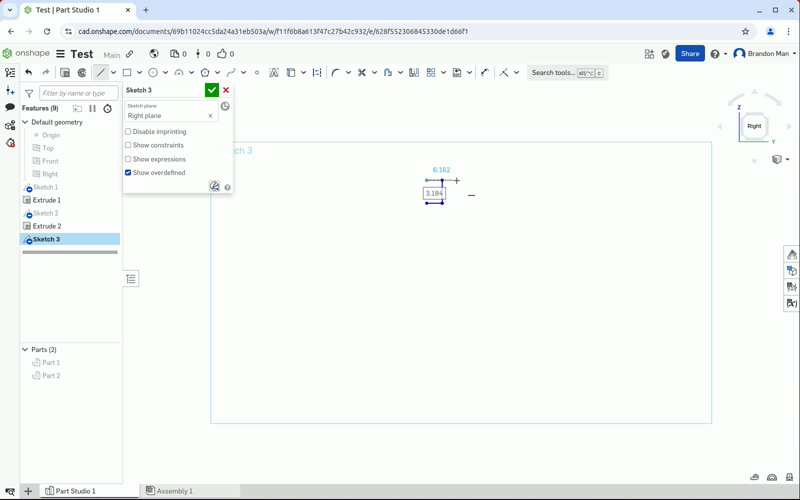
mouse_move(426, 203)
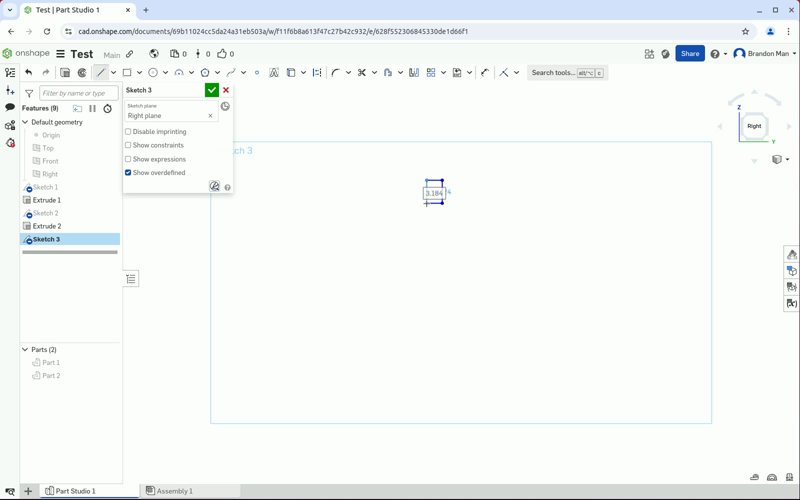
key_up(shift)
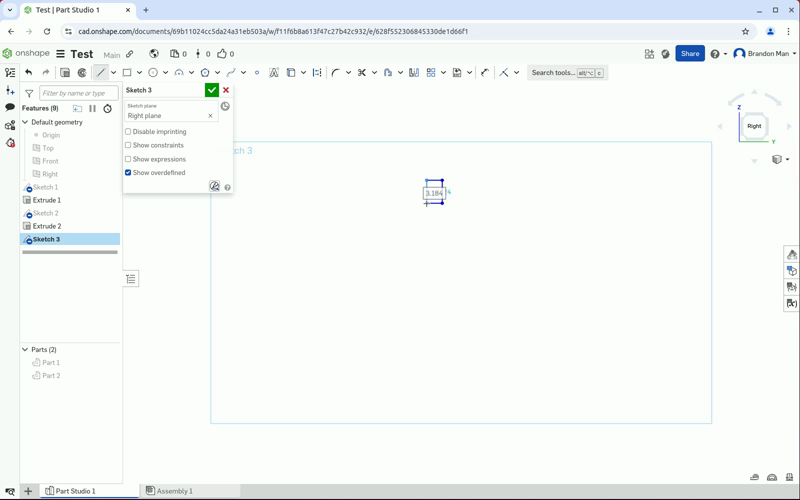
click(426, 203)
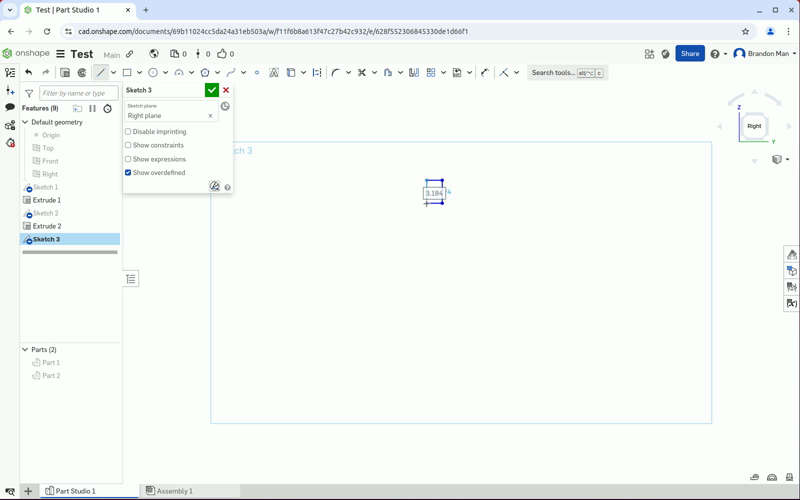
key(esc)
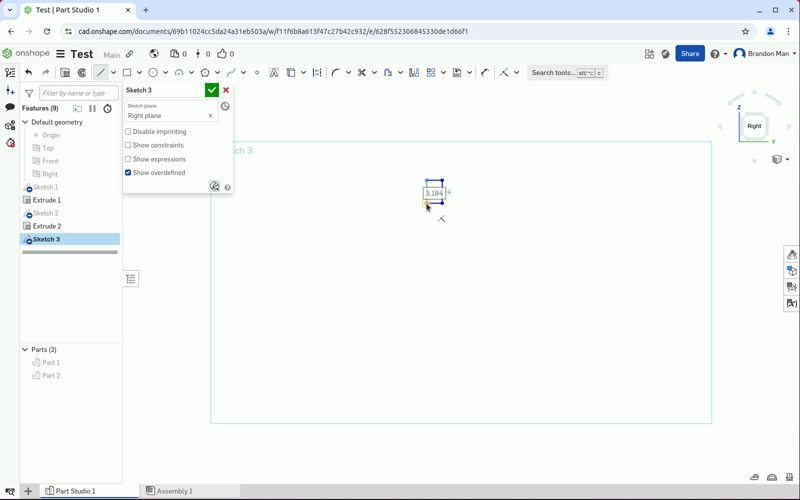
mouse_move(427, 192)
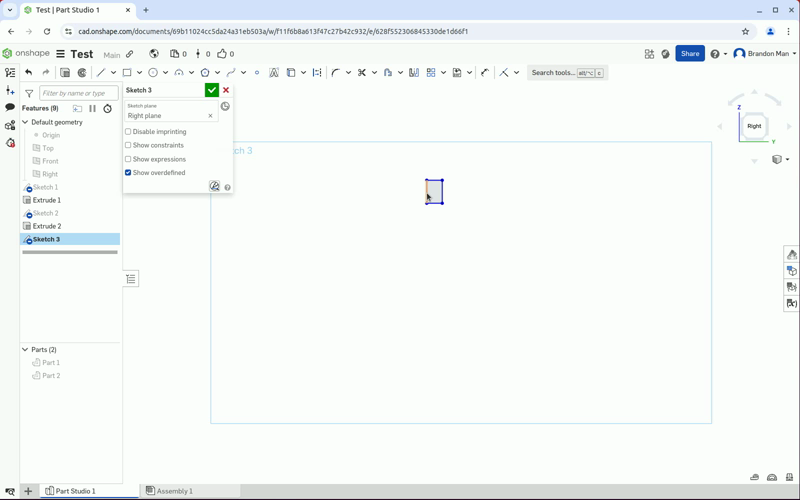
scroll(6)
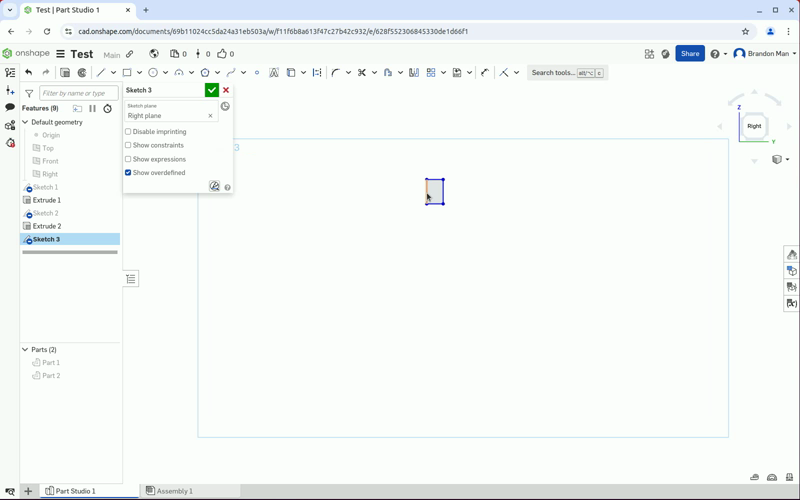
scroll(6)
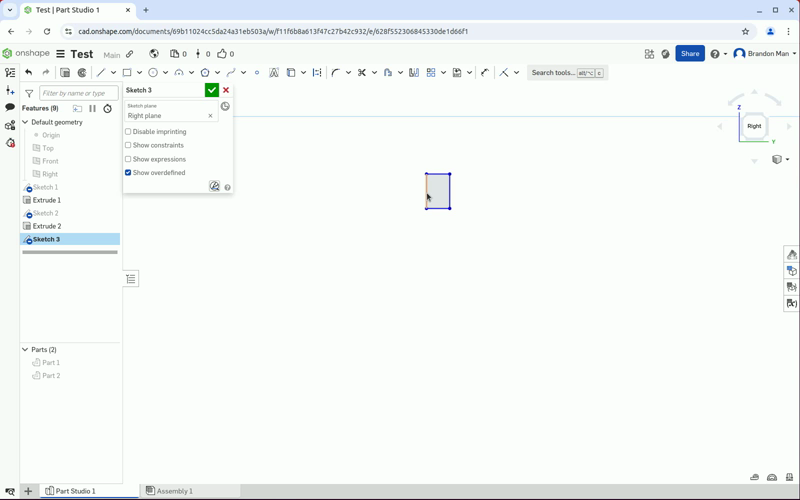
scroll(6)
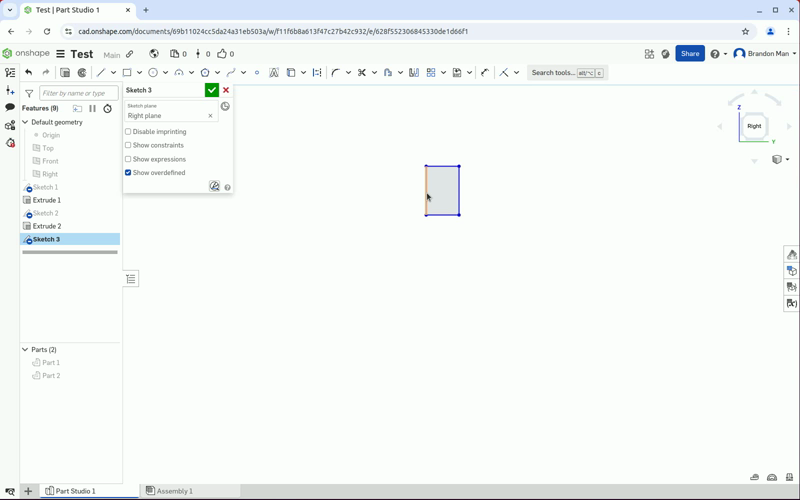
scroll(6)
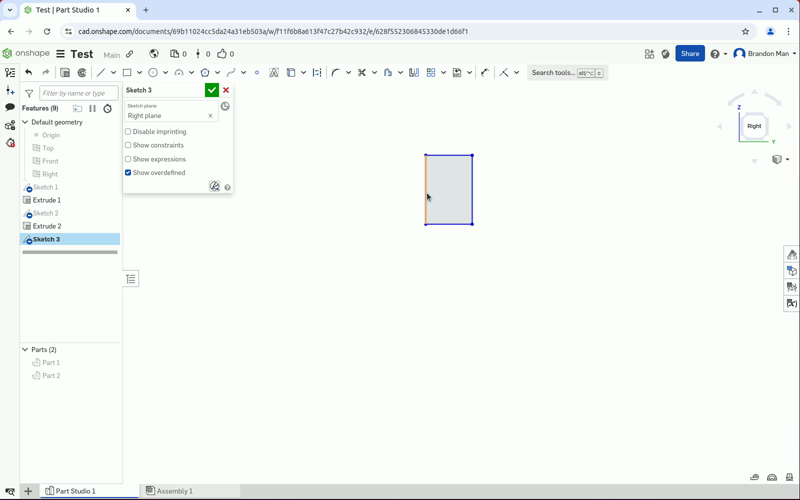
scroll(6)
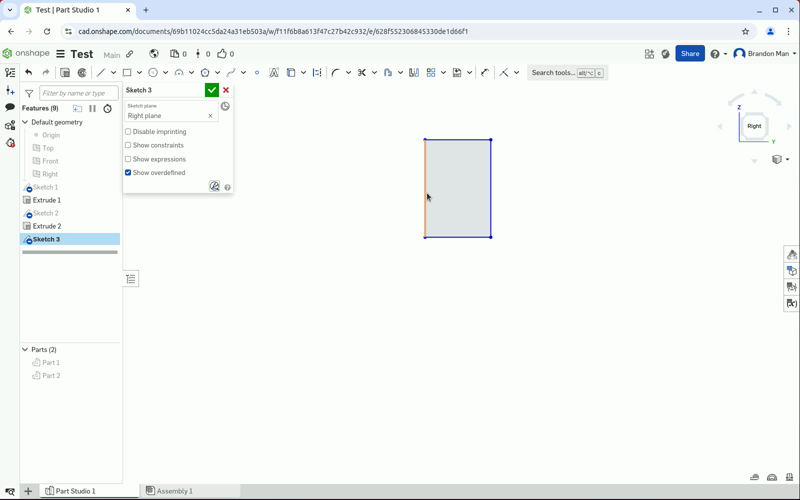
scroll(6)
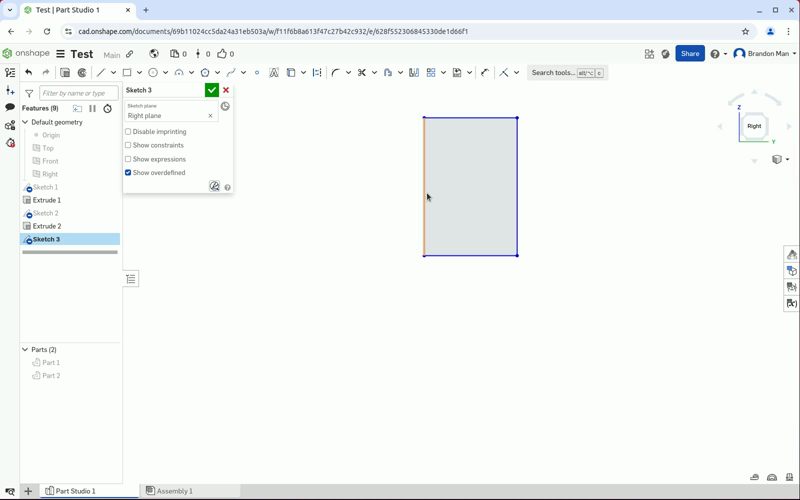
scroll(6)
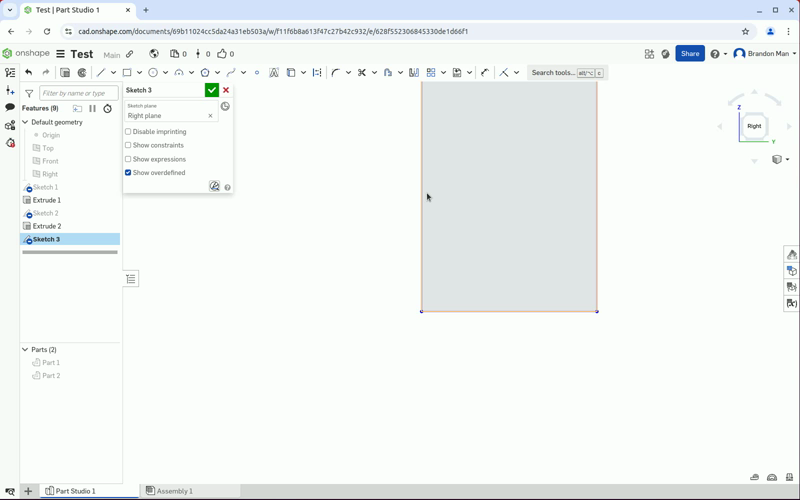
click(427, 192)
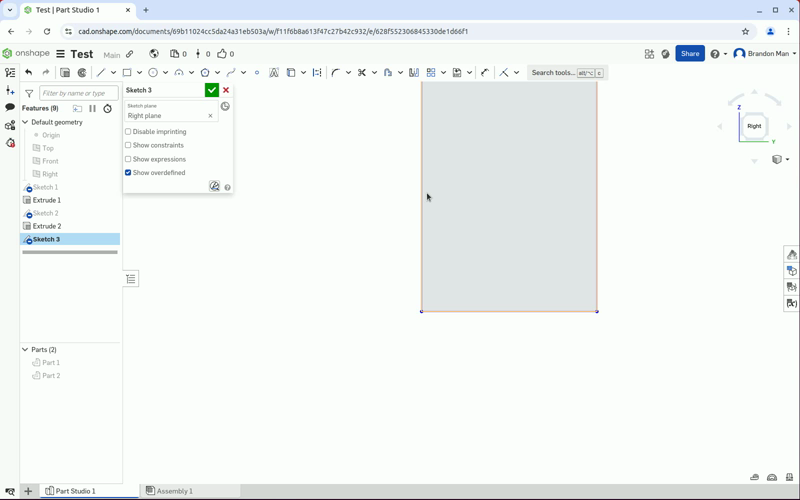
scroll(-6)
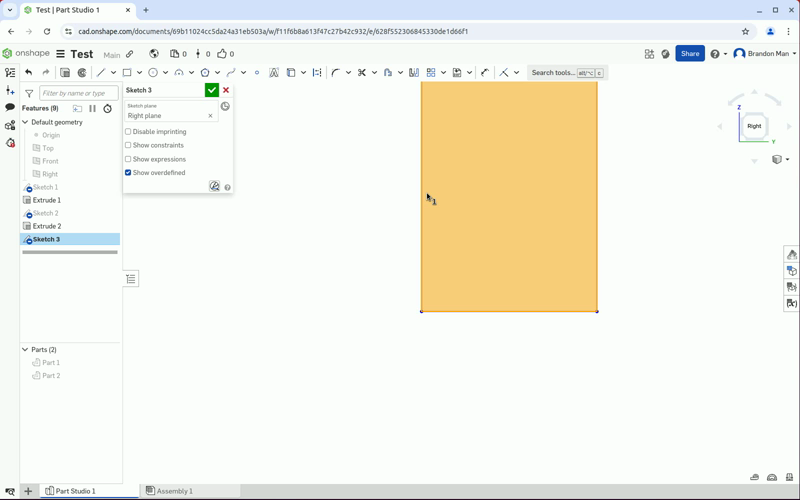
scroll(-6)
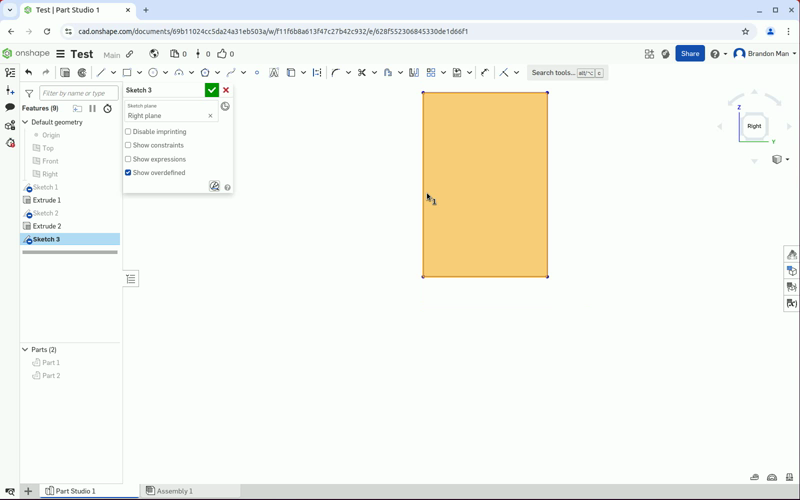
scroll(-6)
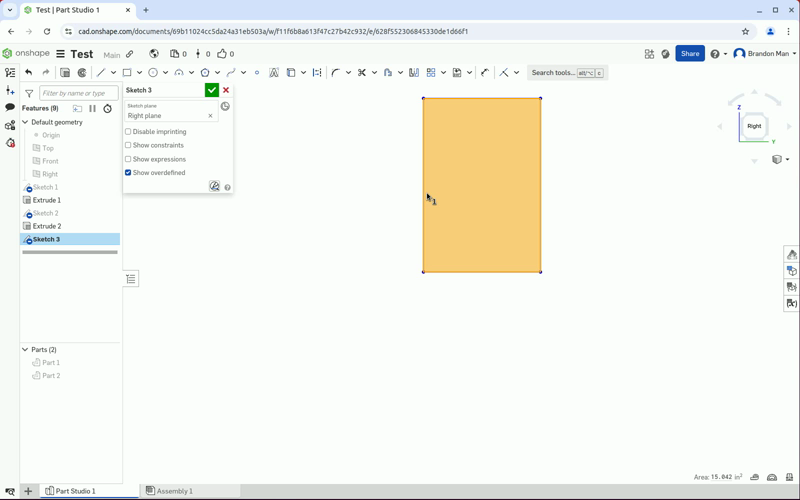
scroll(-6)
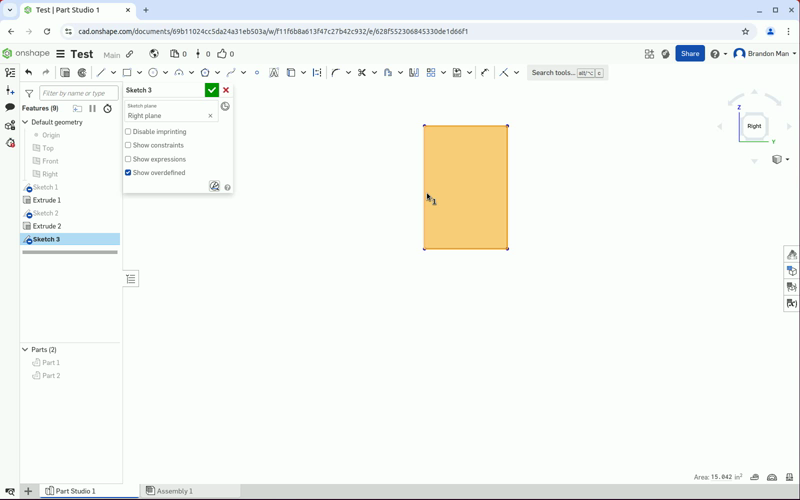
scroll(-6)
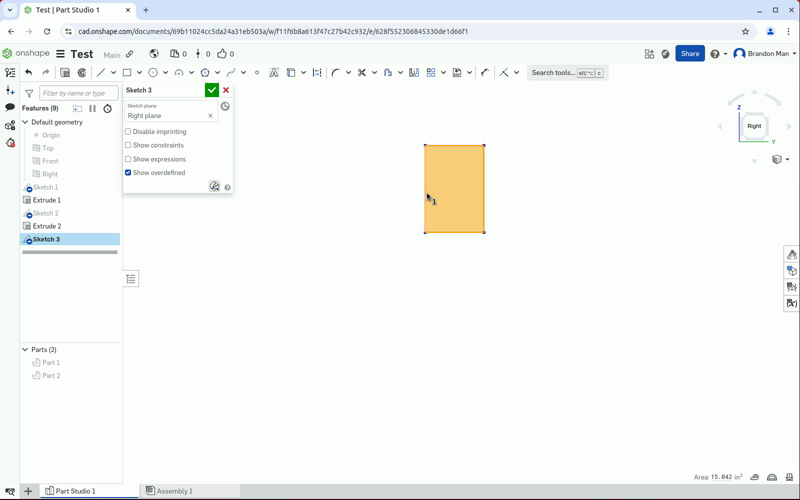
scroll(-6)
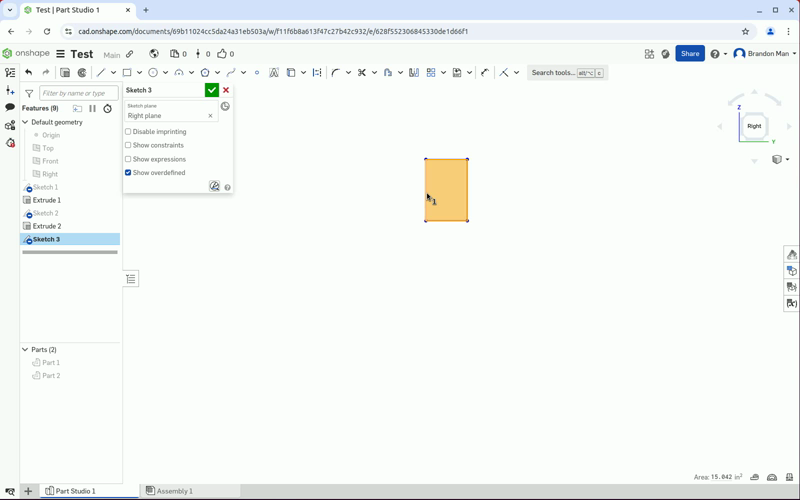
scroll(-6)
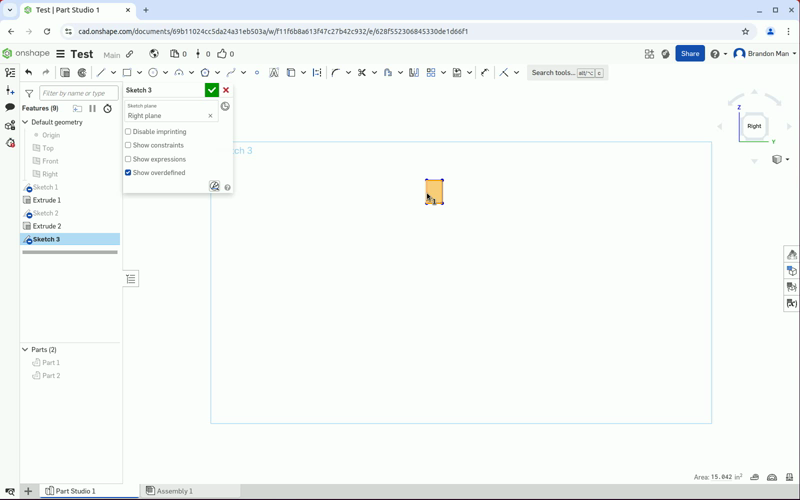
mouse_move(73, 352)
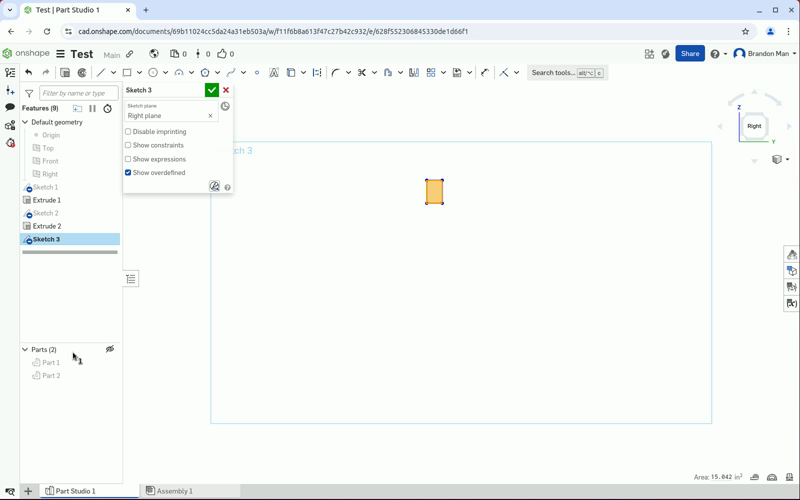
key(shift+y)
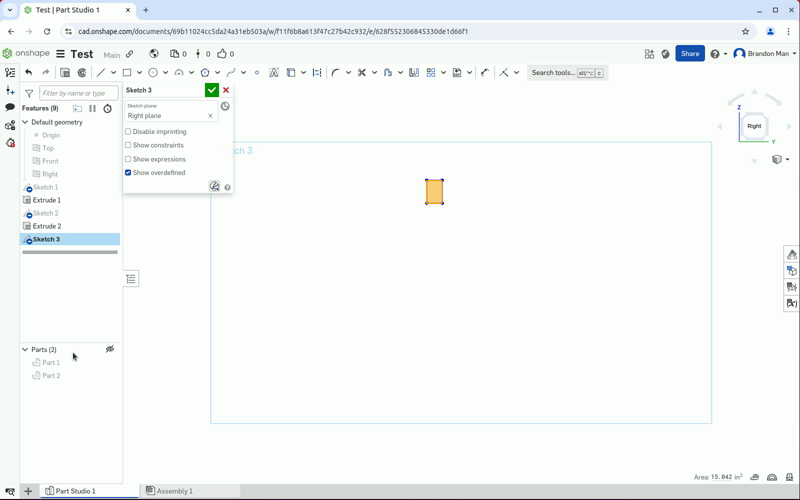
key(shift+e)
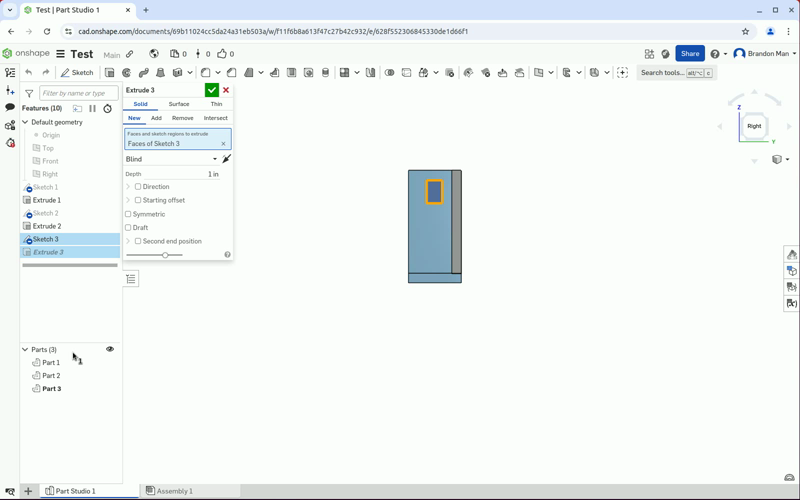
mouse_move(143, 106)
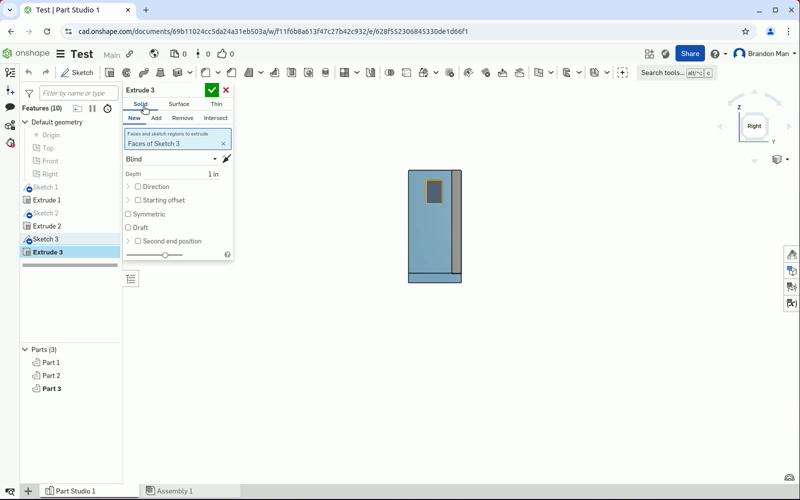
click(143, 106)
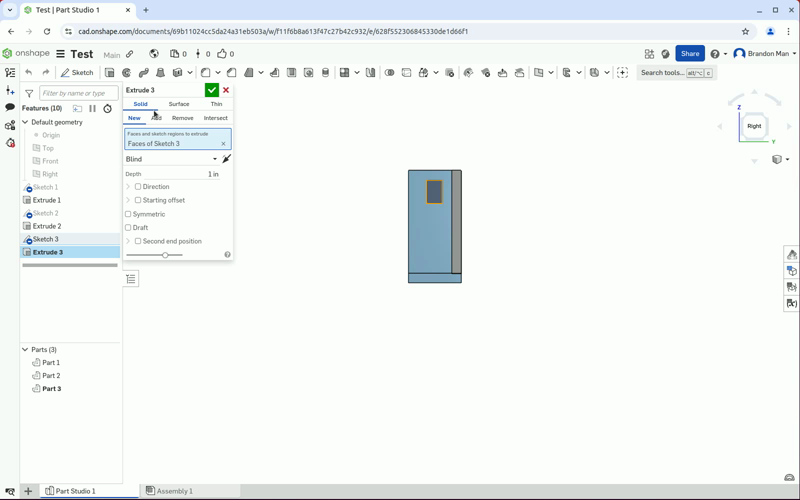
mouse_move(186, 120)
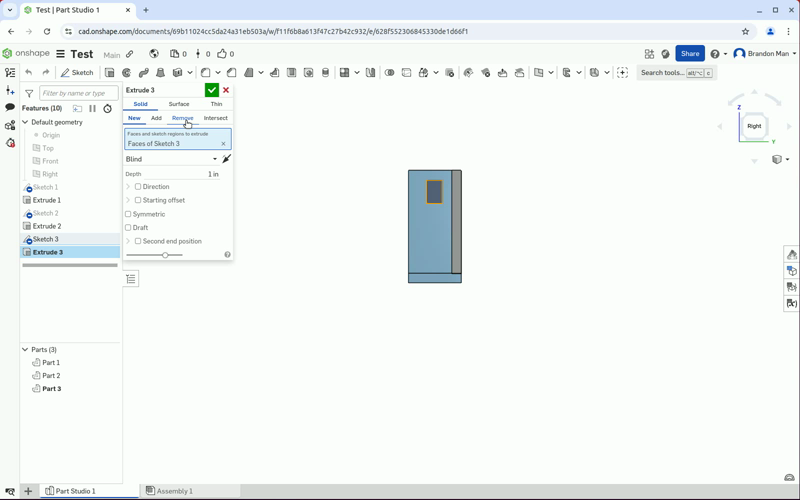
click(186, 120)
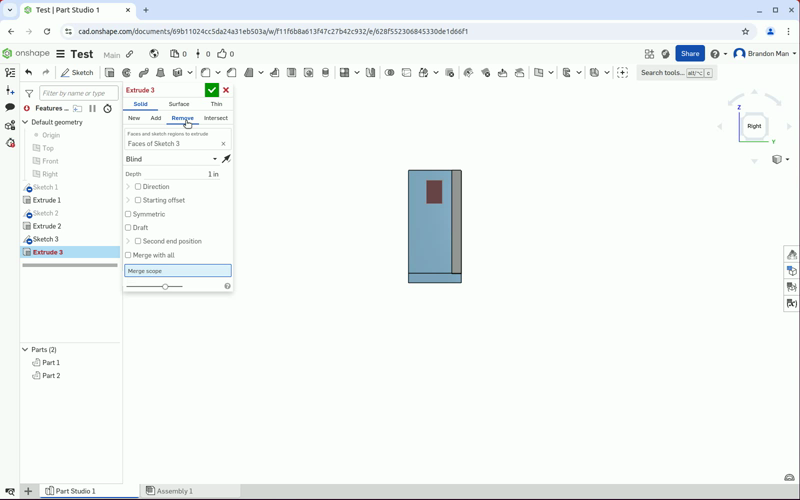
key(tab, 4)
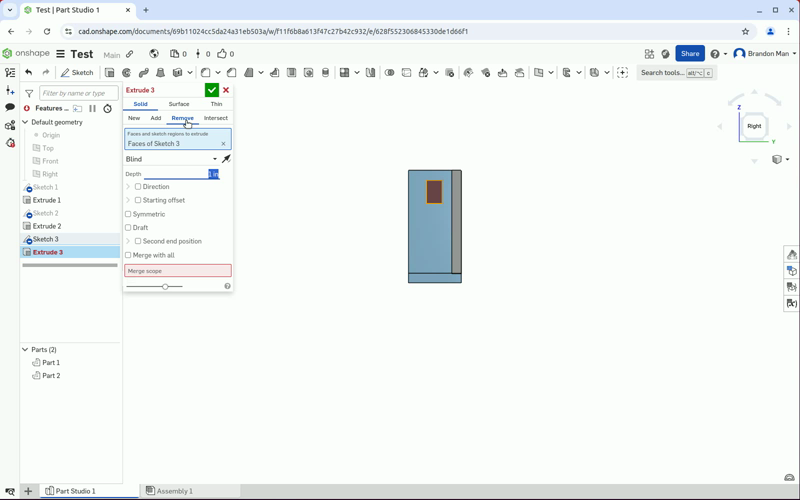
text(30.811)
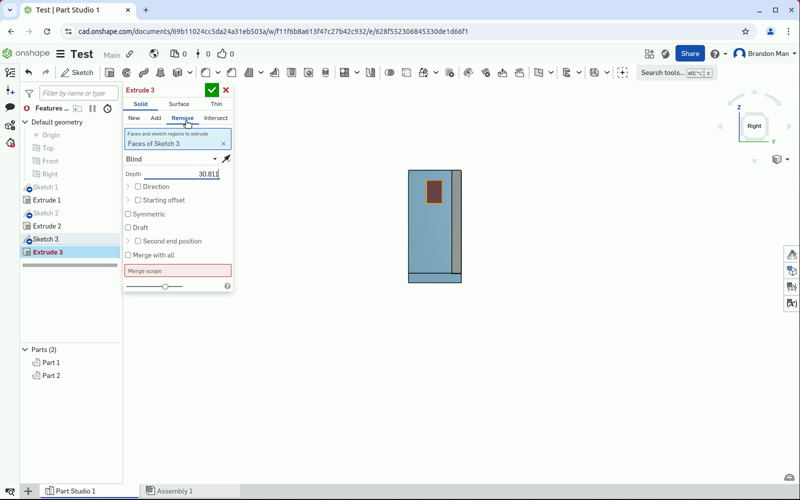
key(tab, 6)
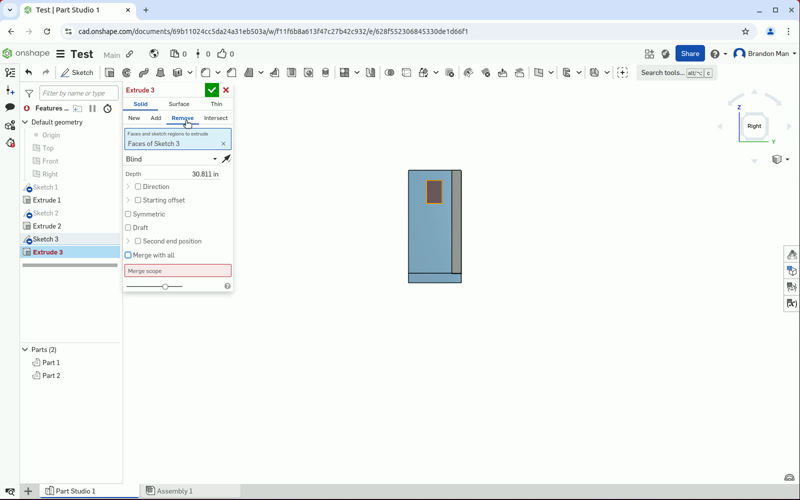
key(space)
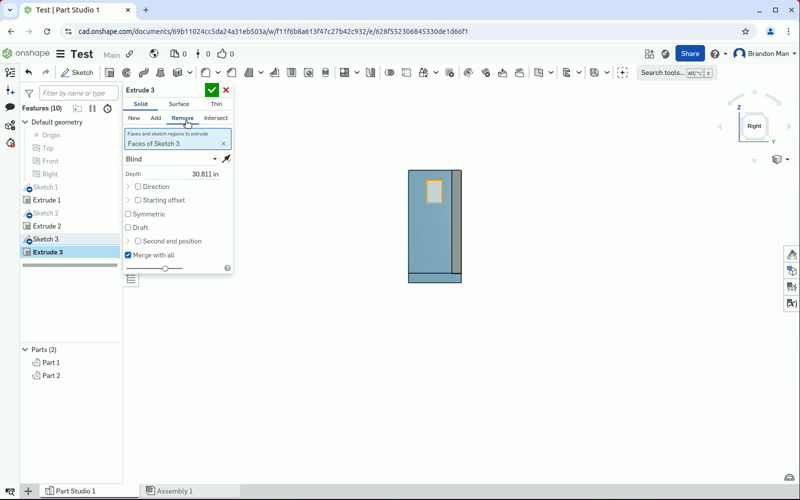
key(enter)
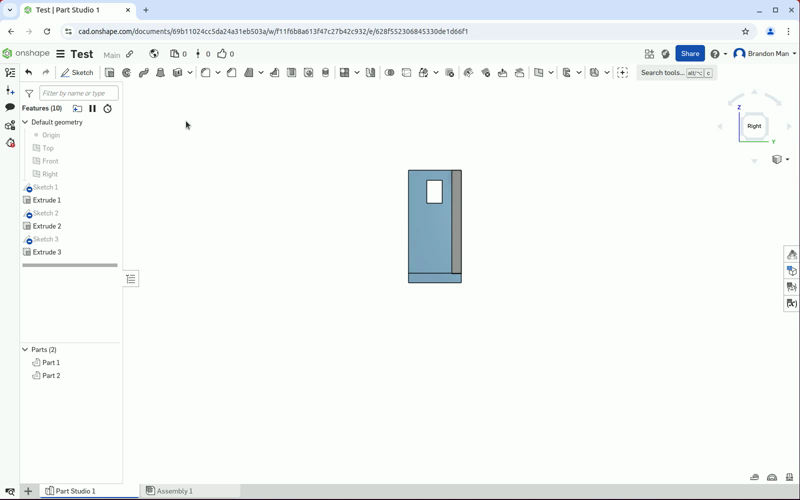
key(shift+h)
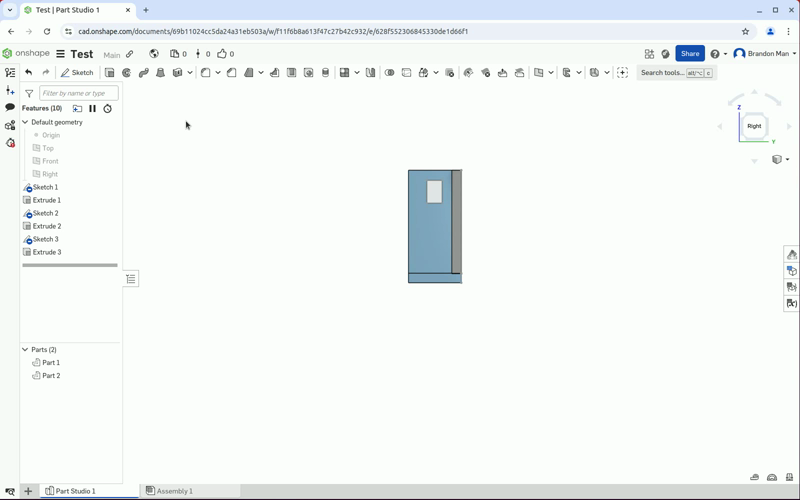
key(shift+h)
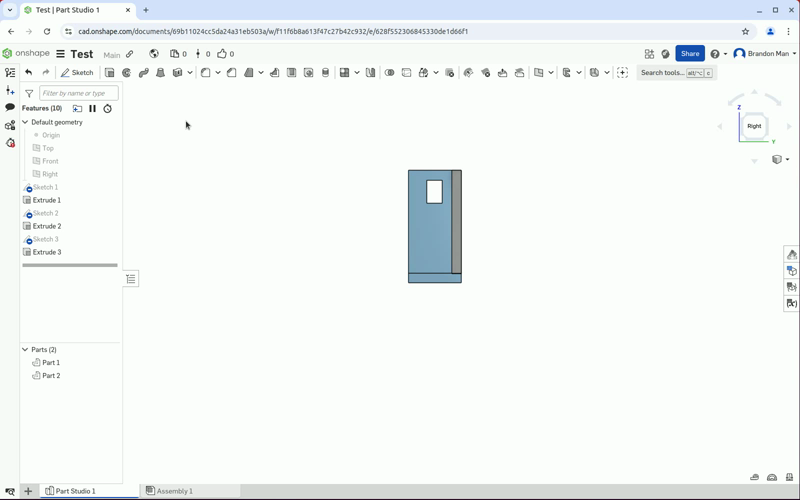
mouse_move(73, 189)
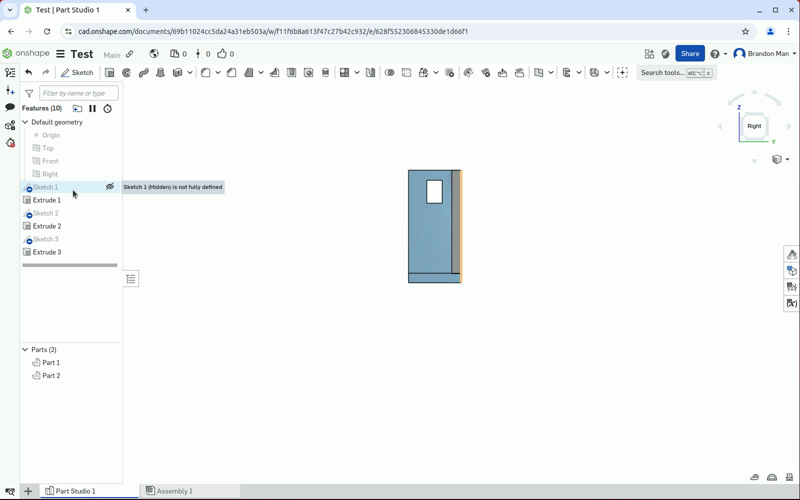
click(73, 189)
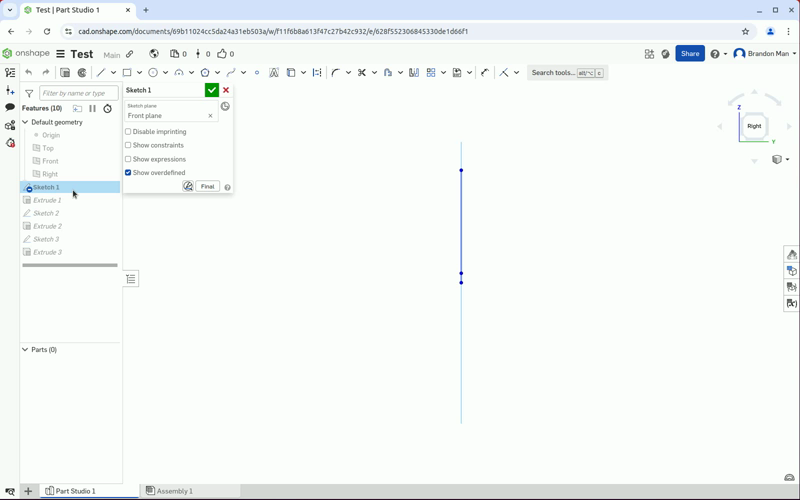
mouse_move(229, 92)
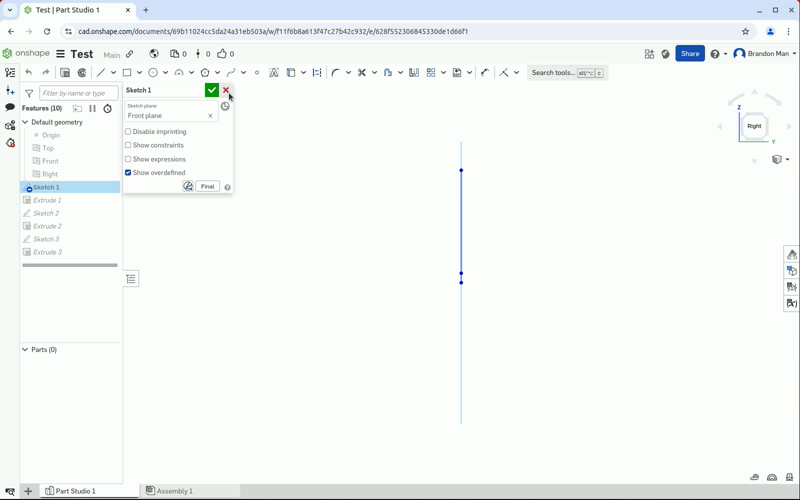
click(229, 92)
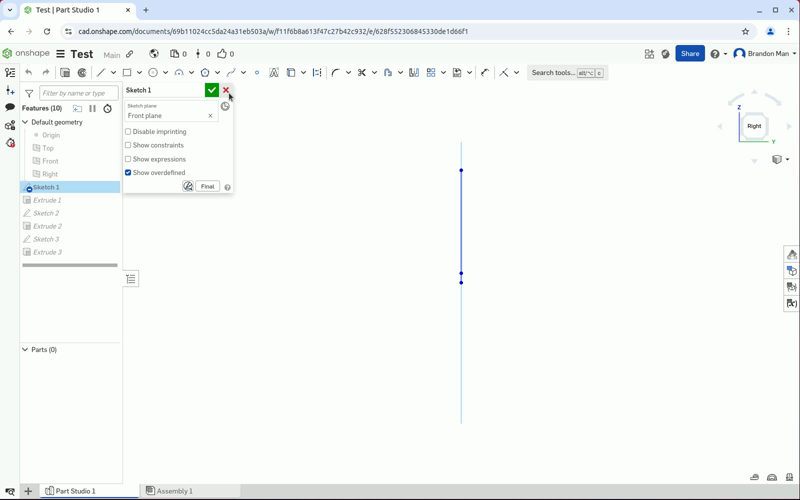
key(shift+s)
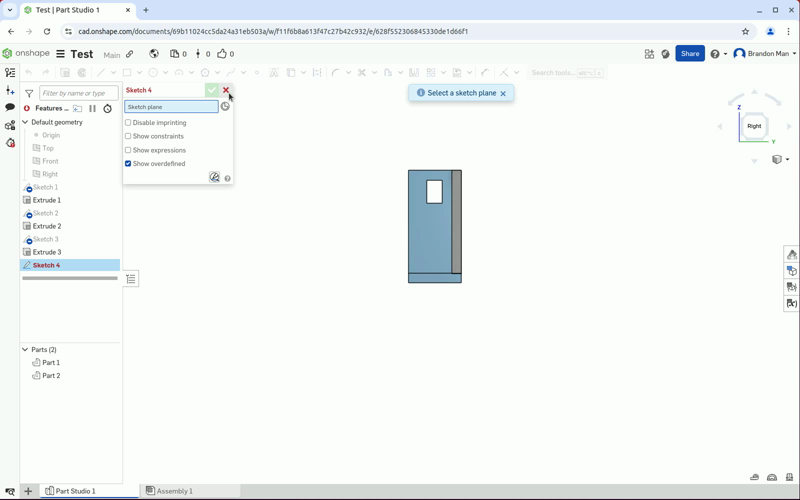
mouse_move(73, 176)
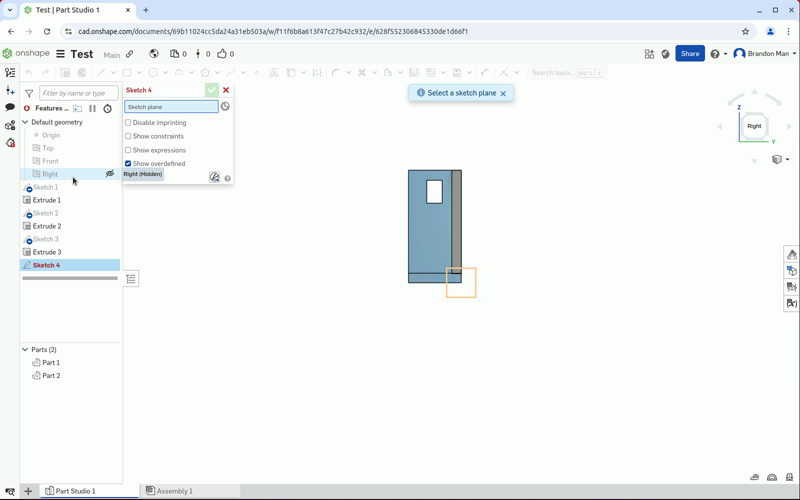
click(73, 176)
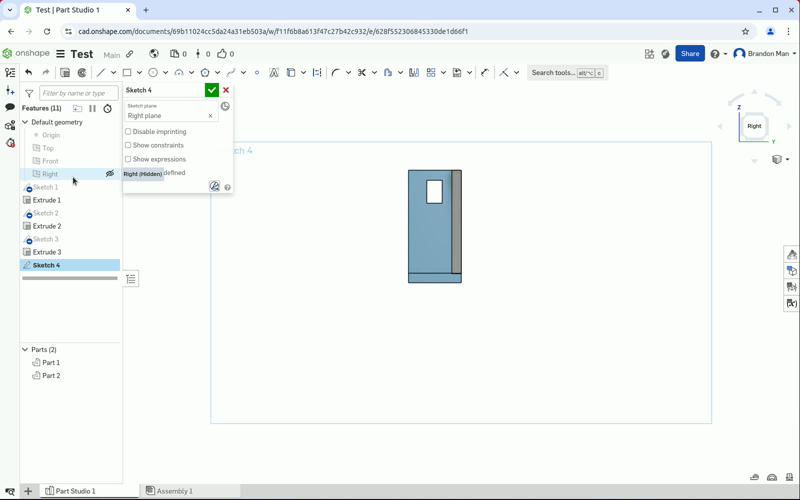
mouse_move(73, 352)
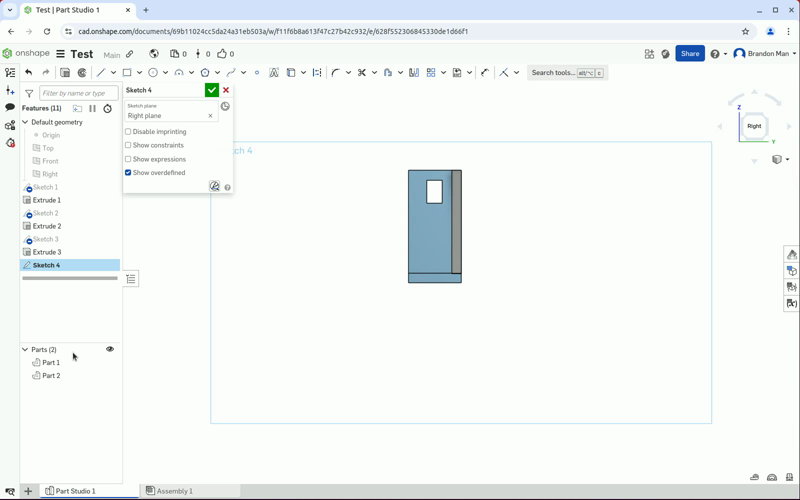
key(y)
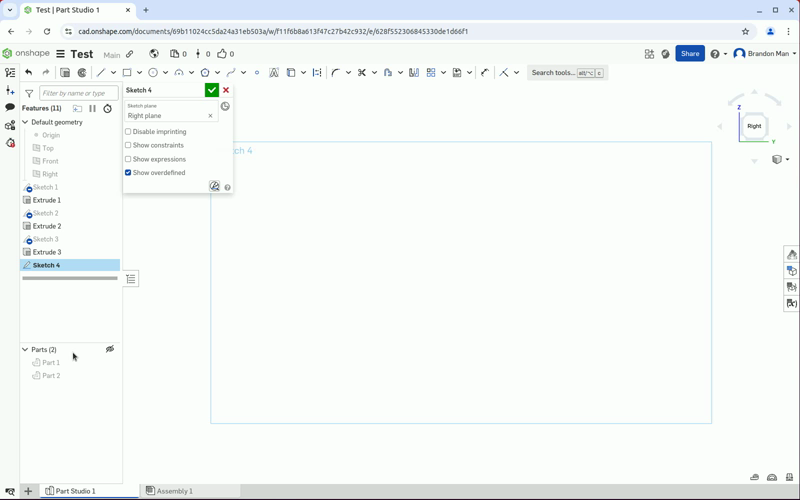
key(l)
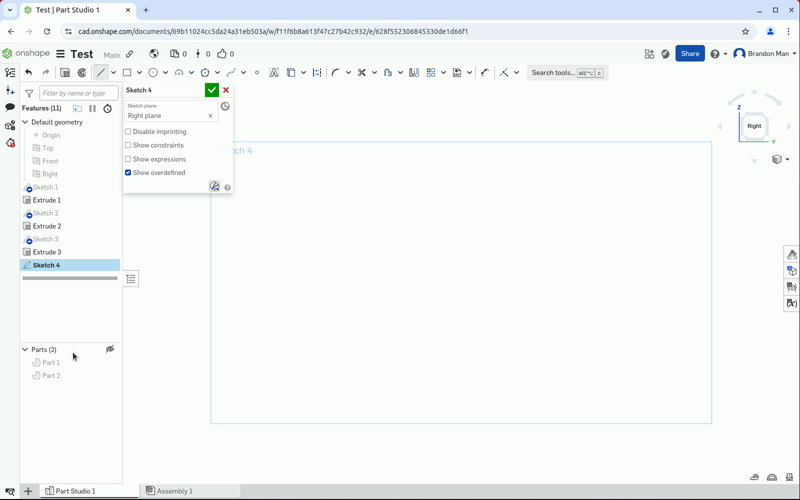
key_down(shift)
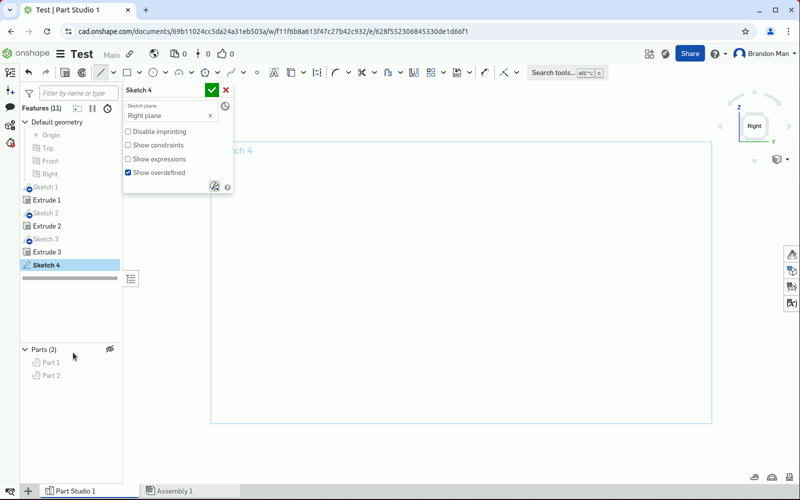
mouse_move(426, 260)
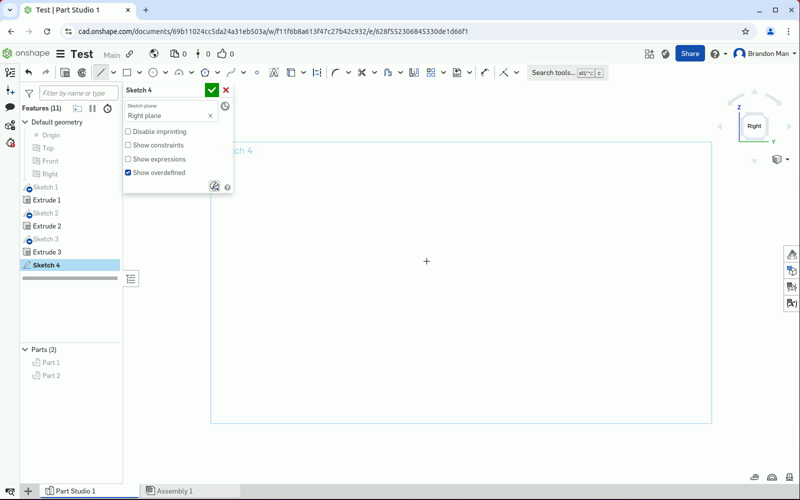
click(426, 260)
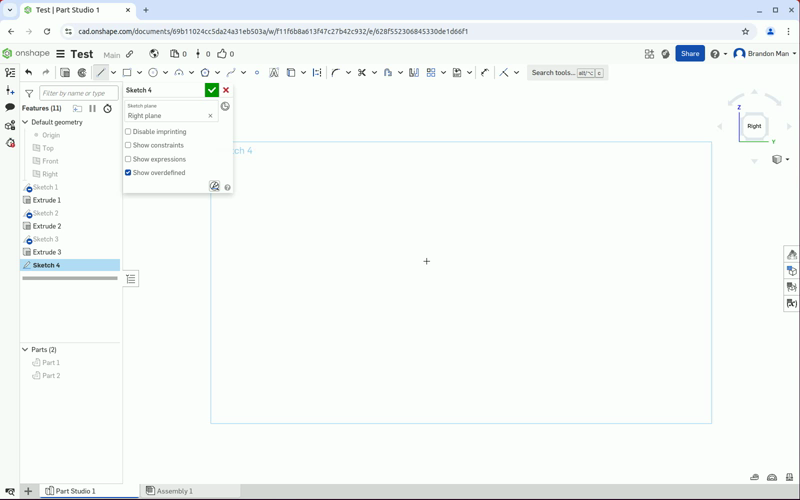
key_up(shift)
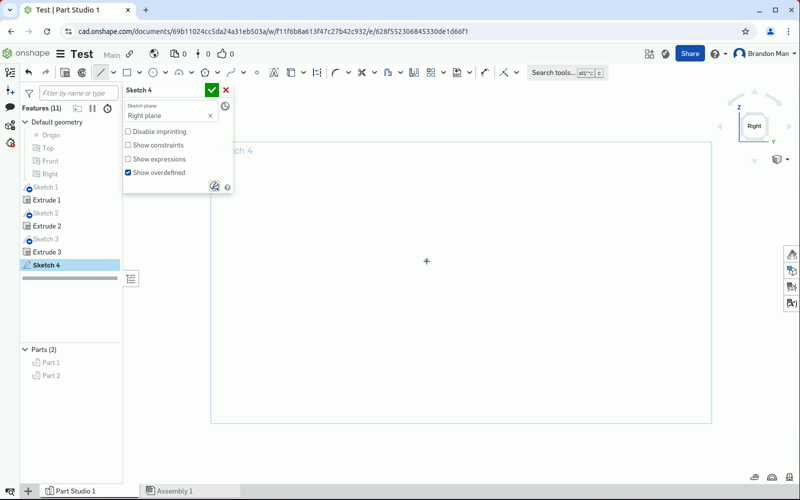
key_down(shift)
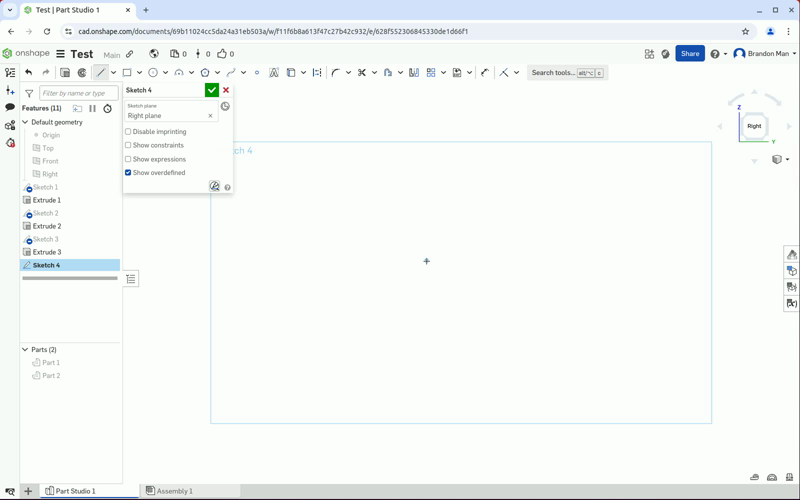
mouse_move(456, 260)
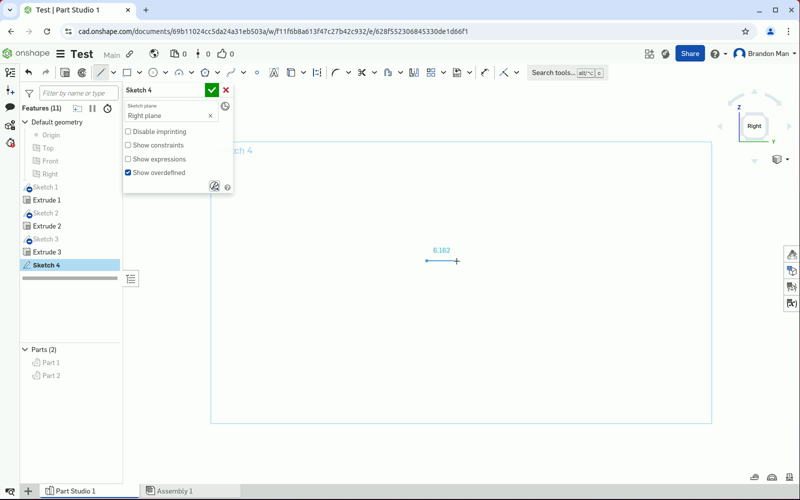
mouse_move(442, 260)
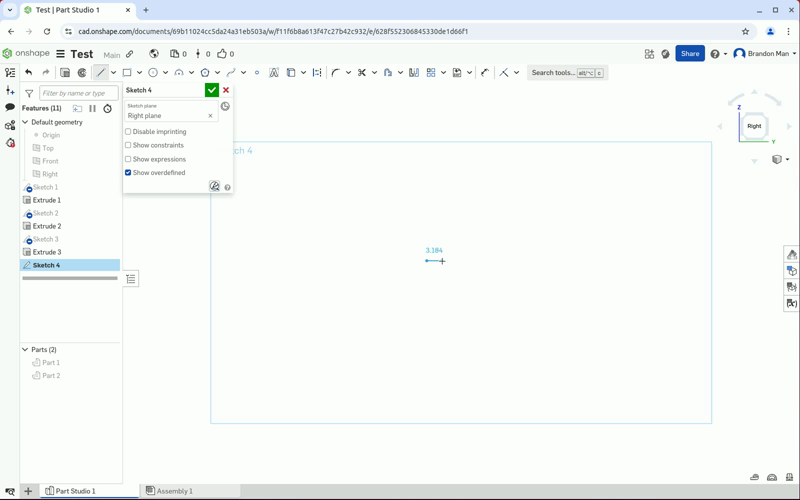
click(442, 260)
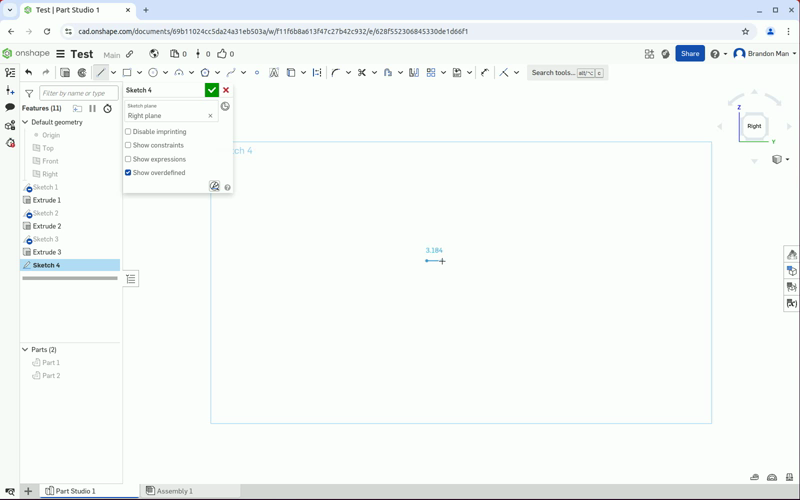
key_up(shift)
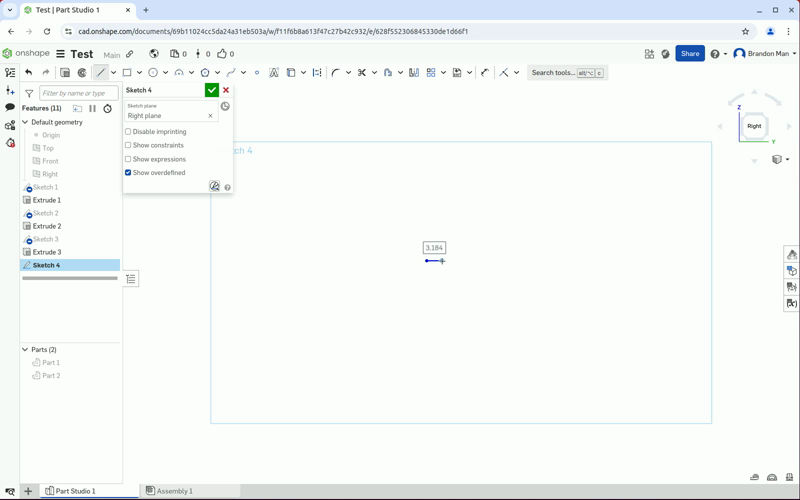
key_down(shift)
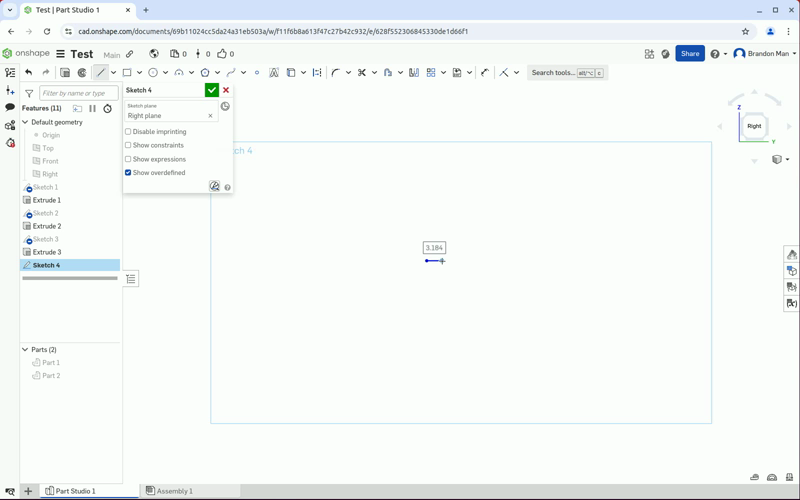
mouse_move(472, 260)
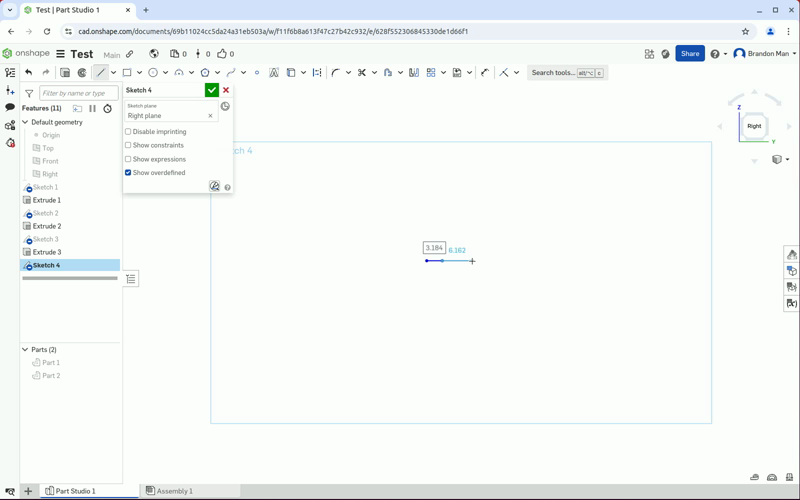
mouse_move(442, 237)
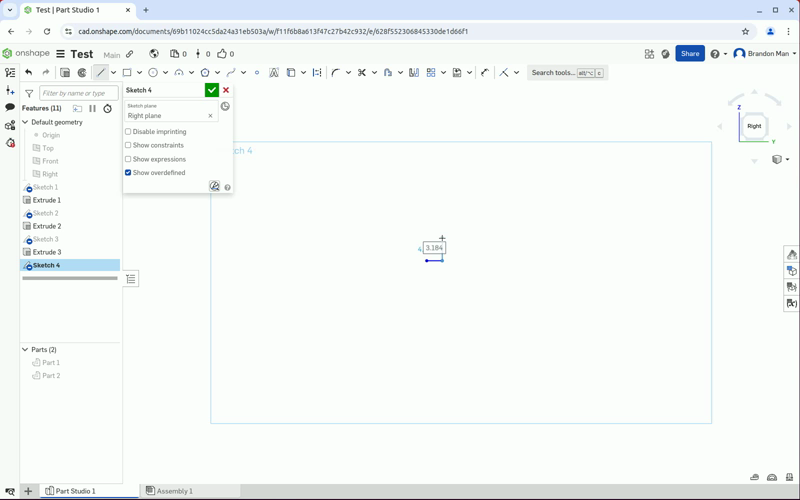
click(442, 237)
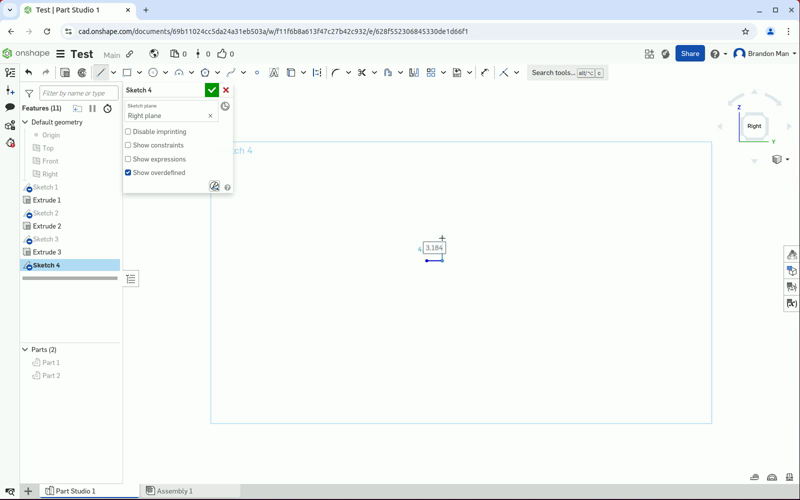
key_up(shift)
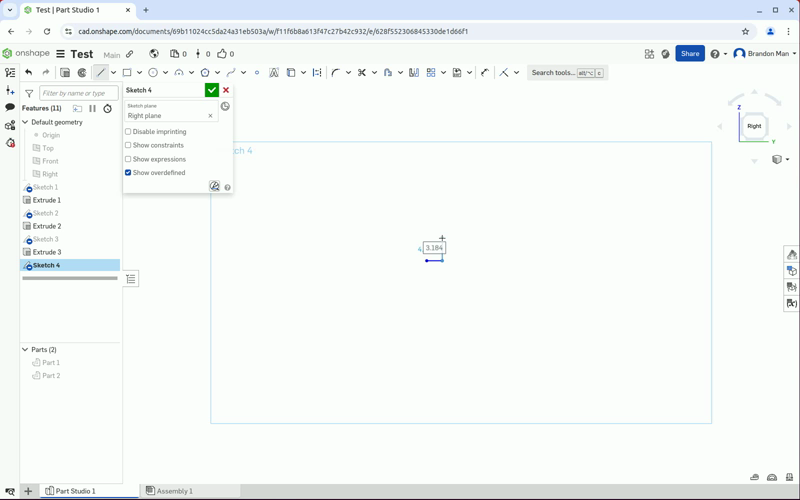
key_down(shift)
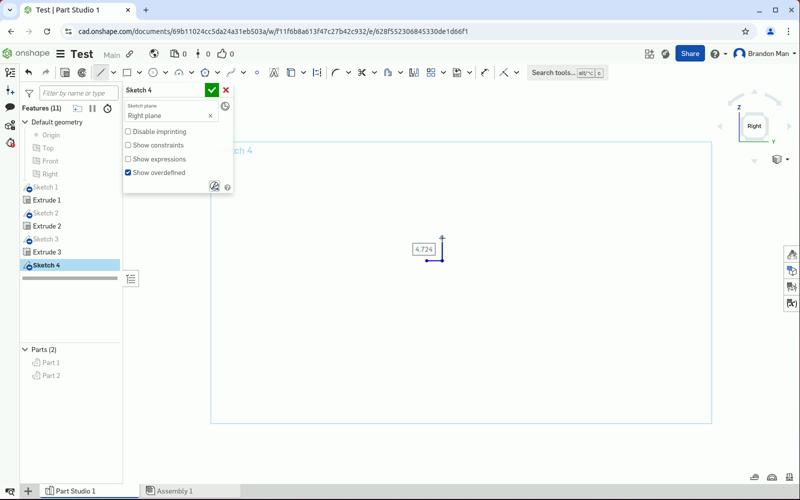
mouse_move(472, 237)
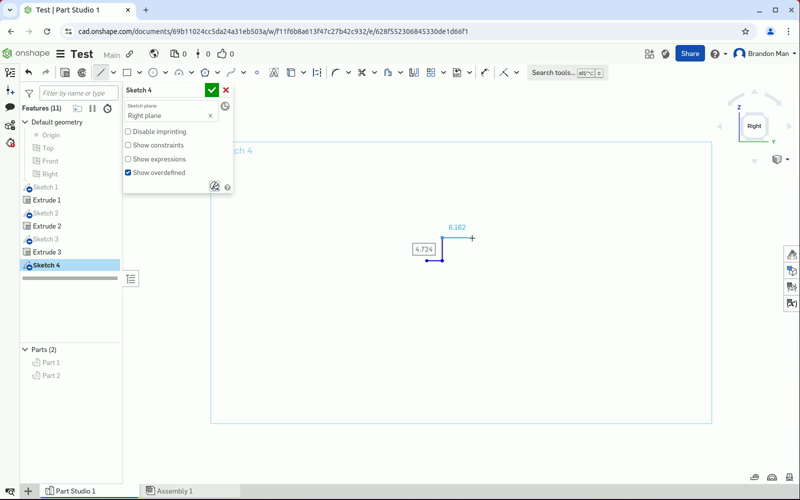
mouse_move(426, 237)
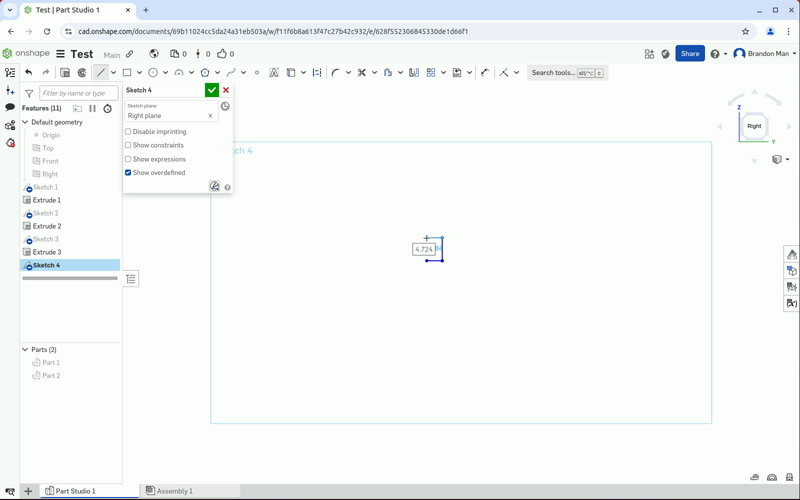
click(426, 237)
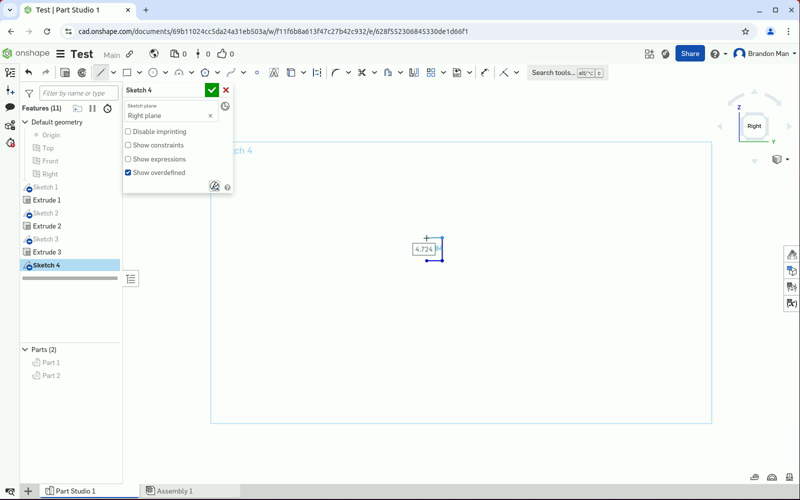
key_up(shift)
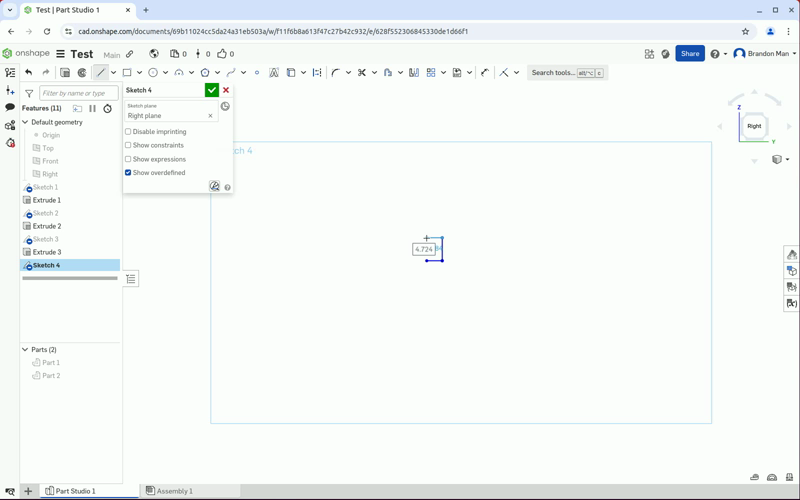
mouse_move(456, 237)
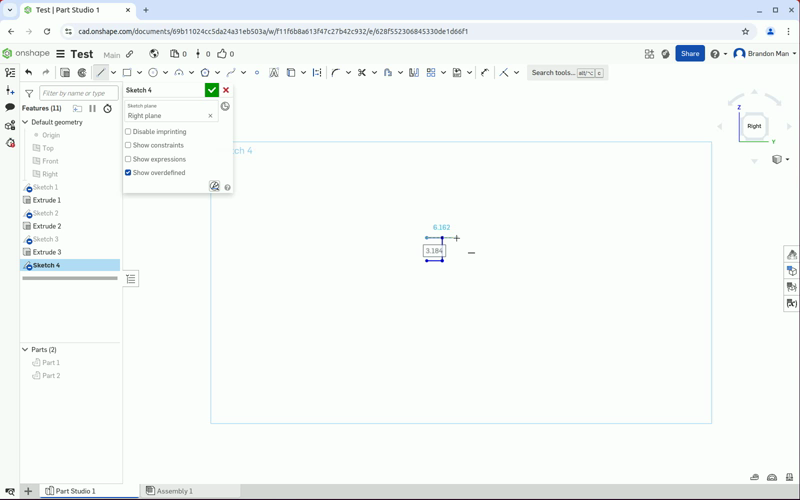
key_down(shift)
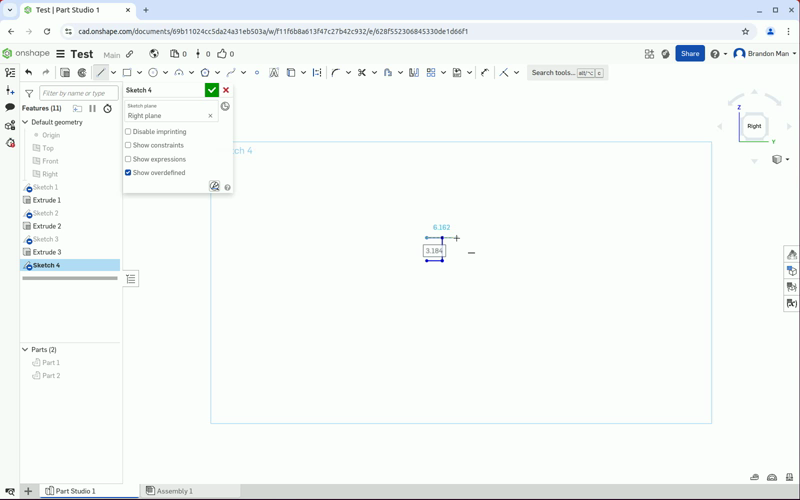
mouse_move(426, 260)
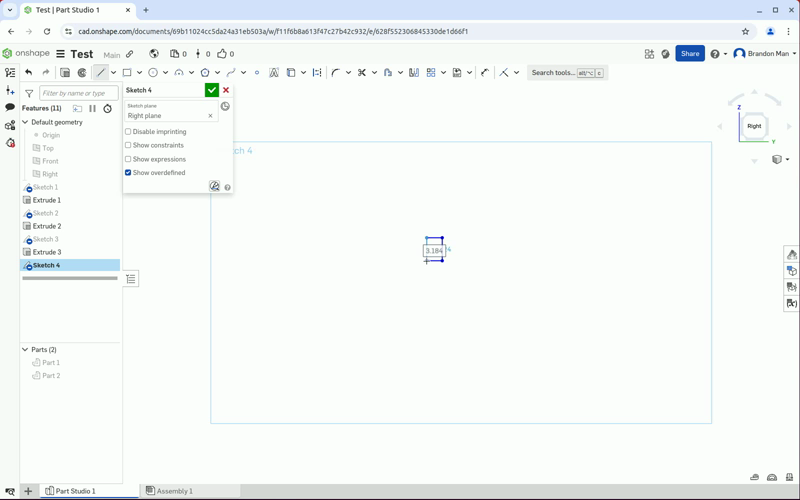
key_up(shift)
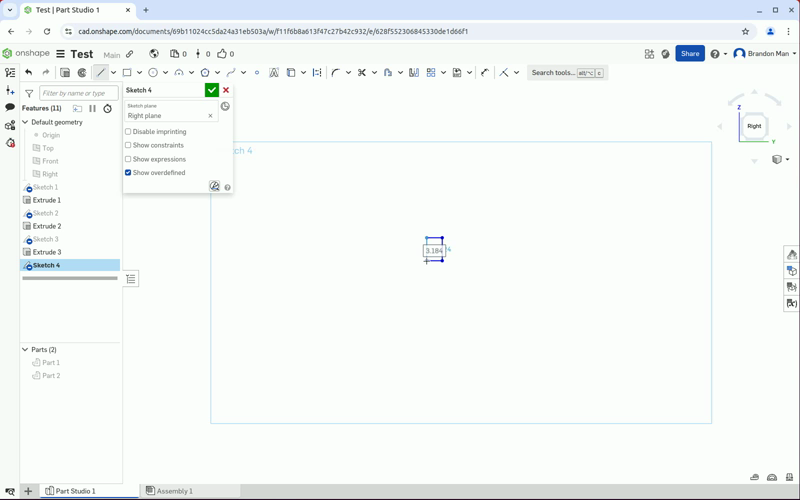
click(426, 260)
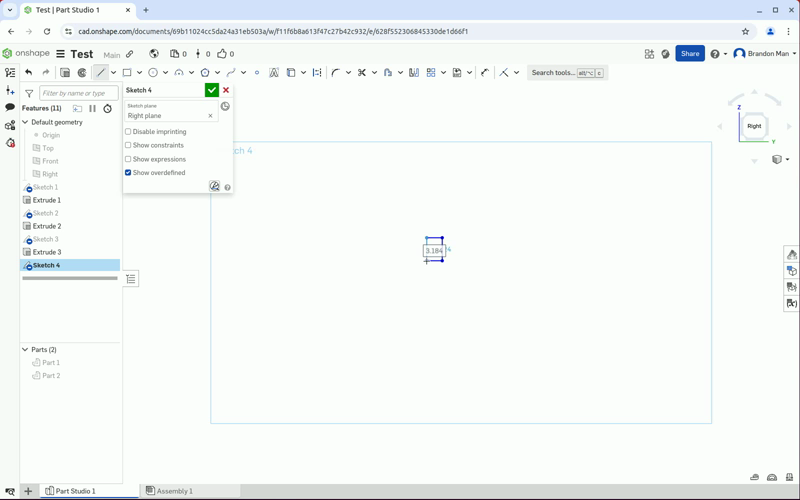
key(esc)
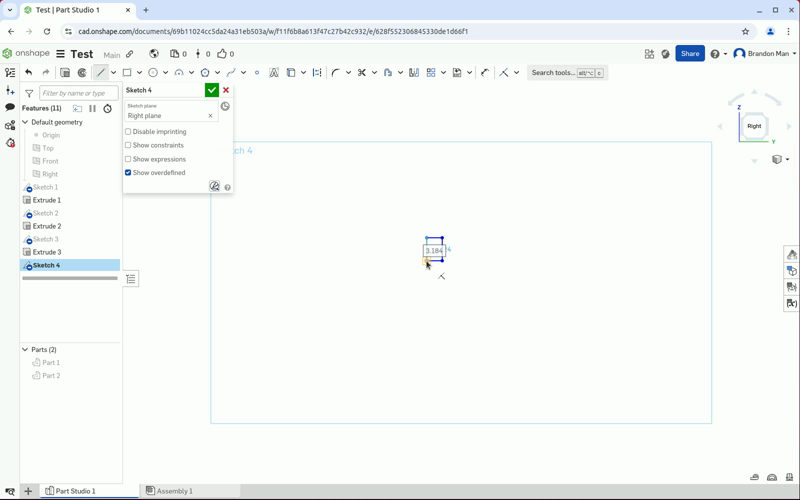
mouse_move(436, 244)
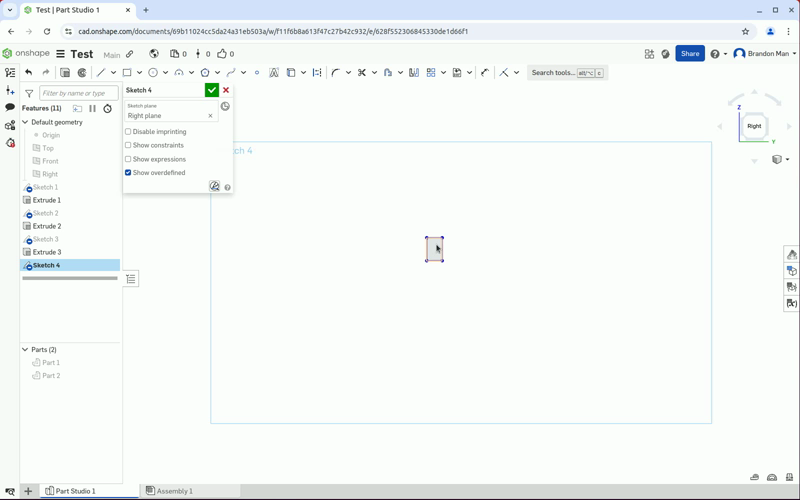
scroll(6)
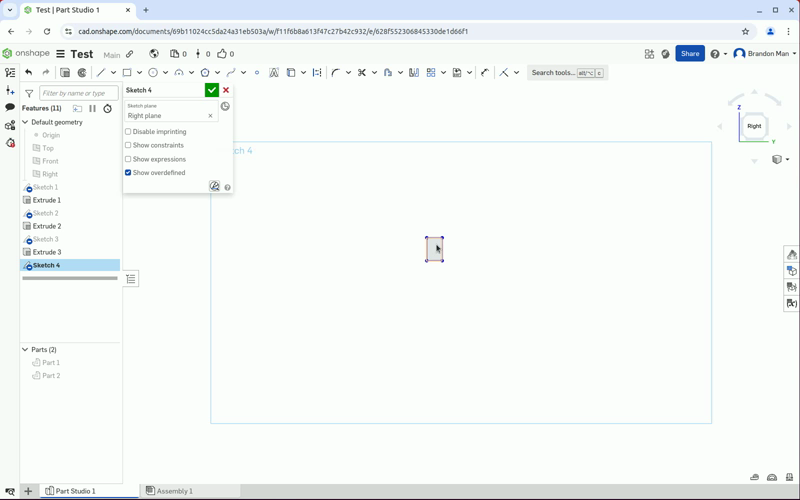
scroll(6)
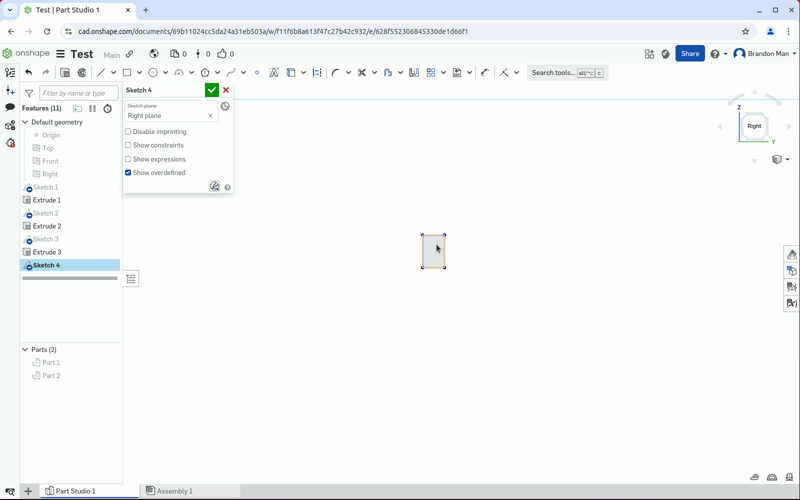
scroll(6)
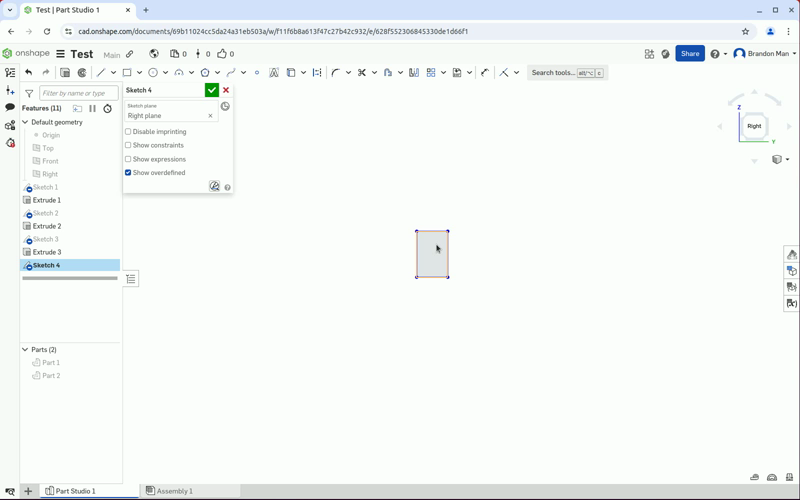
scroll(6)
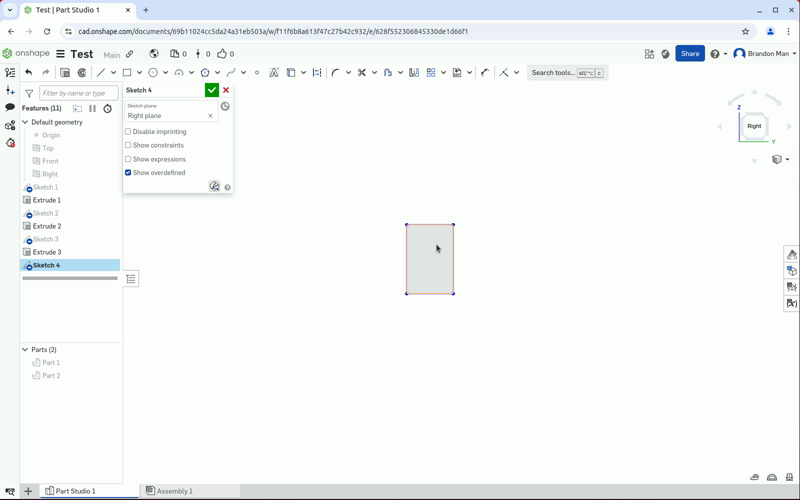
scroll(6)
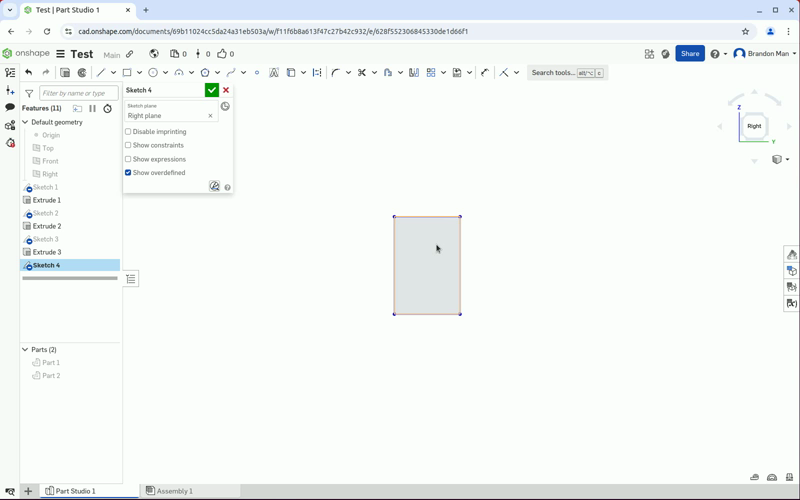
scroll(6)
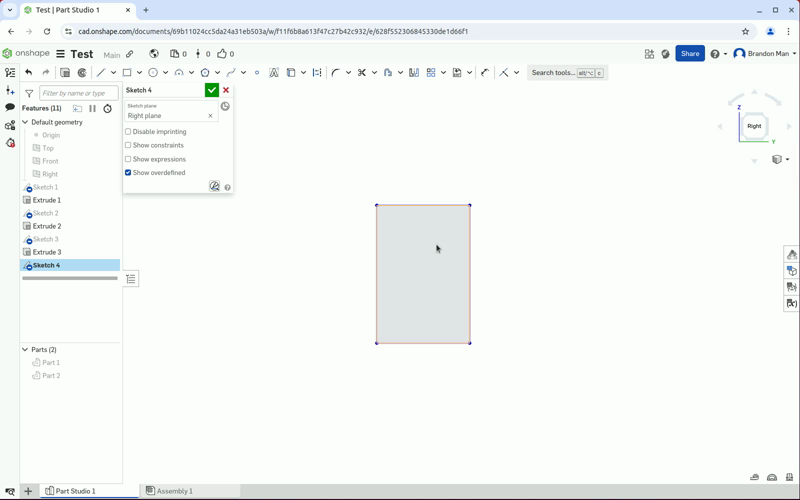
scroll(6)
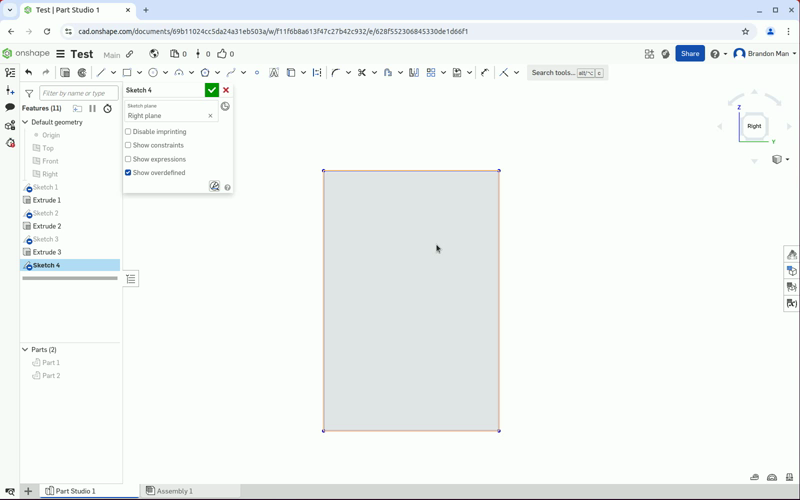
click(436, 244)
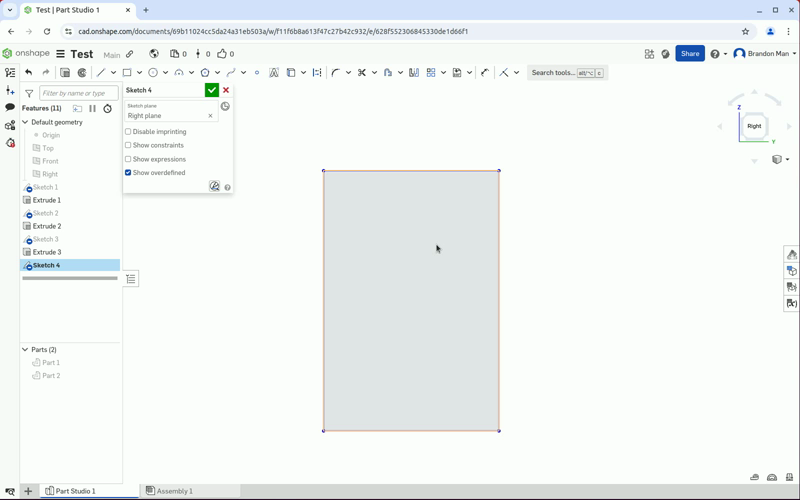
scroll(-6)
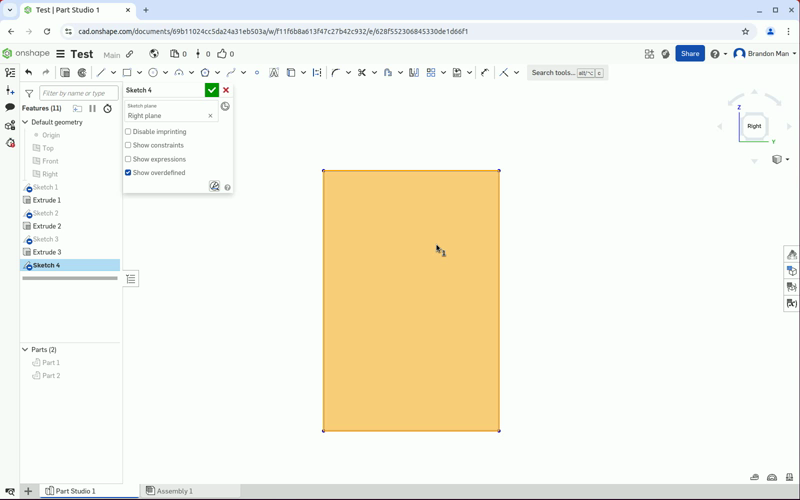
scroll(-6)
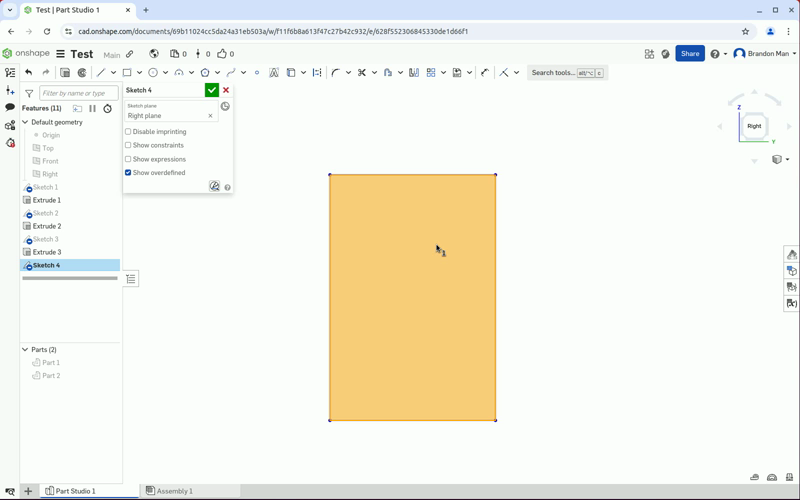
scroll(-6)
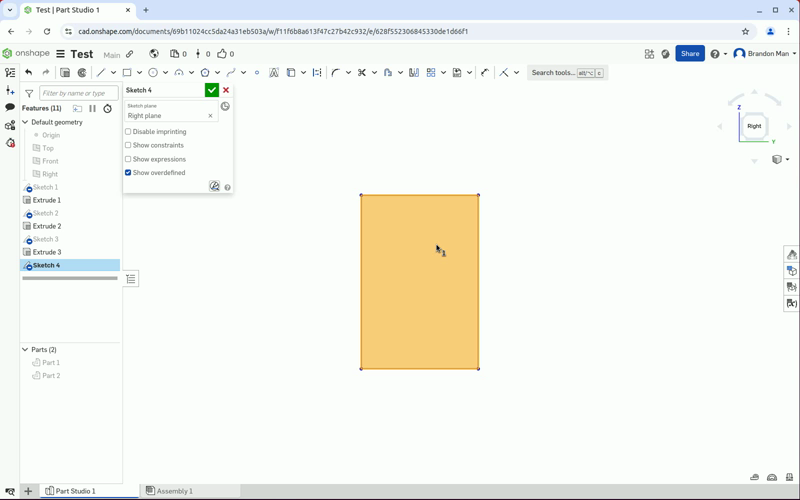
scroll(-6)
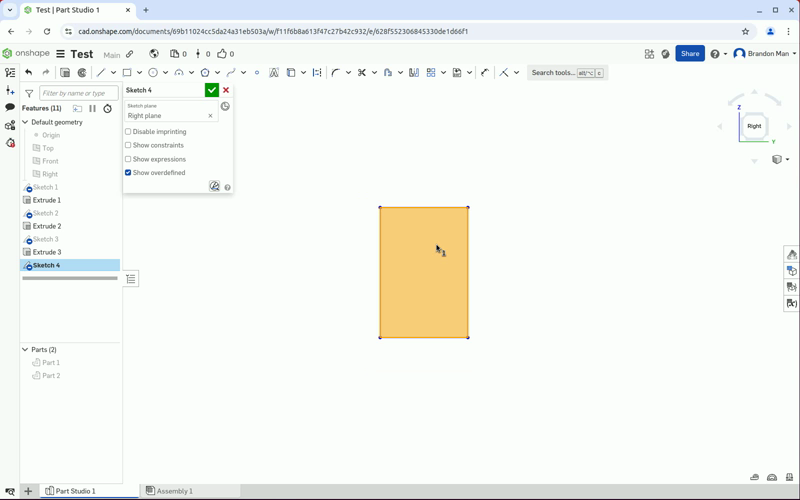
scroll(-6)
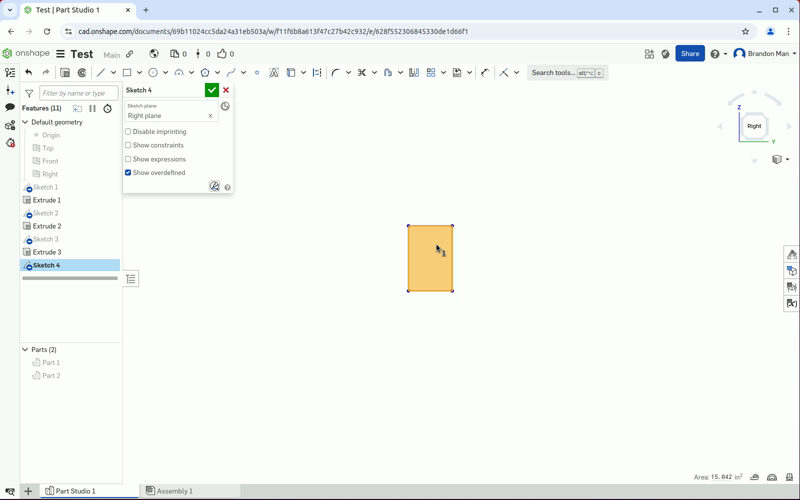
scroll(-6)
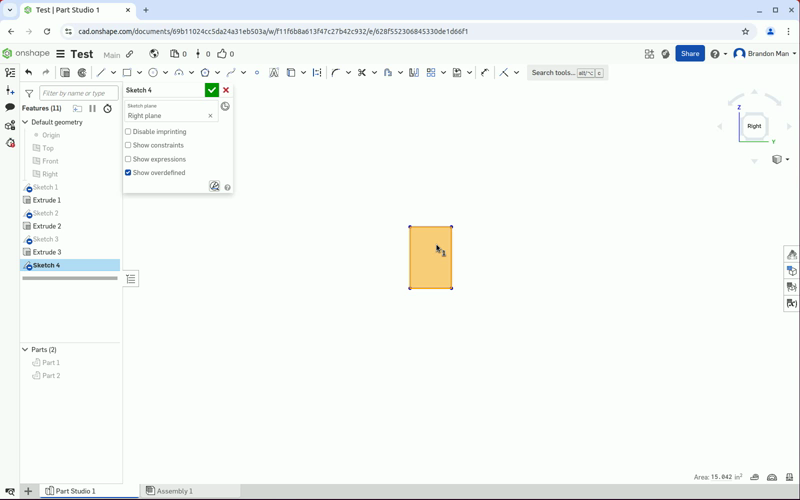
scroll(-6)
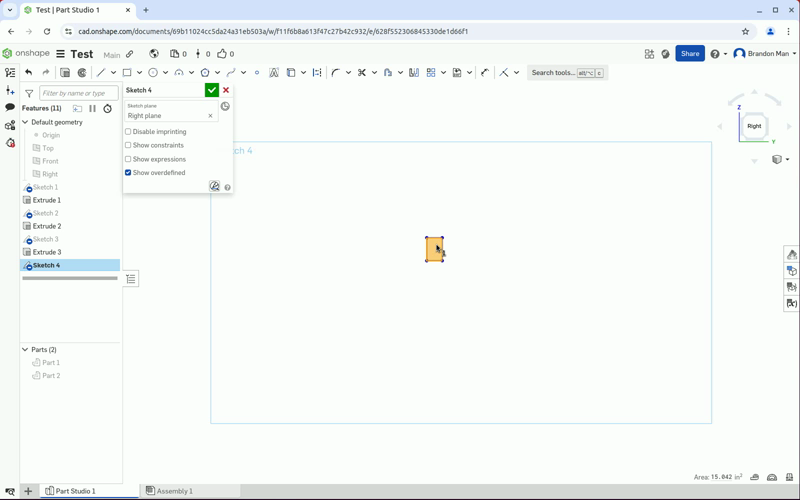
mouse_move(73, 352)
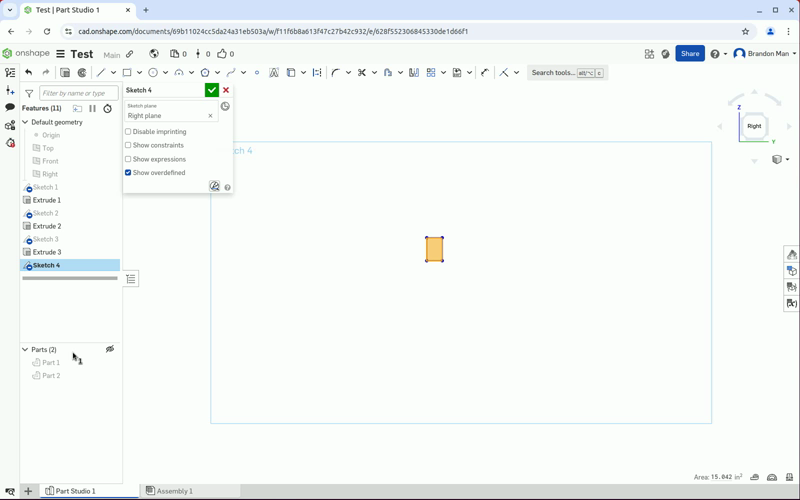
key(shift+y)
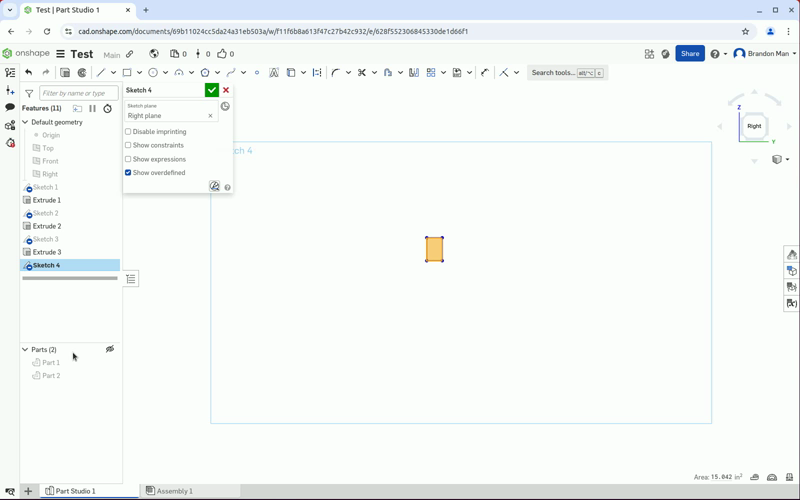
key(shift+e)
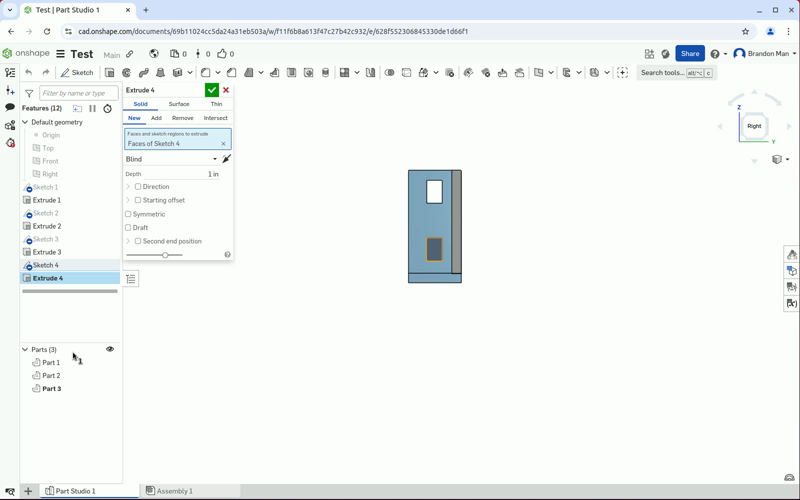
mouse_move(143, 106)
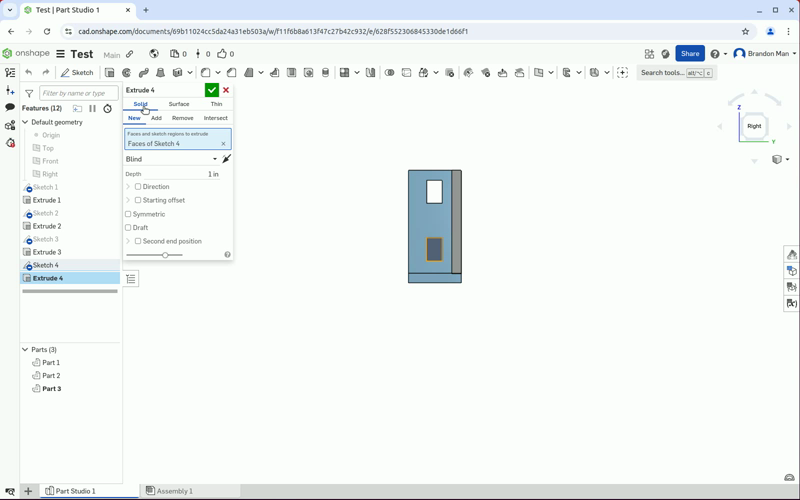
click(143, 106)
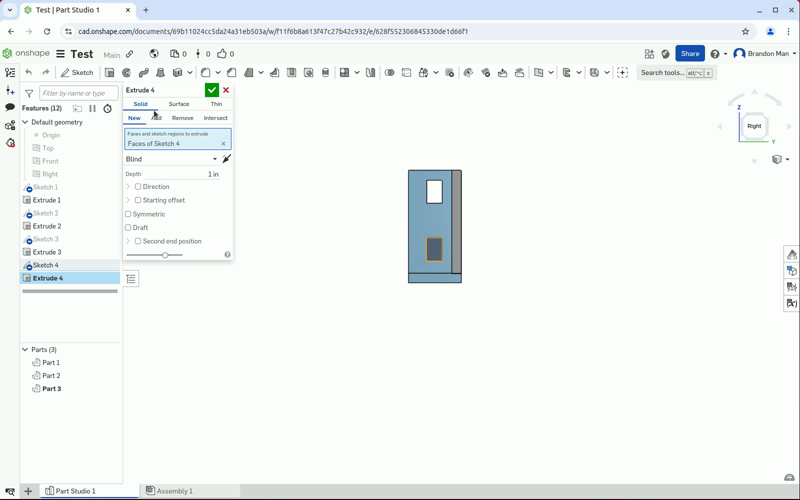
mouse_move(186, 120)
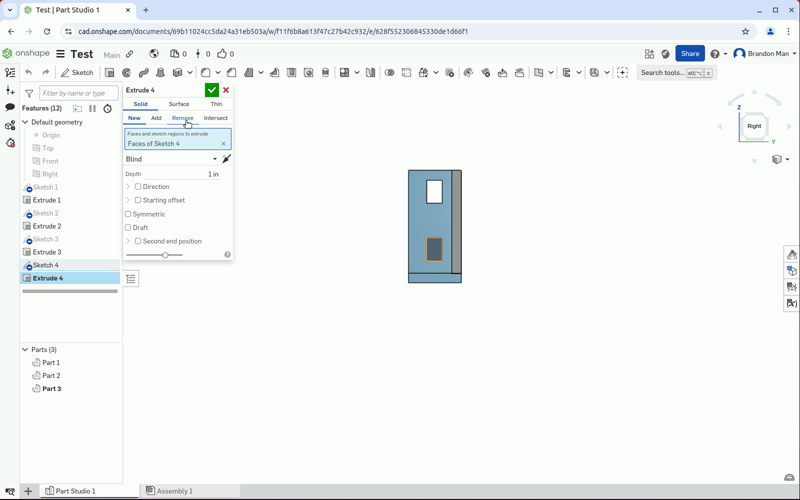
click(186, 120)
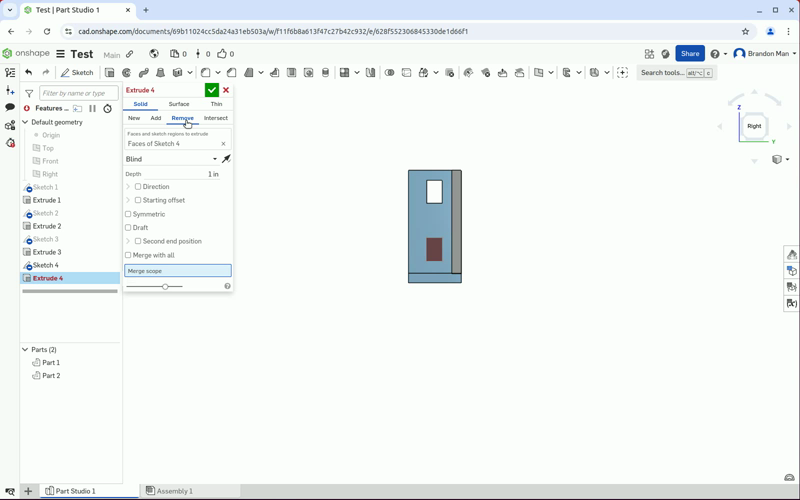
key(tab, 4)
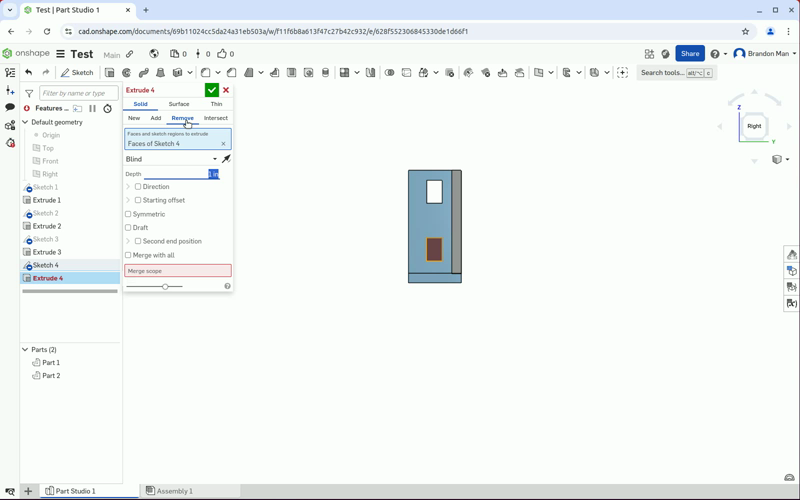
text(30.811)
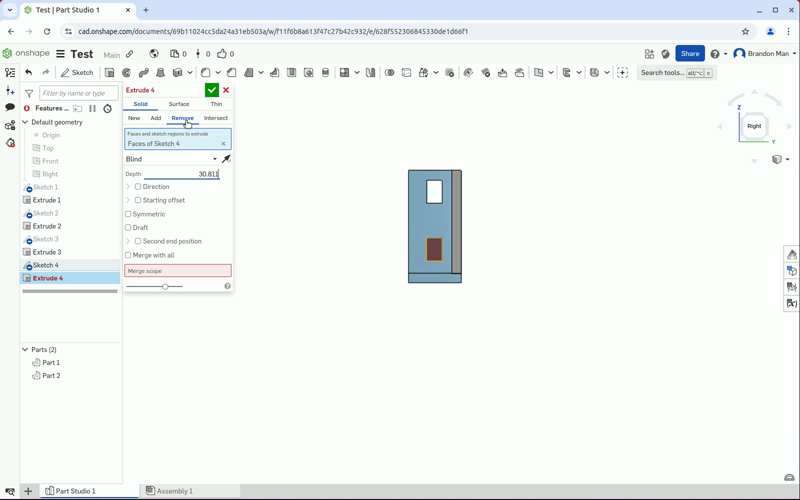
key(tab, 6)
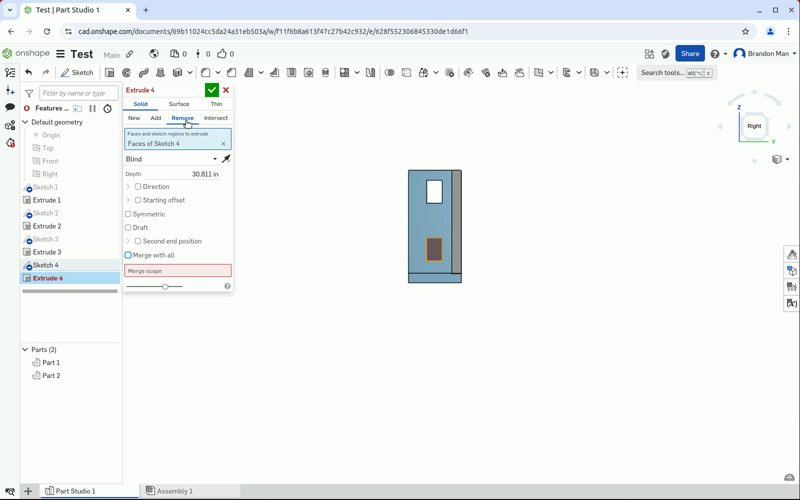
key(space)
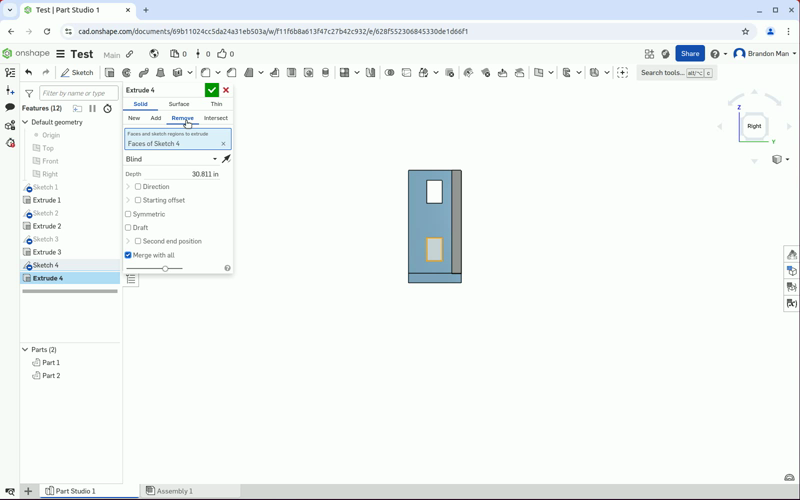
key(enter)
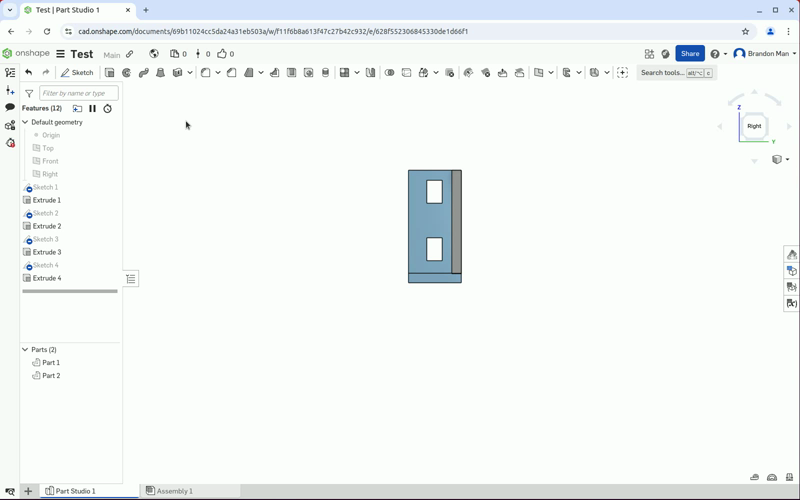
key(shift+h)
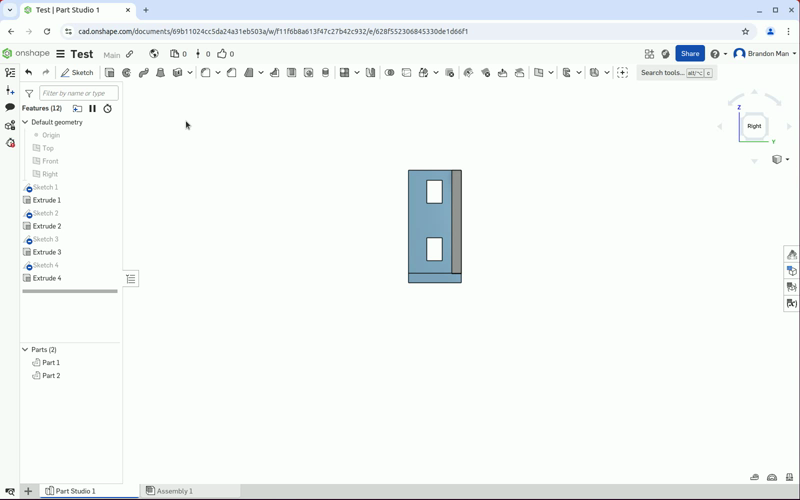
key(shift+h)
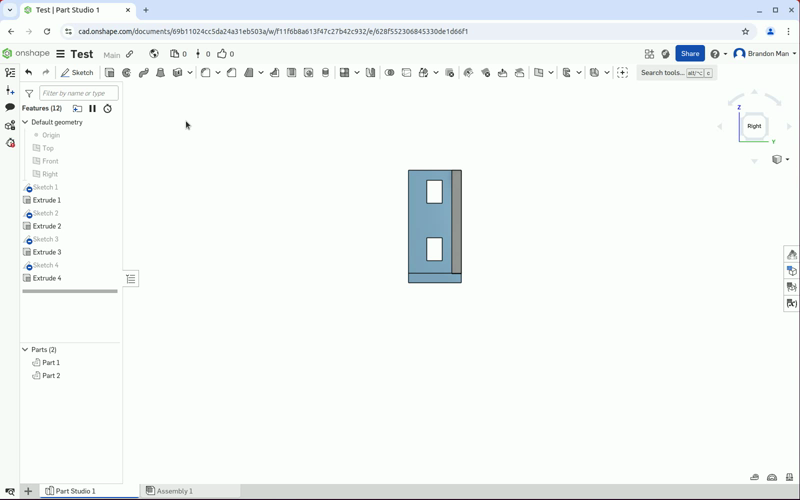
mouse_move(73, 189)
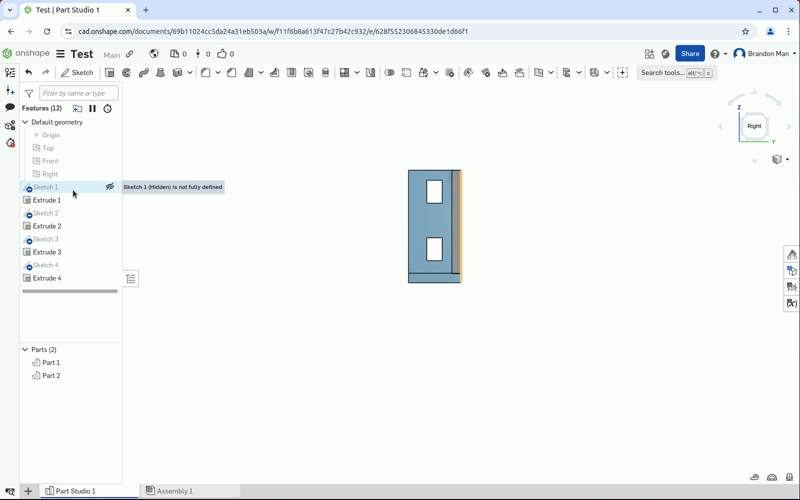
click(73, 189)
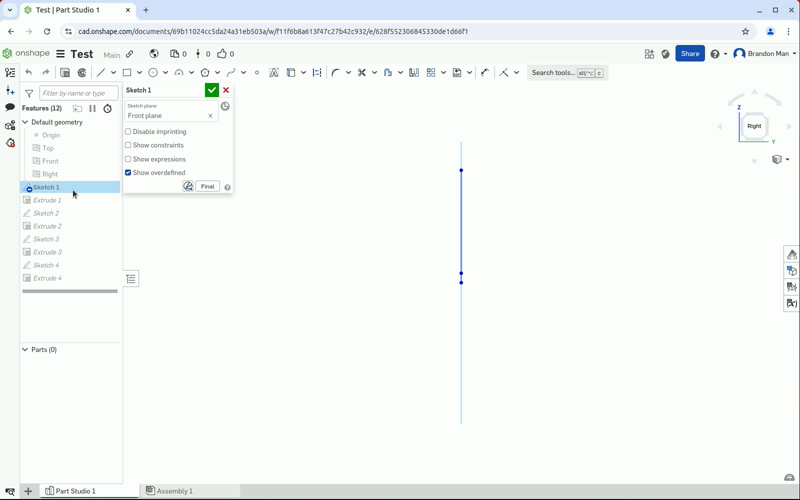
mouse_move(229, 92)
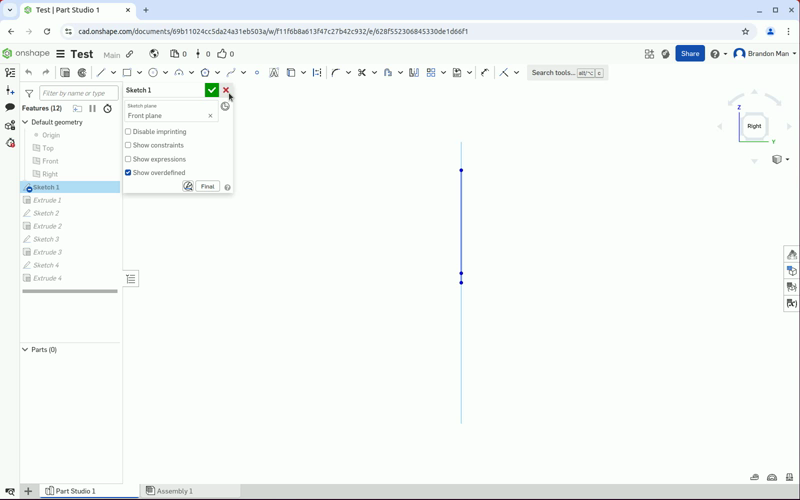
click(229, 92)
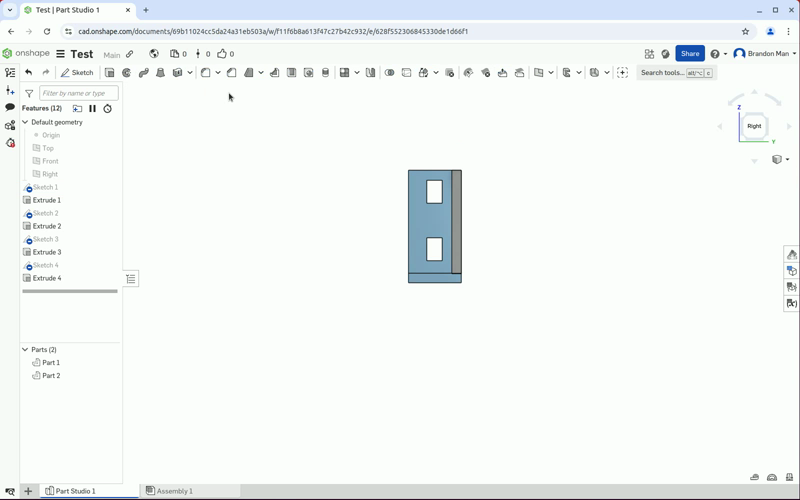
mouse_move(73, 352)
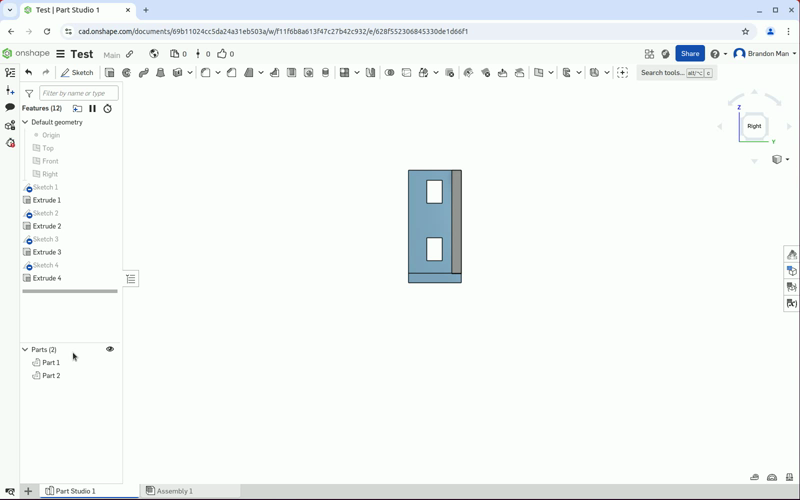
key(y)
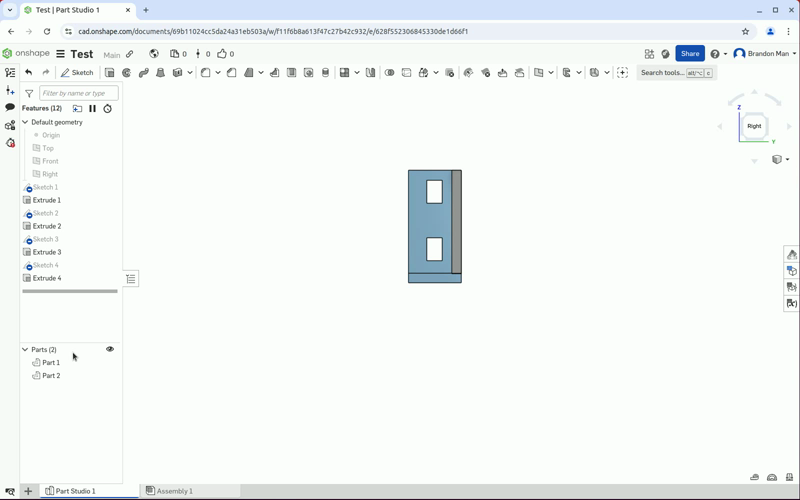
key(shift+p)
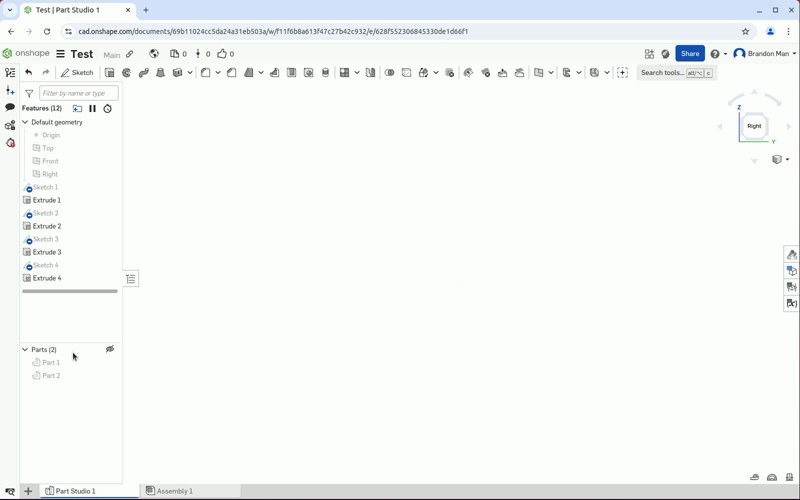
key(space)
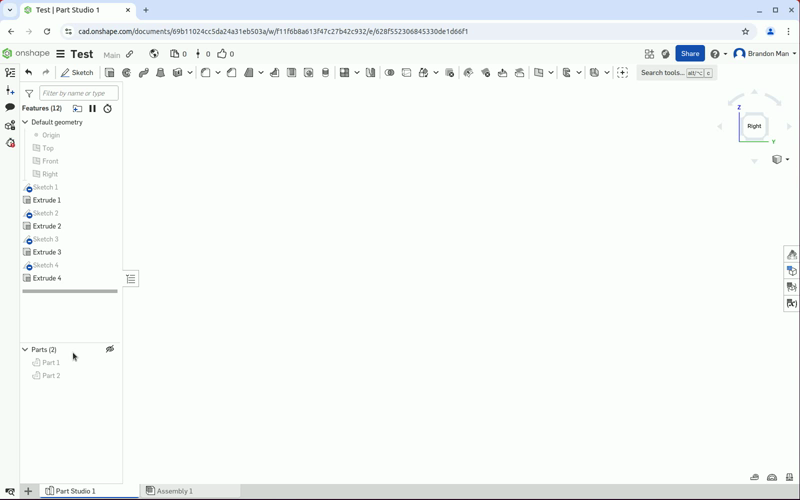
key_down(shift)
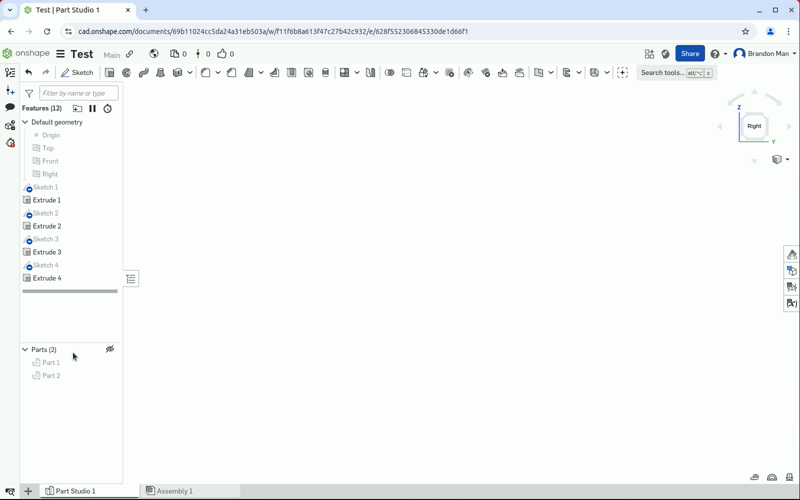
key(right)
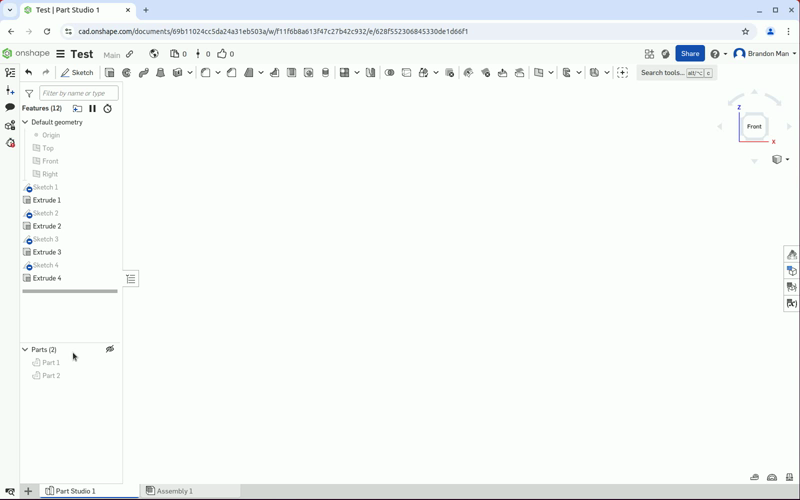
key_up(shift)
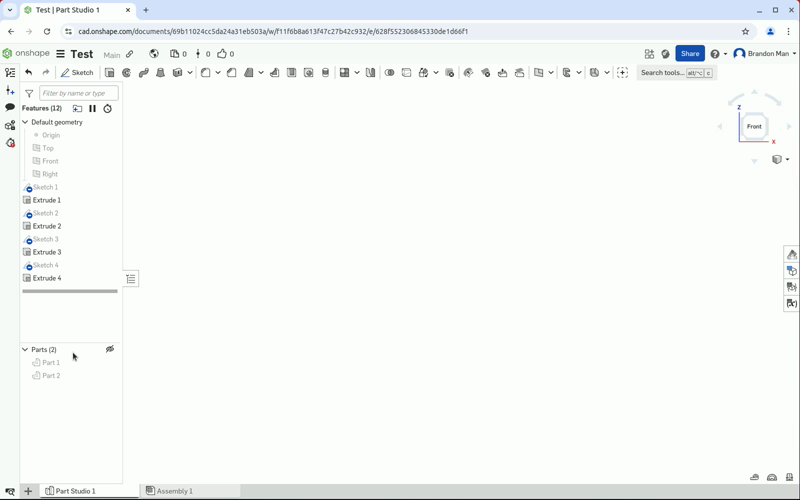
key(space)
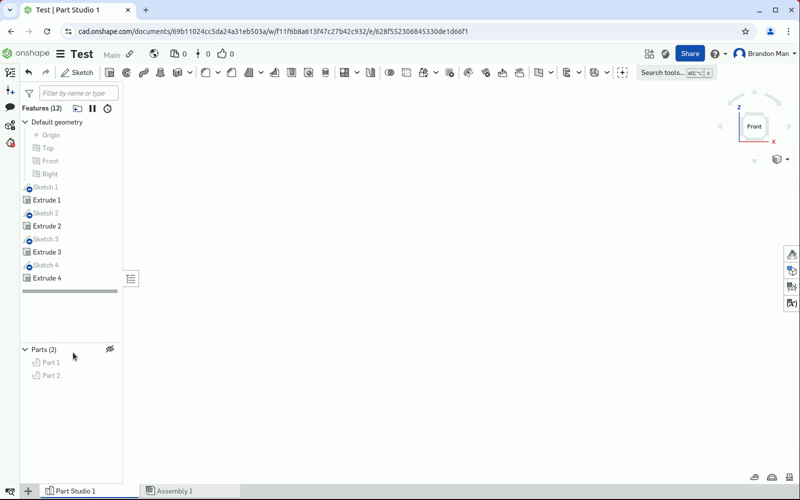
key_down(shift)
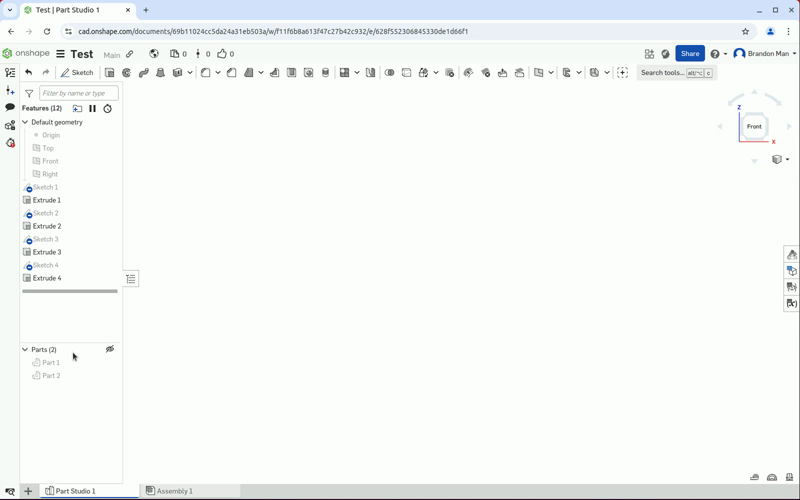
key(down)
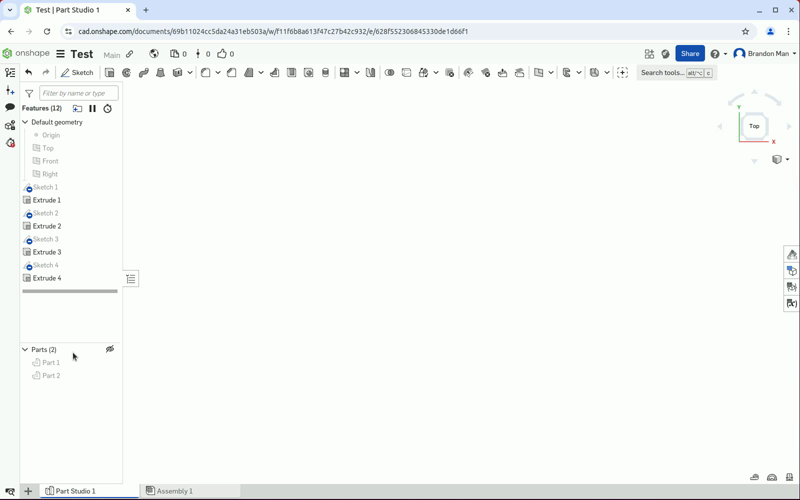
key_up(shift)
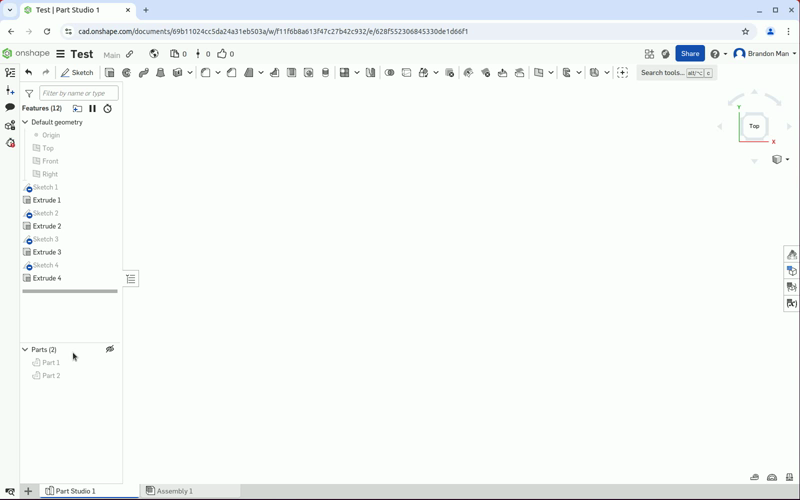
mouse_move(73, 352)
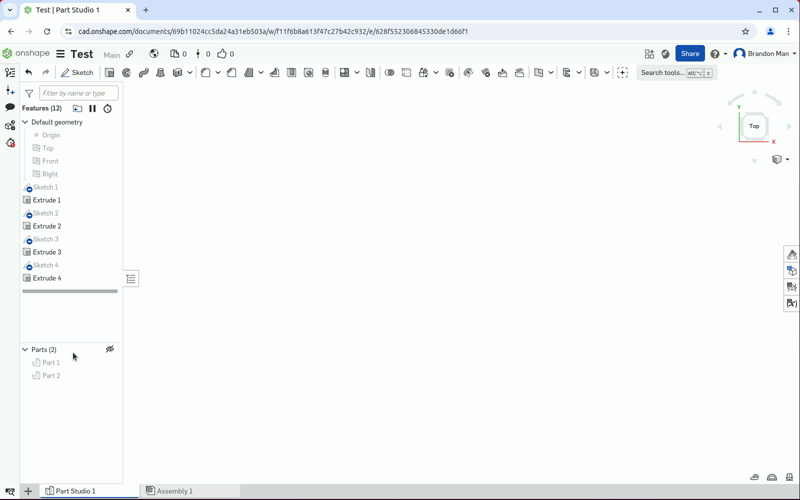
key(shift+y)
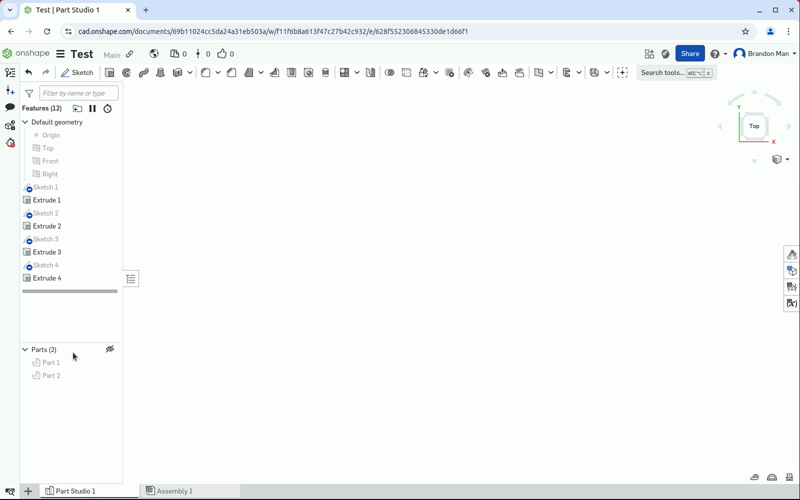
key(shift+s)
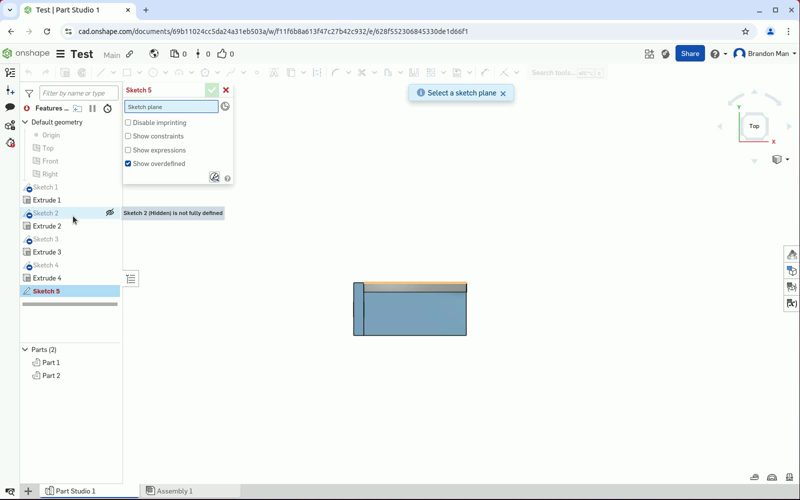
scroll(3)
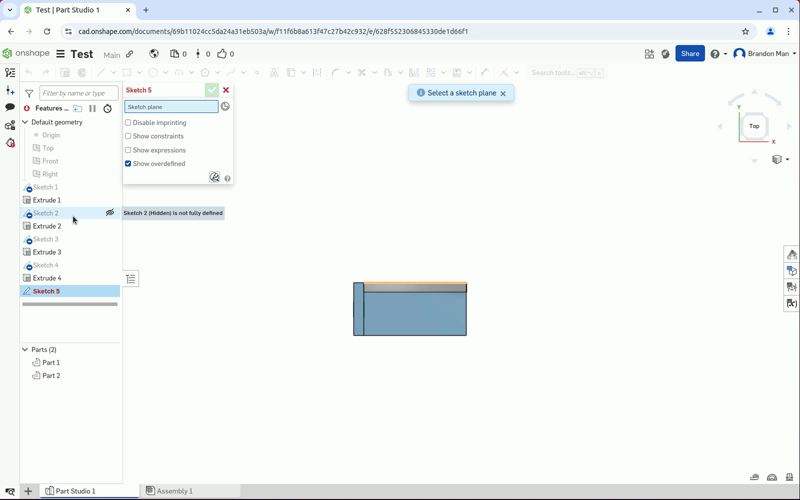
mouse_move(73, 150)
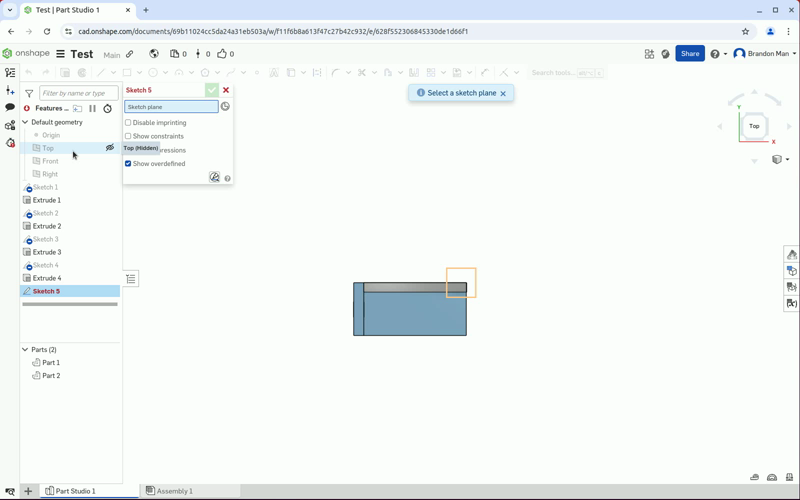
click(73, 150)
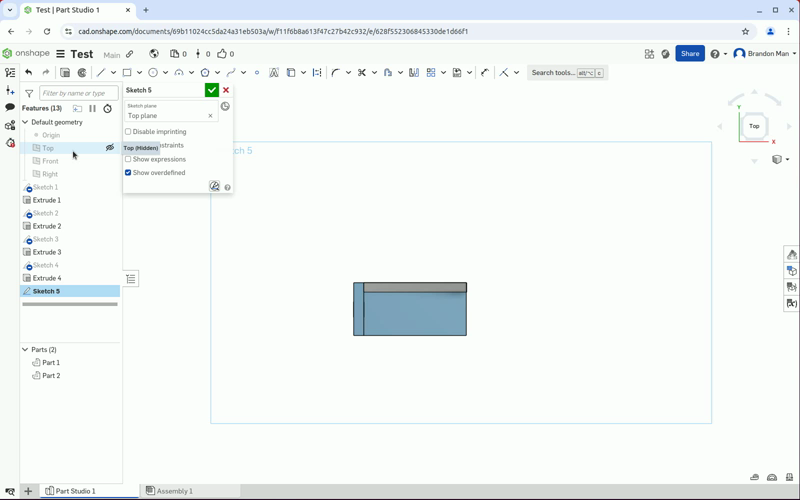
mouse_move(73, 352)
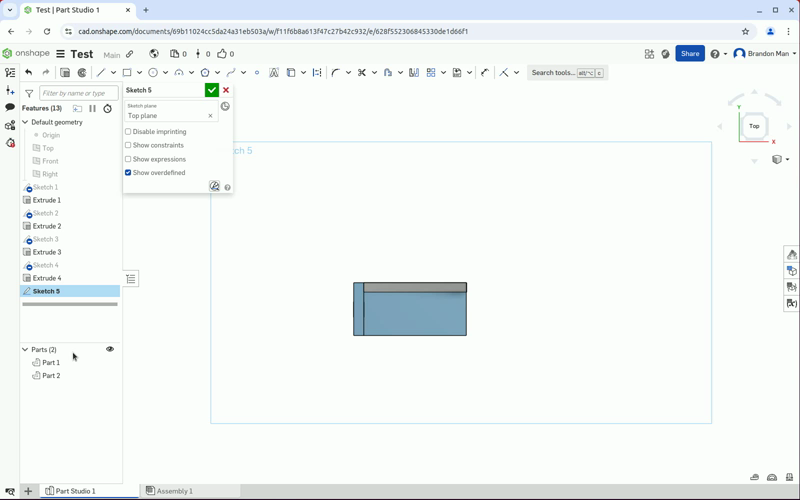
key(y)
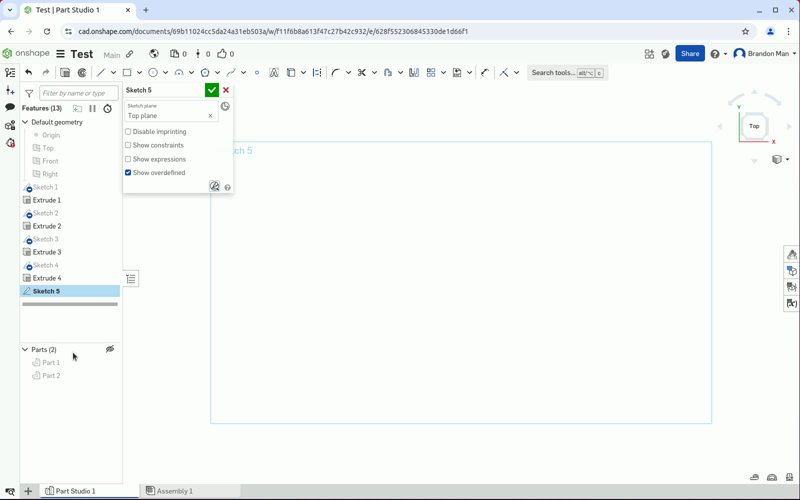
key(l)
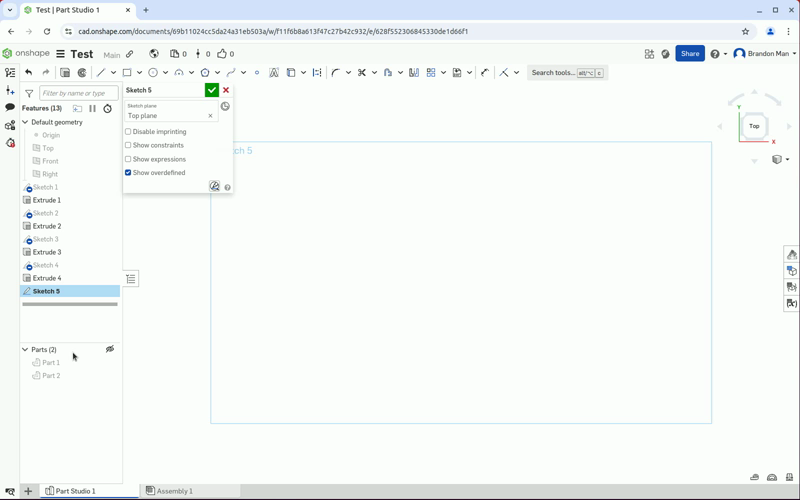
key_down(shift)
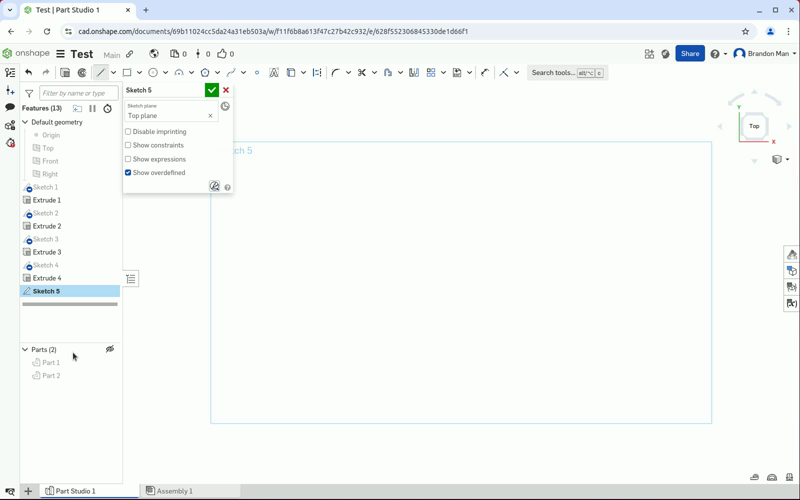
mouse_move(376, 316)
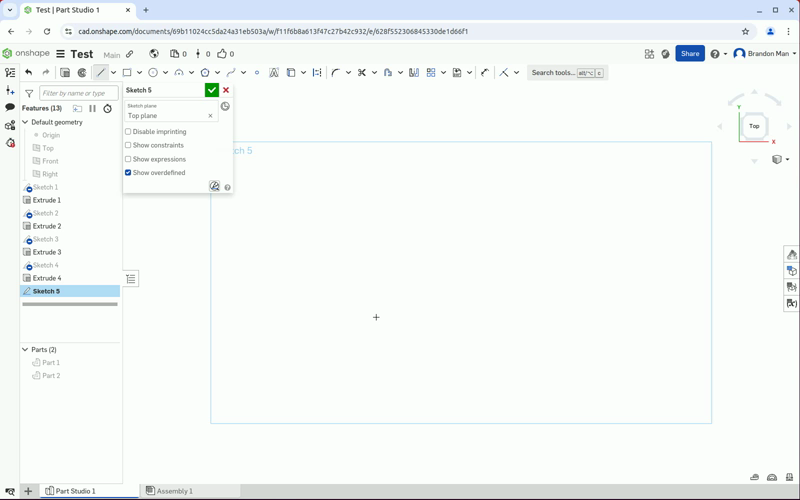
click(376, 316)
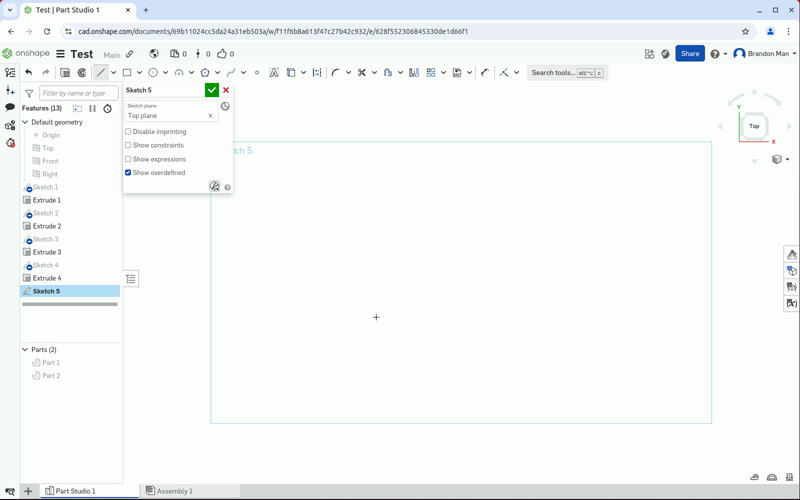
key_up(shift)
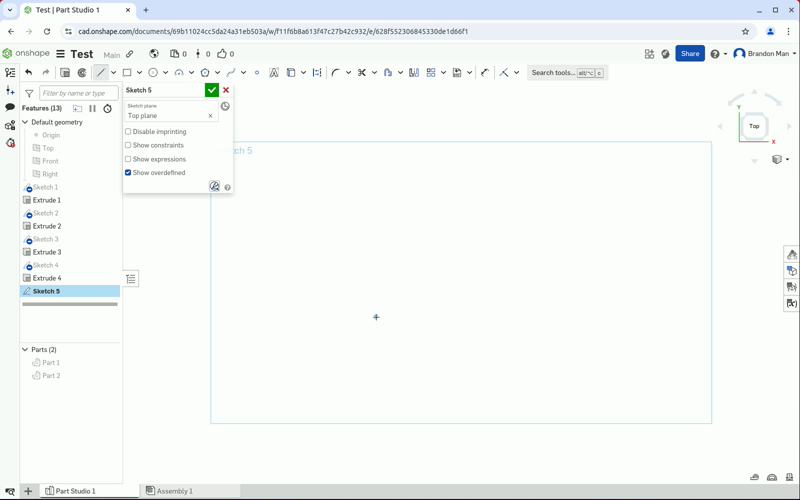
key_down(shift)
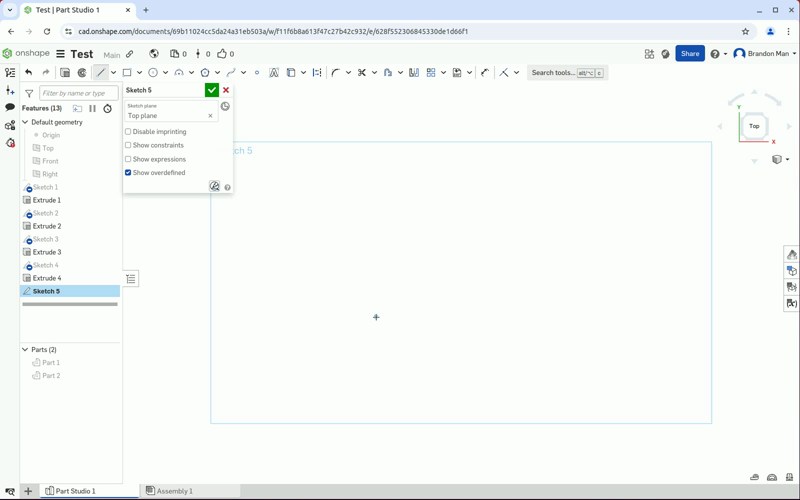
mouse_move(406, 316)
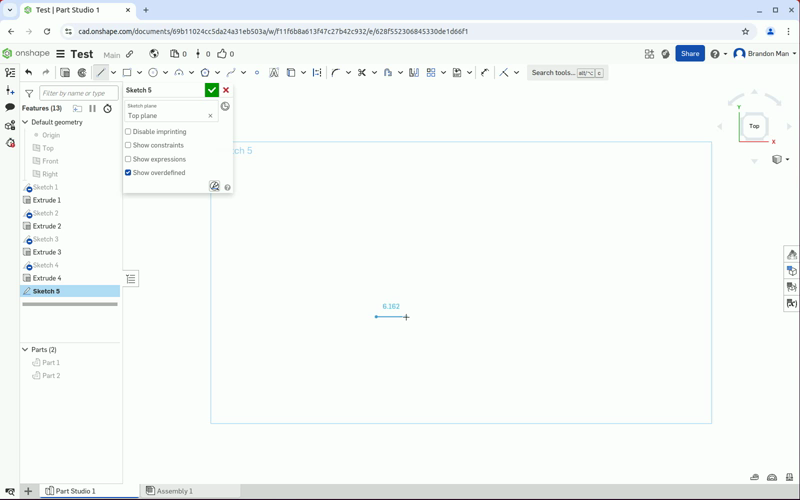
mouse_move(399, 316)
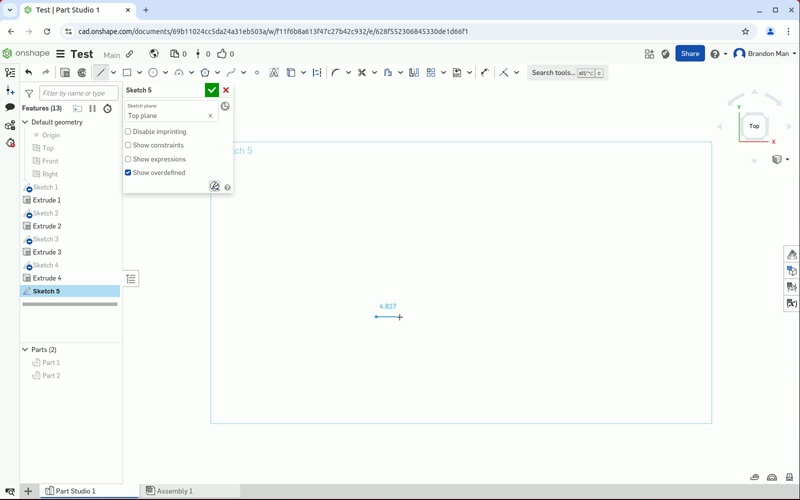
click(399, 316)
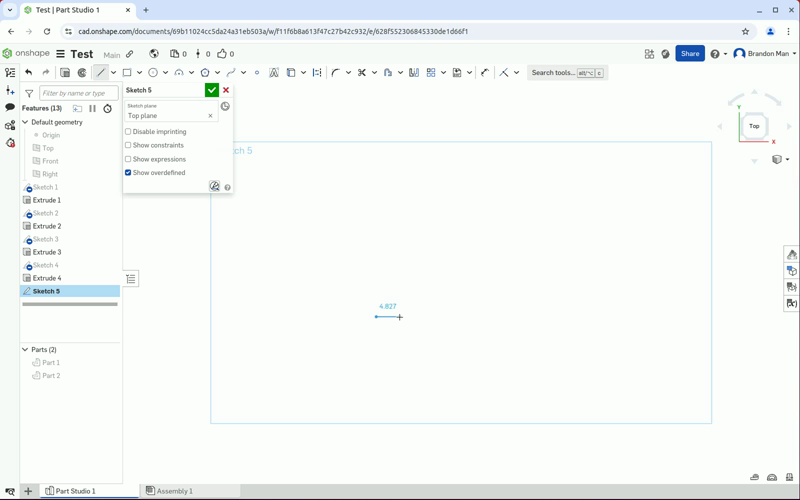
key_up(shift)
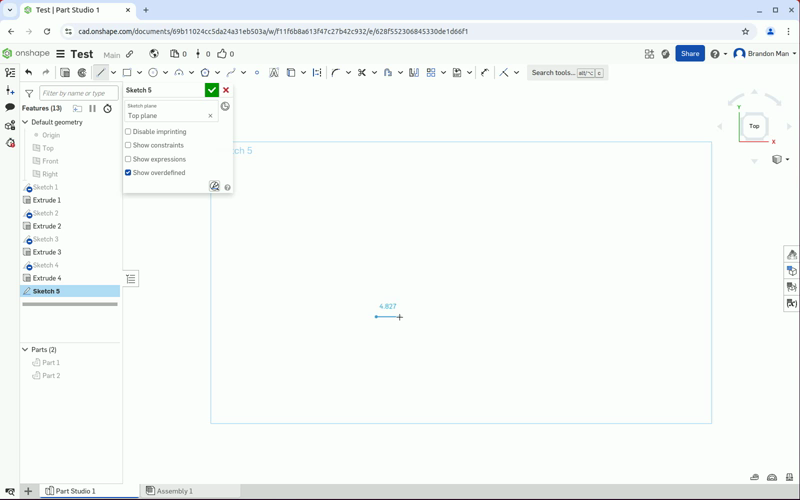
key_down(shift)
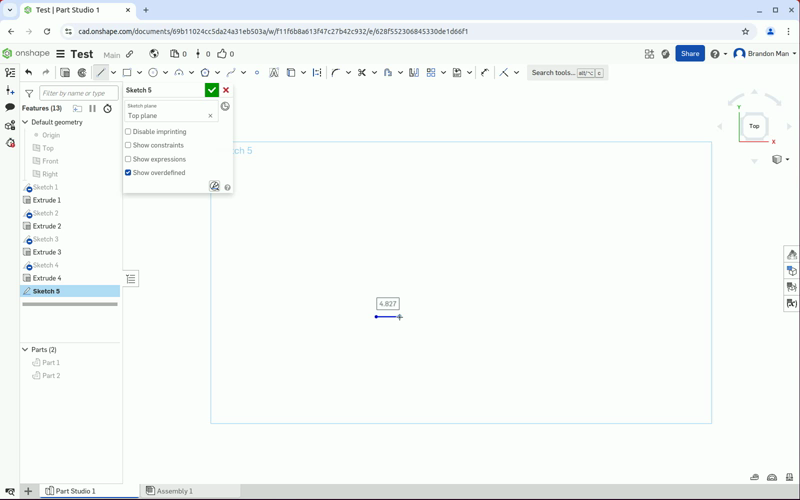
mouse_move(429, 316)
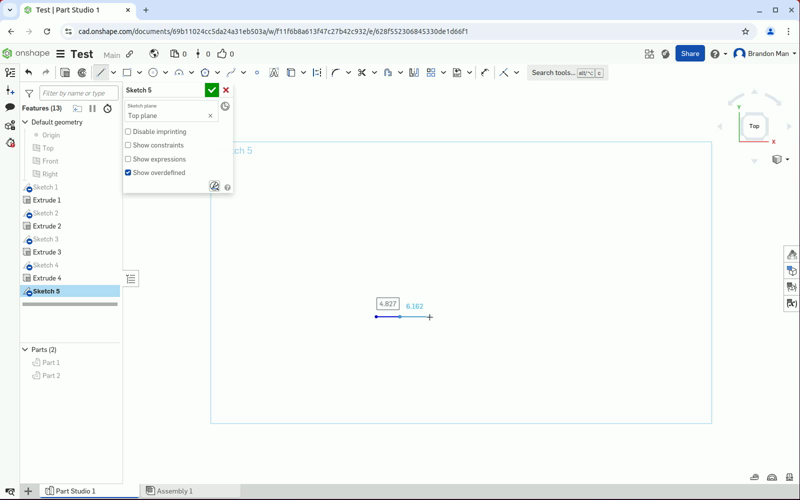
mouse_move(399, 301)
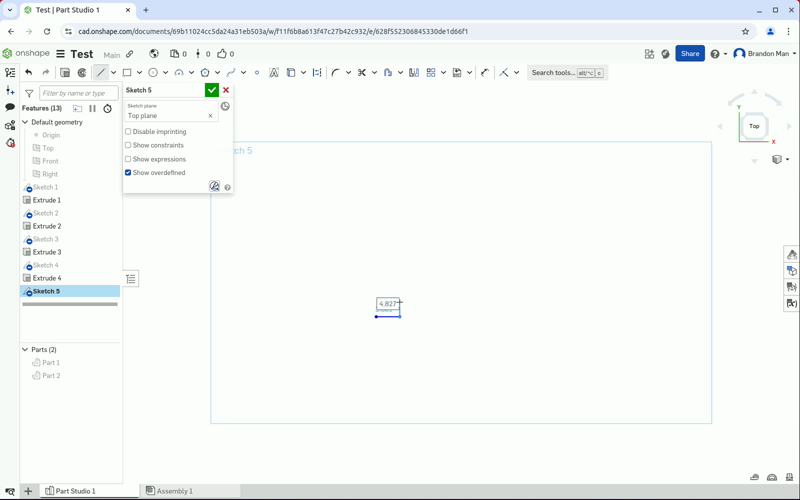
click(399, 301)
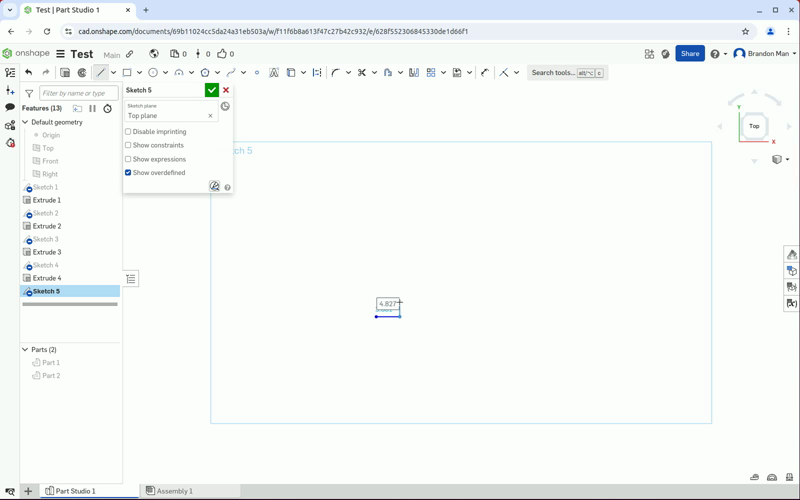
key_up(shift)
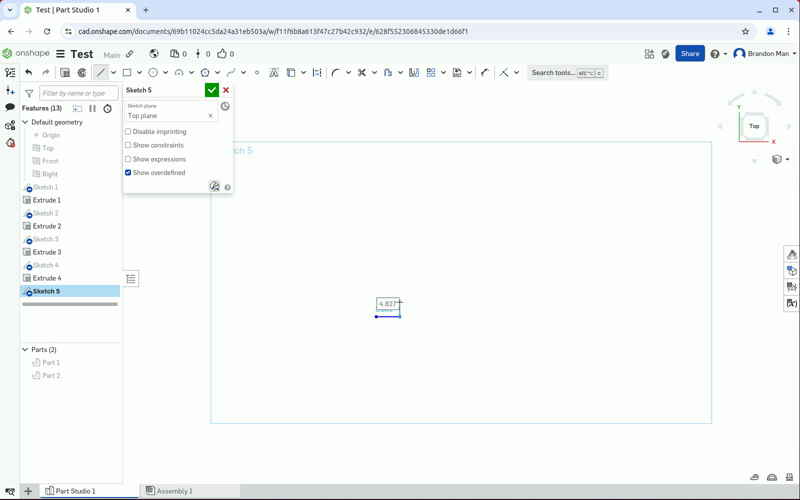
key_down(shift)
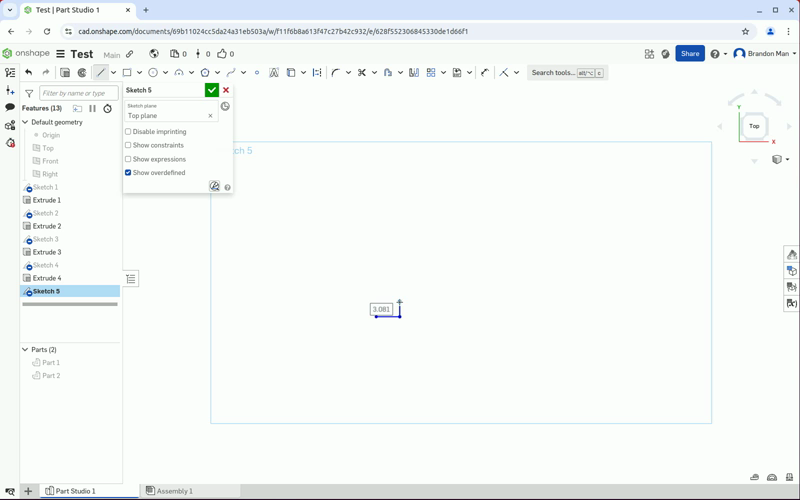
mouse_move(429, 301)
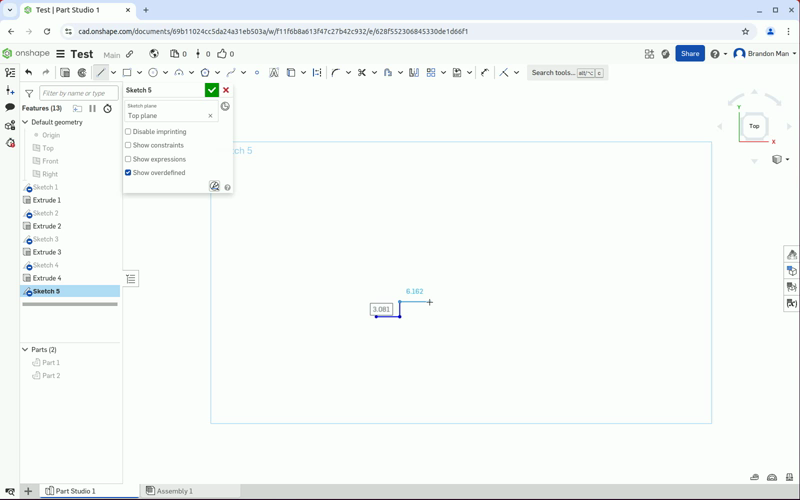
mouse_move(376, 301)
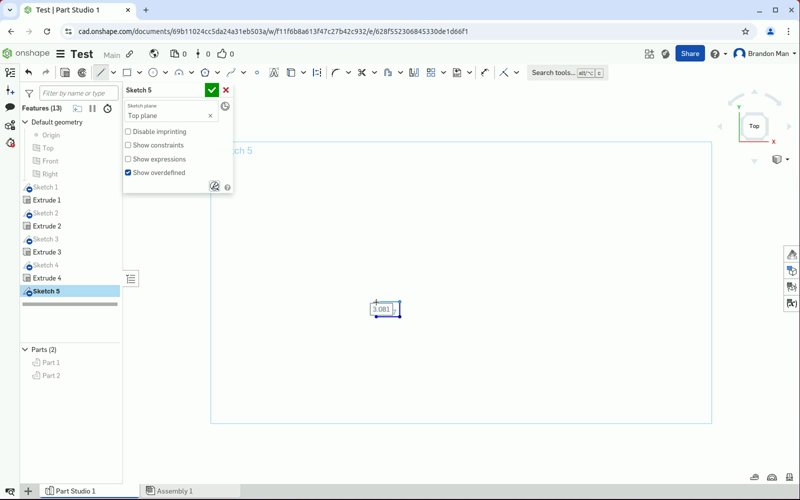
click(376, 301)
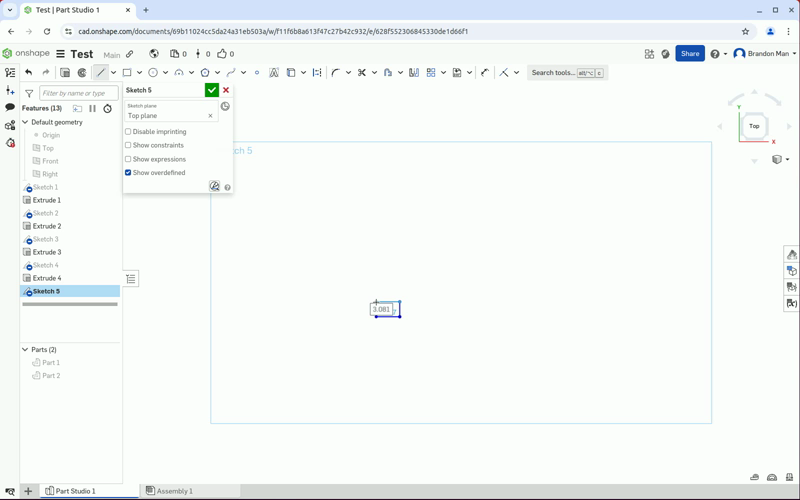
key_up(shift)
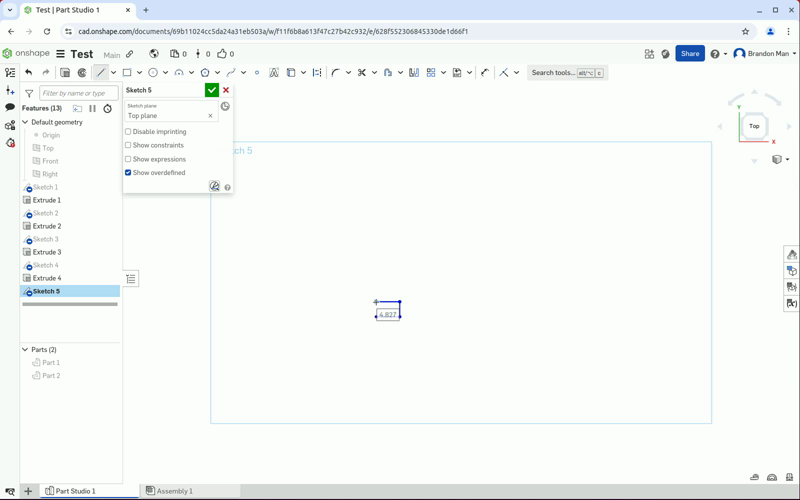
mouse_move(406, 301)
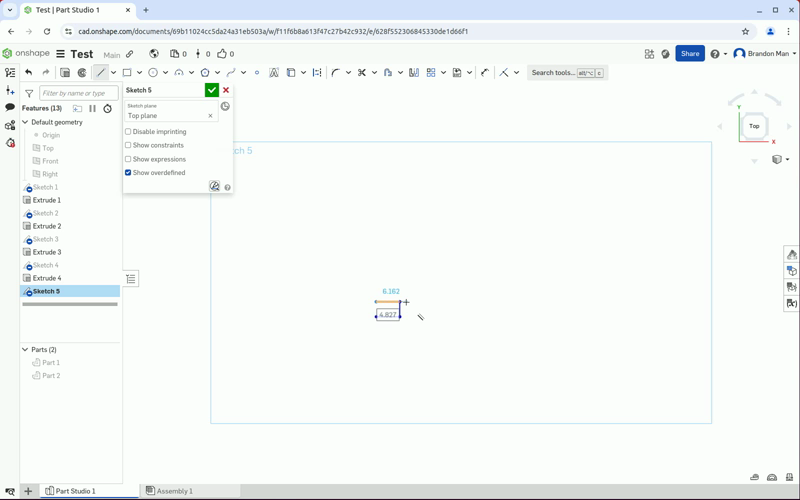
key_down(shift)
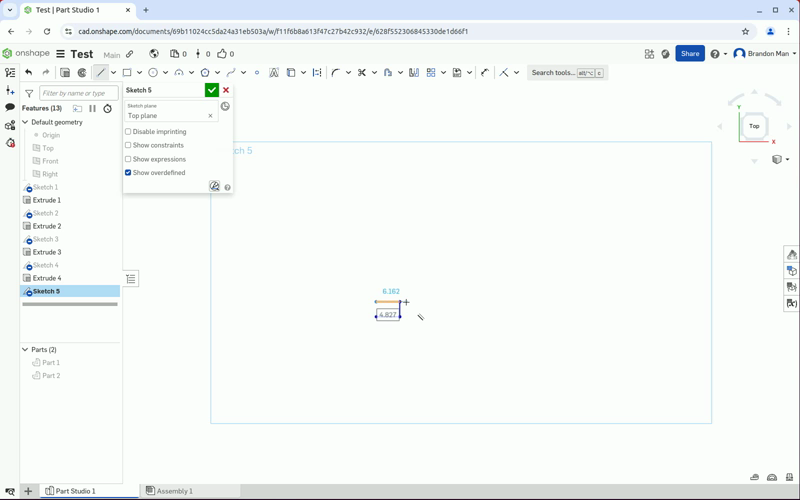
mouse_move(376, 316)
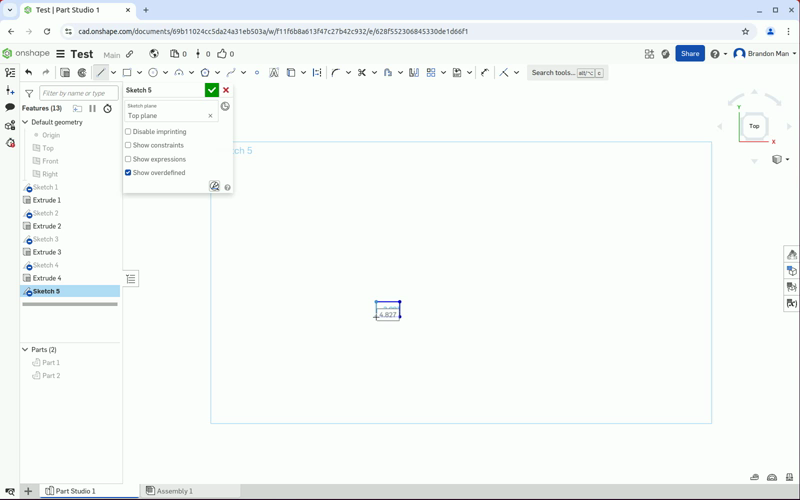
key_up(shift)
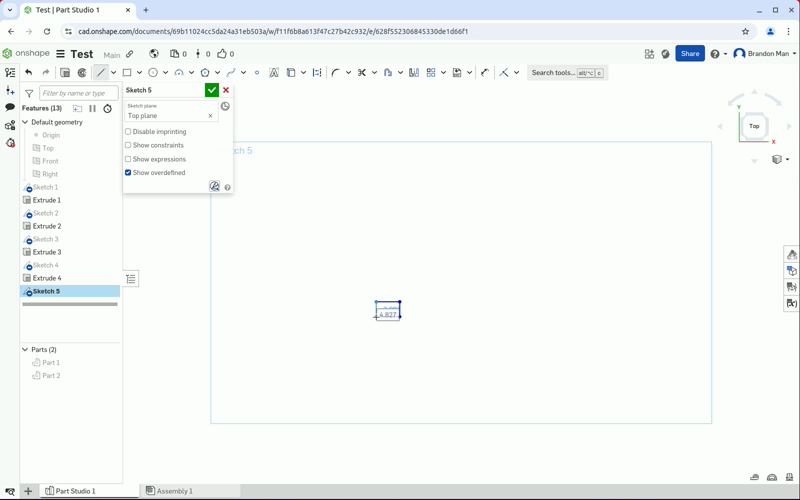
click(376, 316)
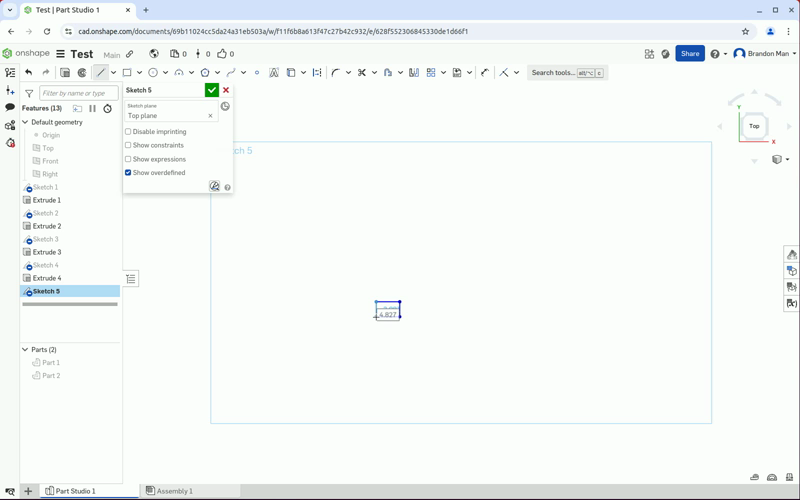
key(esc)
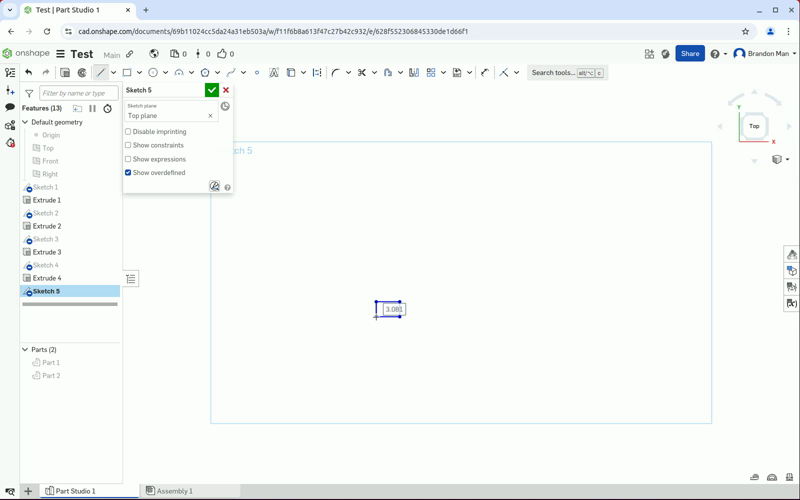
mouse_move(386, 306)
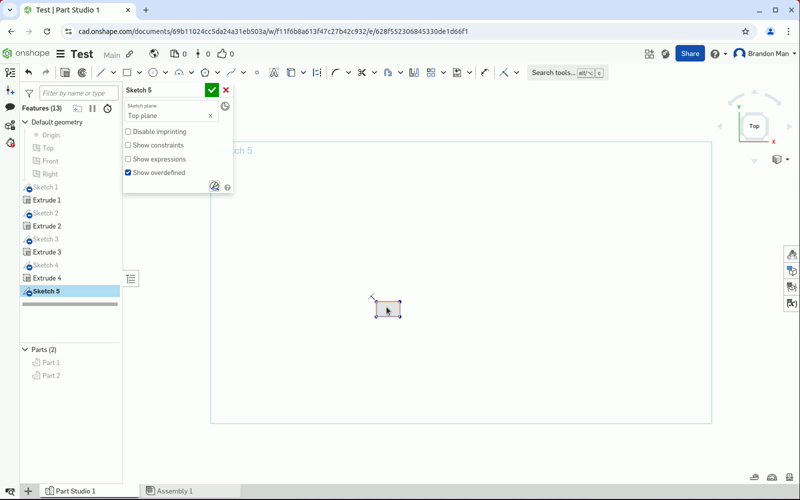
scroll(6)
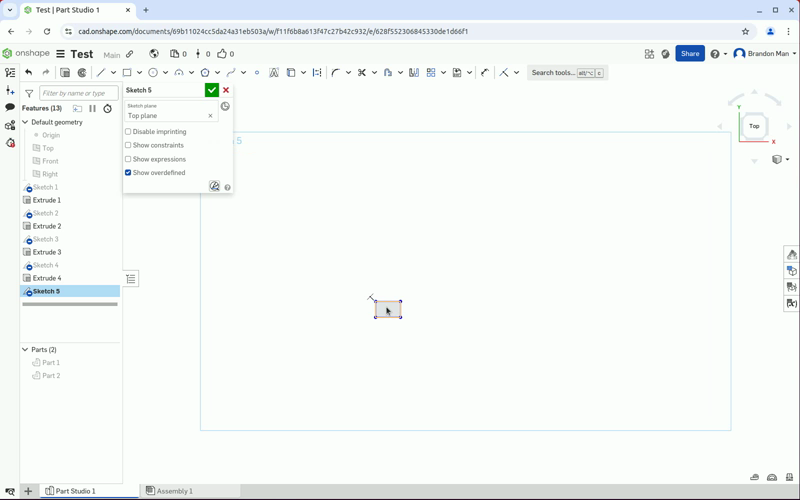
scroll(6)
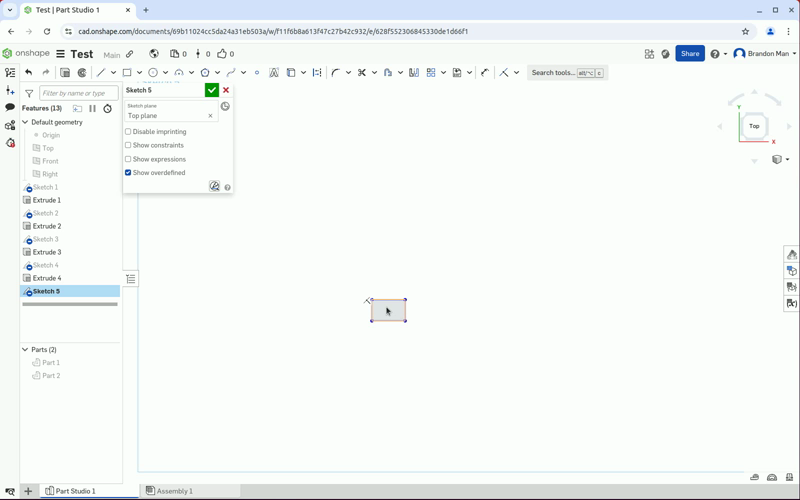
scroll(6)
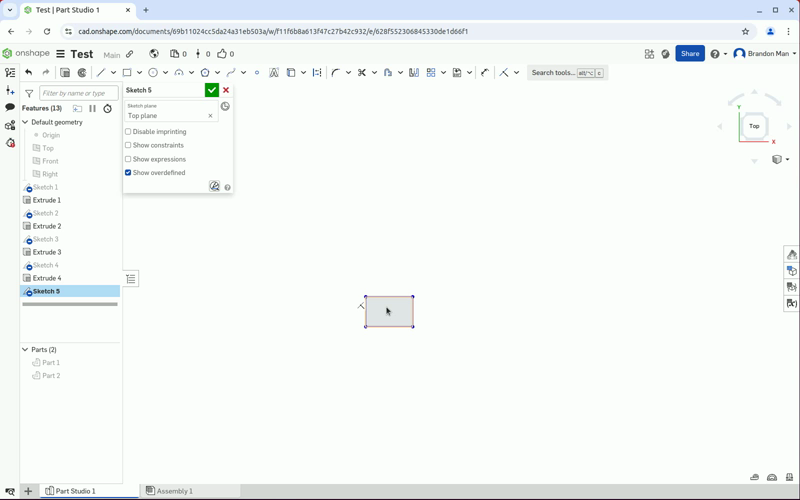
scroll(6)
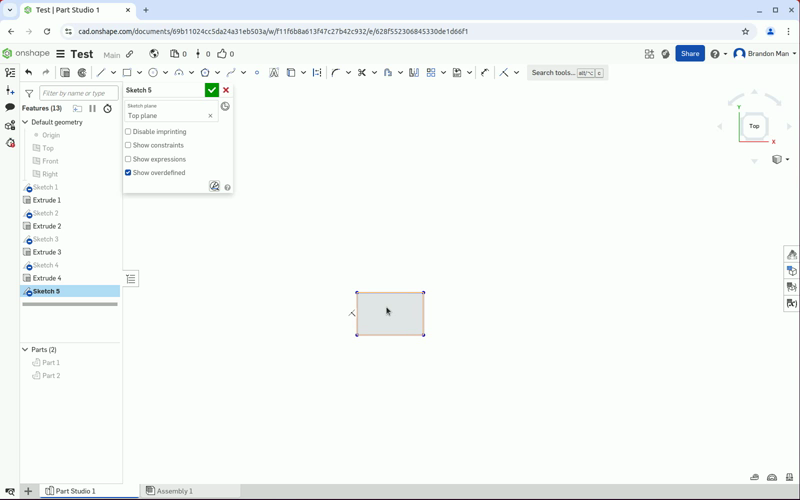
scroll(6)
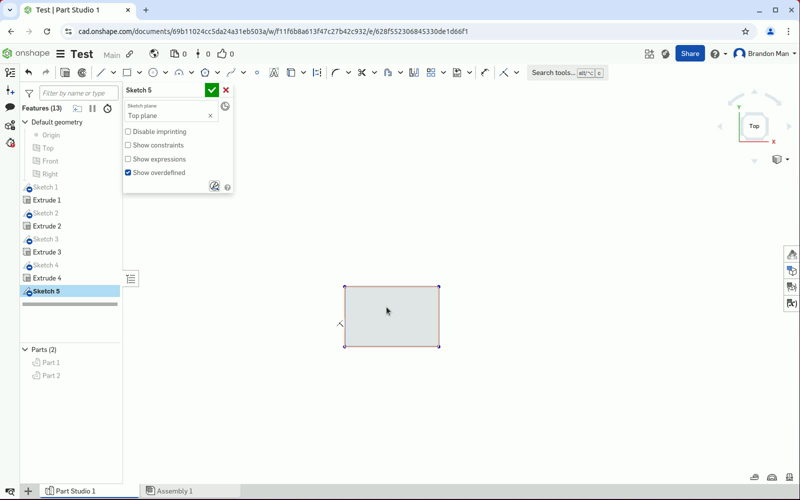
scroll(6)
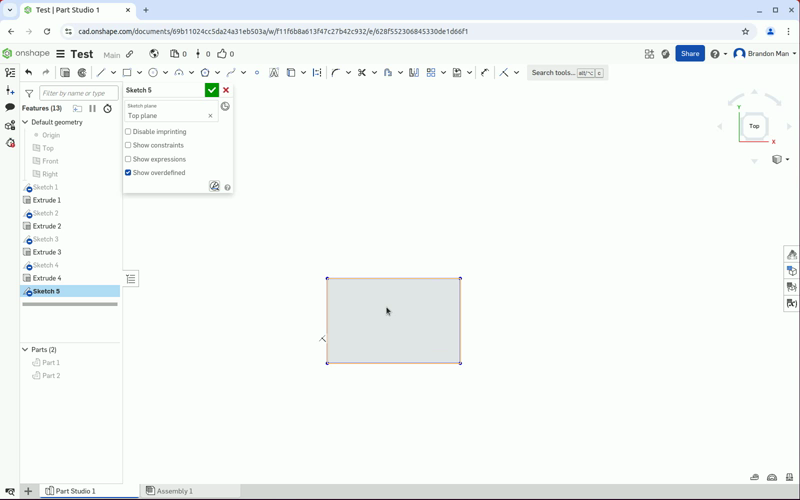
scroll(6)
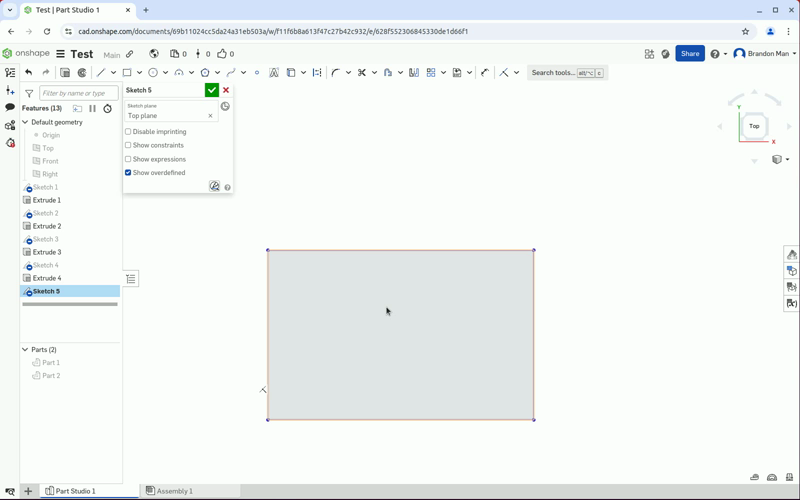
click(386, 306)
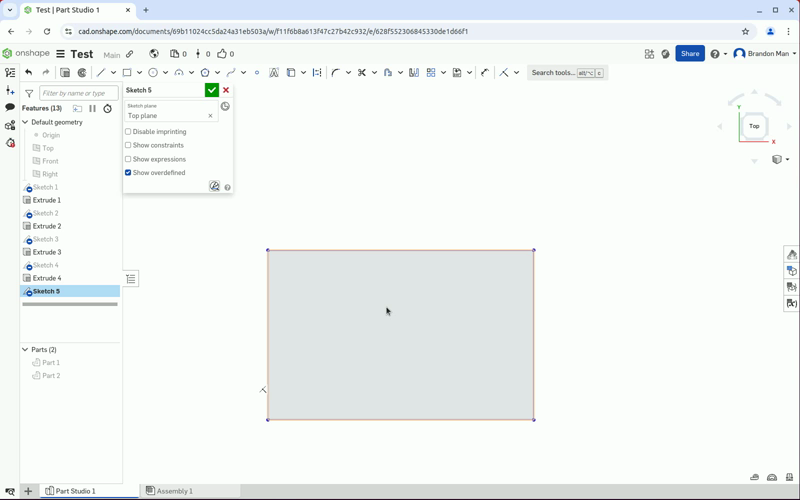
scroll(-6)
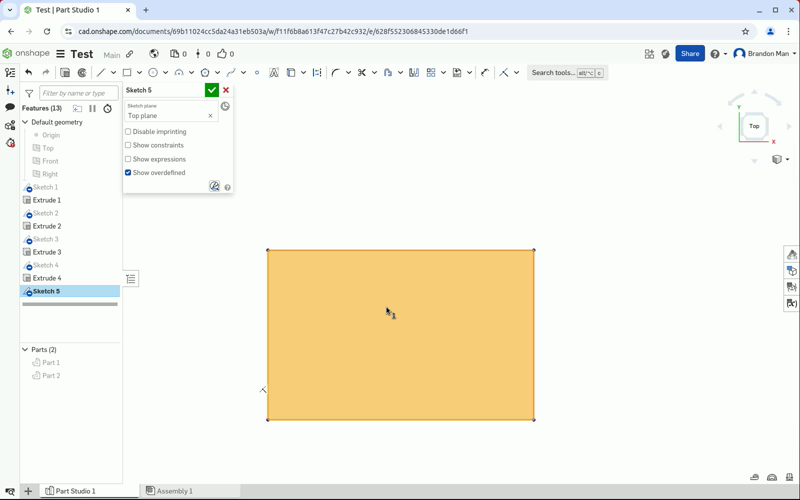
scroll(-6)
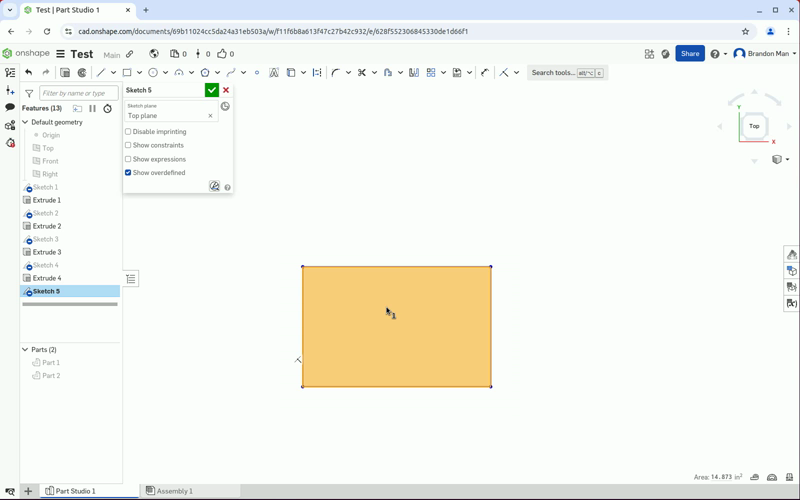
scroll(-6)
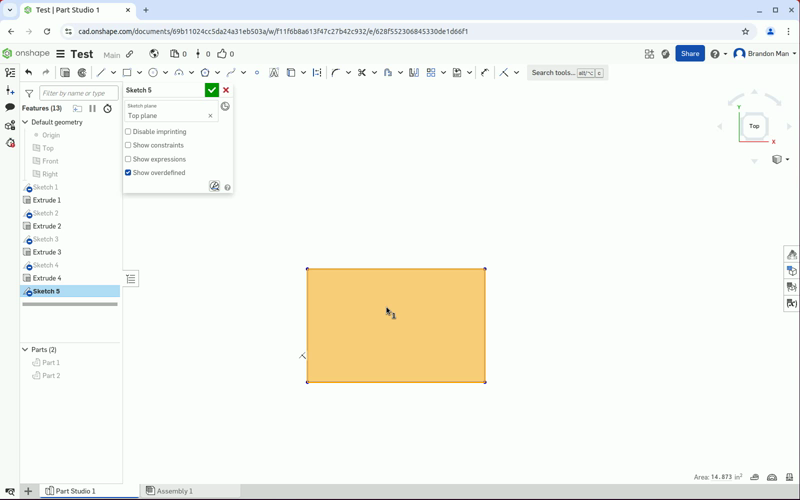
scroll(-6)
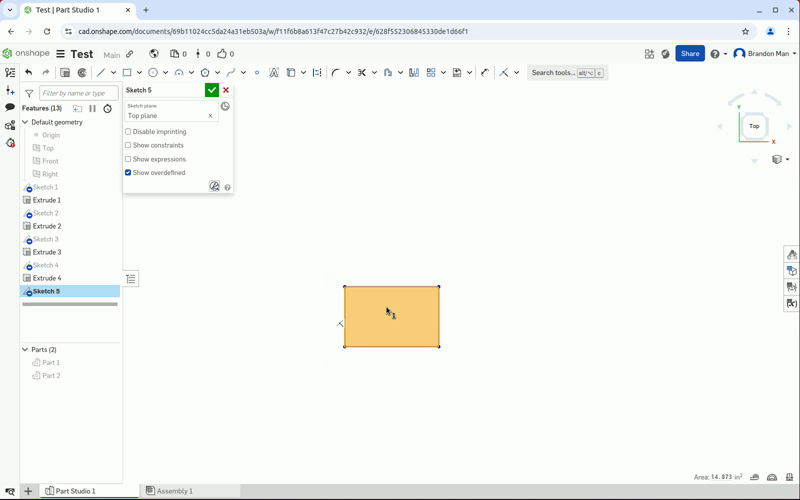
scroll(-6)
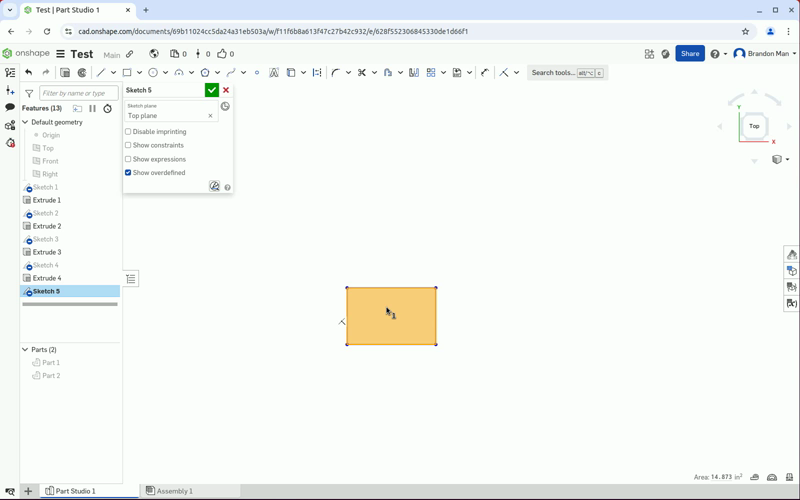
scroll(-6)
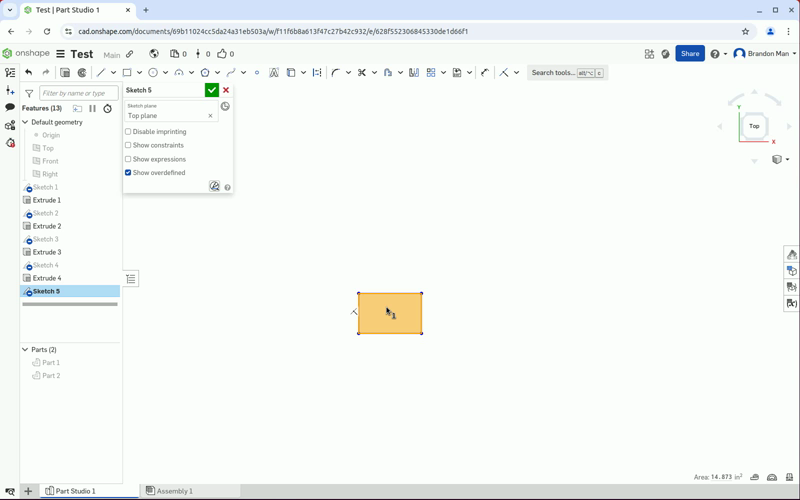
scroll(-6)
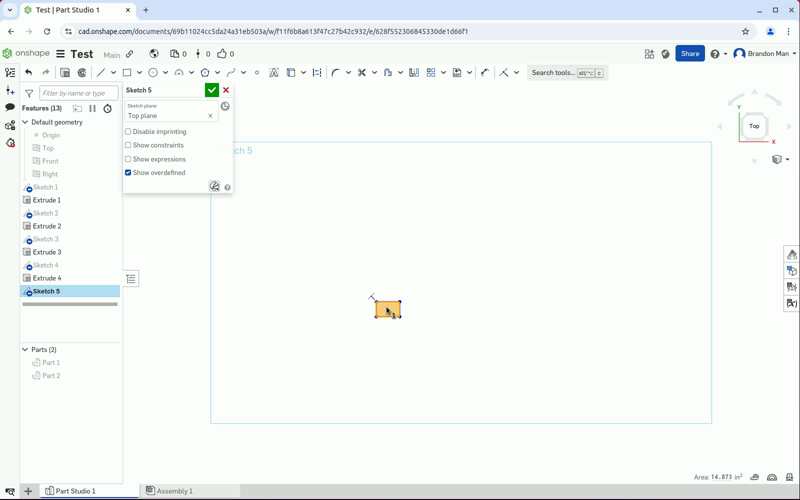
mouse_move(73, 352)
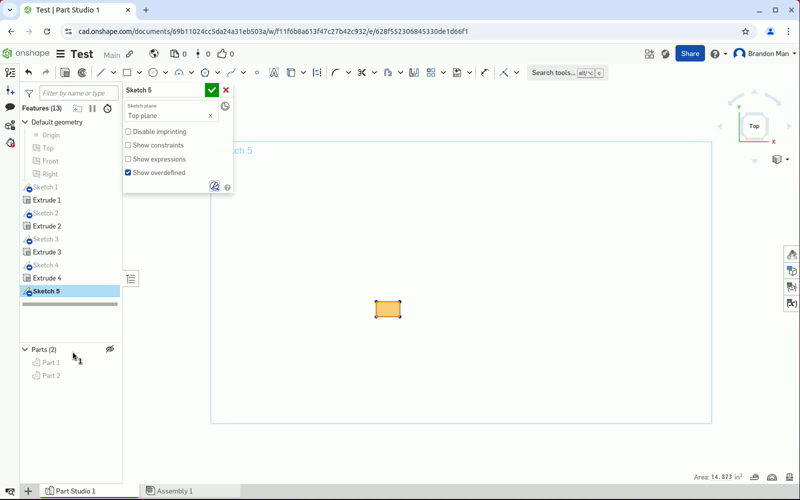
key(shift+y)
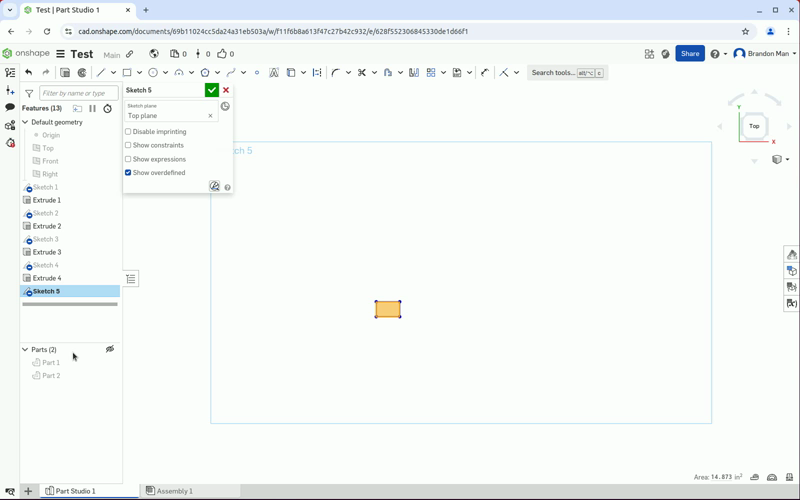
key(shift+e)
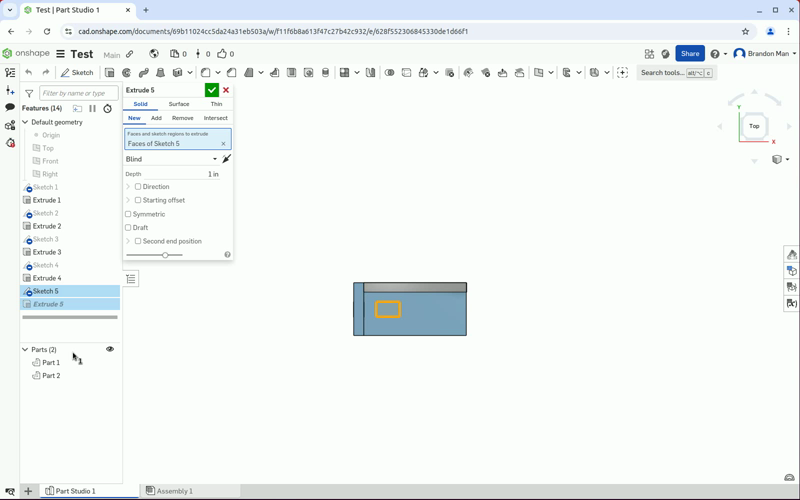
mouse_move(143, 106)
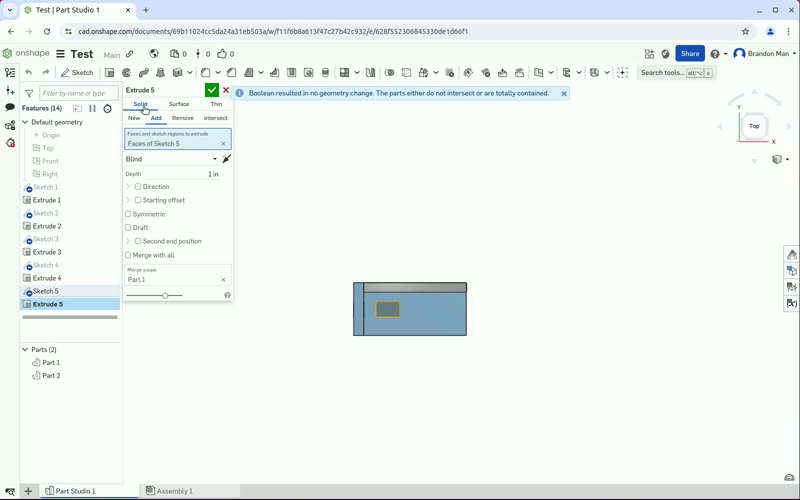
click(143, 106)
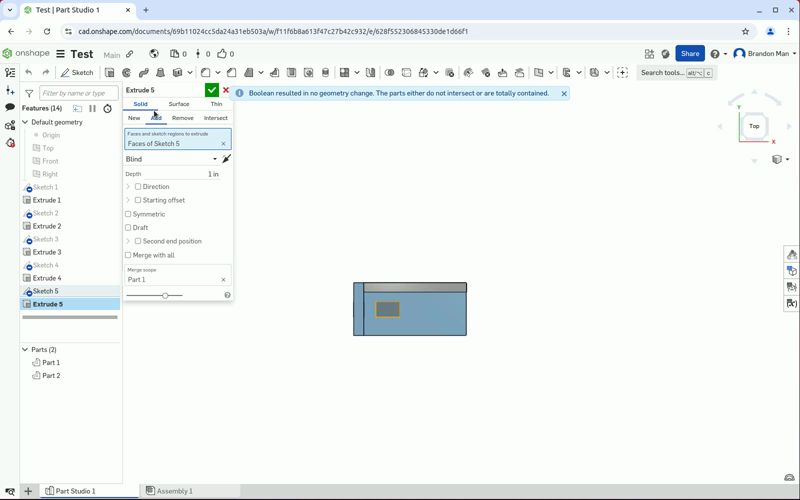
mouse_move(186, 120)
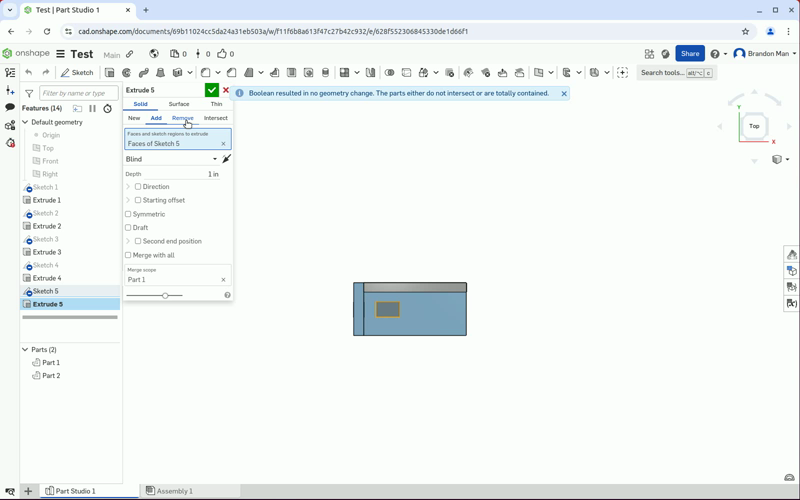
click(186, 120)
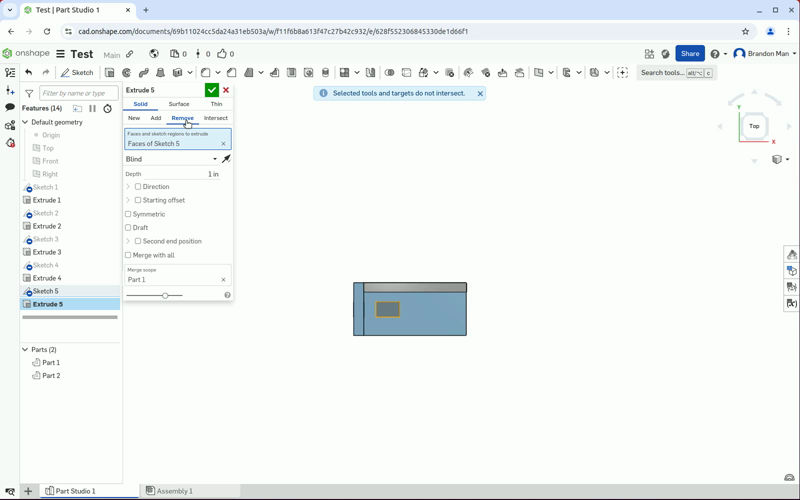
key(tab, 4)
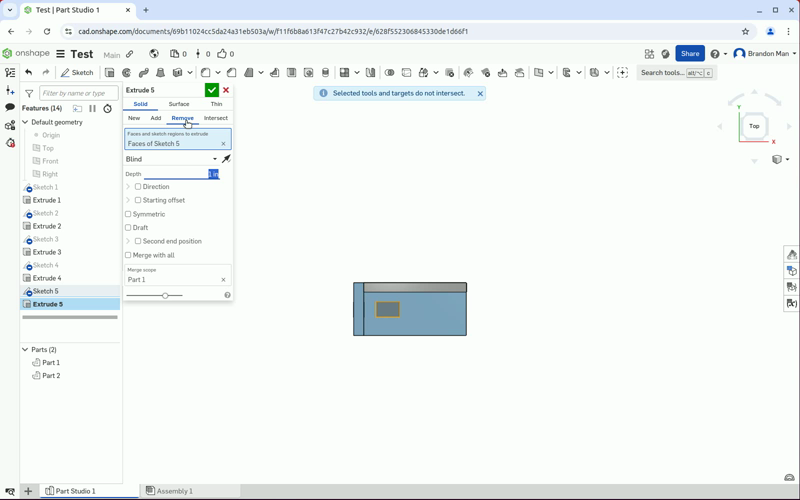
text(-15.405)
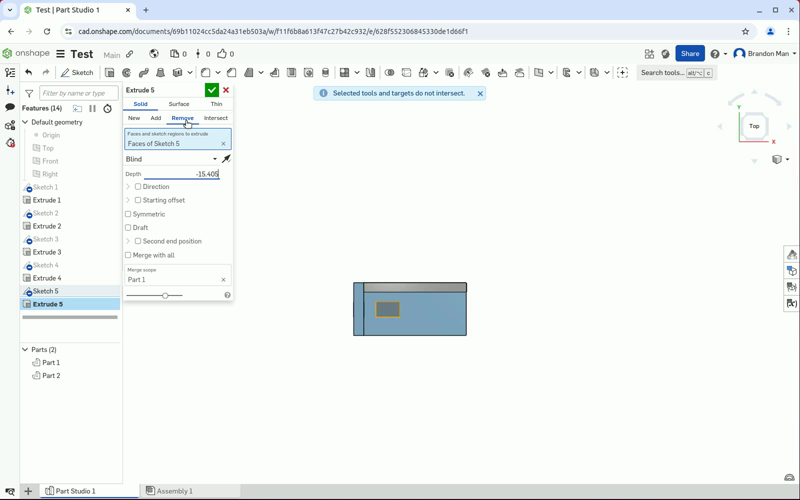
key(tab, 6)
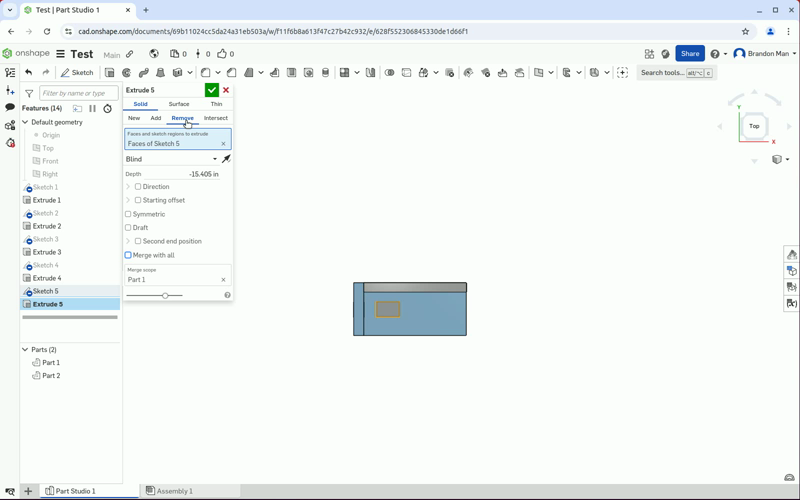
key(space)
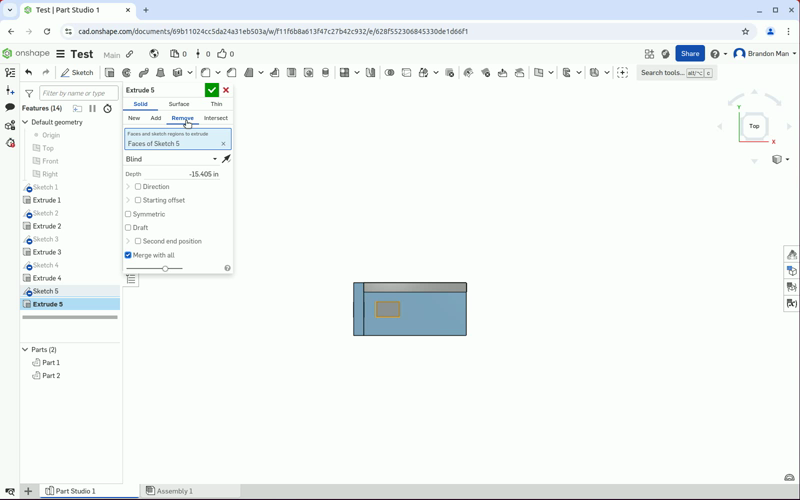
key(enter)
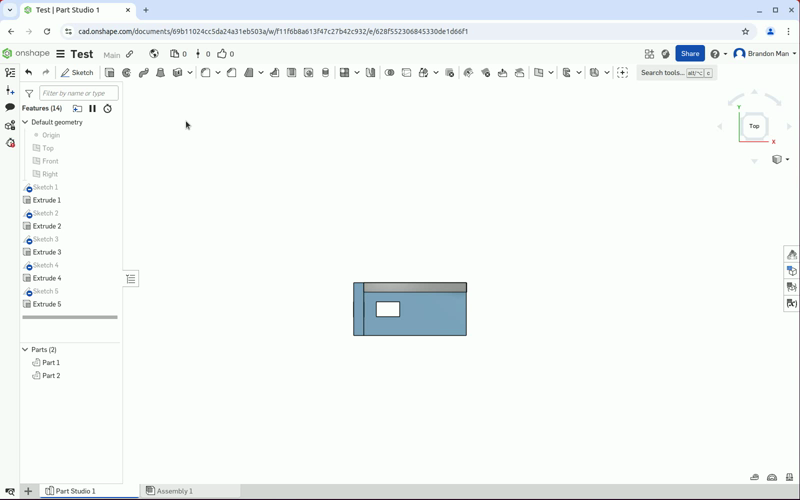
key(shift+h)
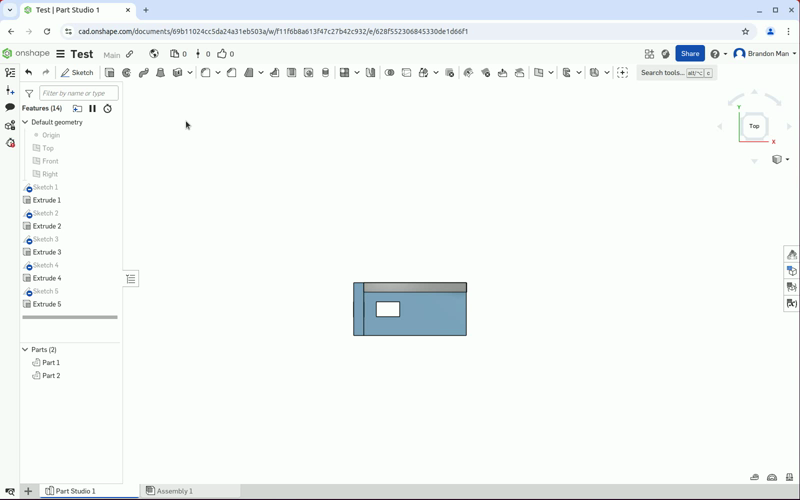
key(shift+h)
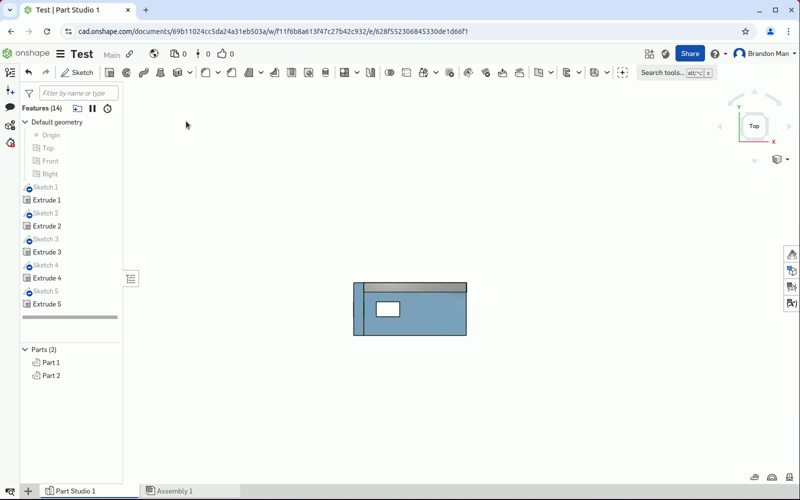
mouse_move(73, 189)
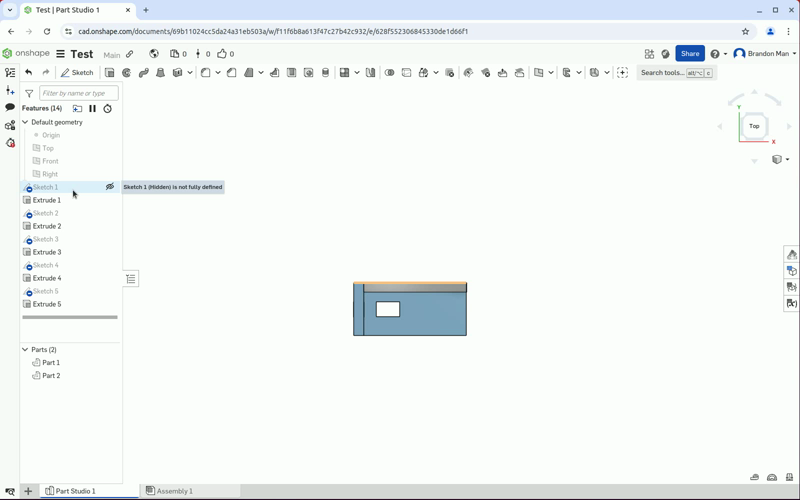
click(73, 189)
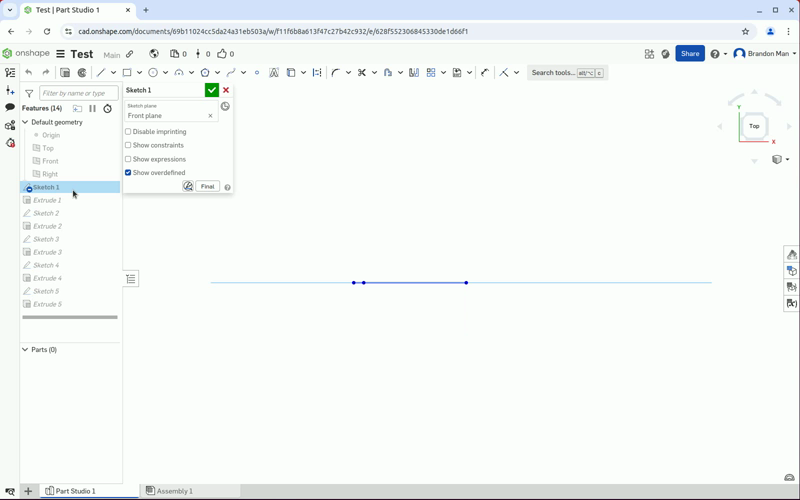
mouse_move(229, 92)
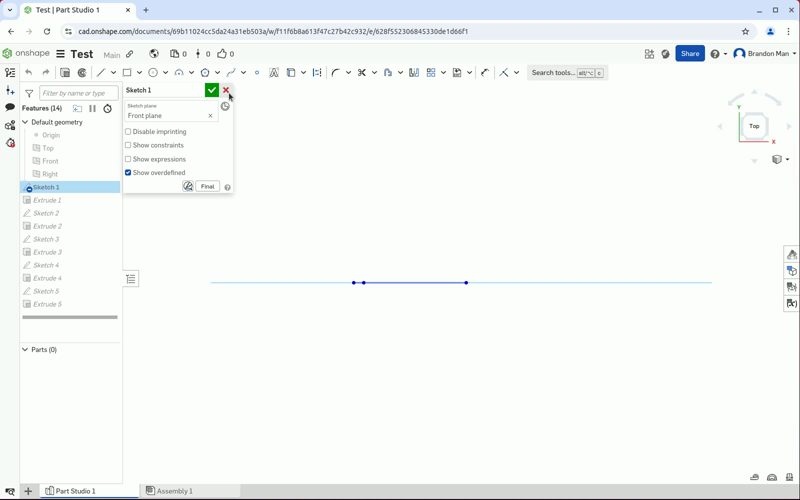
click(229, 92)
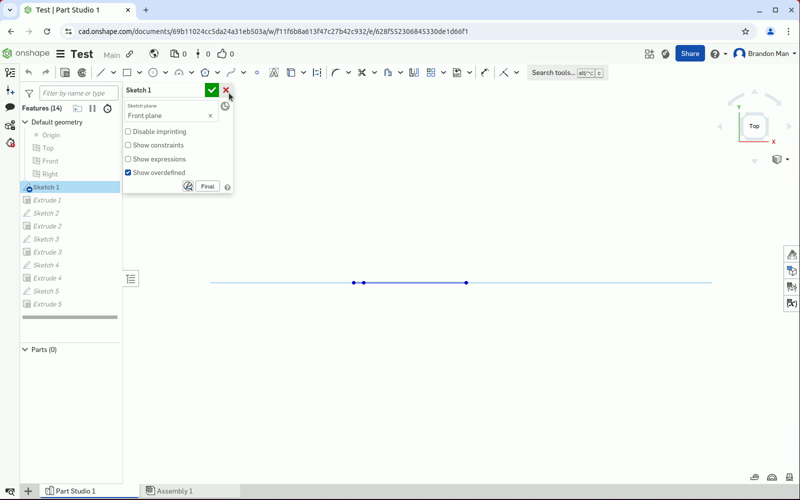
key(shift+s)
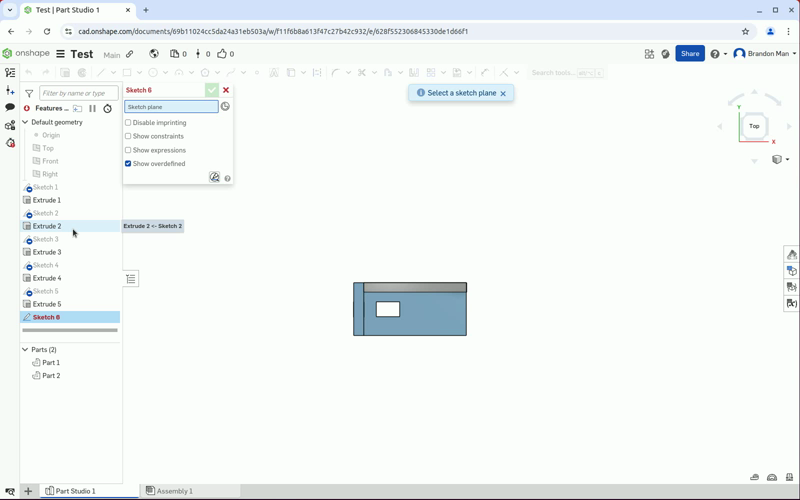
scroll(3)
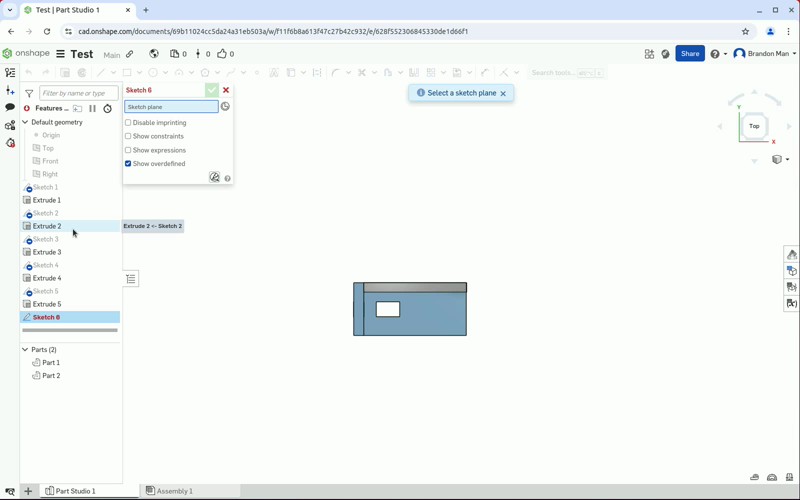
mouse_move(73, 150)
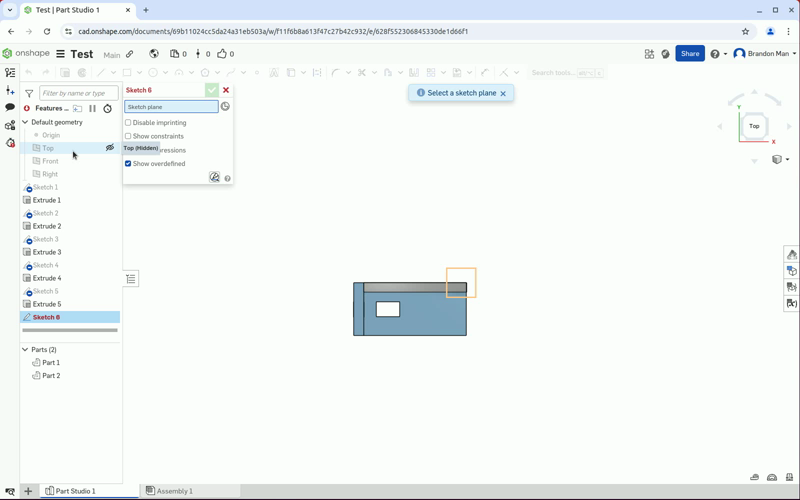
click(73, 150)
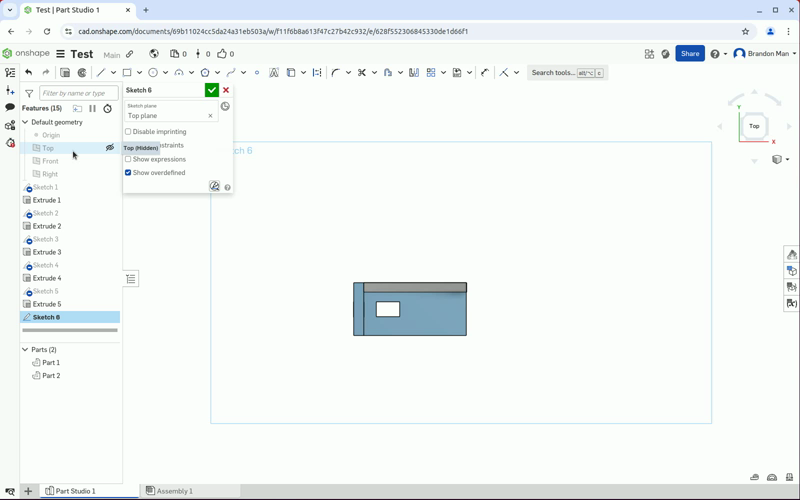
mouse_move(73, 352)
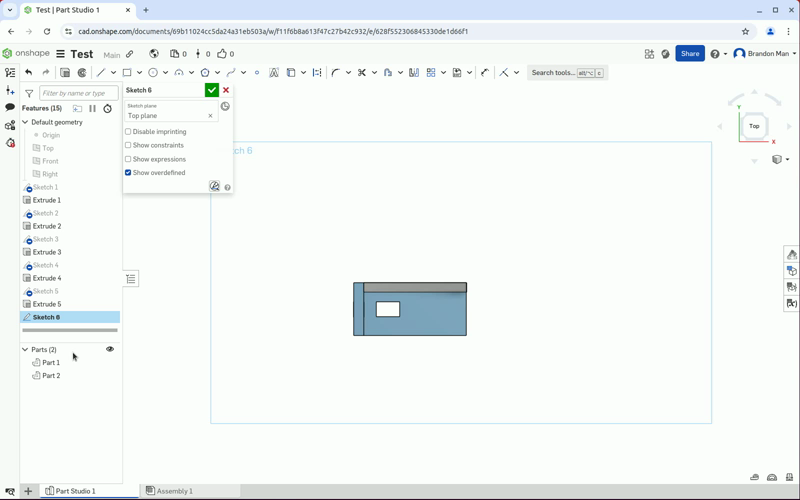
key(y)
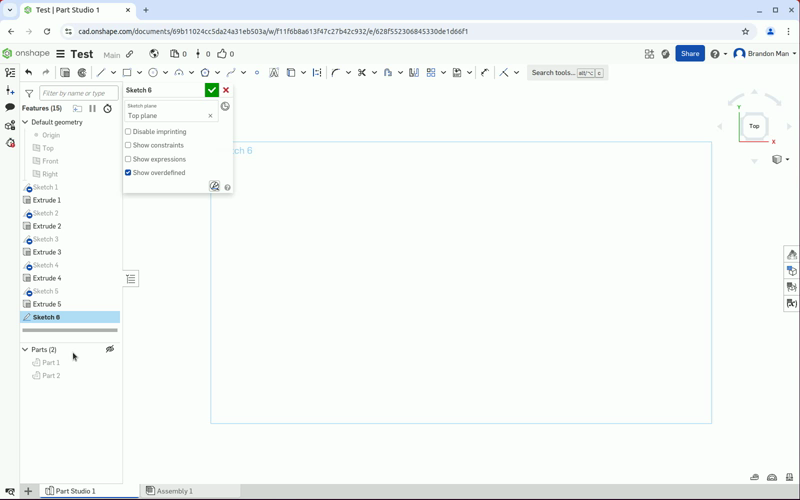
key(l)
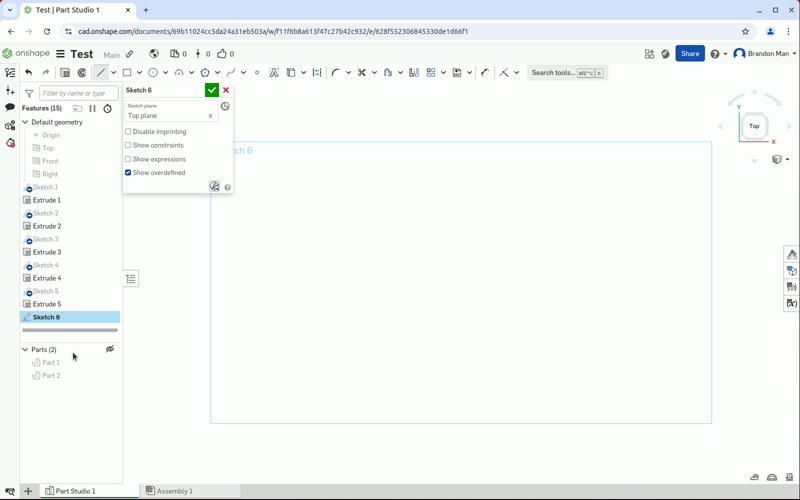
key_down(shift)
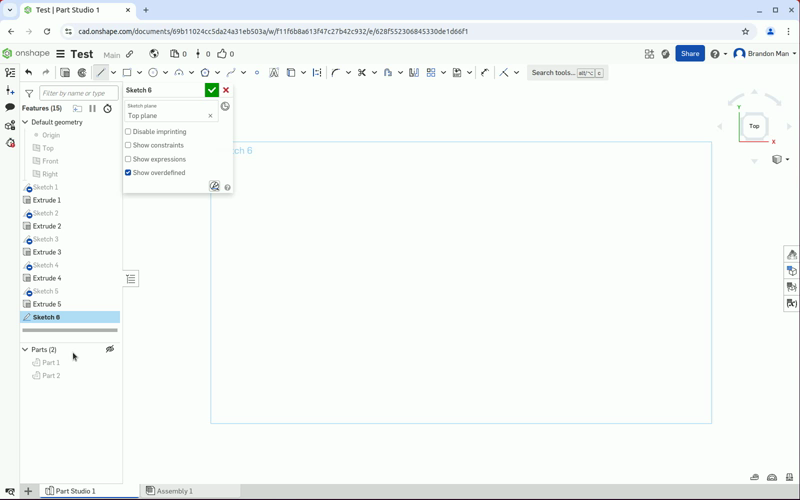
mouse_move(434, 316)
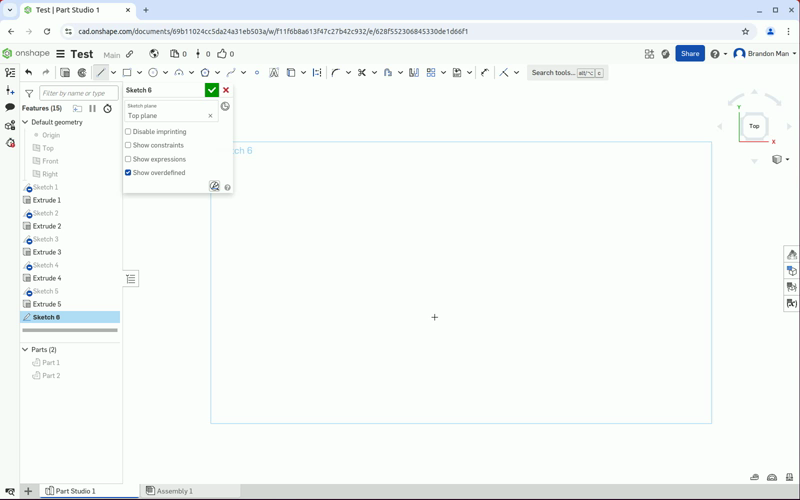
click(434, 316)
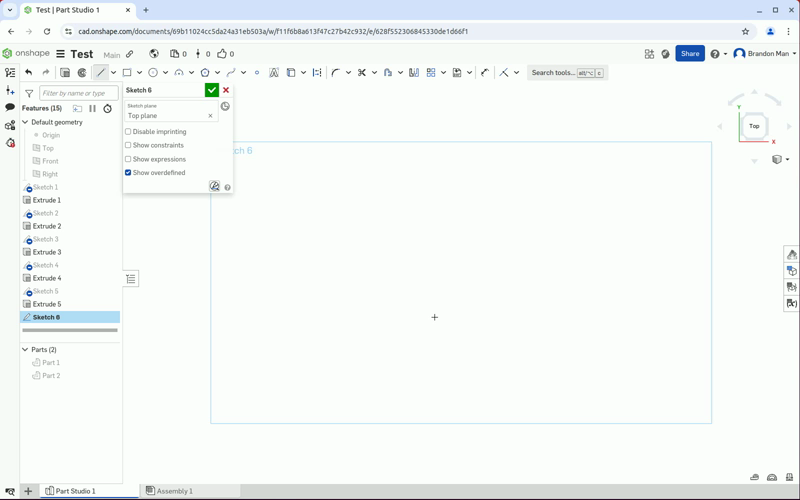
key_up(shift)
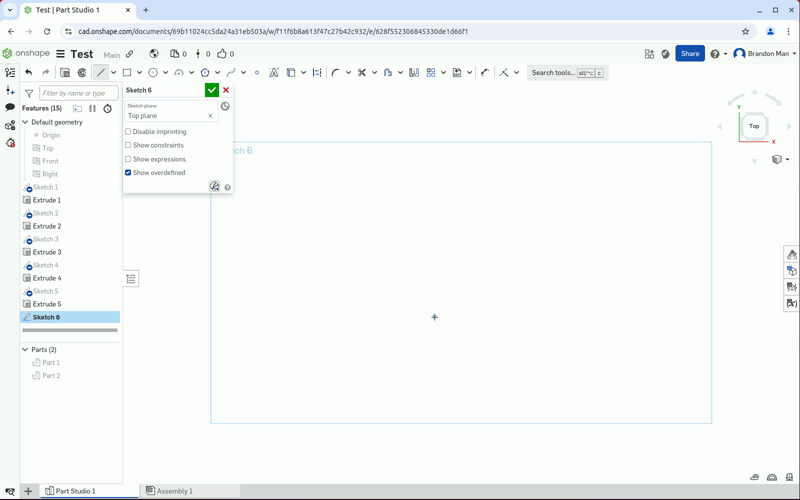
key_down(shift)
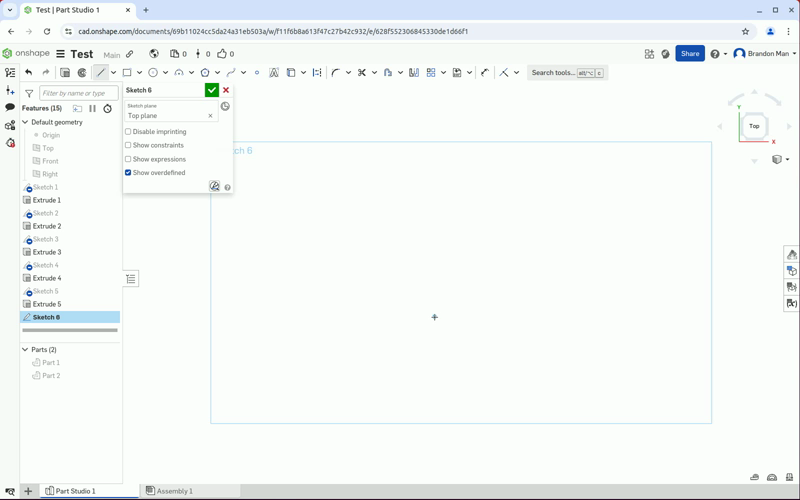
mouse_move(464, 316)
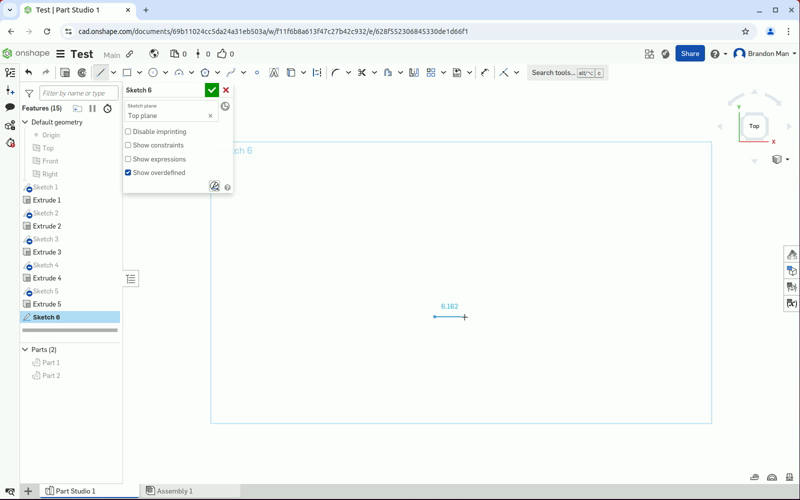
mouse_move(458, 316)
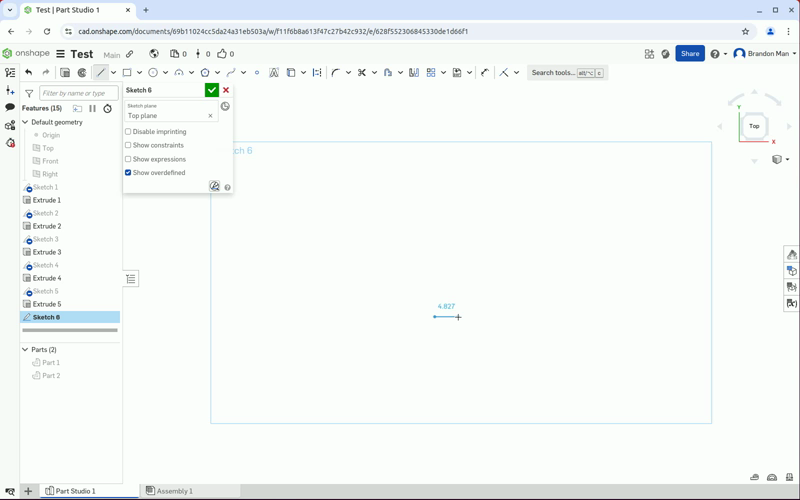
click(458, 316)
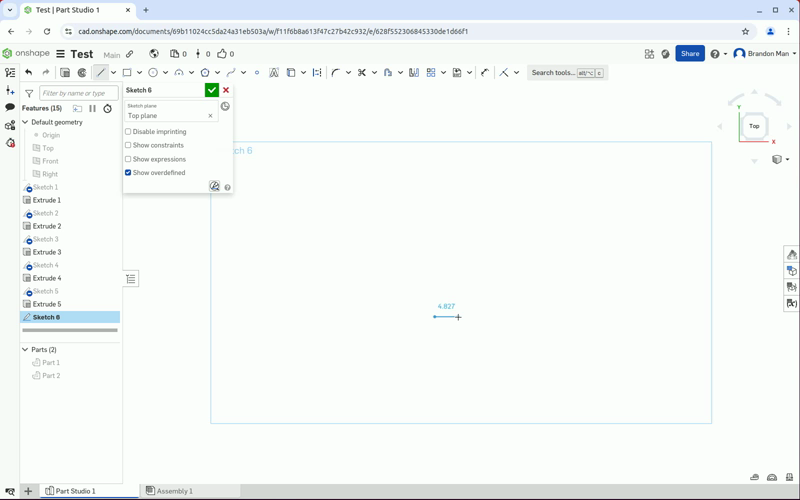
key_up(shift)
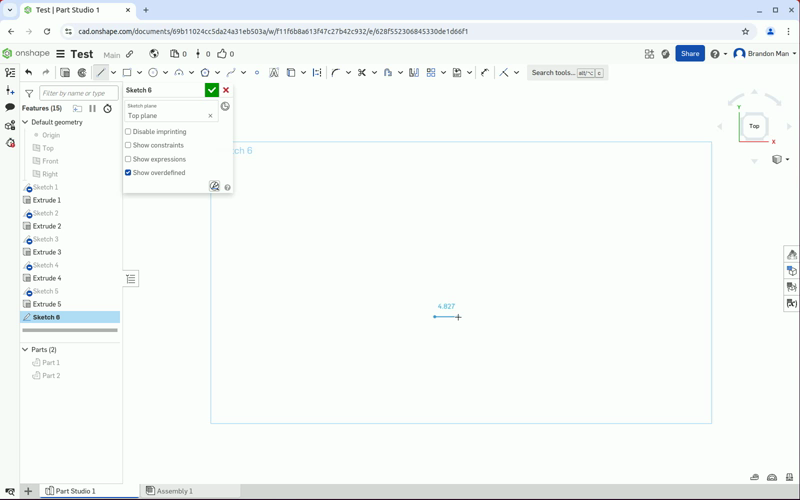
key_down(shift)
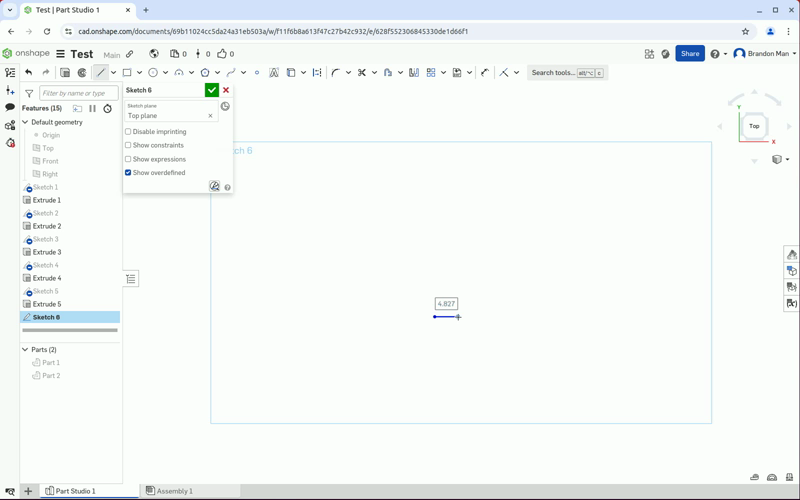
mouse_move(488, 316)
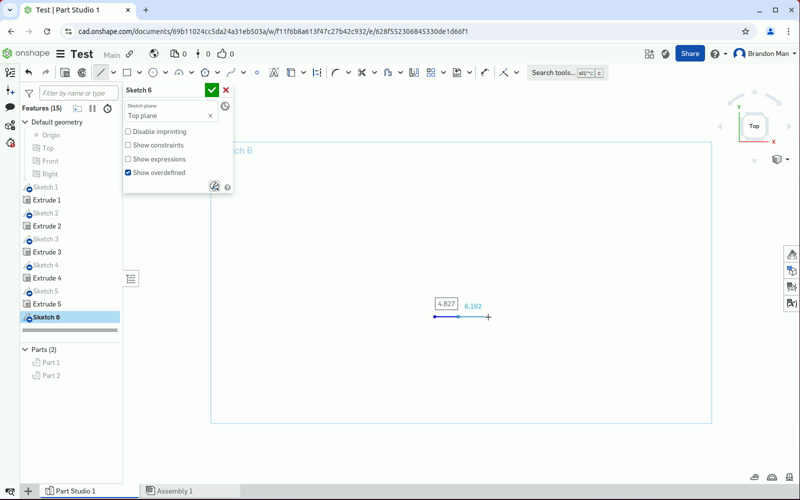
mouse_move(458, 301)
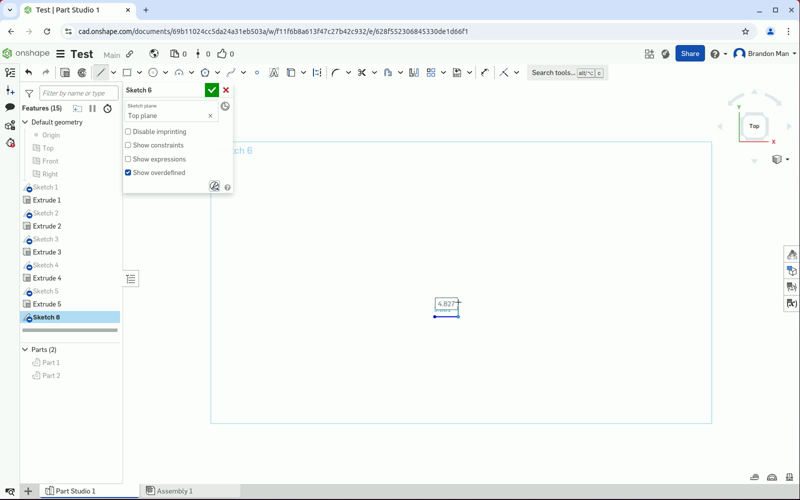
click(458, 301)
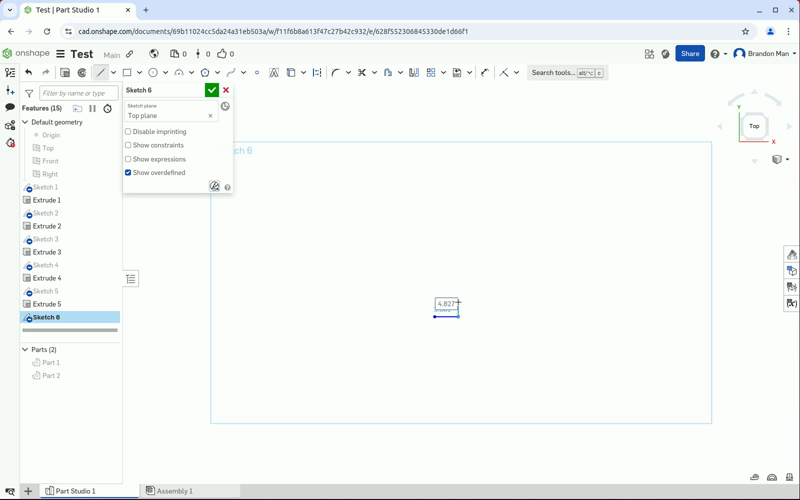
key_up(shift)
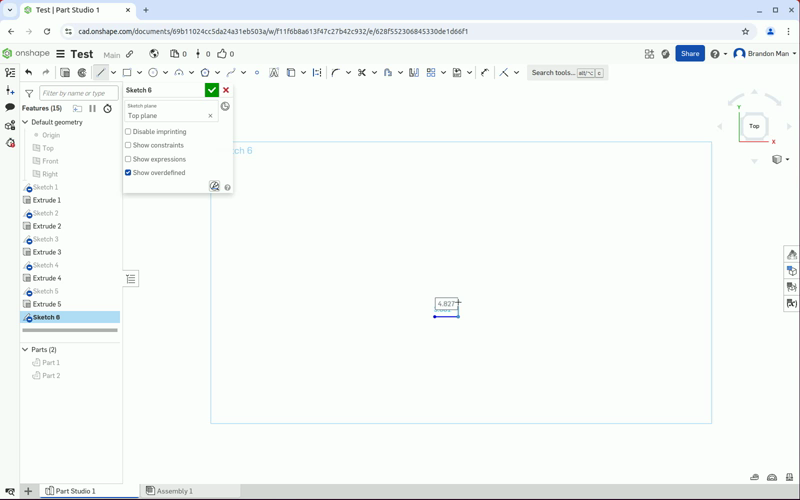
key_down(shift)
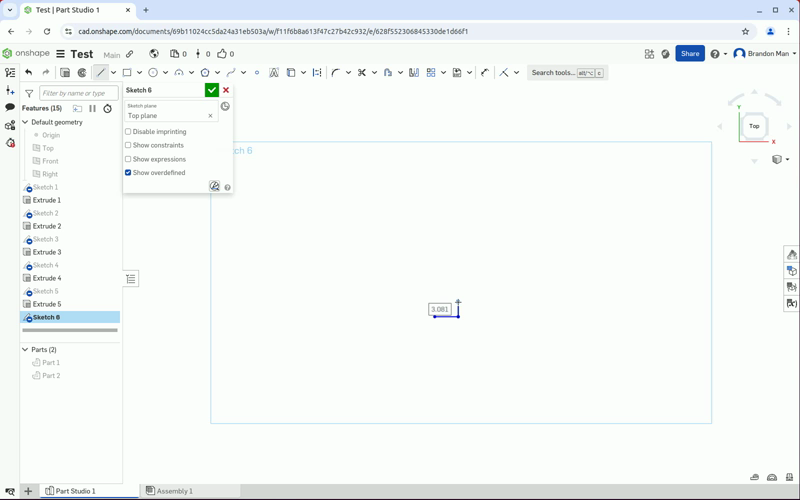
mouse_move(488, 301)
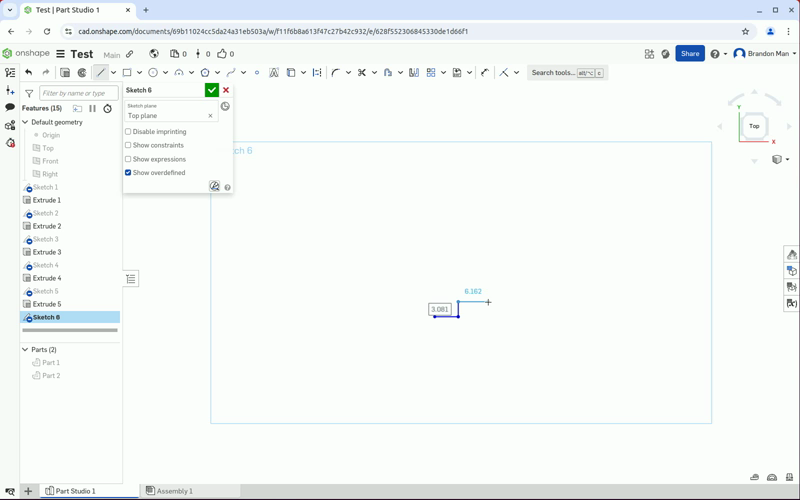
mouse_move(434, 301)
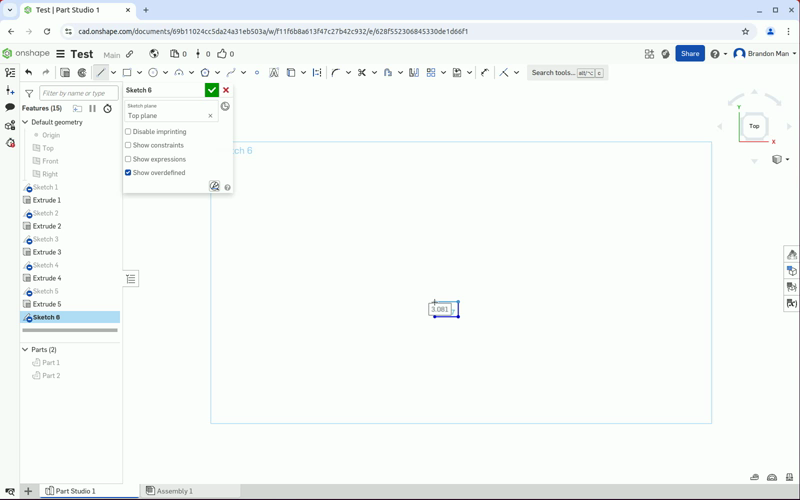
click(434, 301)
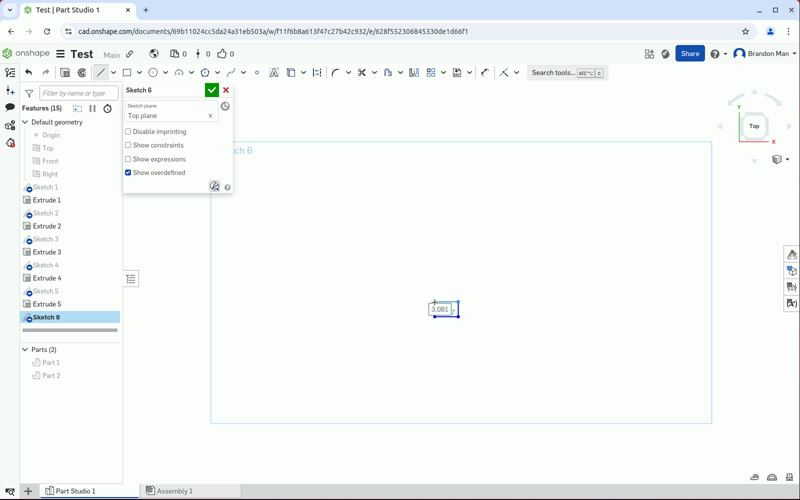
key_up(shift)
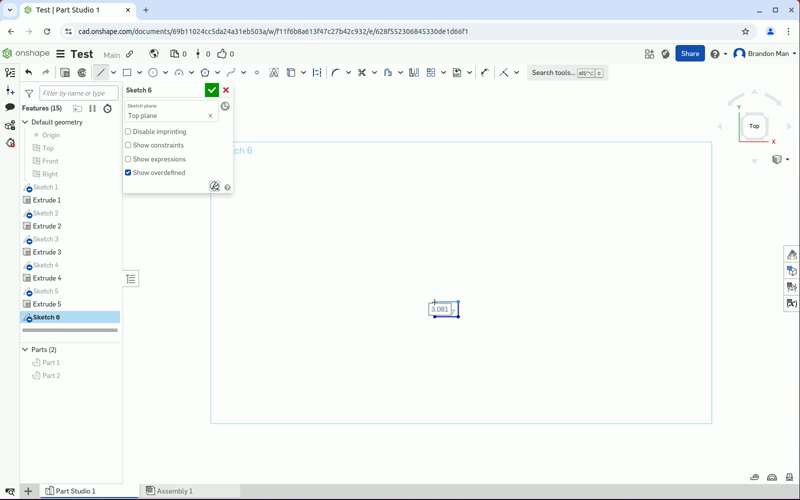
mouse_move(464, 301)
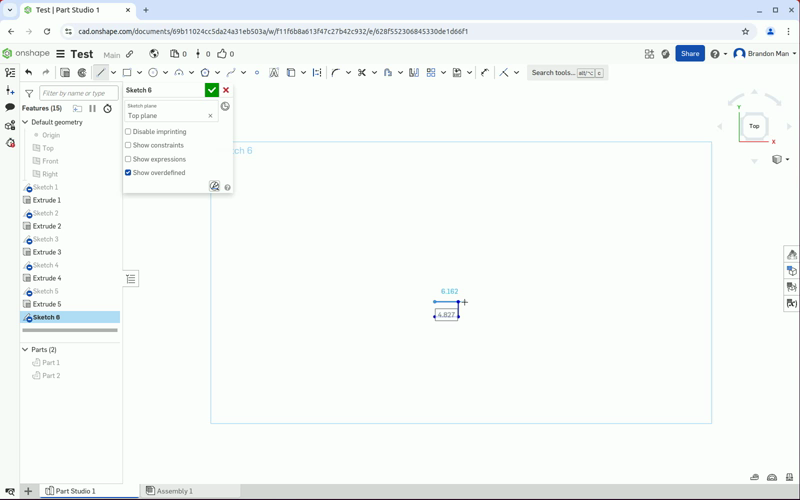
key_down(shift)
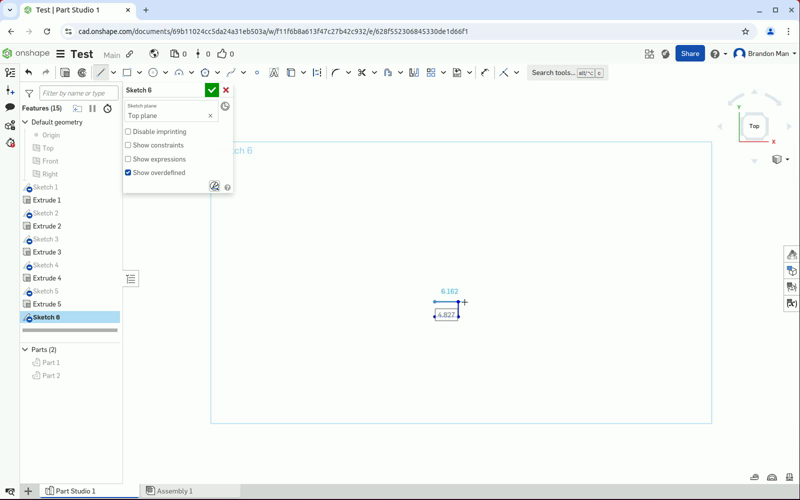
mouse_move(434, 316)
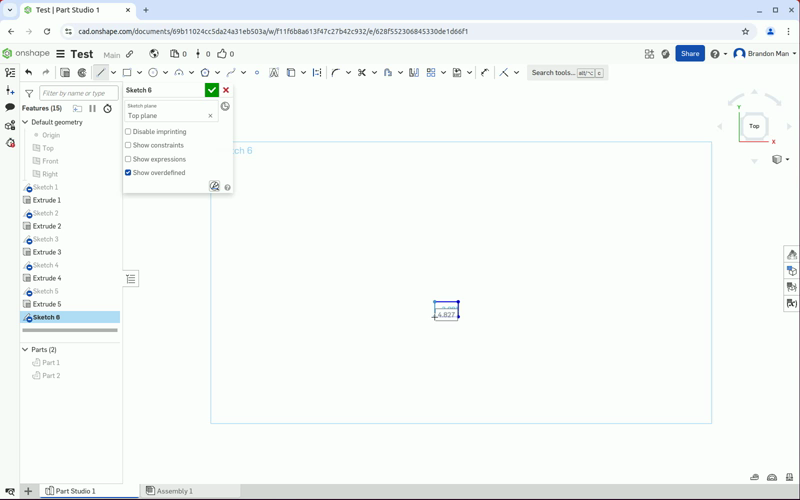
key_up(shift)
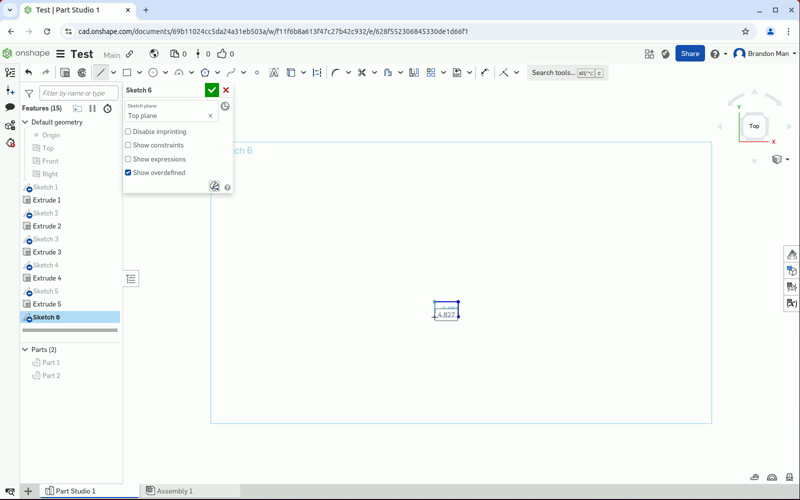
click(434, 316)
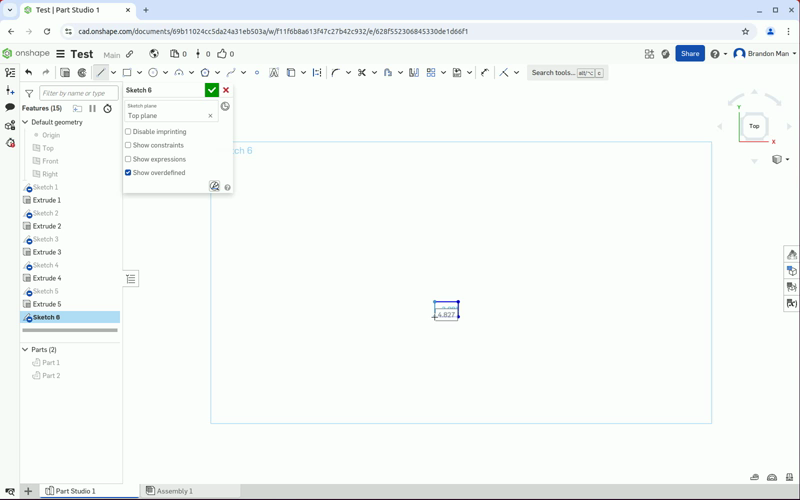
key(esc)
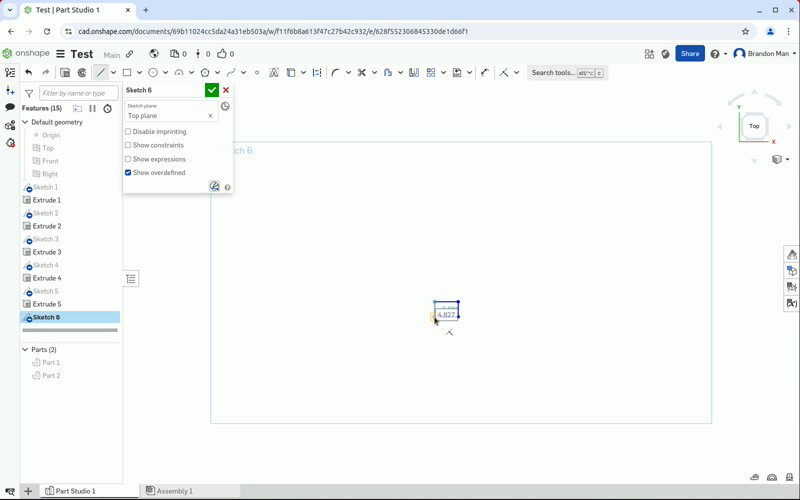
mouse_move(449, 311)
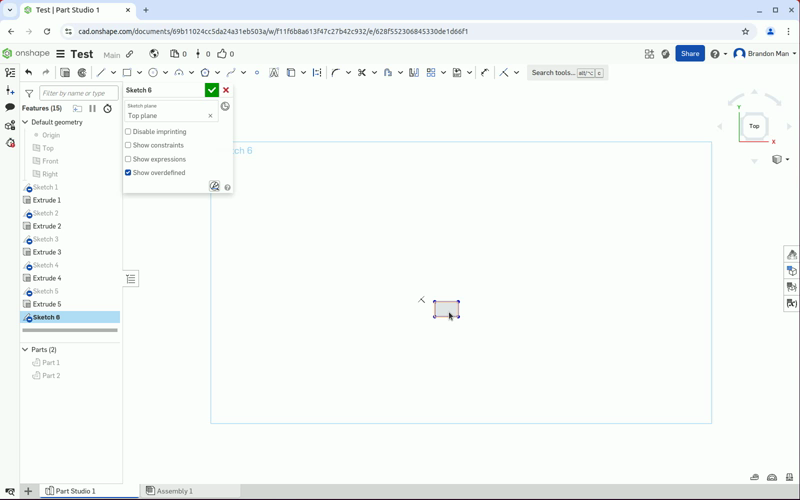
scroll(6)
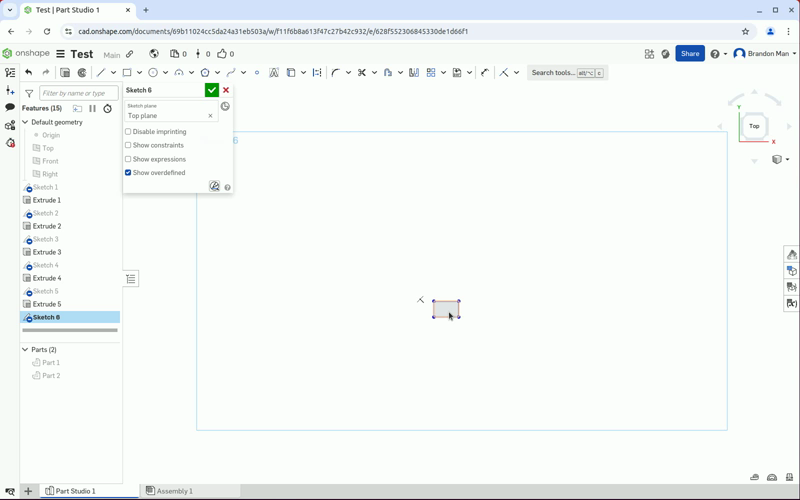
scroll(6)
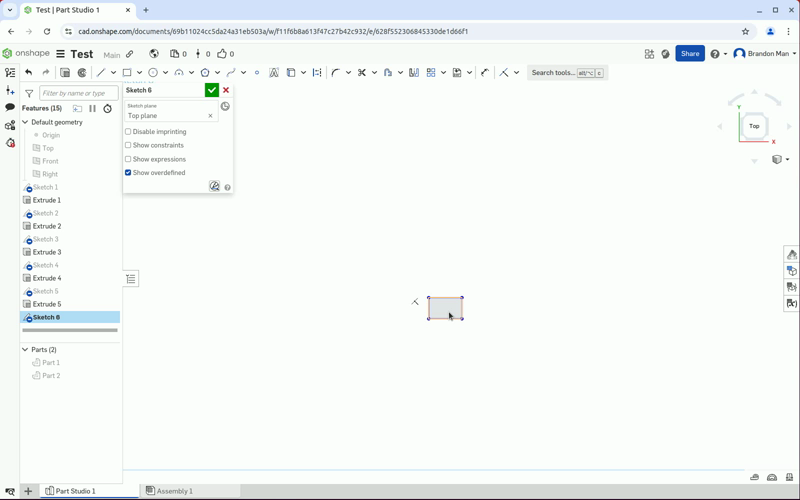
scroll(6)
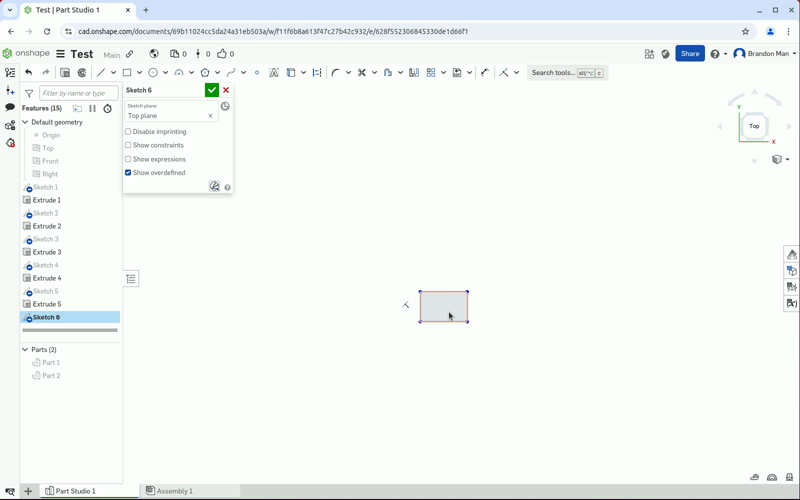
scroll(6)
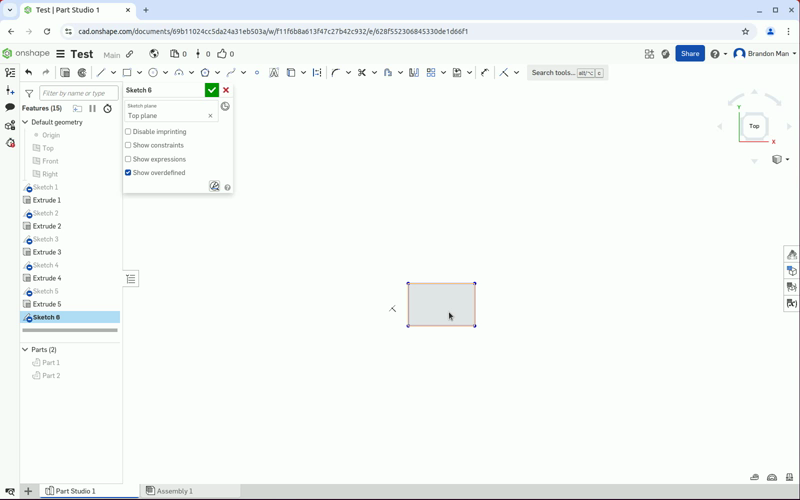
scroll(6)
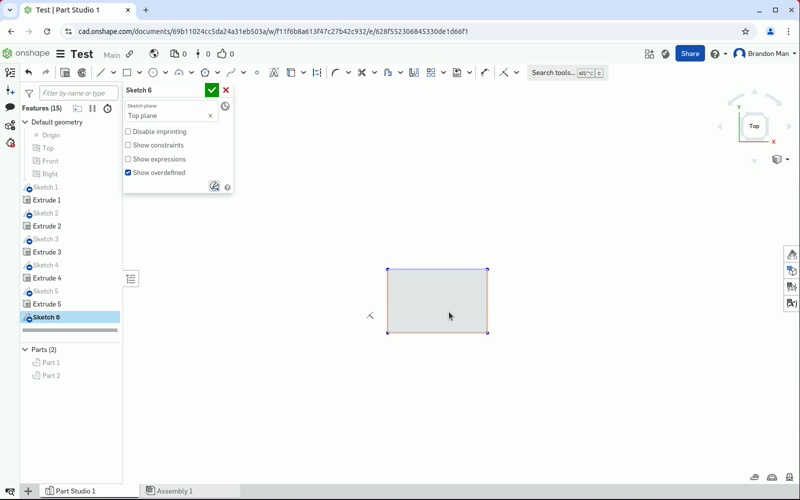
scroll(6)
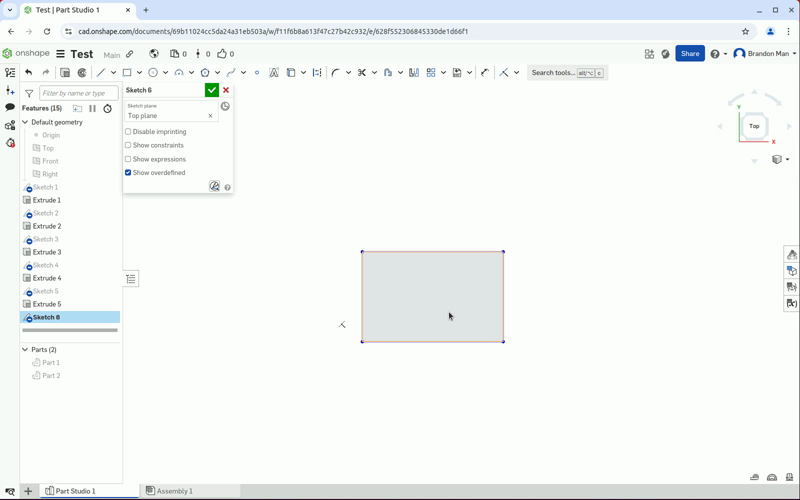
scroll(6)
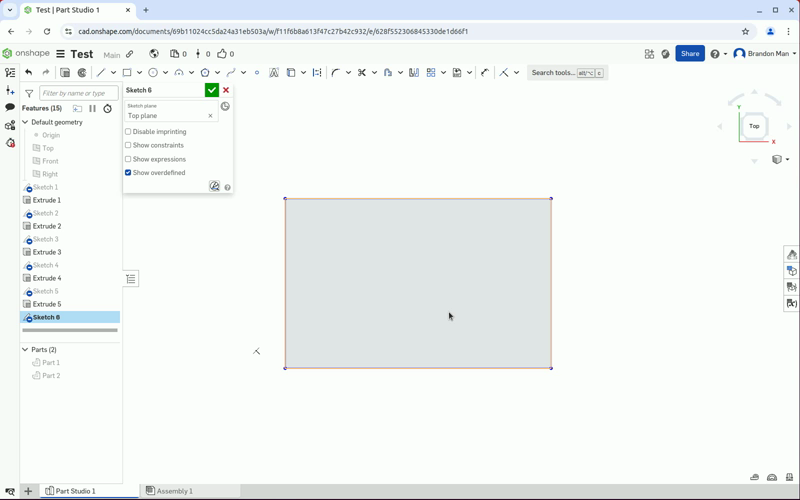
click(449, 311)
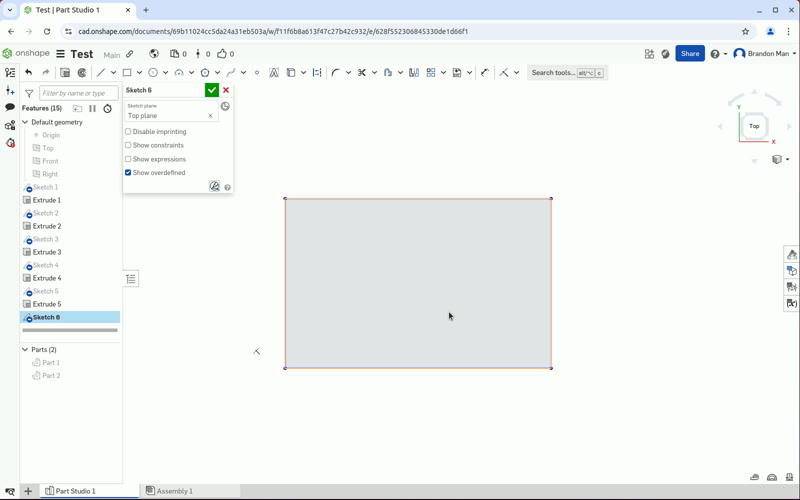
scroll(-6)
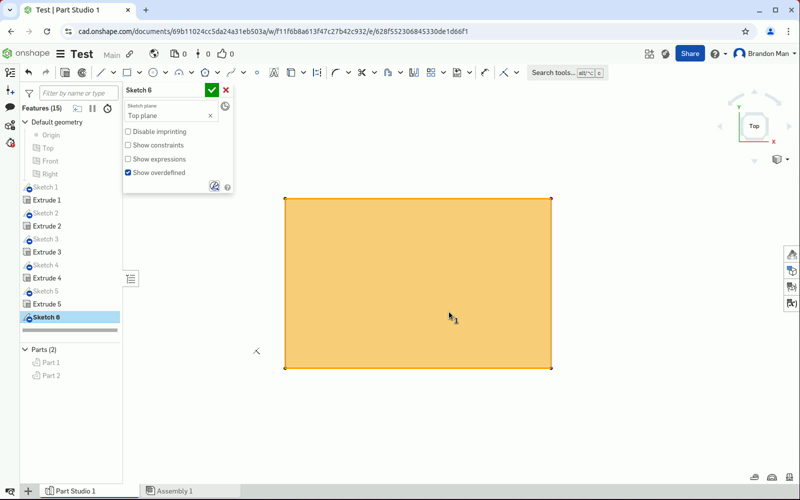
scroll(-6)
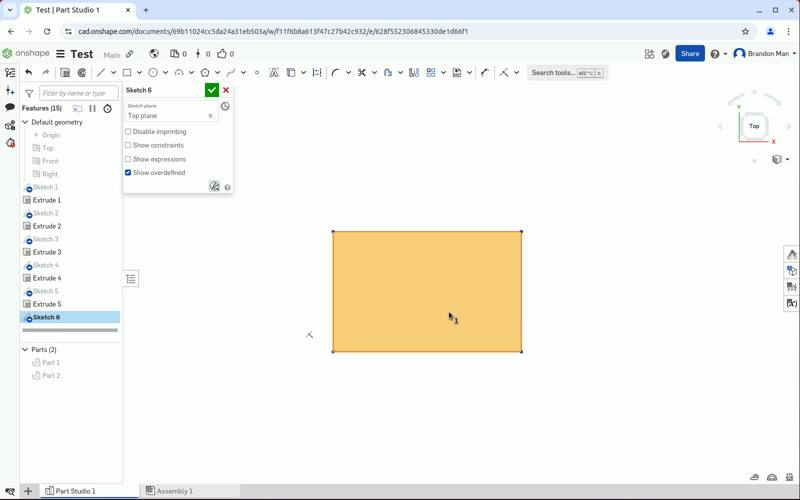
scroll(-6)
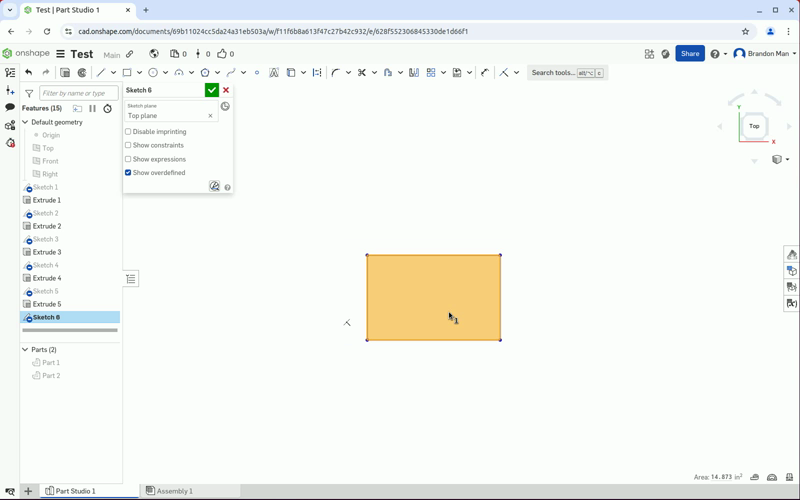
scroll(-6)
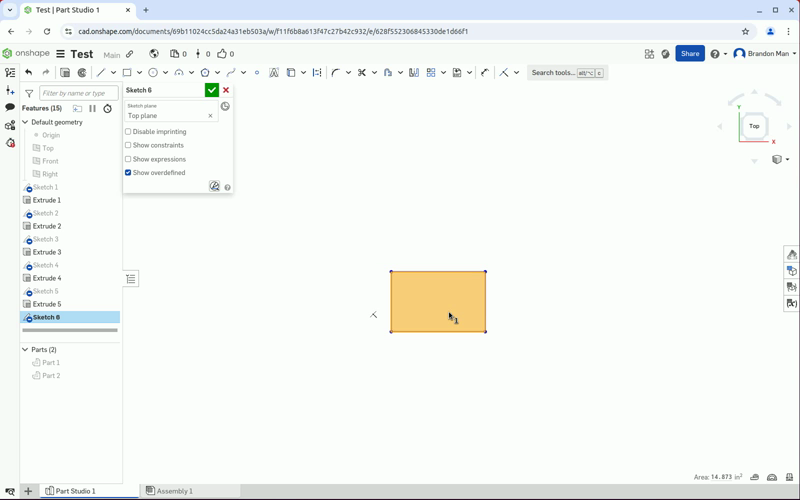
scroll(-6)
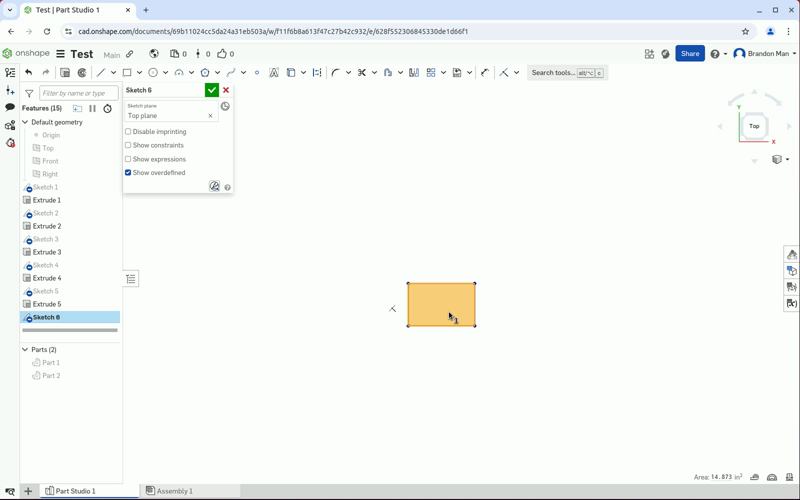
scroll(-6)
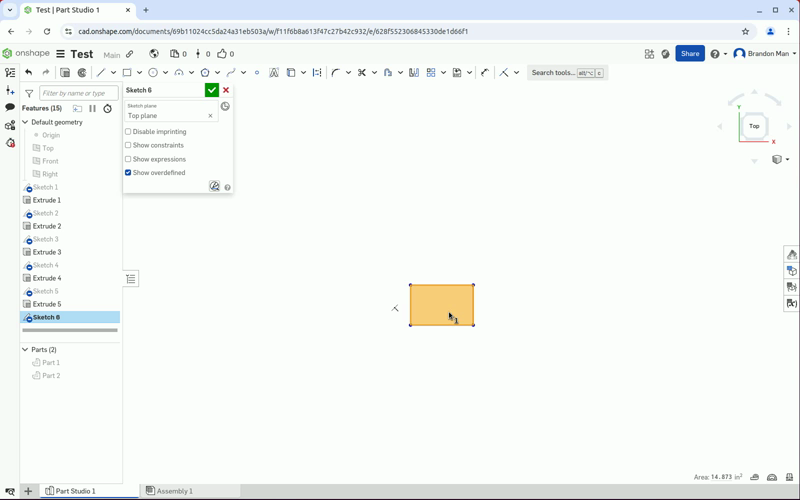
scroll(-6)
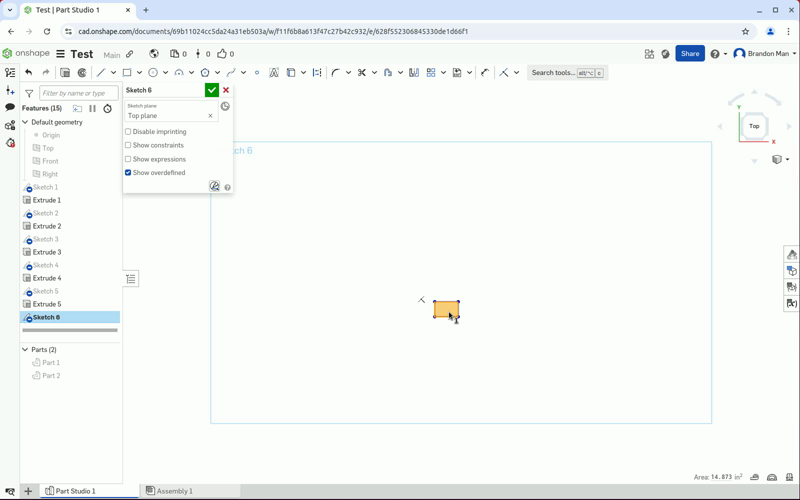
mouse_move(73, 352)
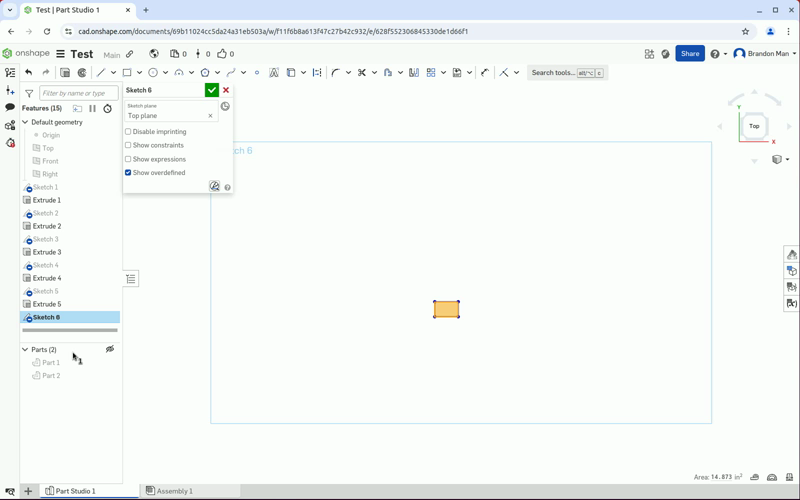
key(shift+y)
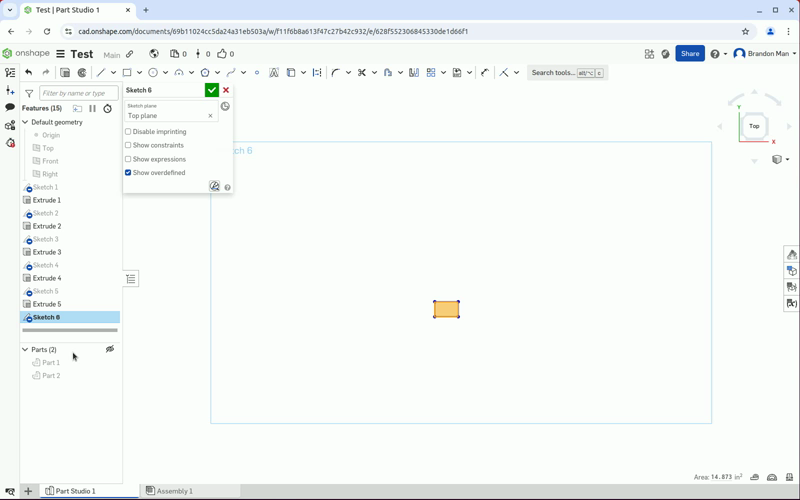
key(shift+e)
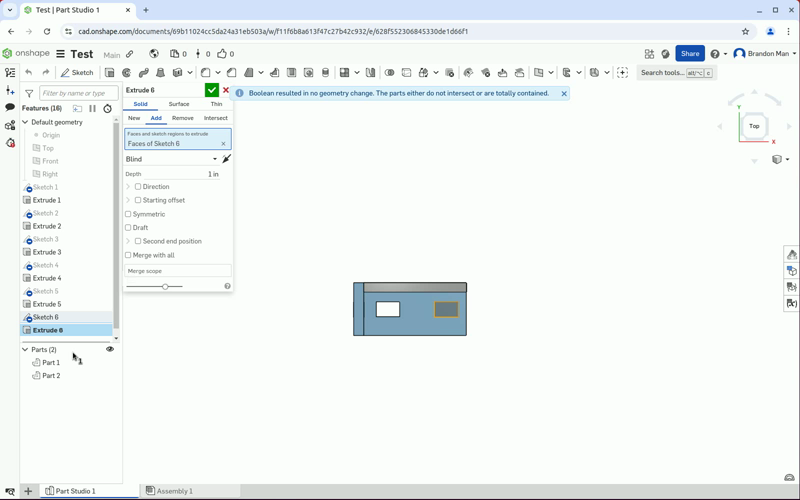
mouse_move(143, 106)
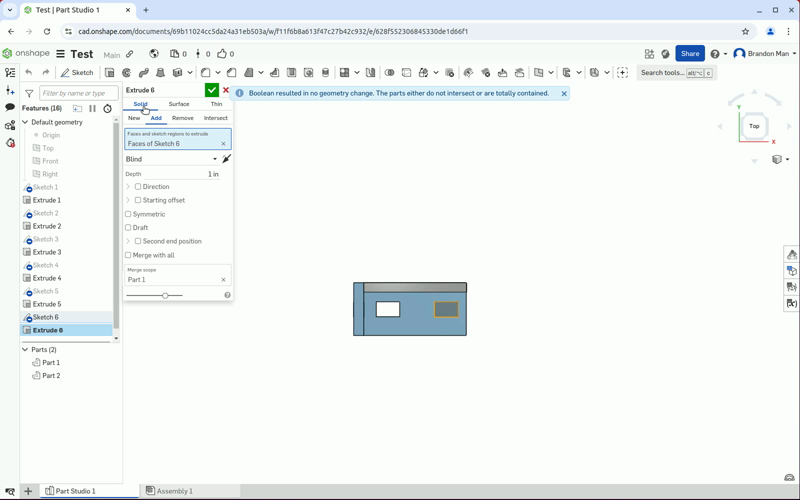
click(143, 106)
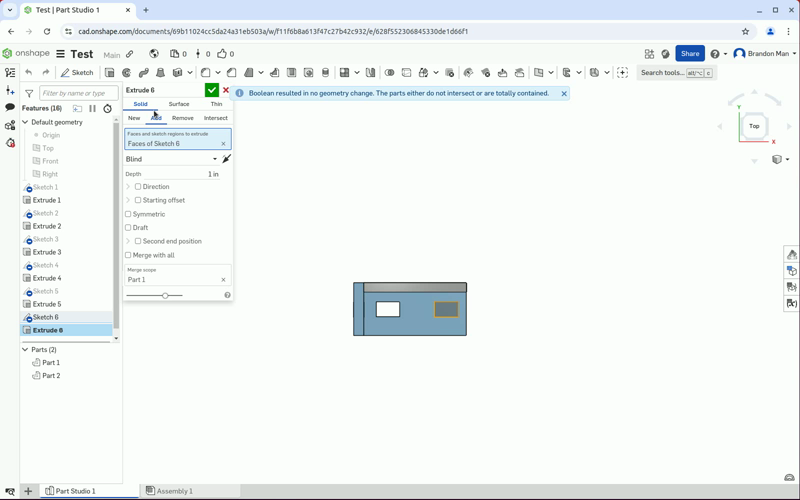
mouse_move(186, 120)
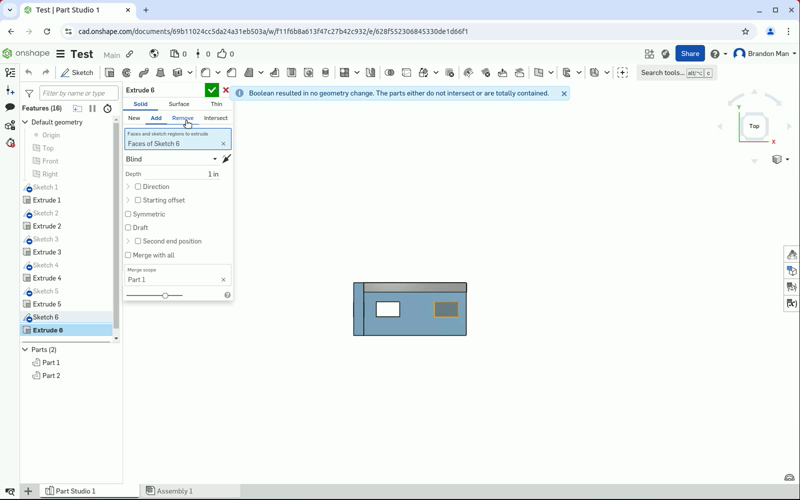
click(186, 120)
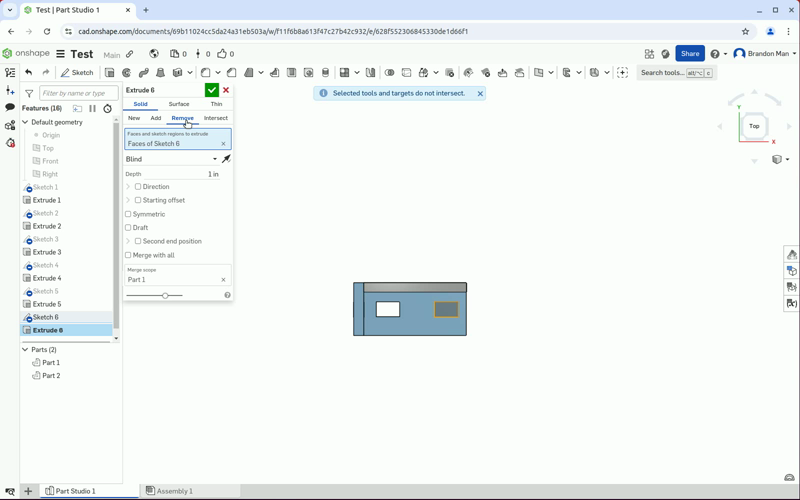
key(tab, 4)
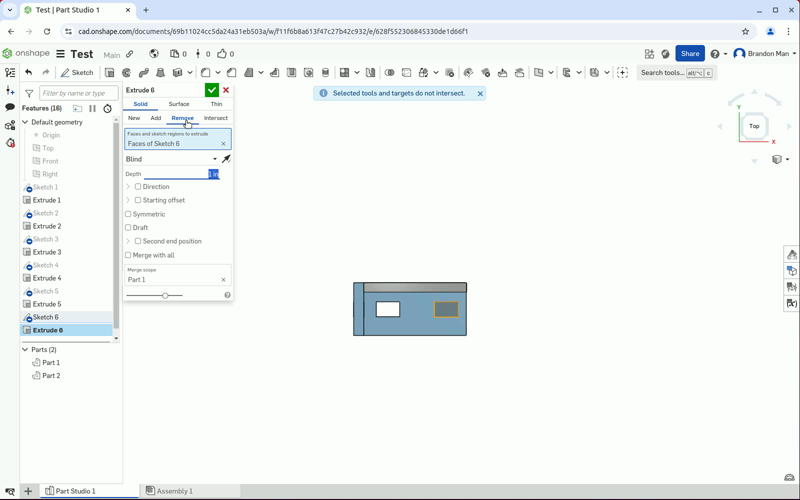
text(-15.405)
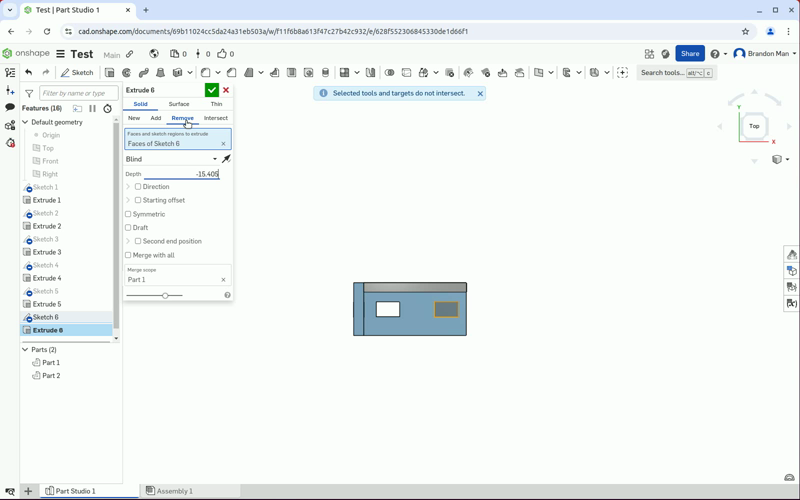
key(tab, 6)
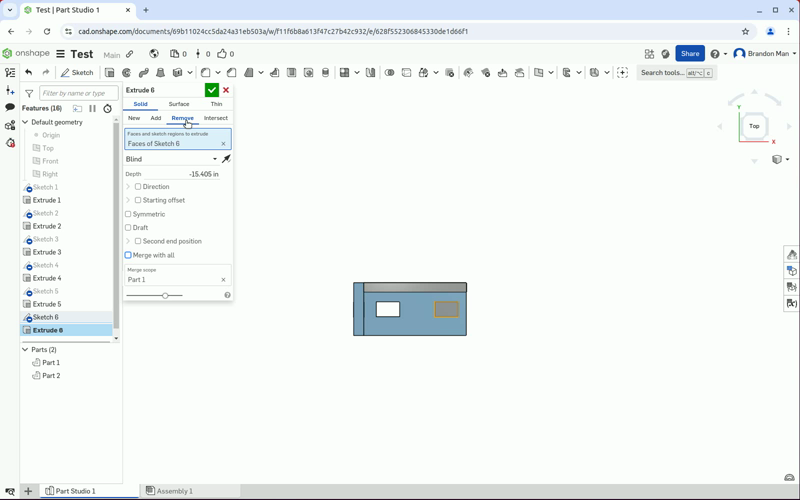
key(space)
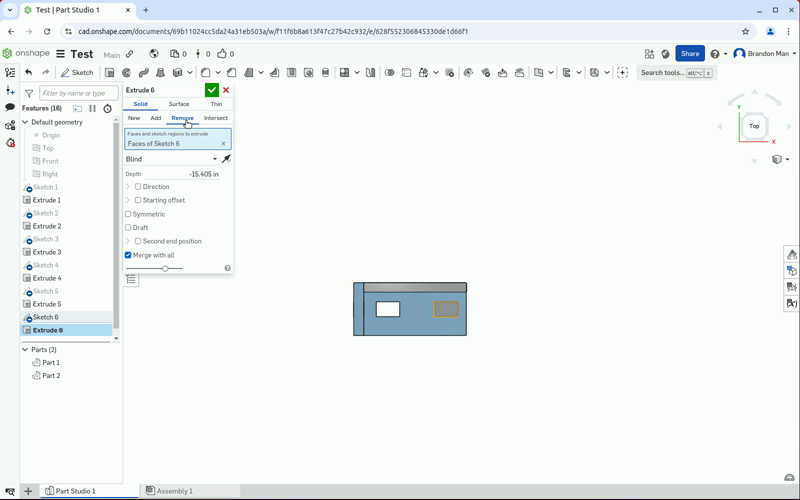
key(enter)
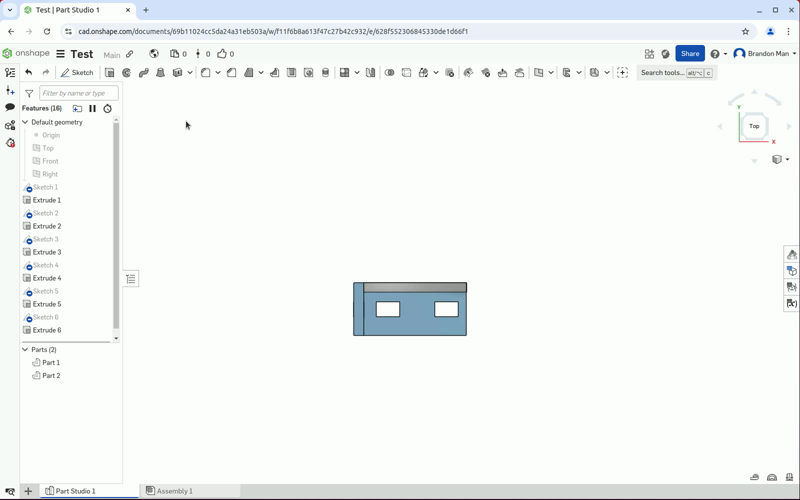
key(shift+h)
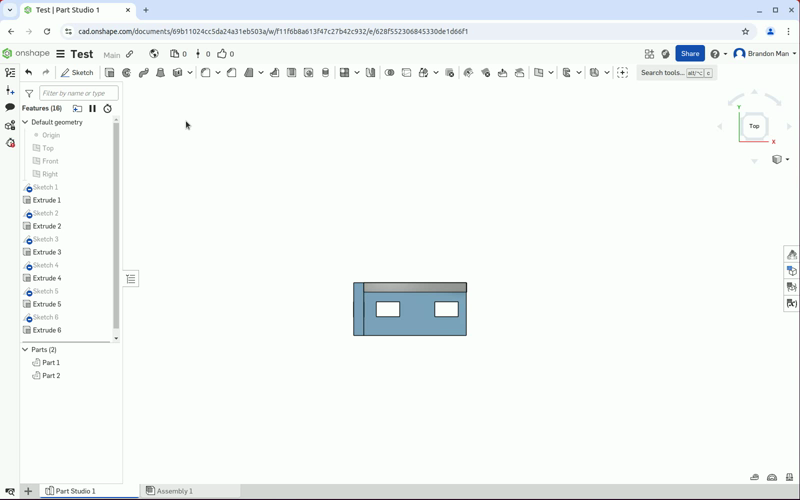
key(shift+h)
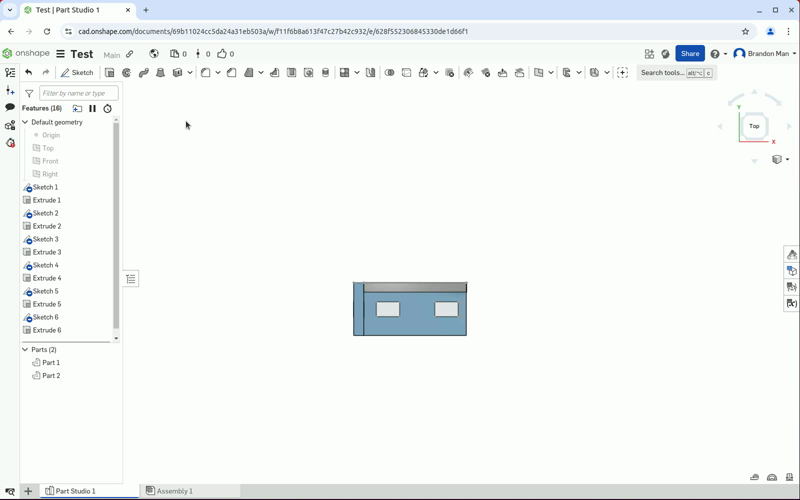
key(shift+7)
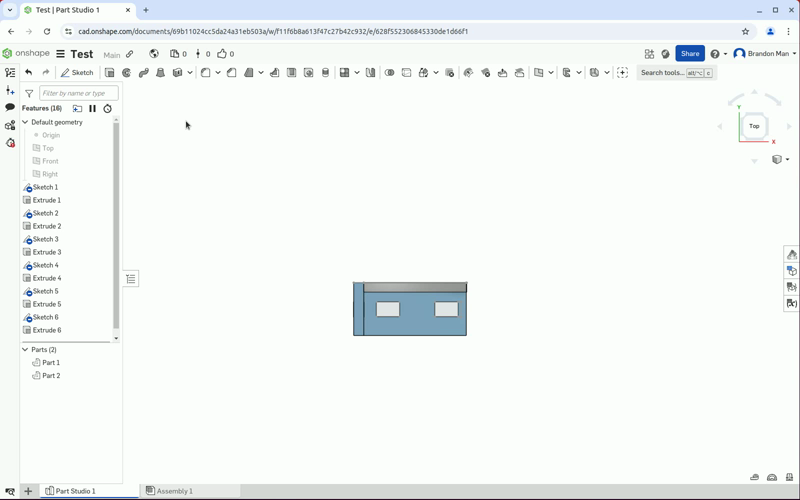
key(up, 3)
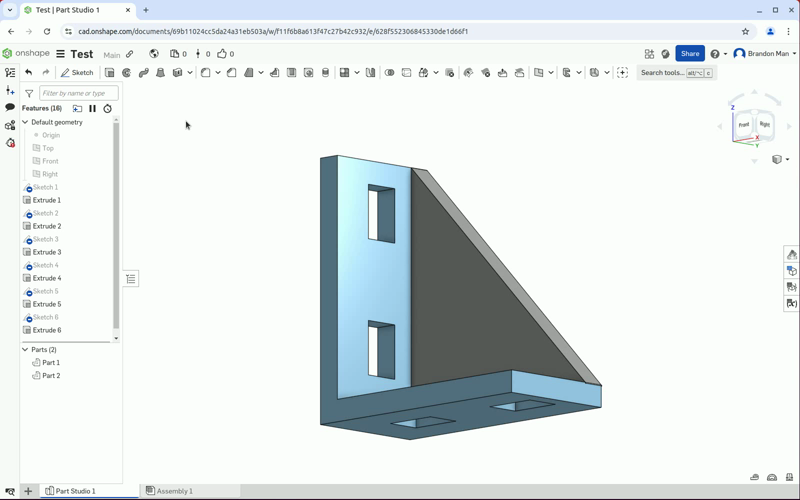
key(left, 3)
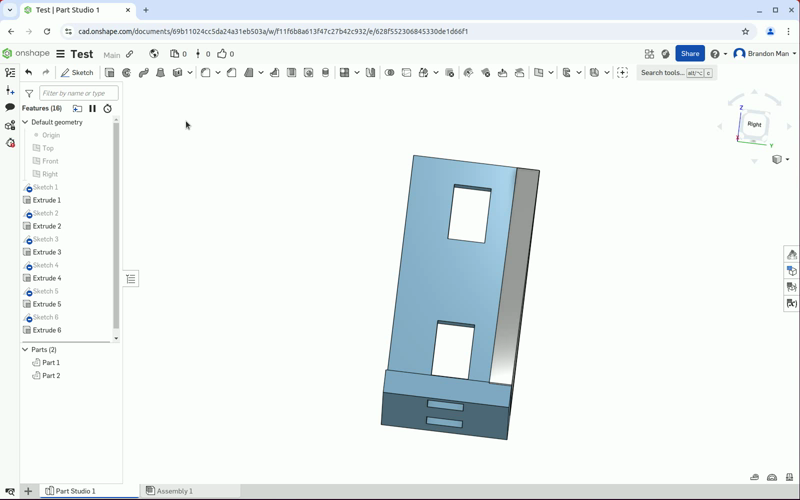
key(right, 3)
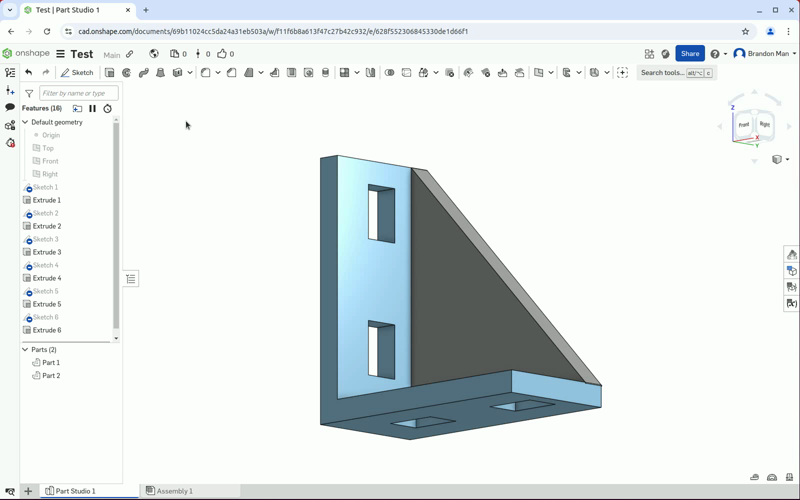
key(down, 3)
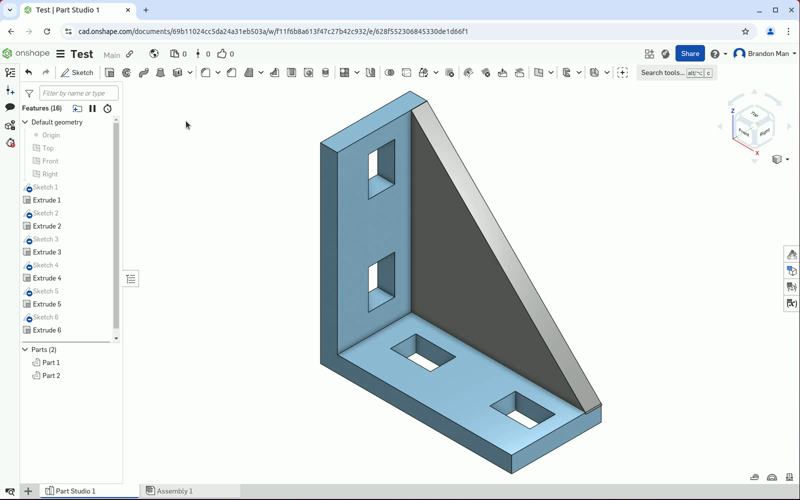
mouse_move(69, 189)
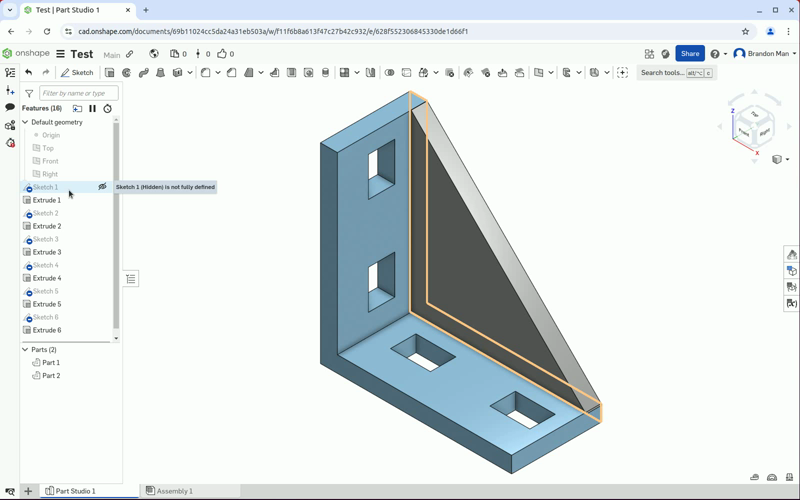
click(69, 189)